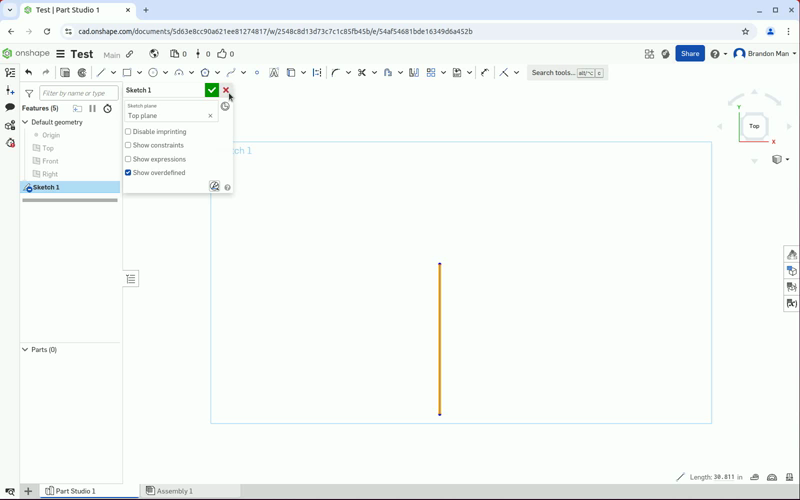
key(shift+h)
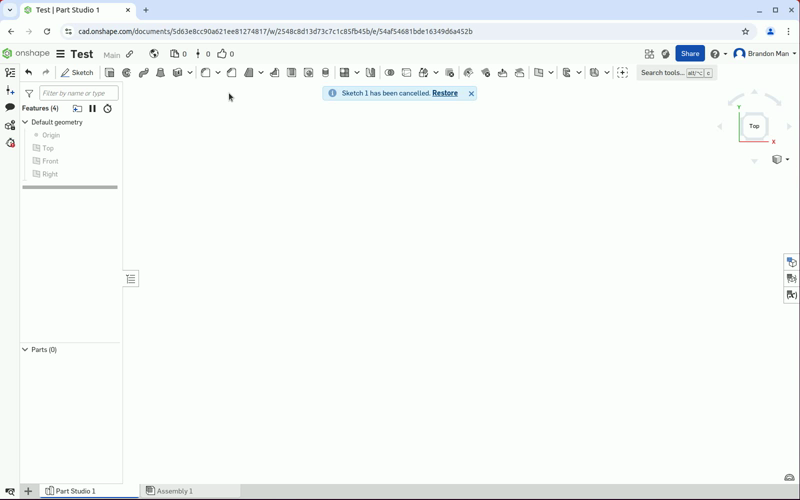
mouse_move(73, 352)
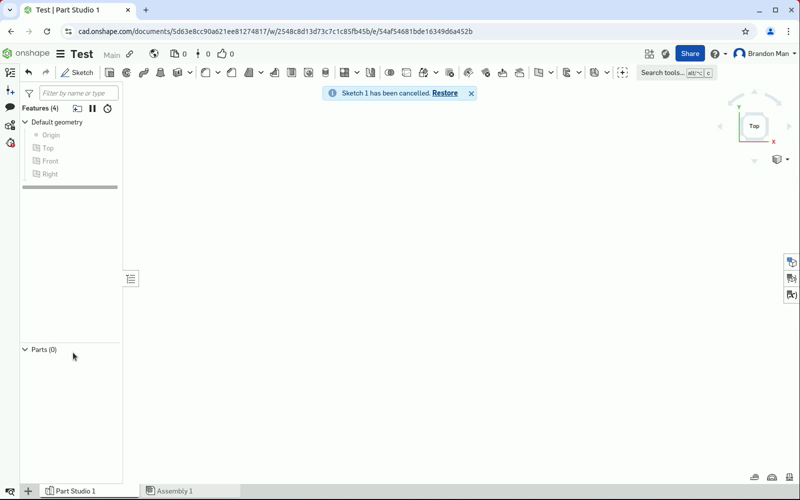
key(y)
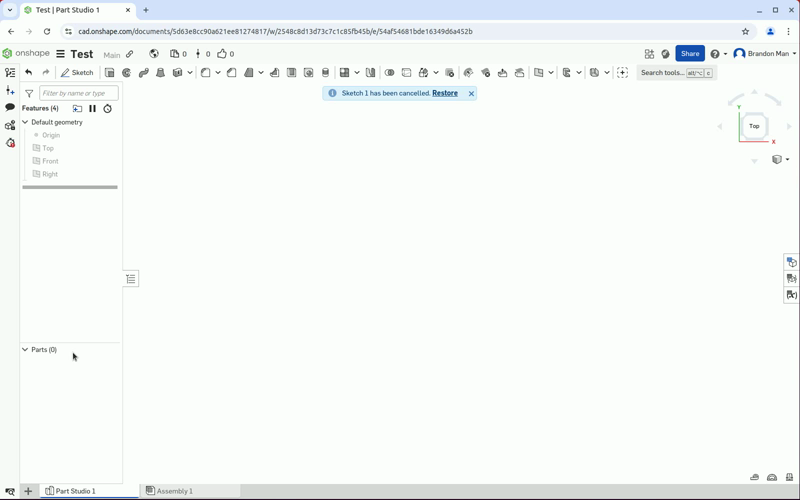
key(shift+p)
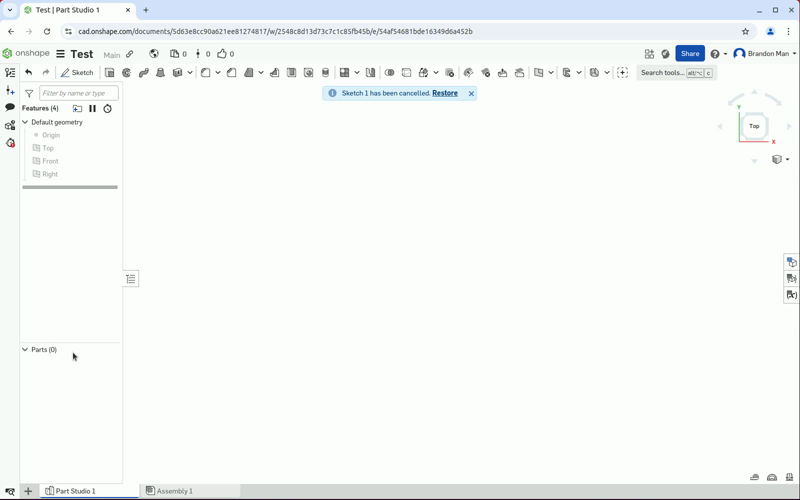
key(space)
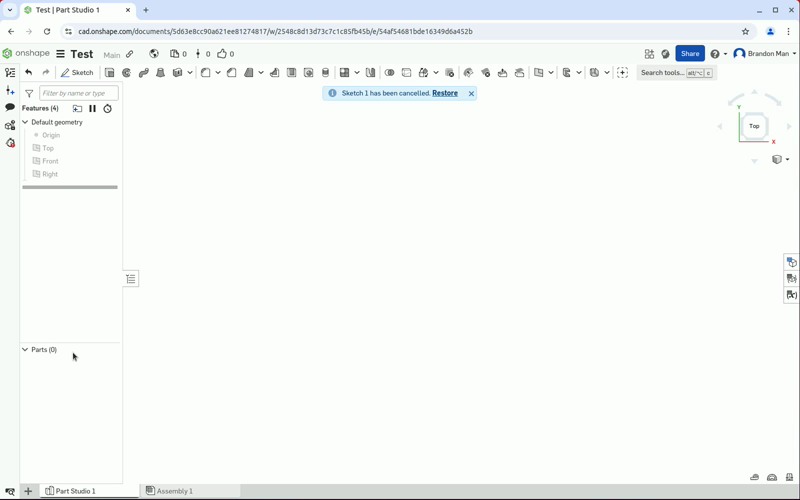
key_down(shift)
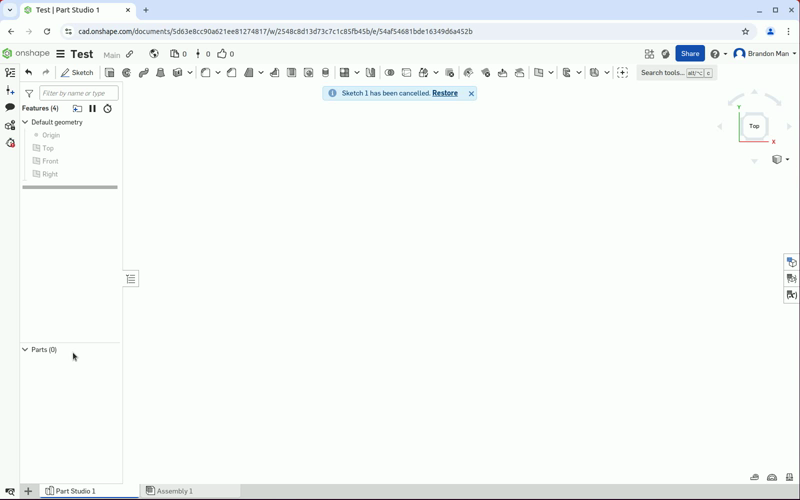
key(up)
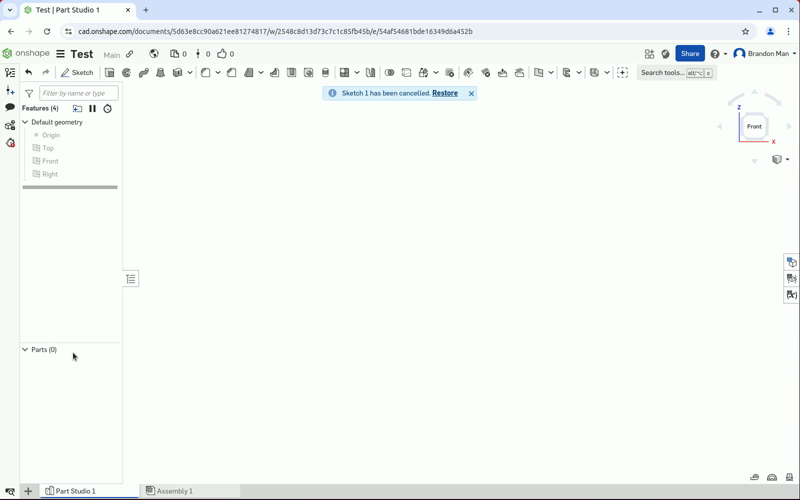
key_up(shift)
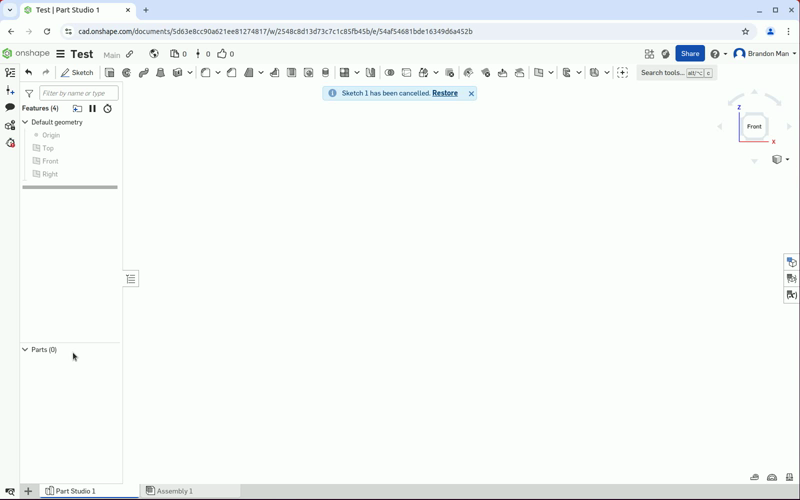
mouse_move(73, 352)
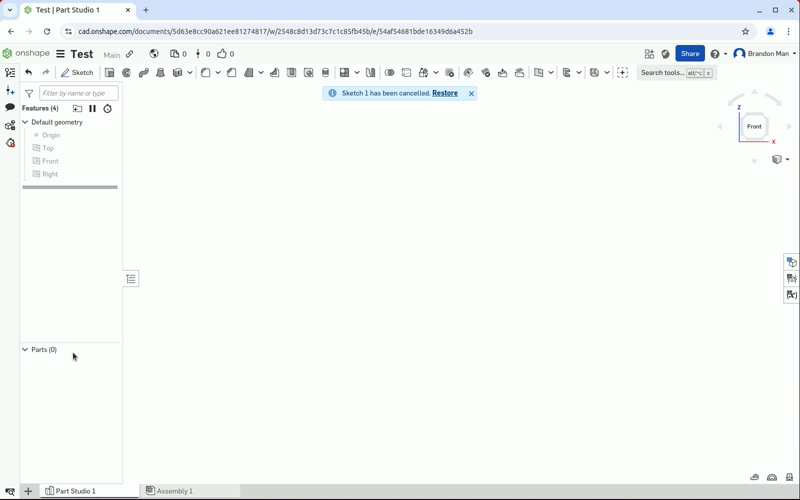
key(shift+y)
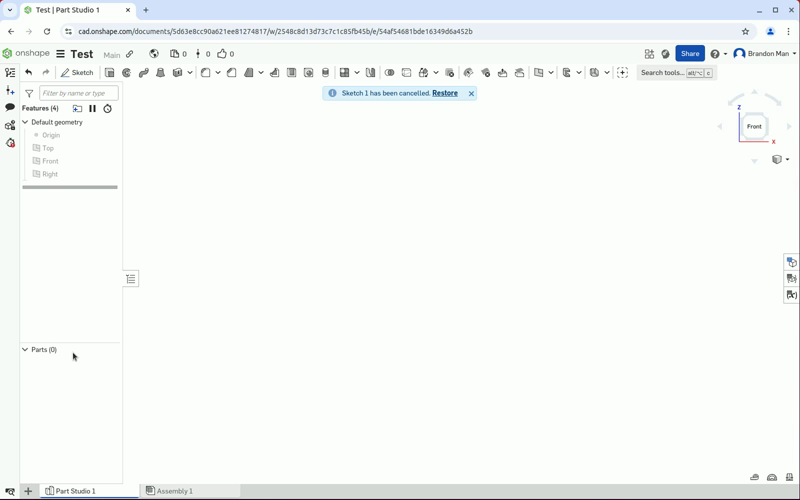
key(shift+s)
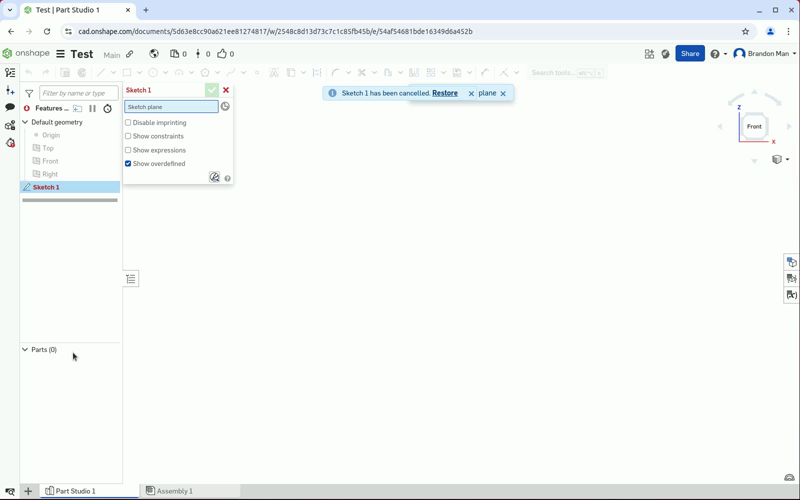
mouse_move(73, 163)
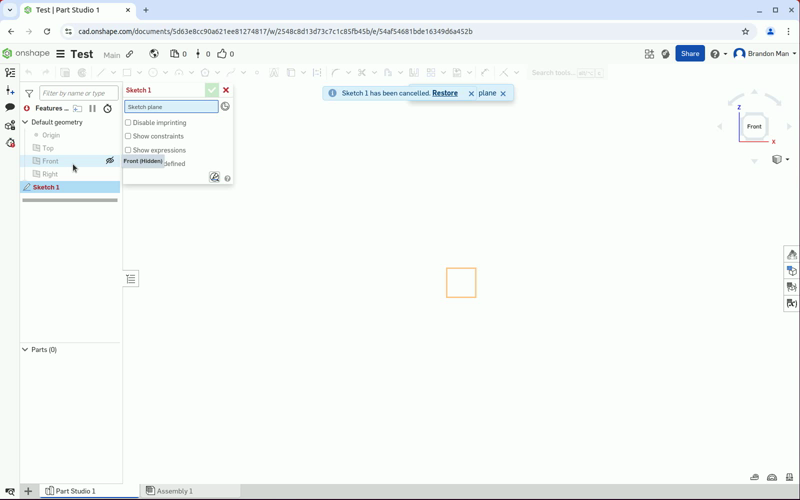
click(73, 163)
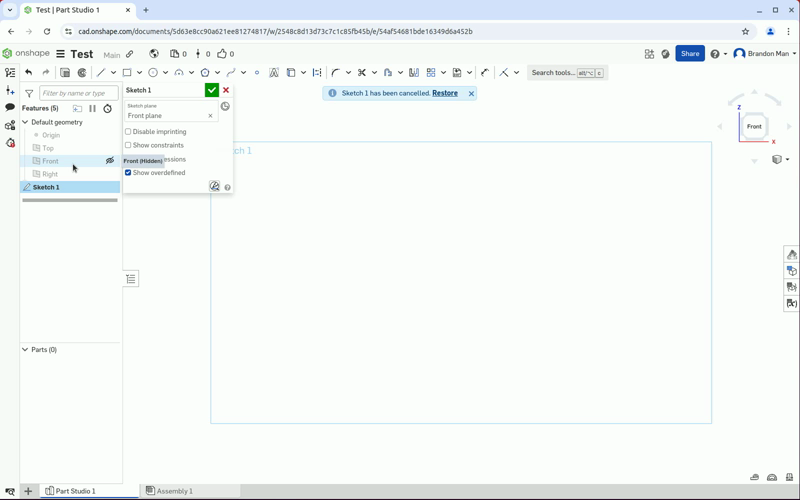
mouse_move(73, 352)
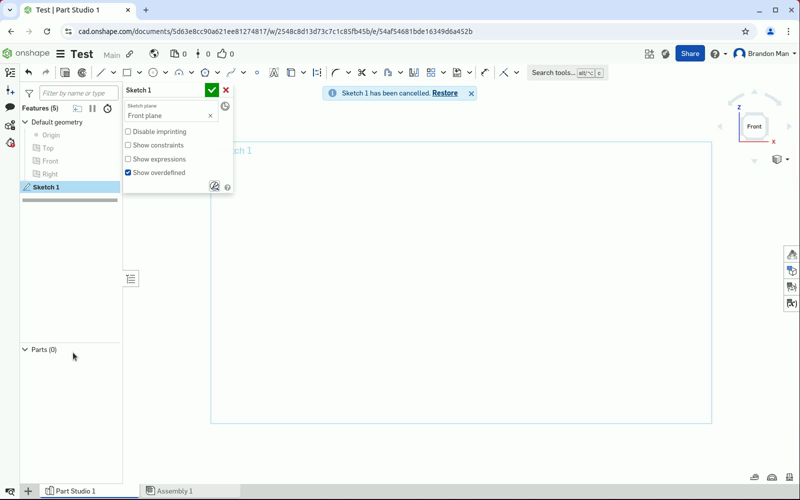
key(y)
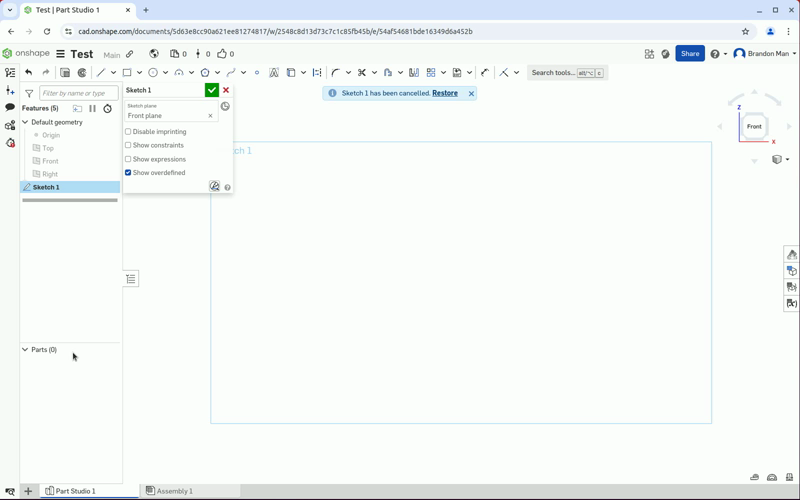
key(l)
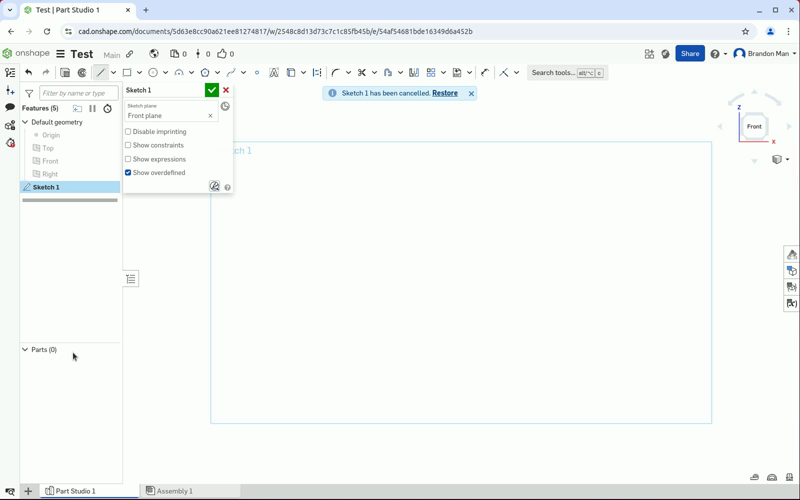
key_down(shift)
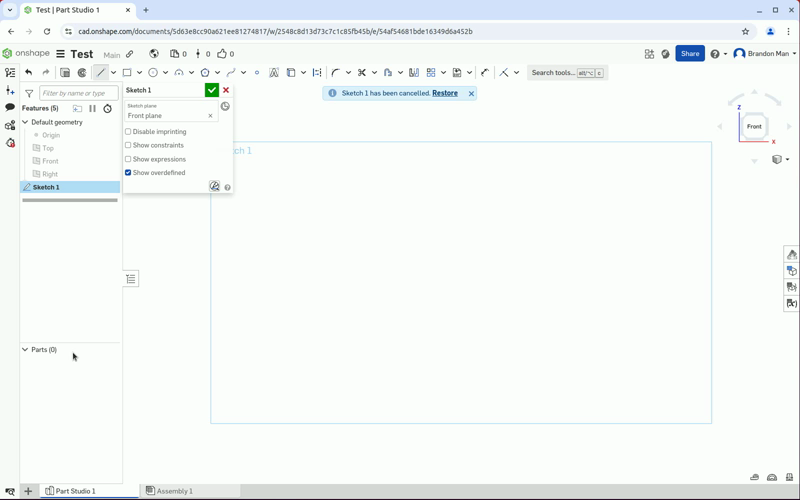
mouse_move(439, 275)
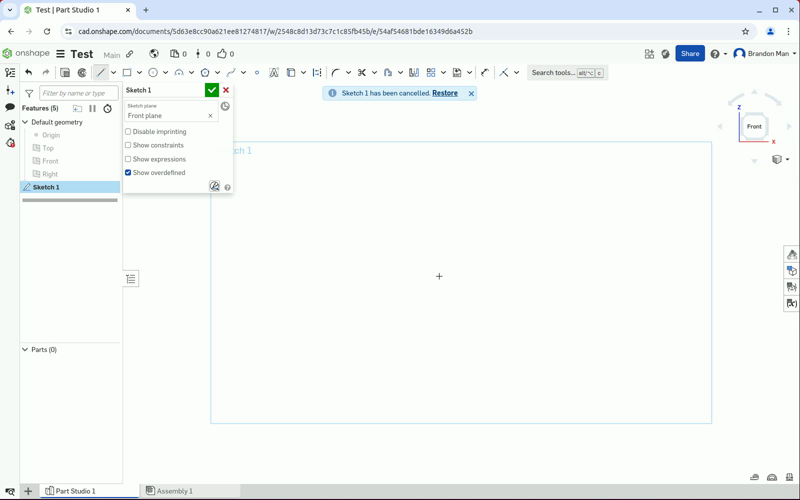
click(439, 275)
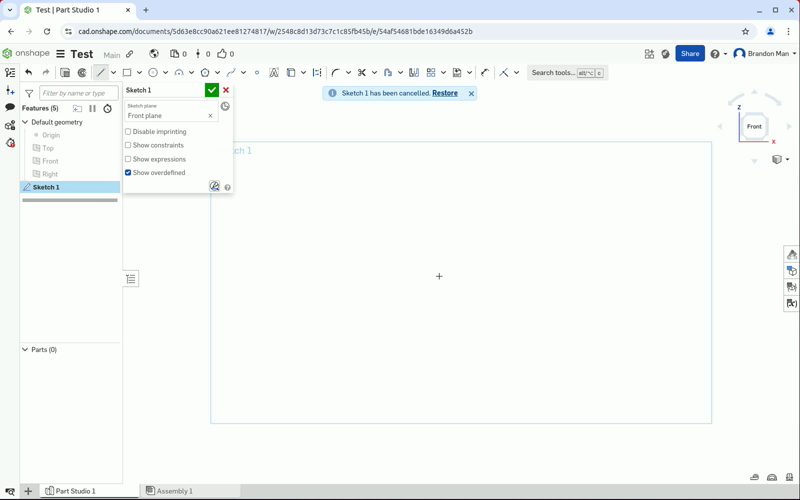
key_up(shift)
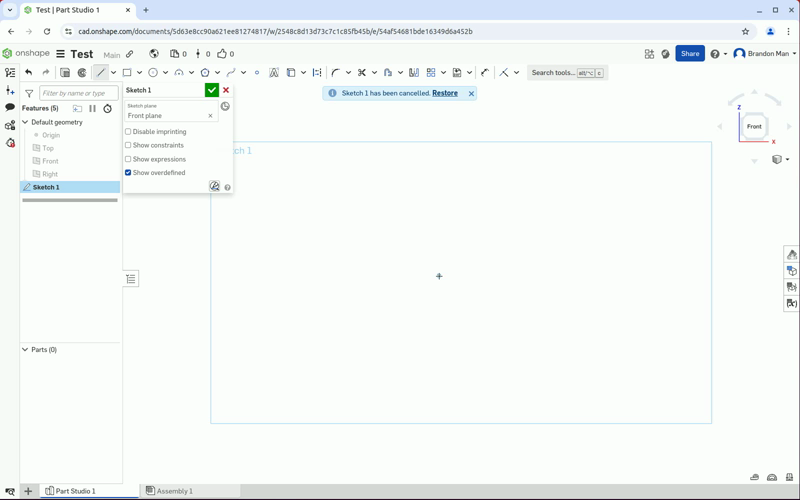
key_down(shift)
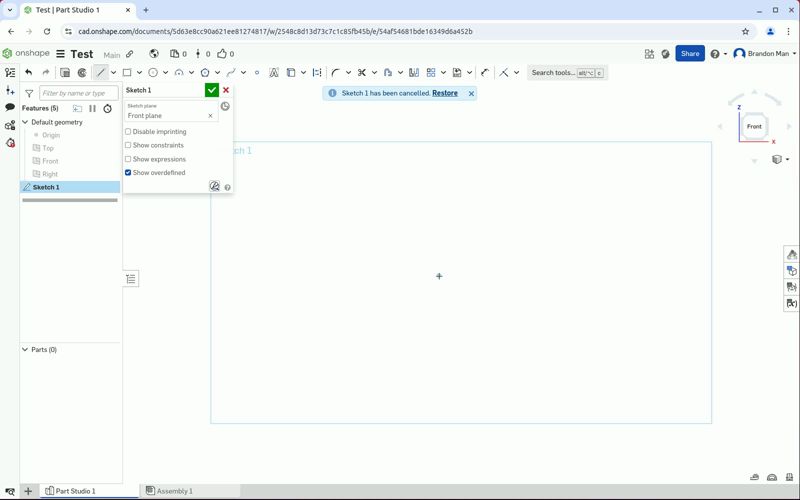
mouse_move(505, 276)
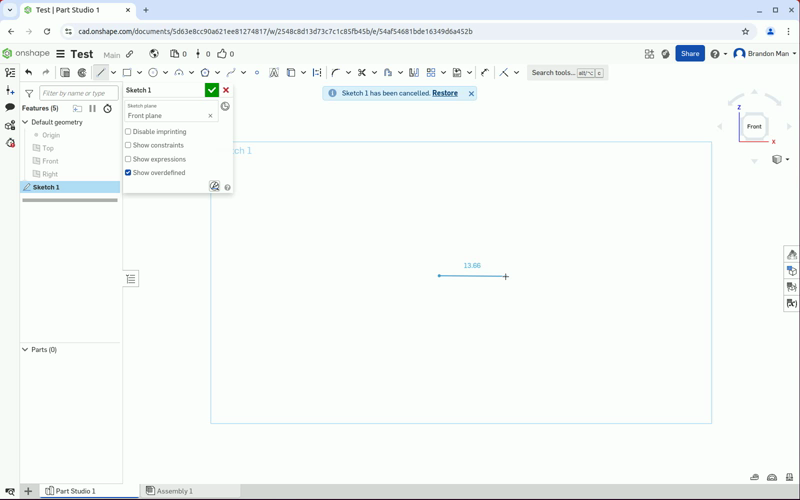
click(505, 276)
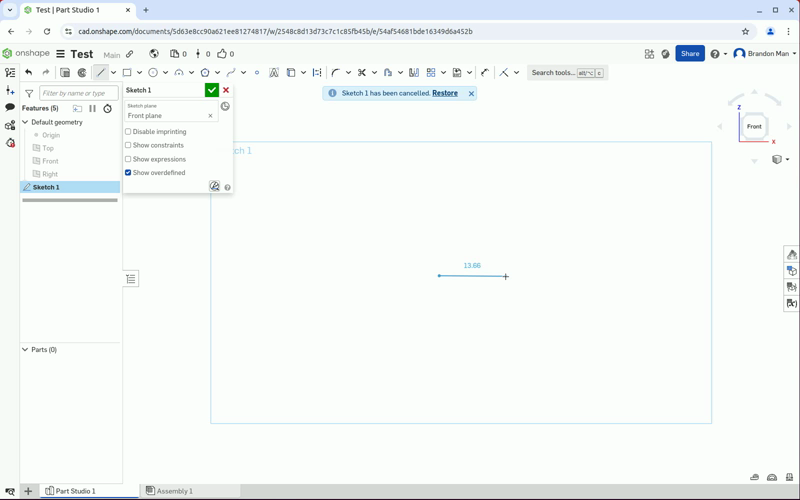
key_up(shift)
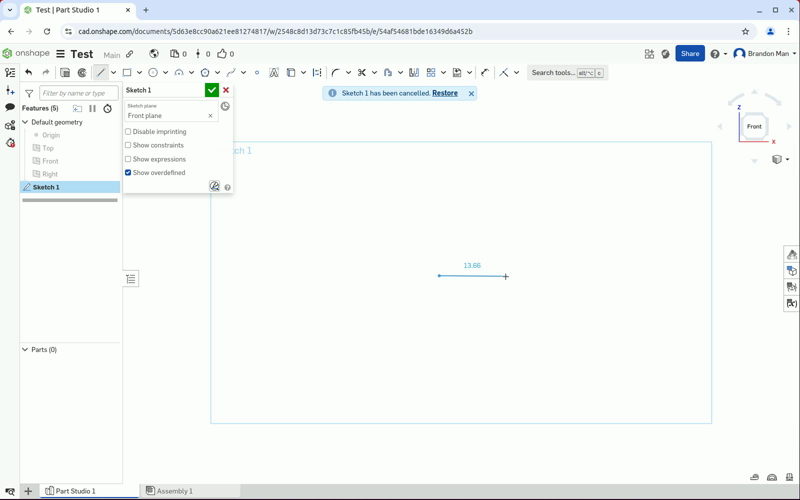
key_down(shift)
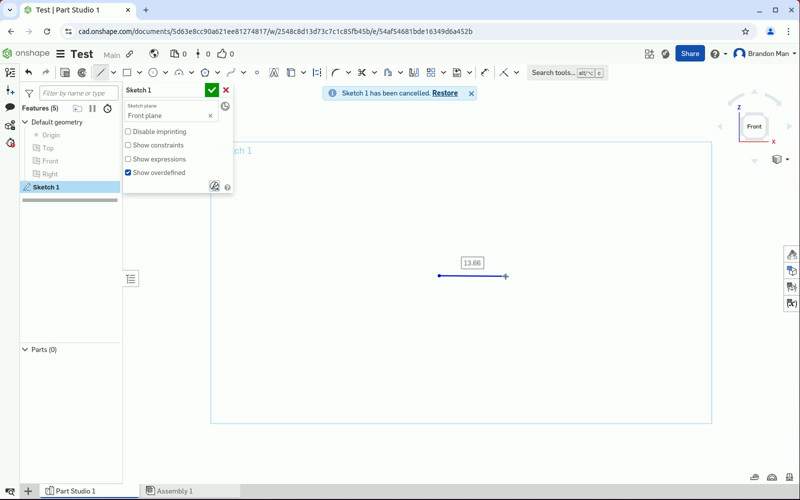
mouse_move(505, 209)
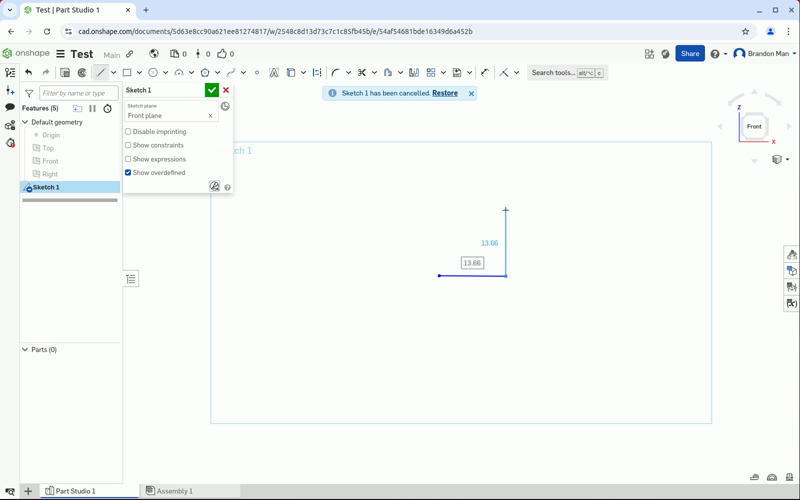
click(505, 209)
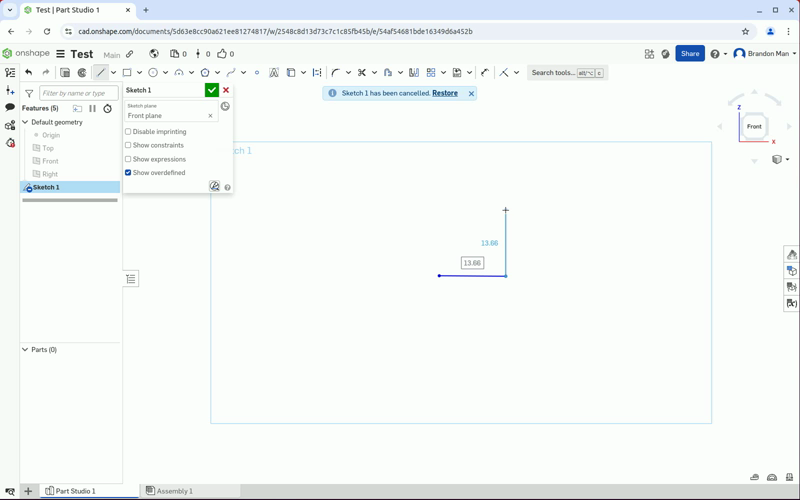
key_up(shift)
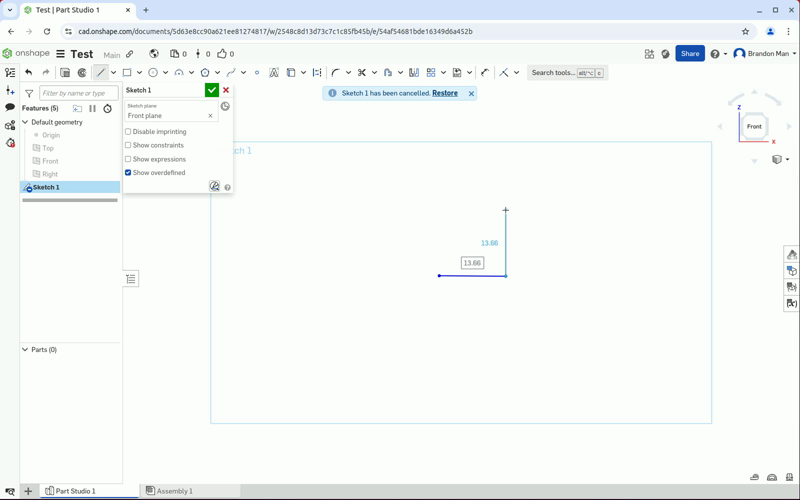
key_down(shift)
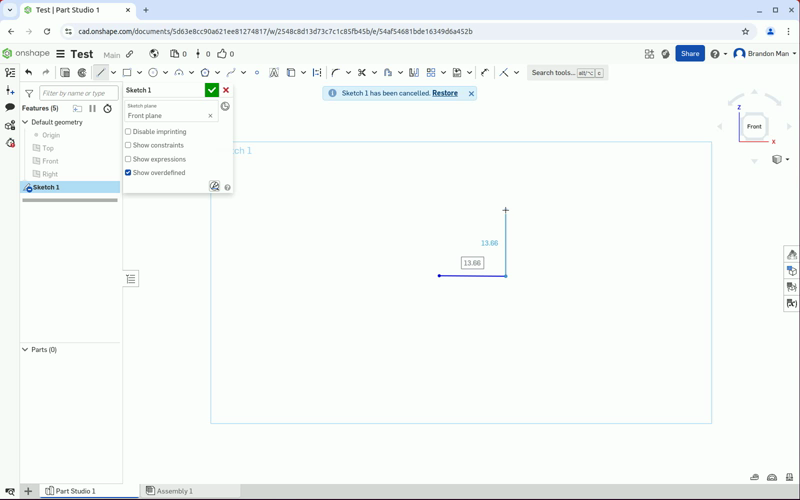
mouse_move(439, 209)
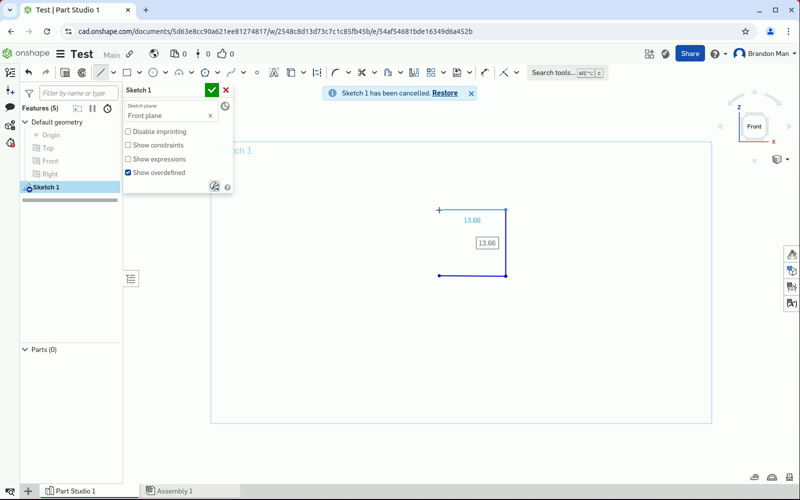
click(439, 209)
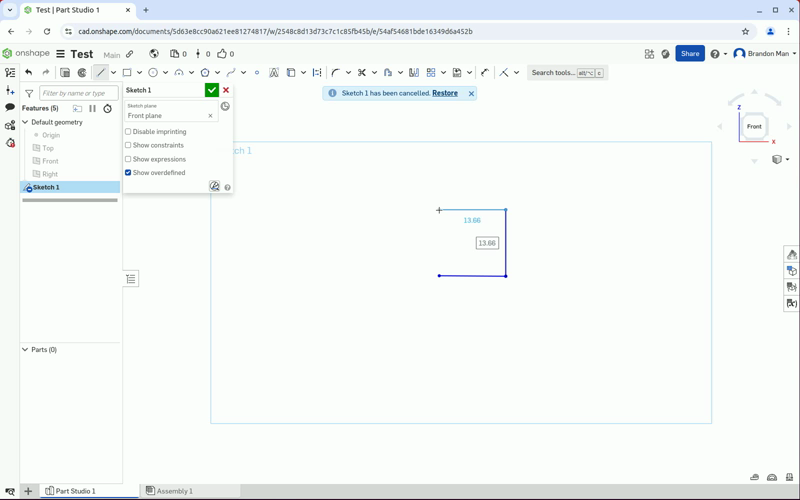
key_up(shift)
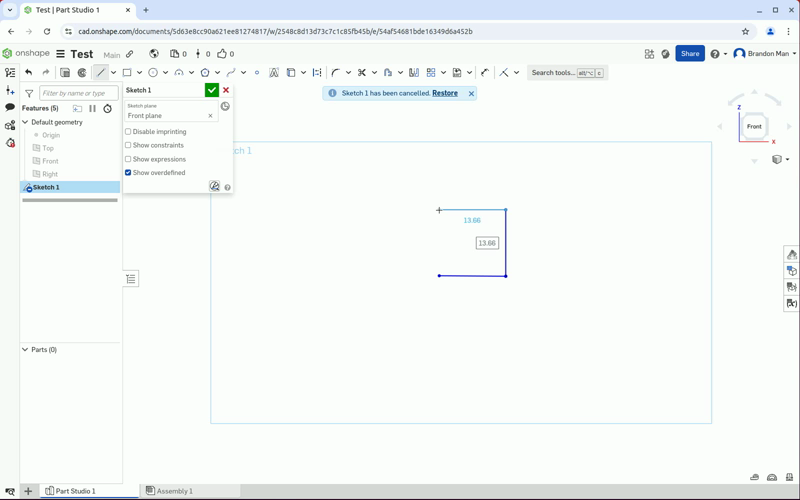
key_down(shift)
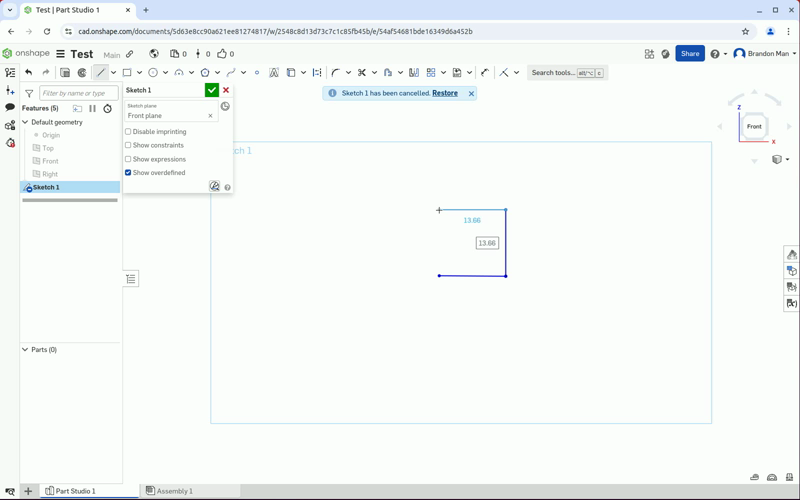
mouse_move(439, 275)
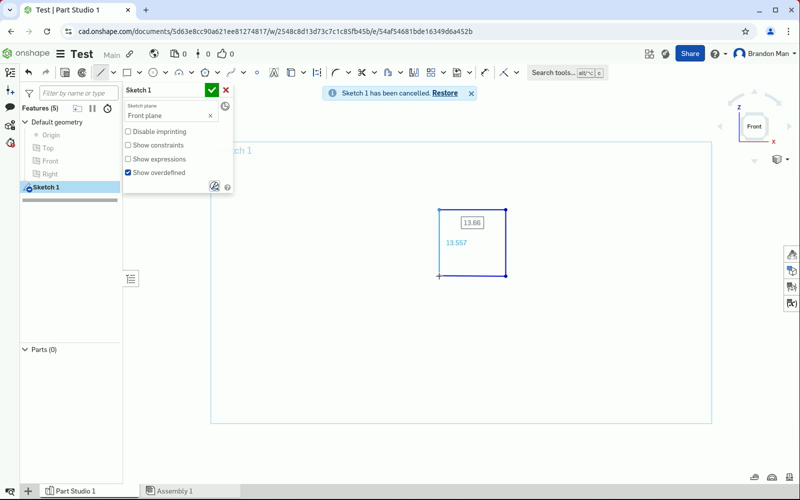
key_up(shift)
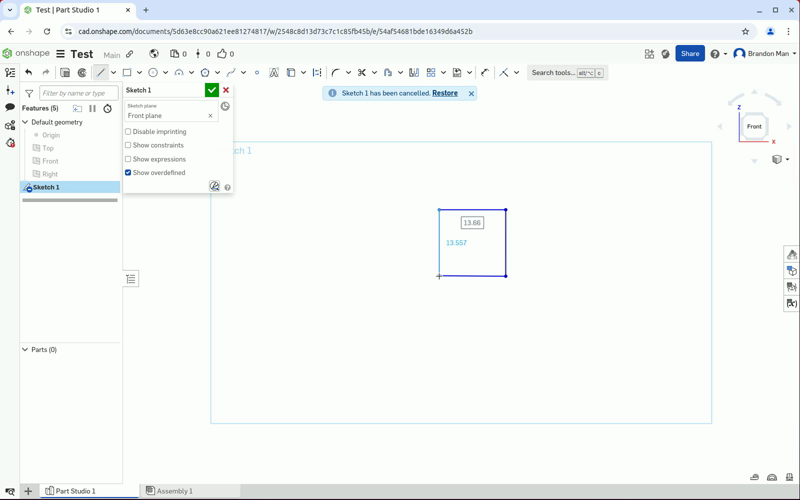
click(439, 275)
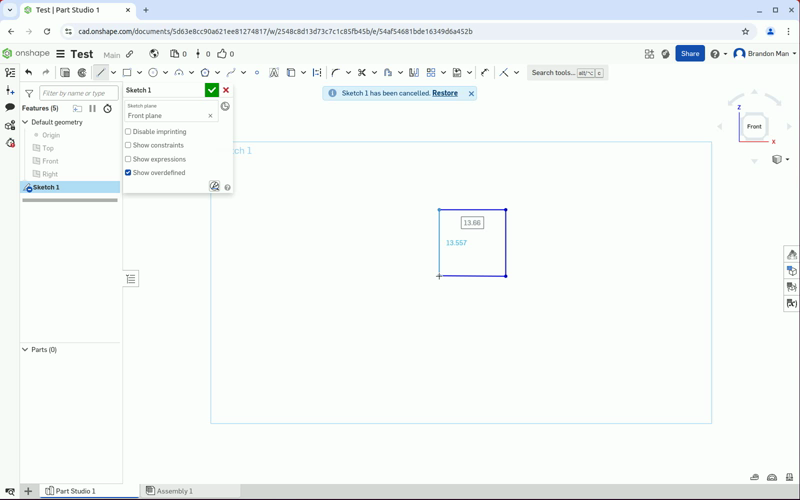
key(esc)
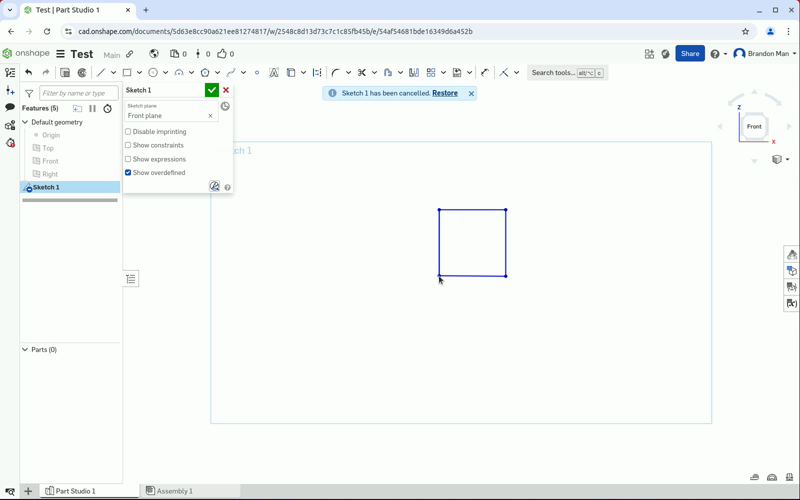
mouse_move(466, 239)
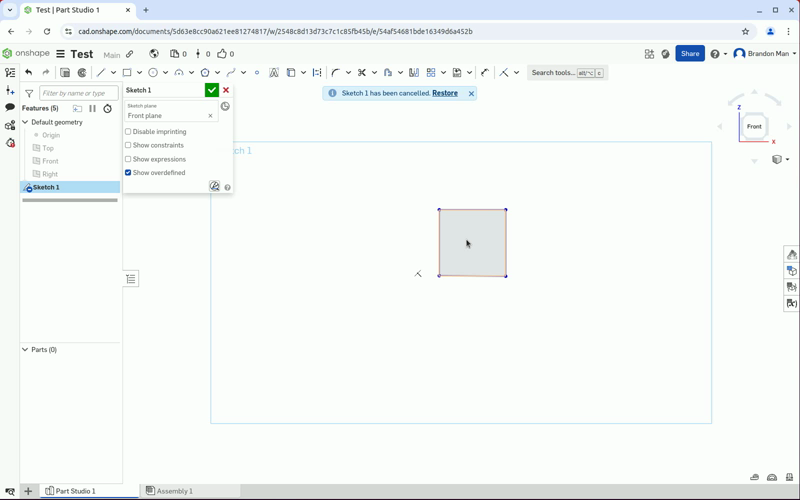
click(466, 239)
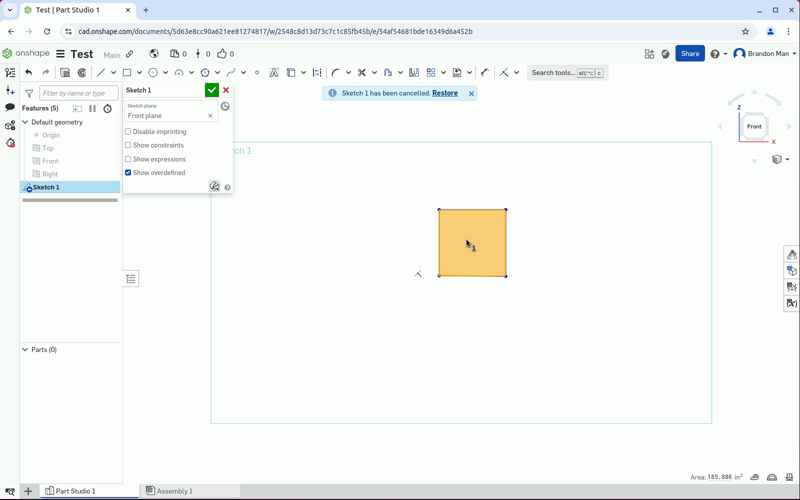
mouse_move(73, 352)
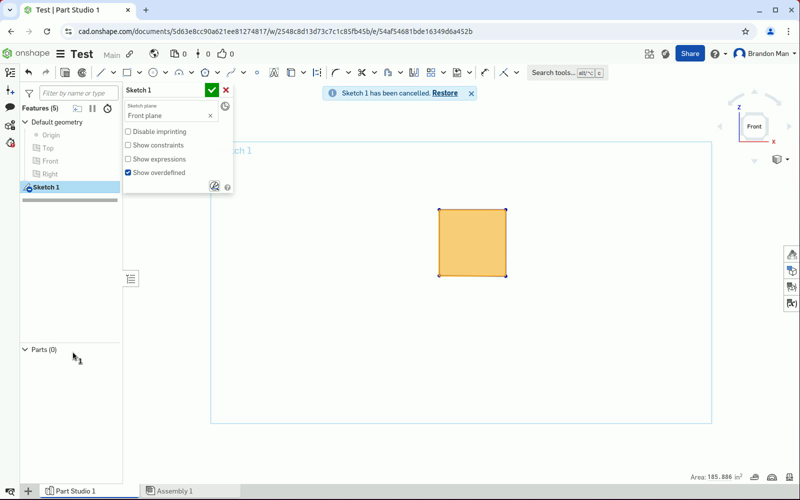
key(shift+y)
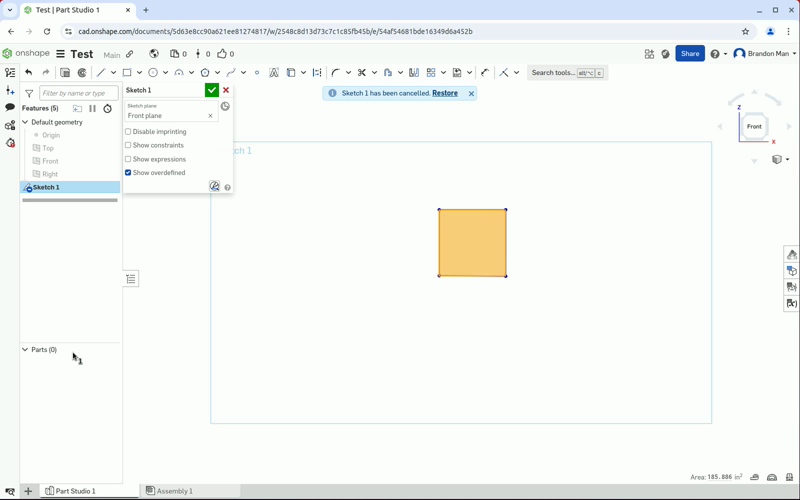
key(shift+e)
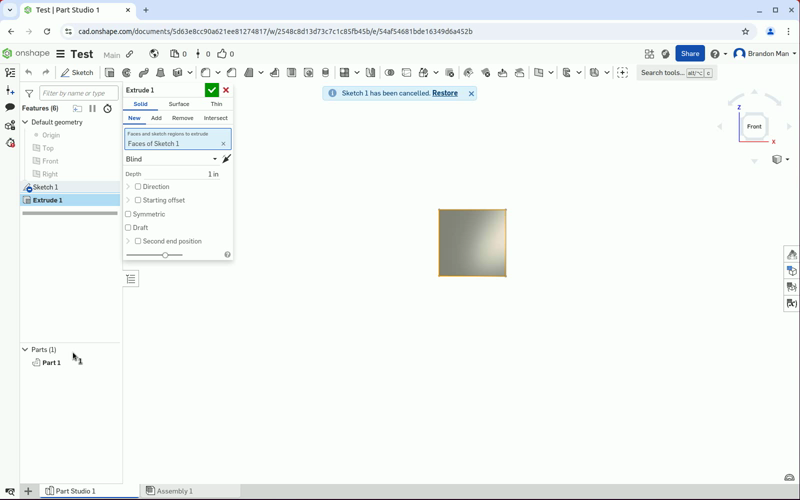
mouse_move(143, 106)
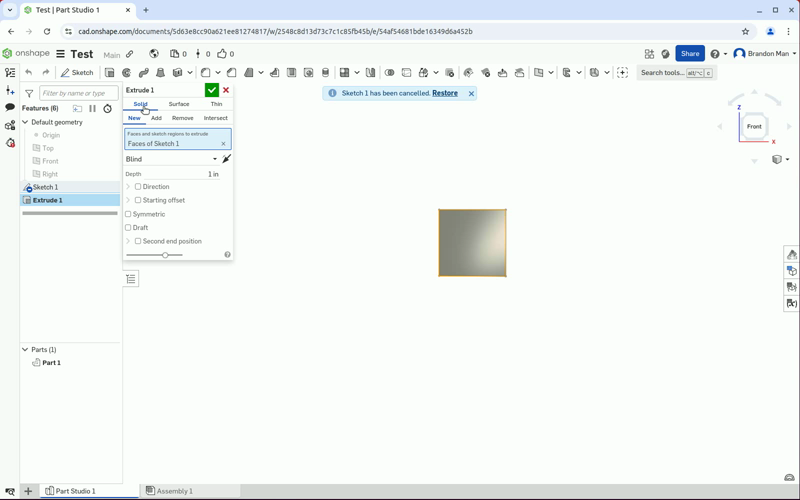
click(143, 106)
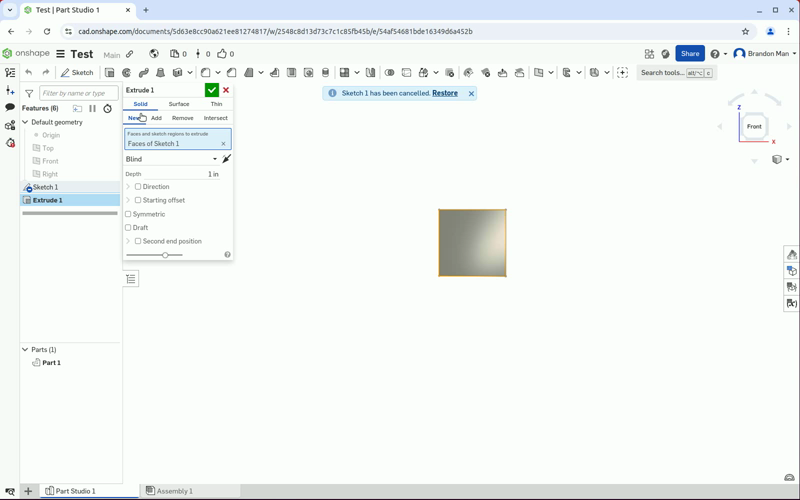
mouse_move(137, 120)
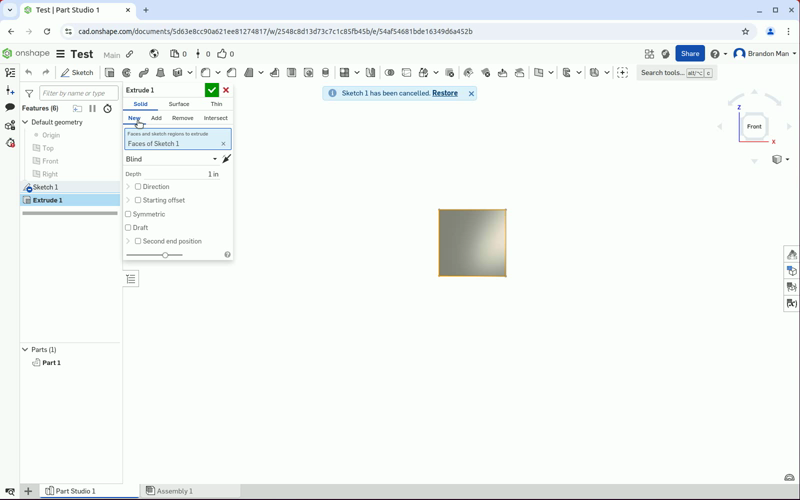
click(137, 120)
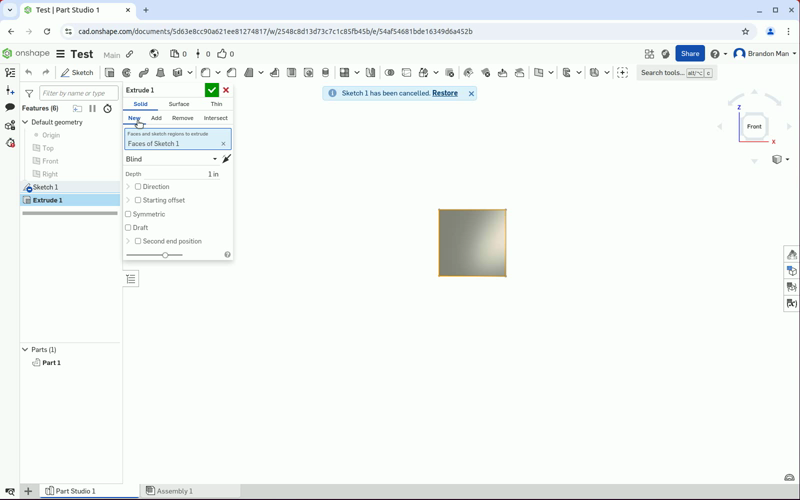
key(tab, 4)
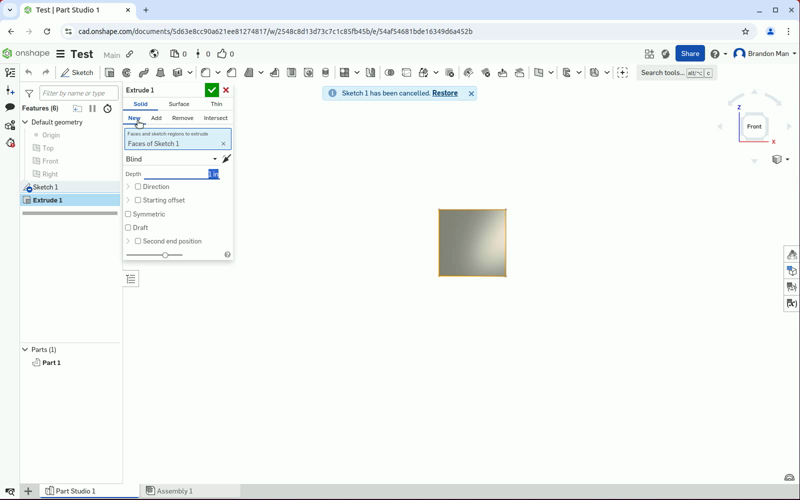
text(-5.777)
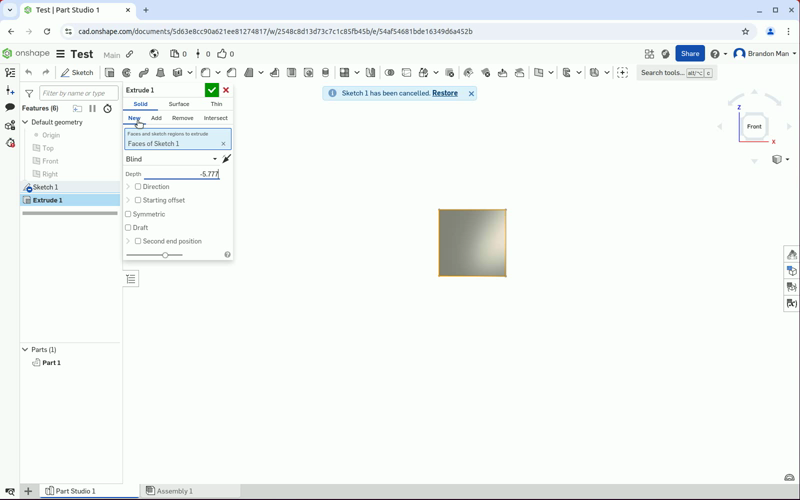
key(enter)
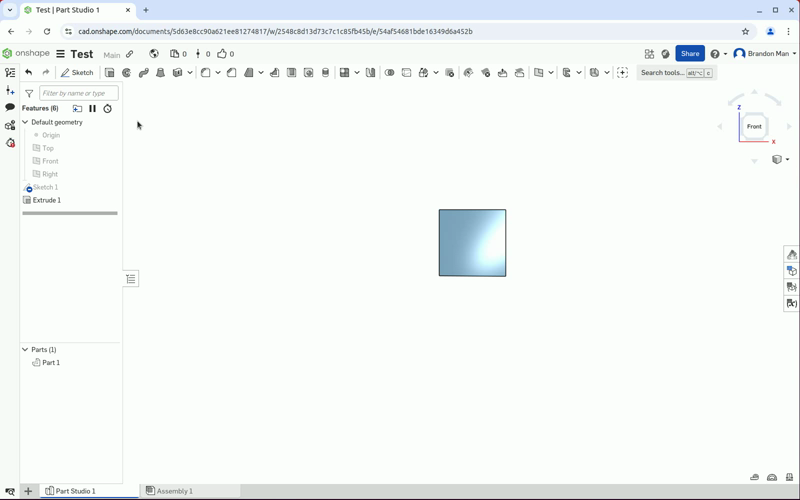
key(shift+h)
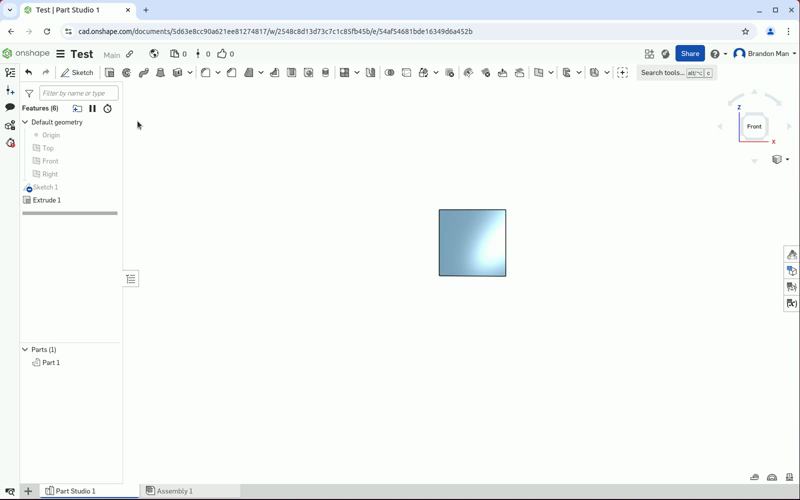
key(shift+h)
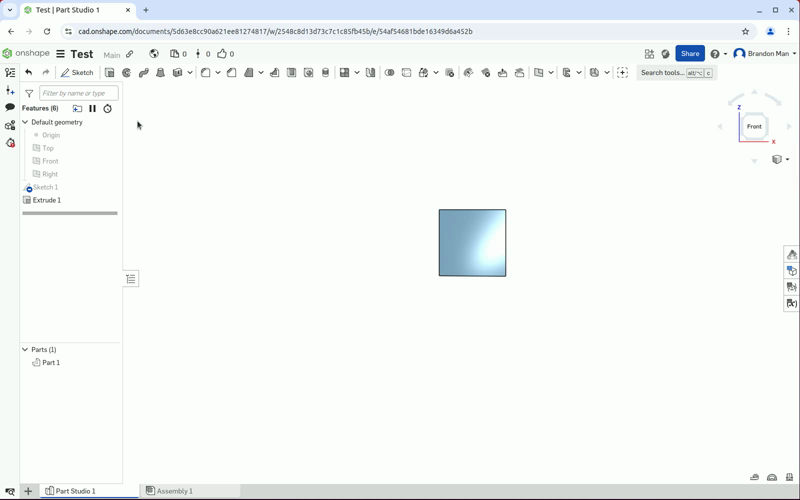
mouse_move(73, 189)
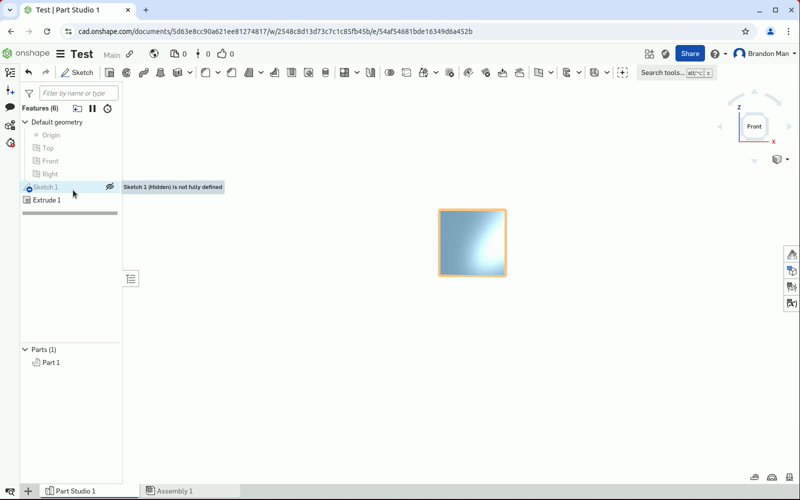
click(73, 189)
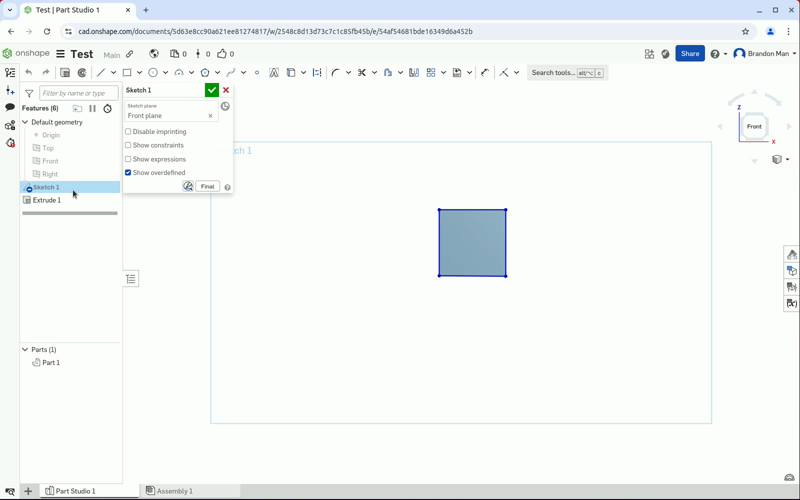
mouse_move(229, 92)
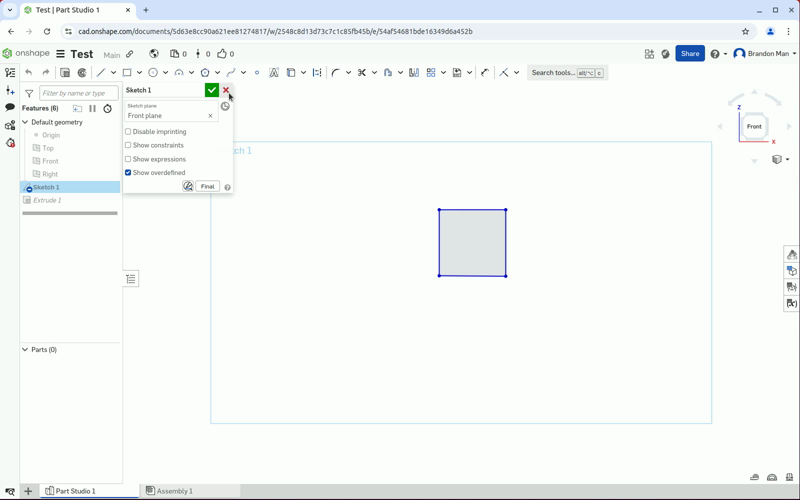
click(229, 92)
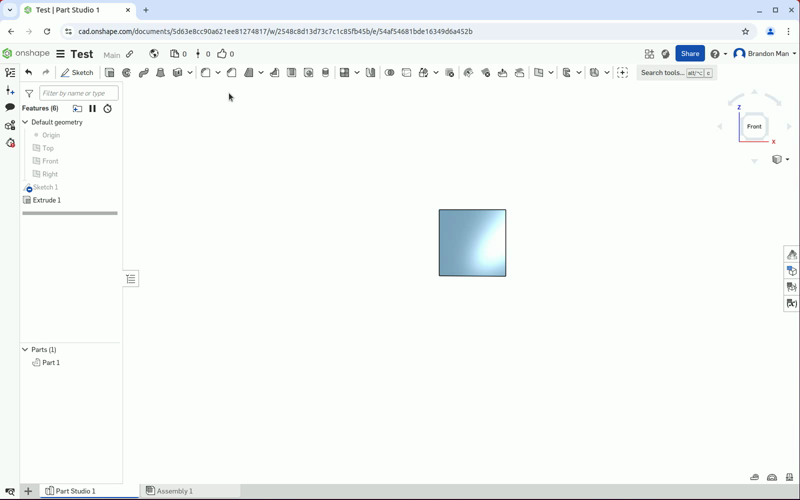
mouse_move(73, 352)
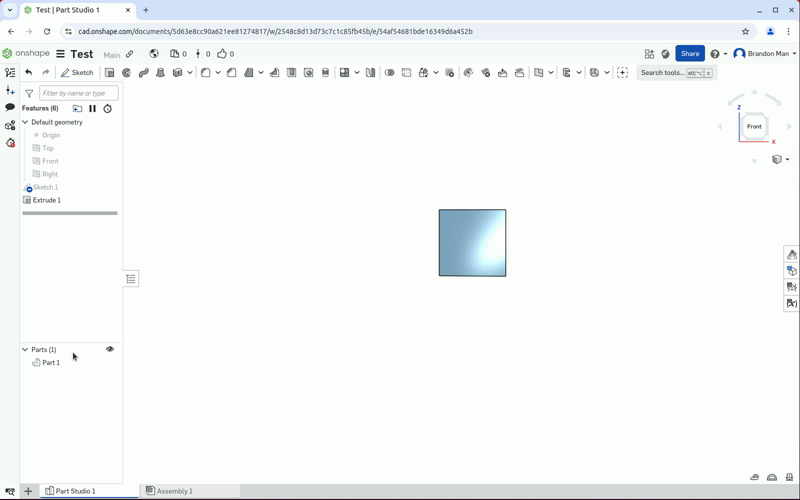
key(y)
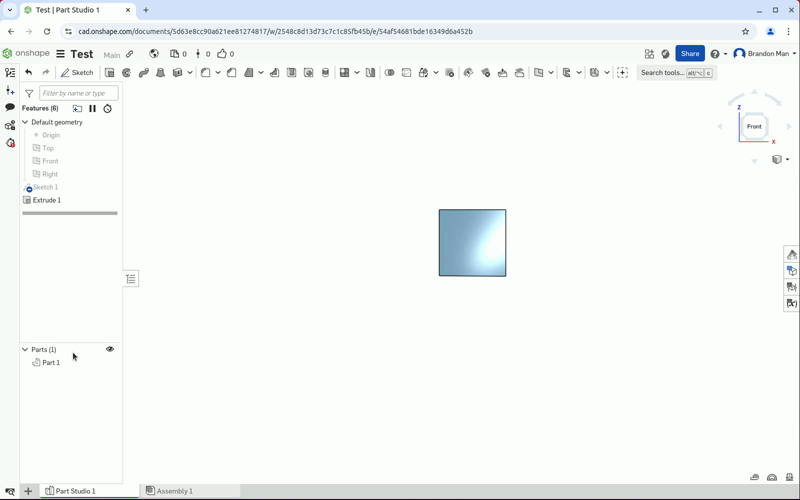
key(shift+p)
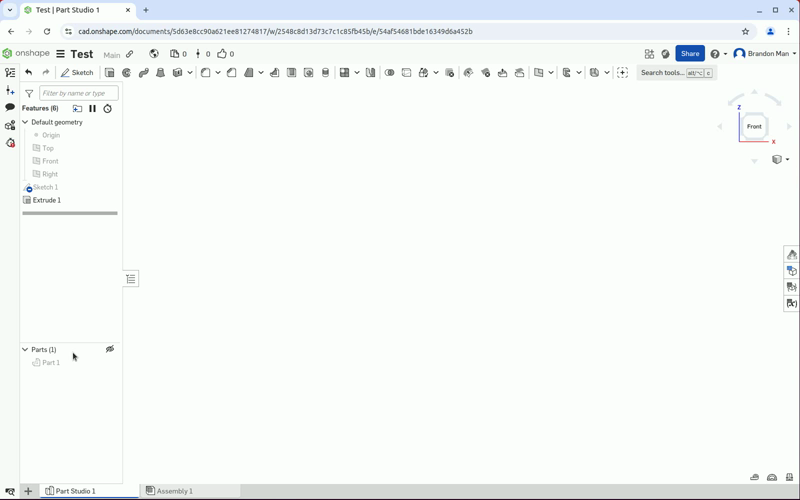
key(space)
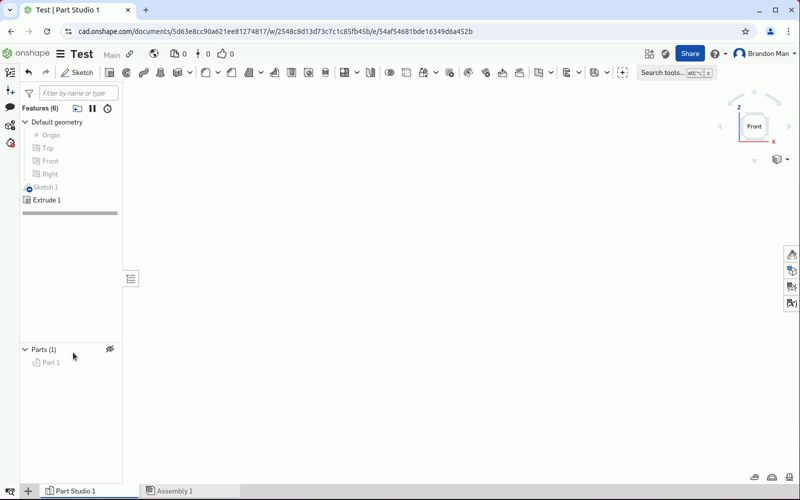
key_down(shift)
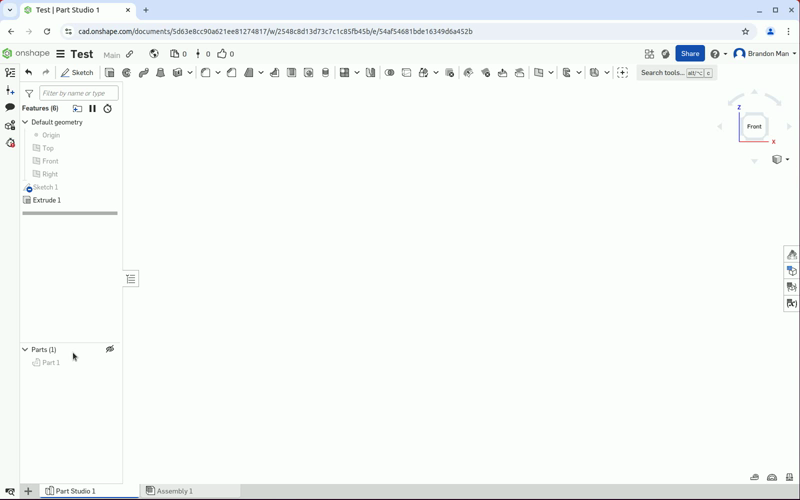
key(down)
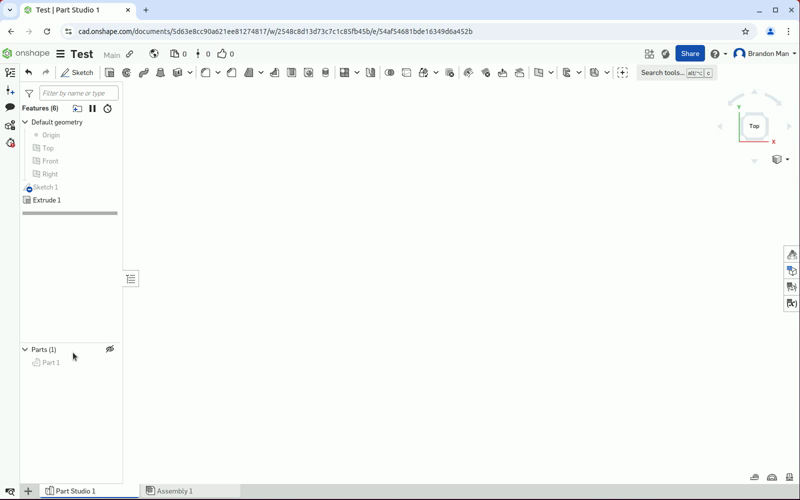
key_up(shift)
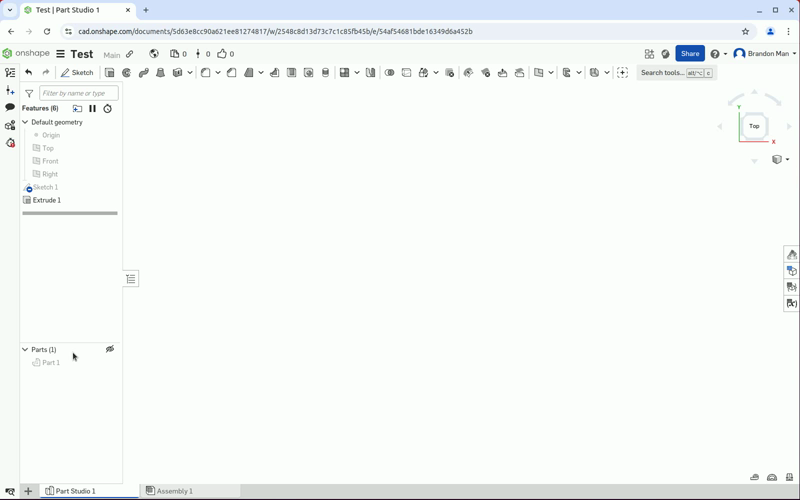
mouse_move(73, 352)
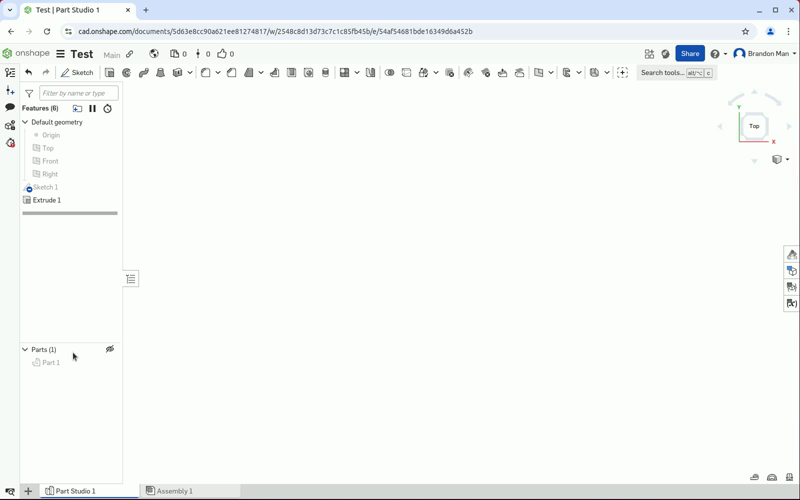
key(shift+y)
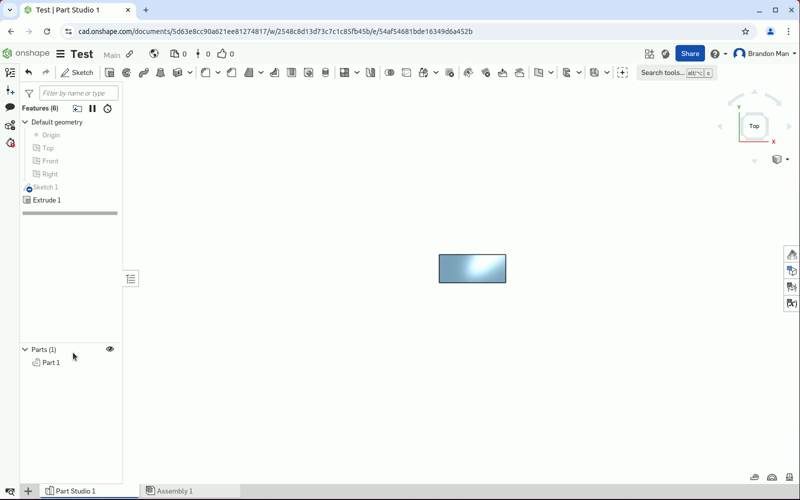
mouse_move(541, 75)
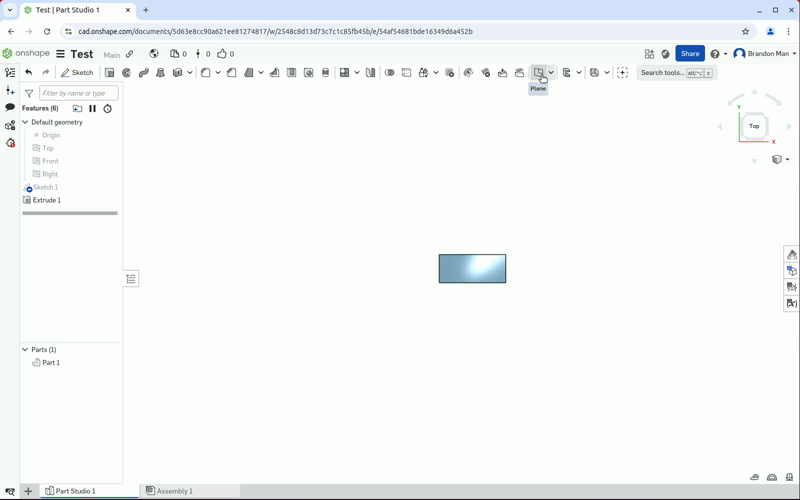
click(541, 75)
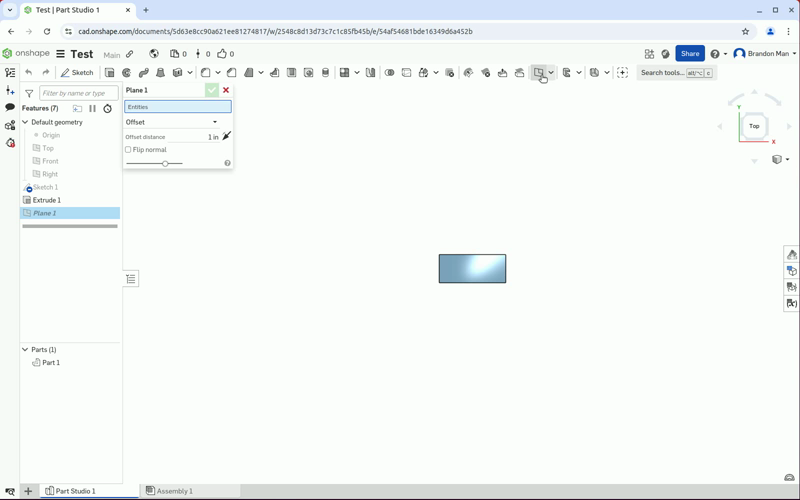
mouse_move(73, 150)
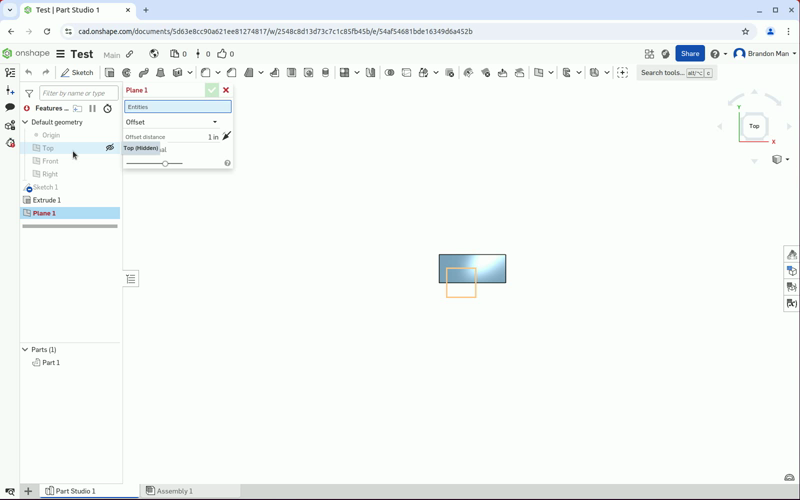
click(73, 150)
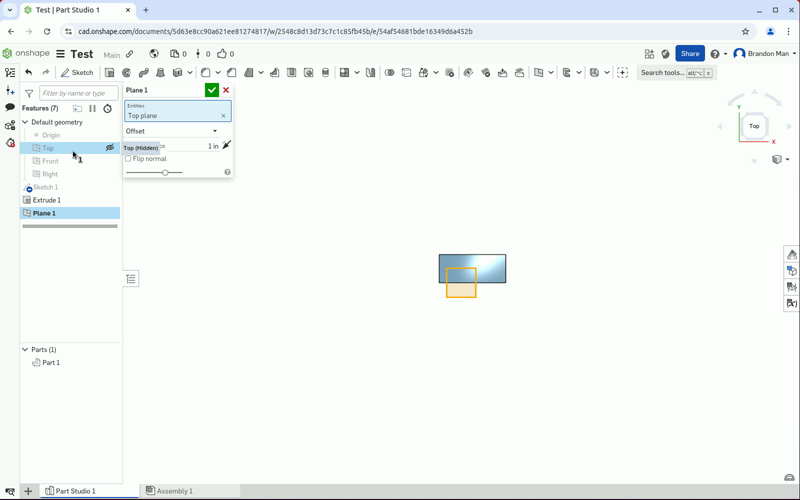
key(tab, 2)
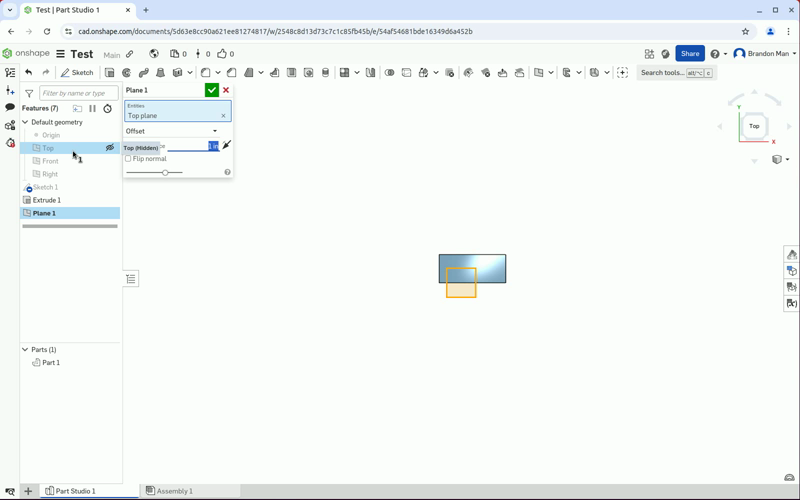
text(14.913)
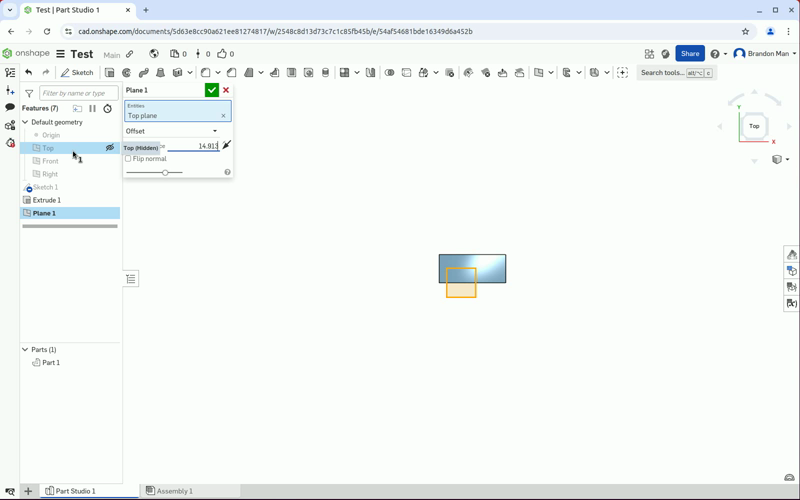
key(enter, 2)
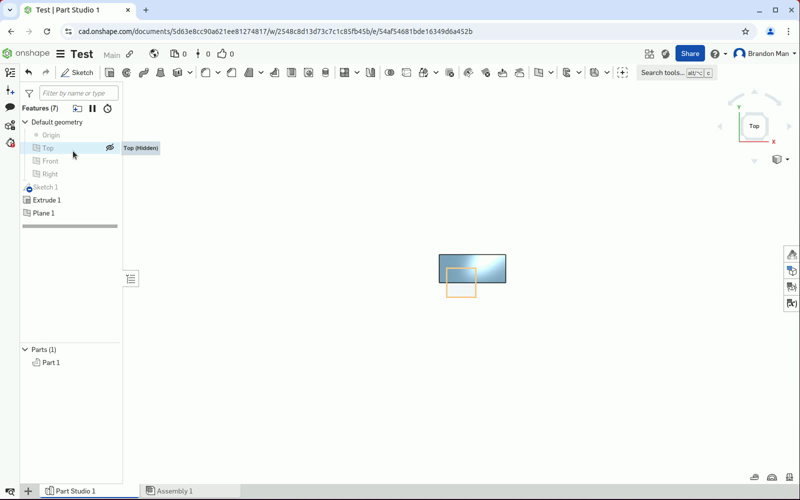
key(shift+s)
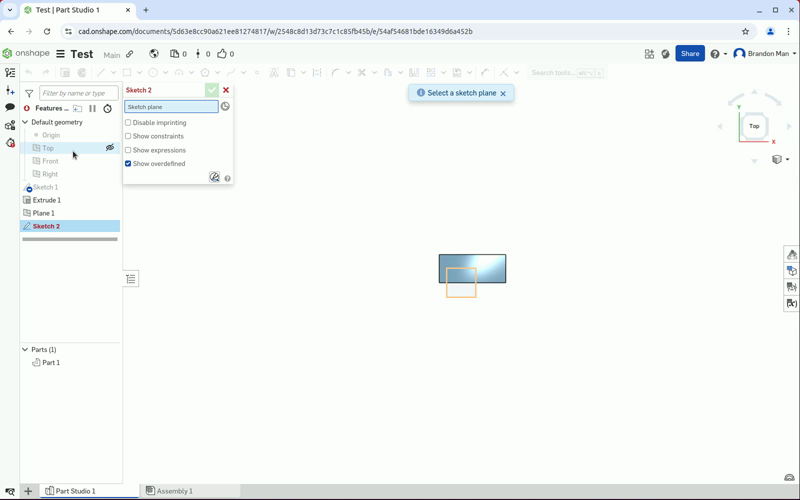
mouse_move(73, 215)
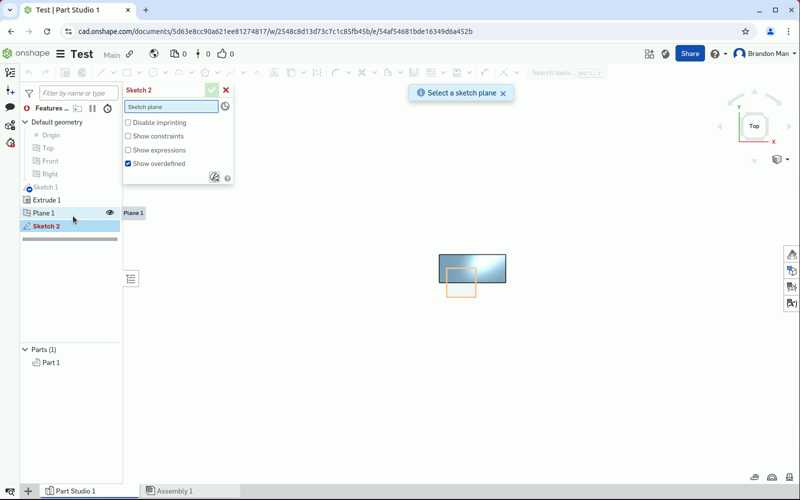
click(73, 215)
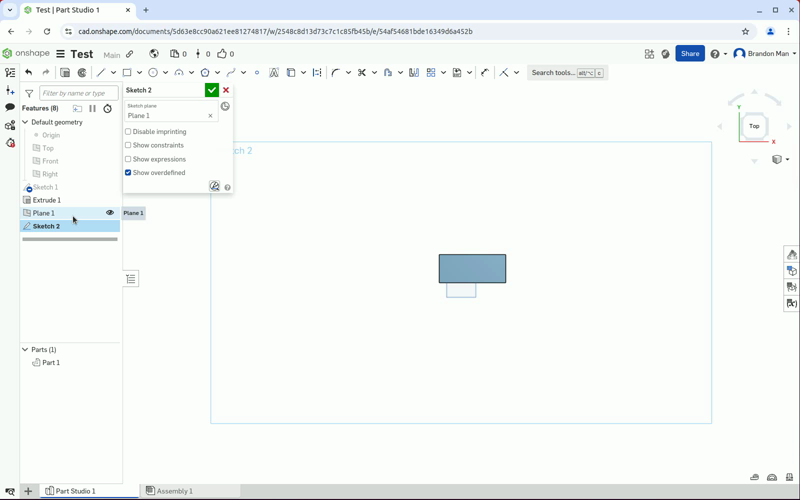
mouse_move(73, 352)
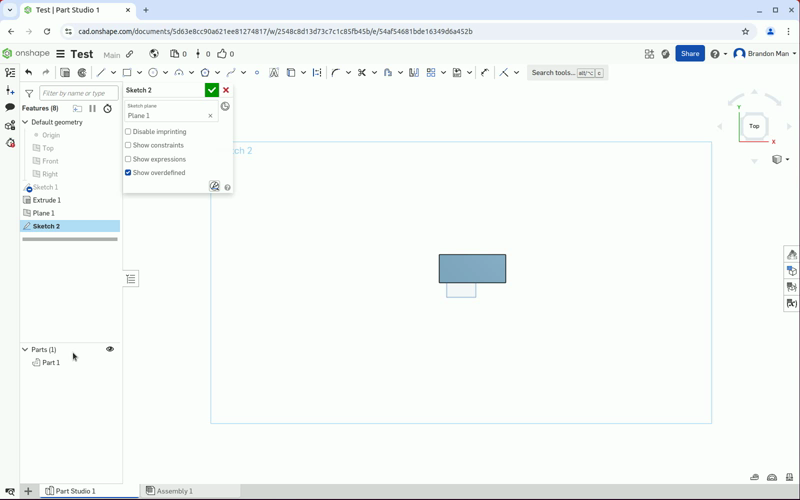
key(y)
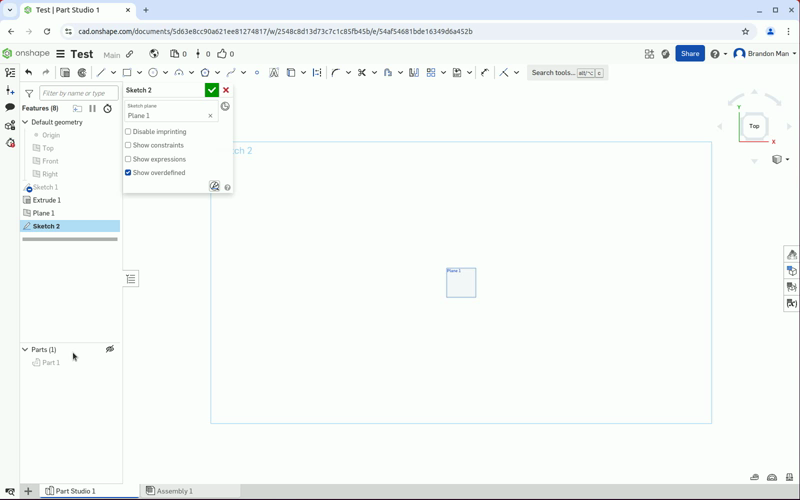
key(l)
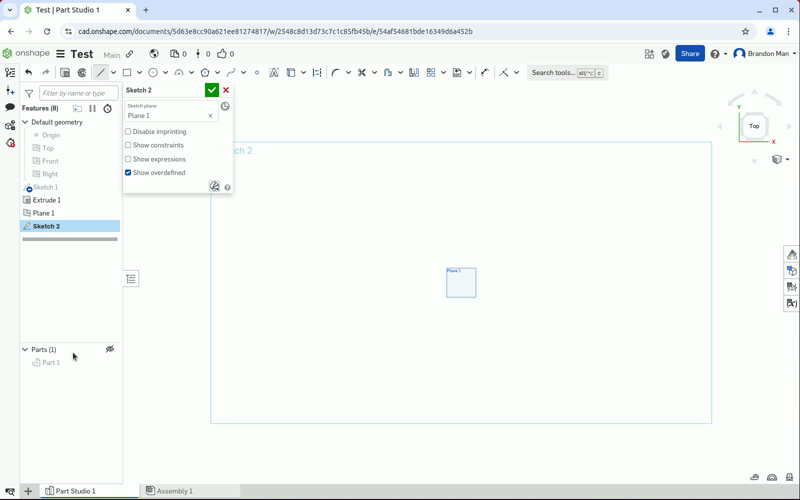
key_down(shift)
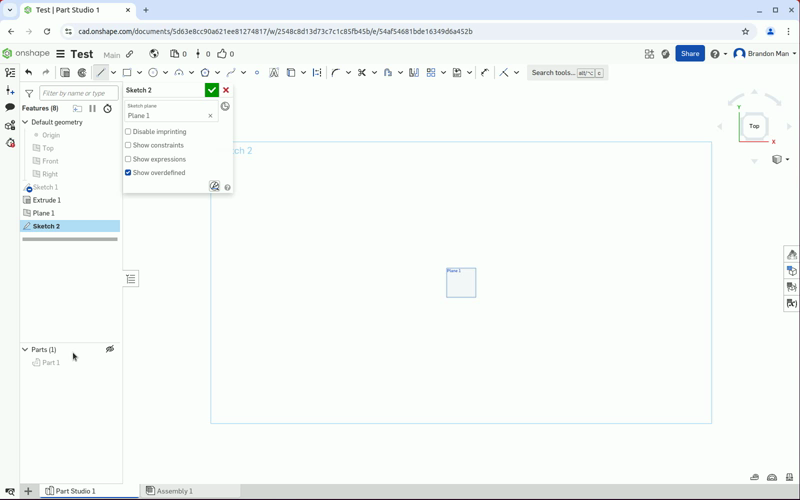
mouse_move(439, 282)
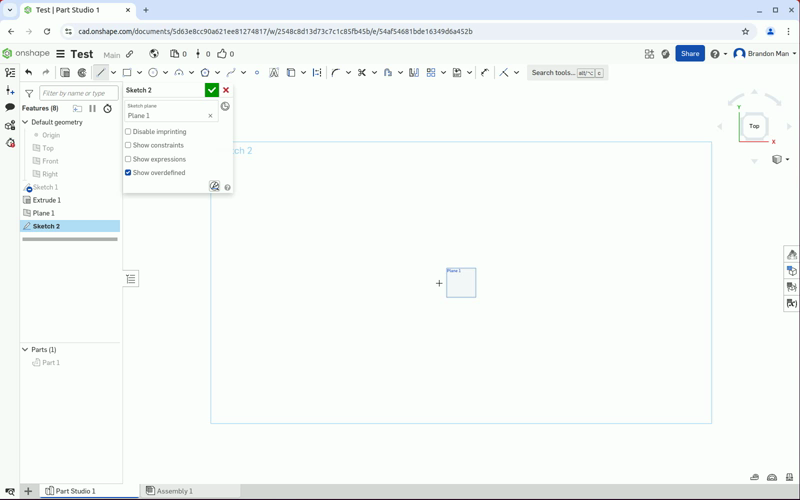
click(439, 282)
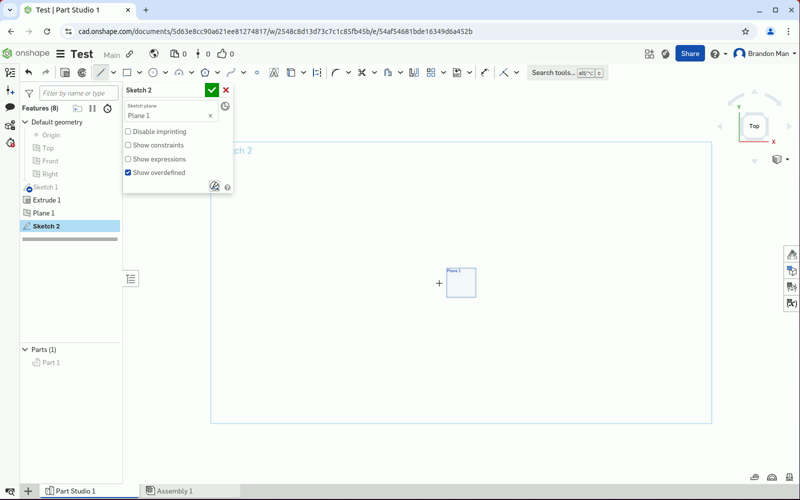
key_up(shift)
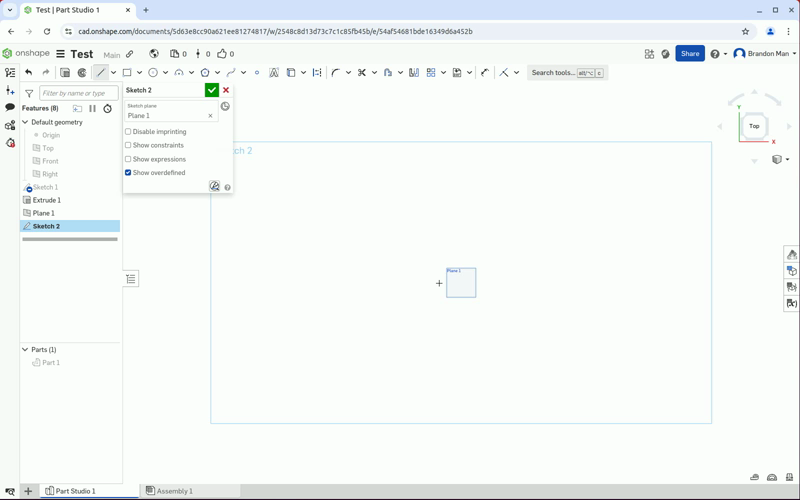
key_down(shift)
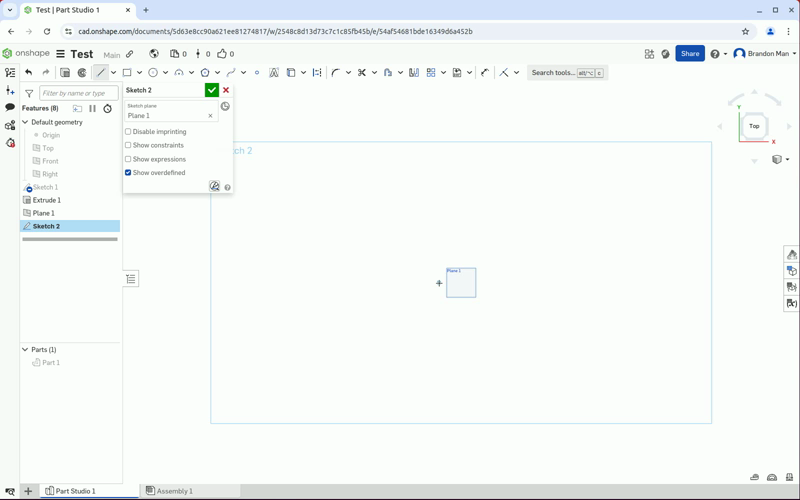
mouse_move(469, 282)
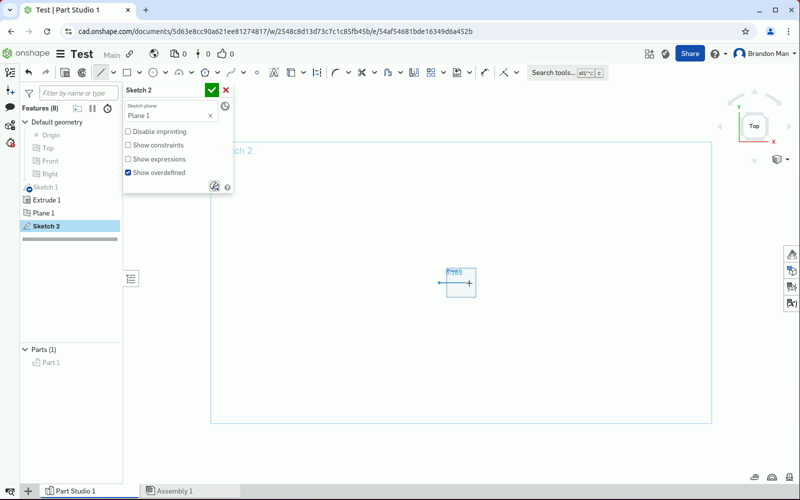
mouse_move(477, 282)
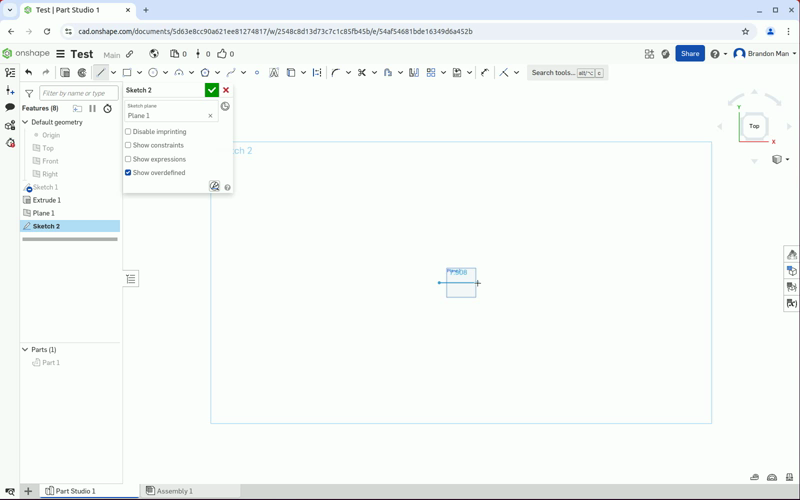
click(477, 282)
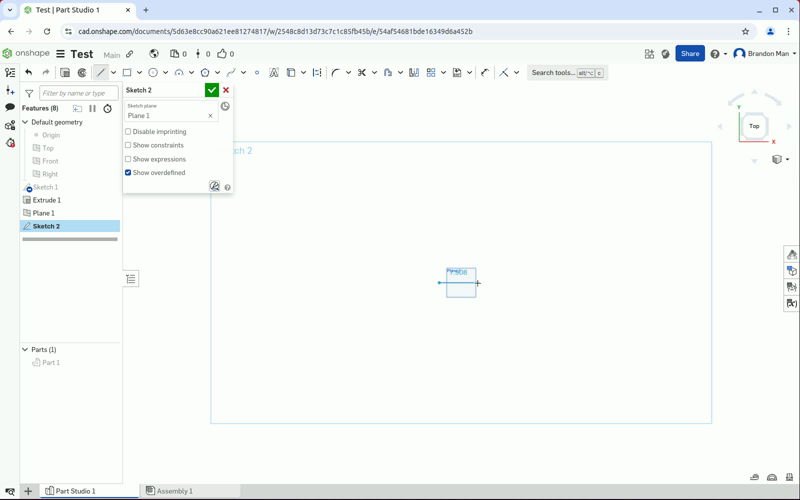
key_up(shift)
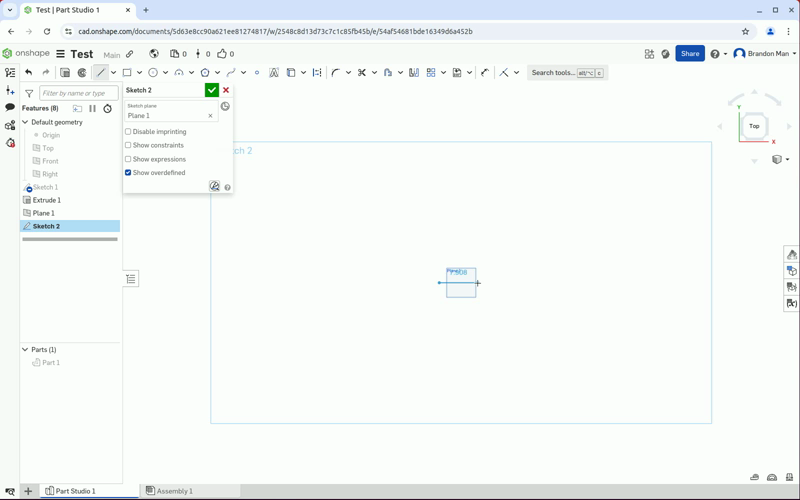
key_down(shift)
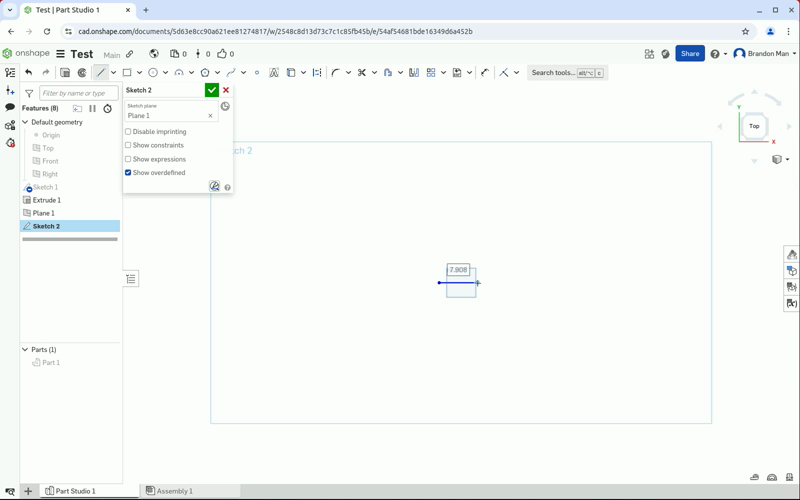
mouse_move(507, 282)
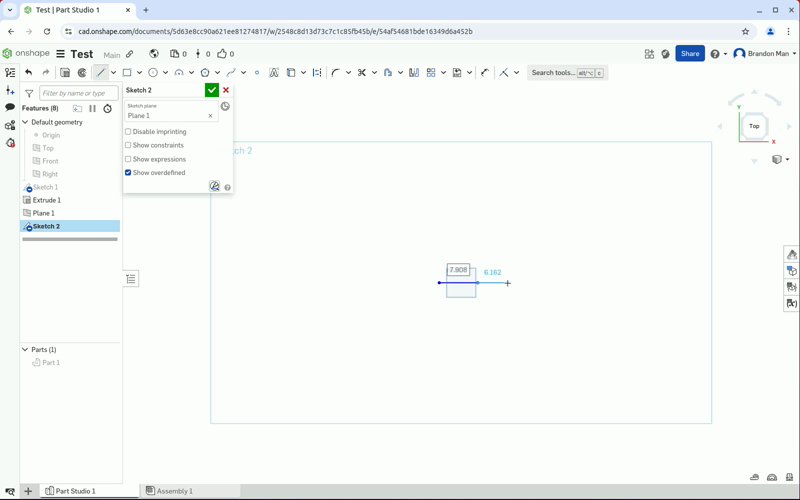
mouse_move(477, 254)
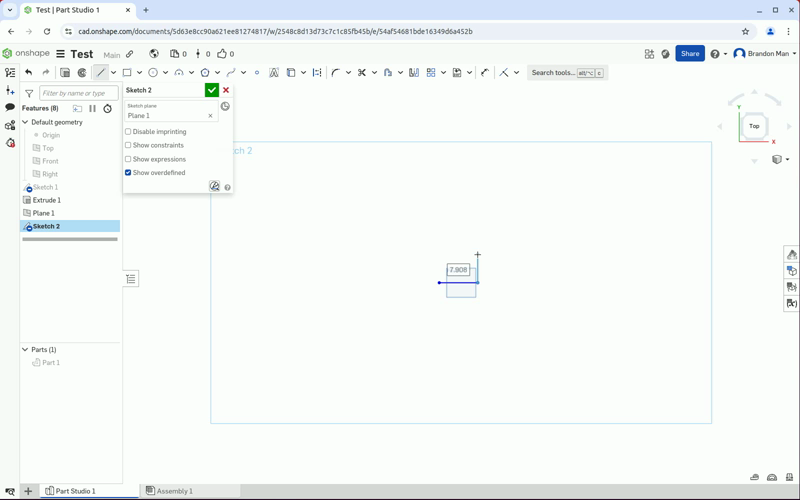
click(477, 254)
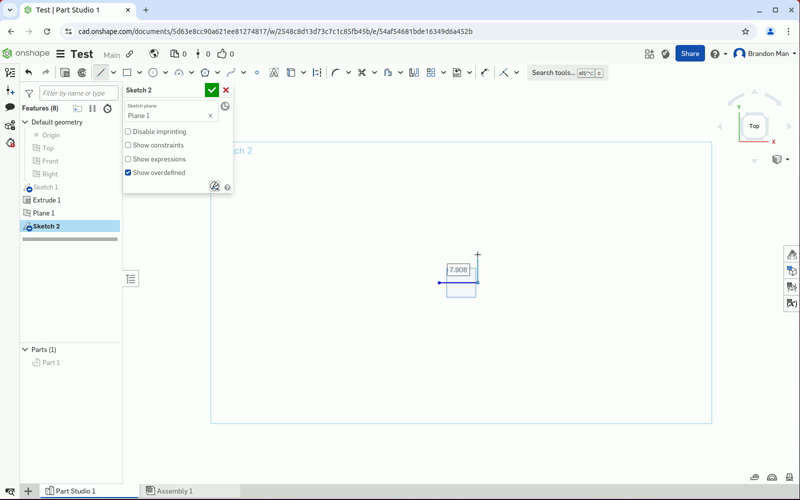
key_up(shift)
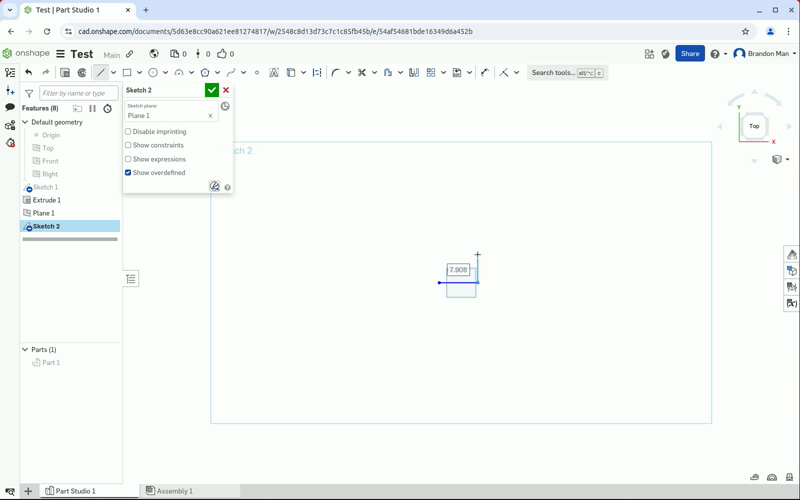
key_down(shift)
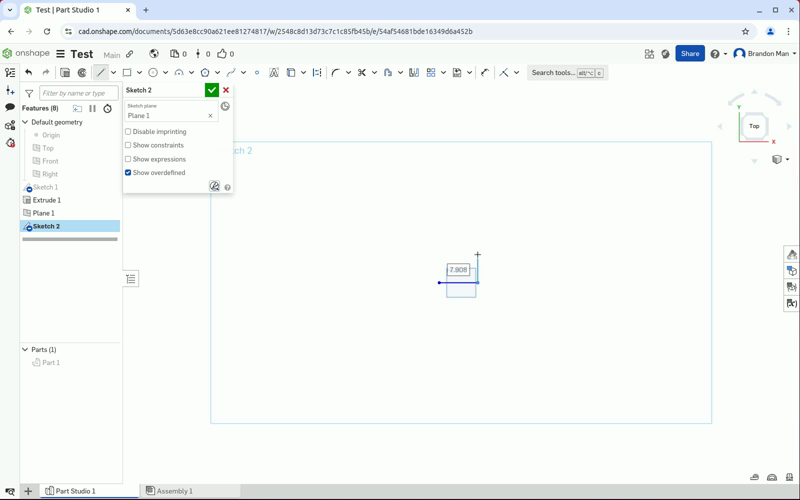
mouse_move(507, 254)
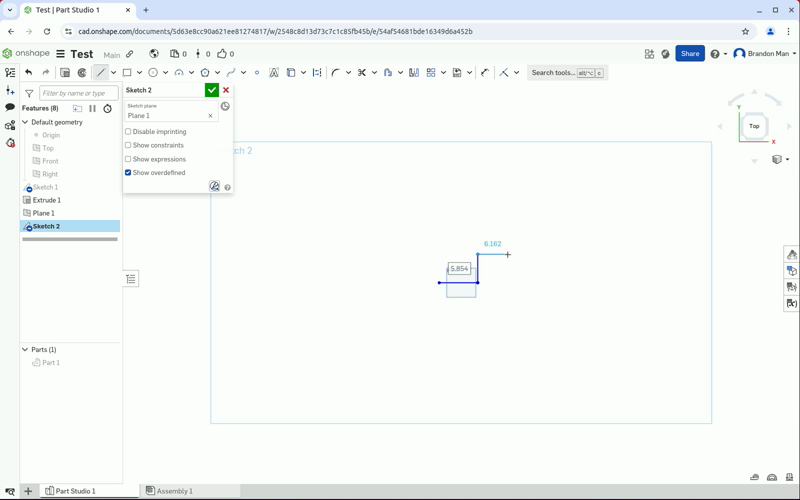
mouse_move(439, 254)
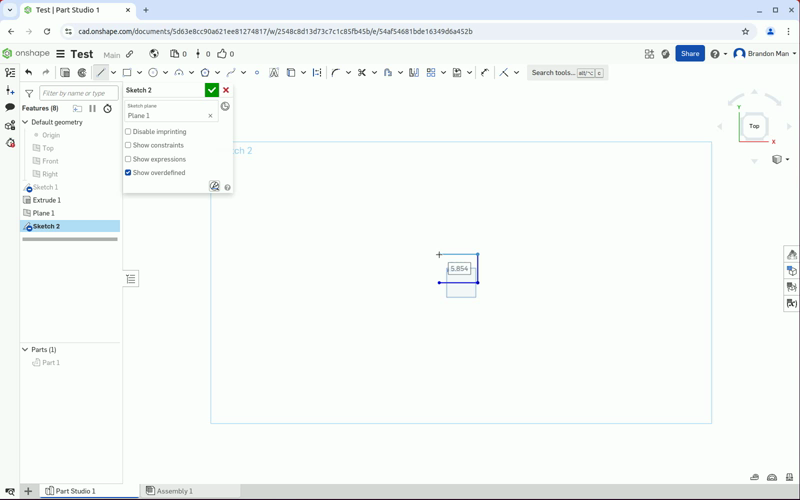
click(439, 254)
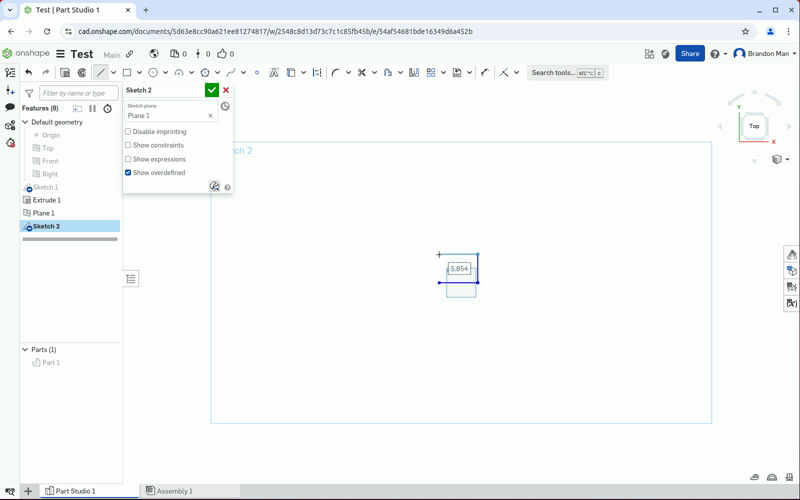
key_up(shift)
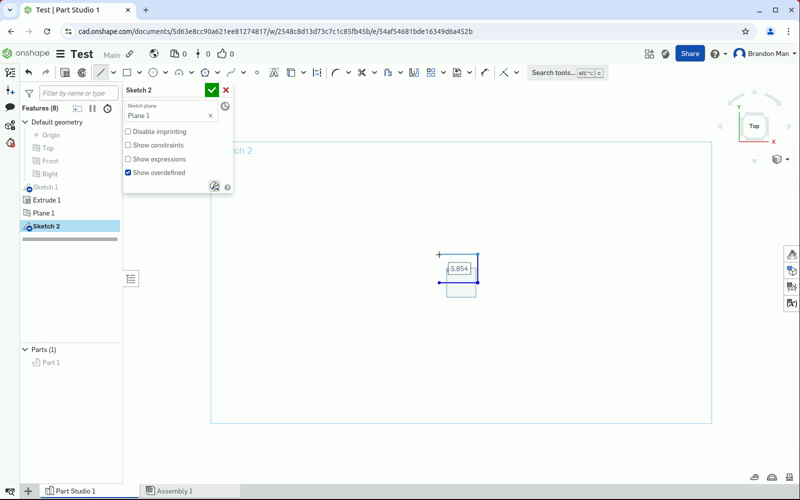
mouse_move(469, 254)
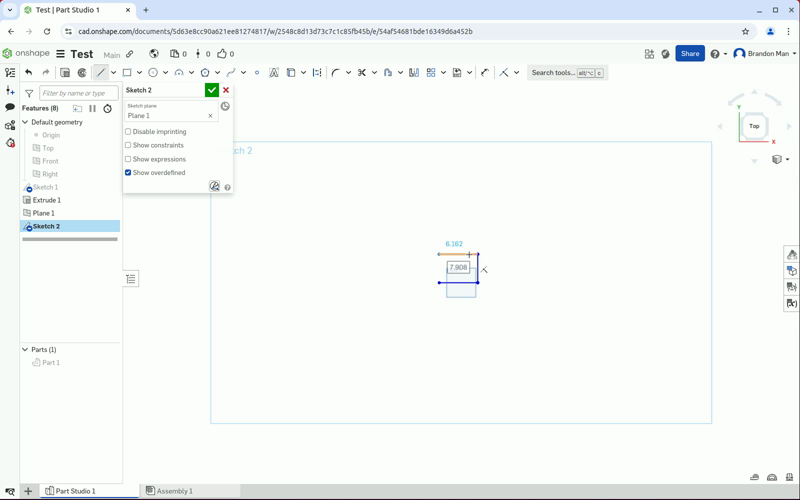
key_down(shift)
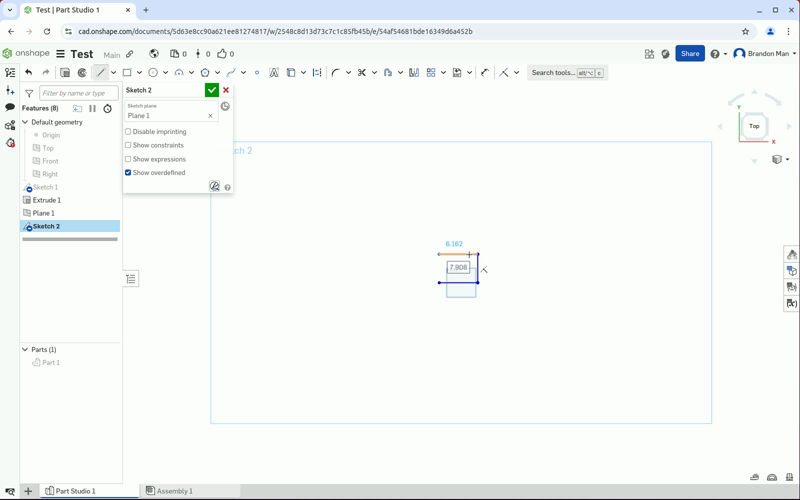
mouse_move(439, 282)
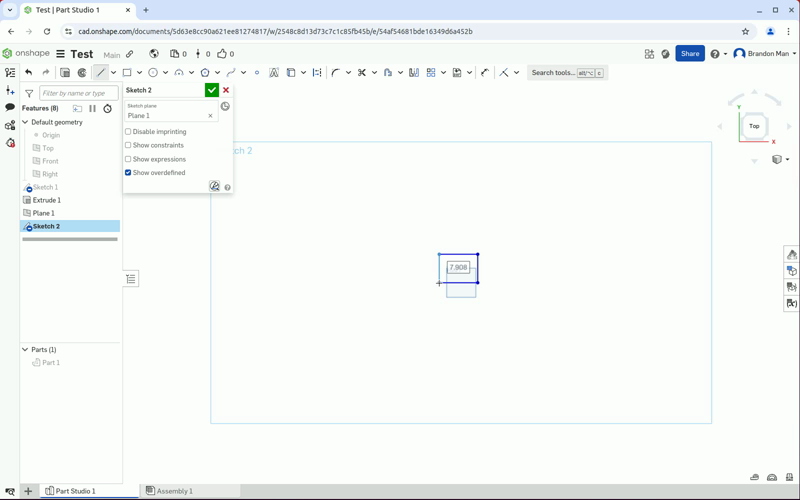
key_up(shift)
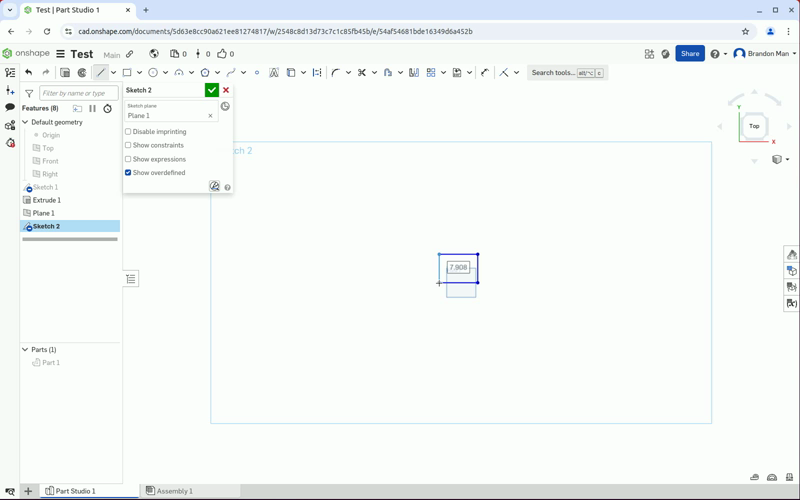
click(439, 282)
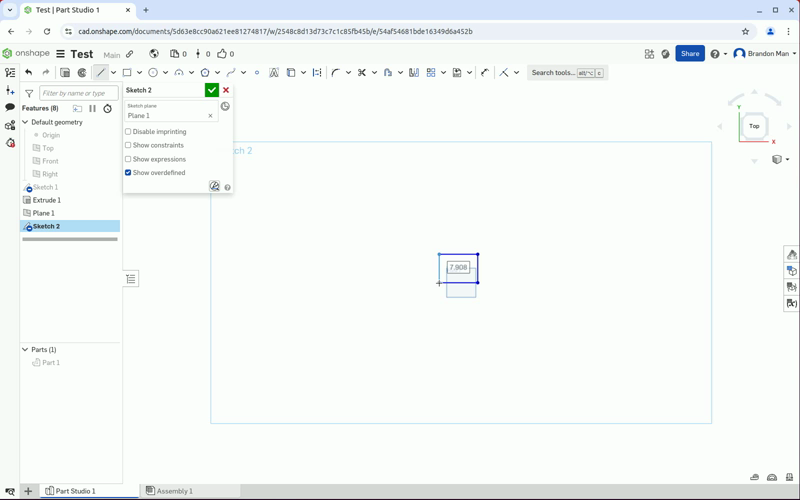
key(esc)
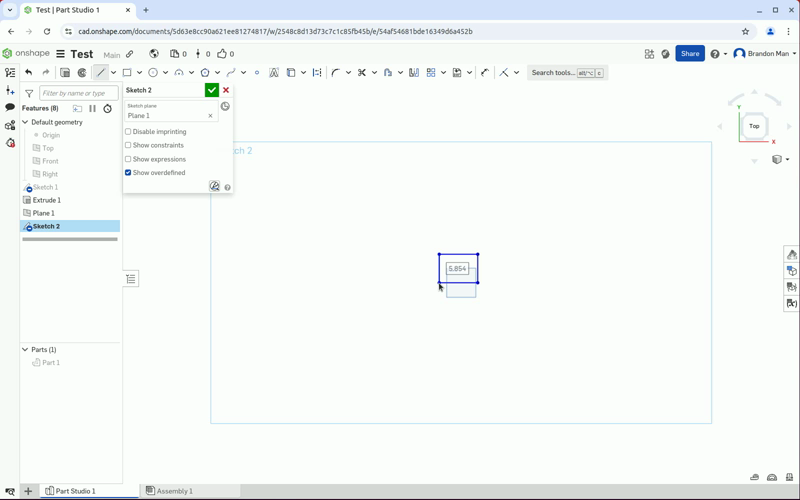
mouse_move(469, 280)
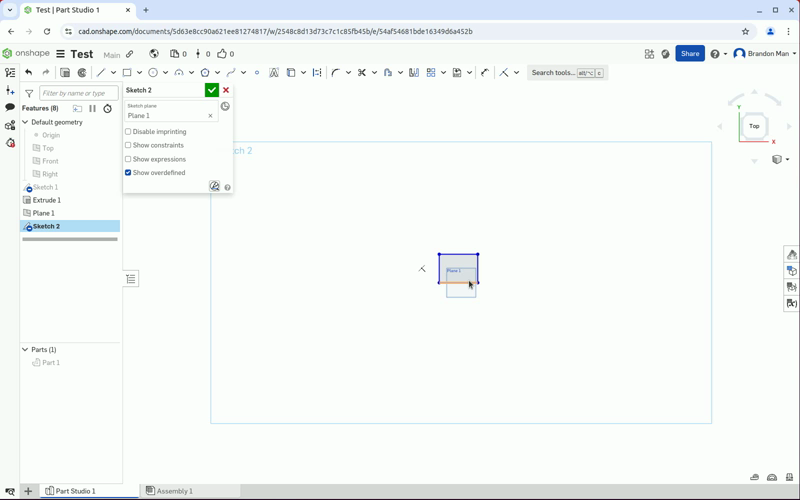
scroll(6)
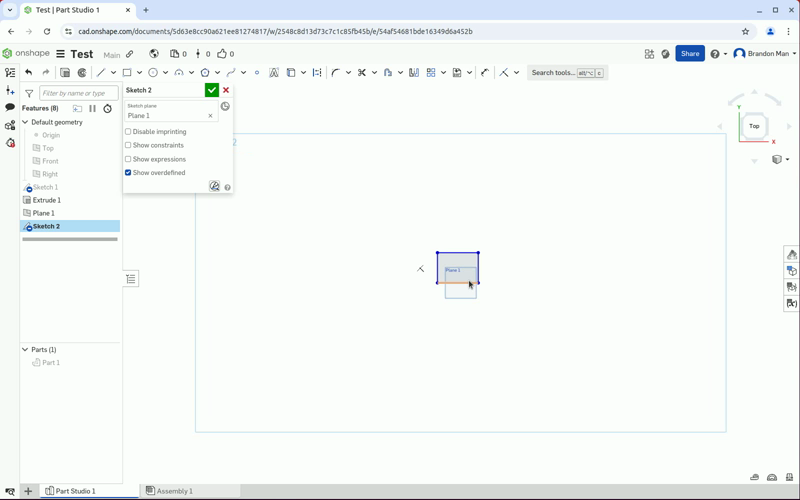
scroll(6)
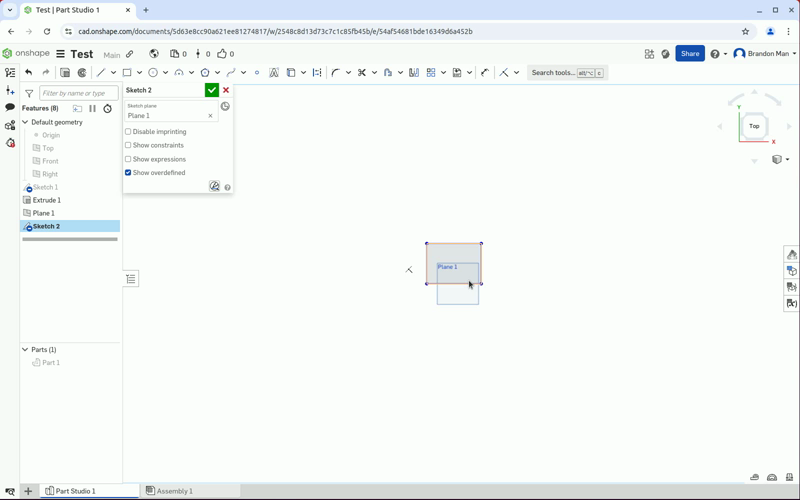
scroll(6)
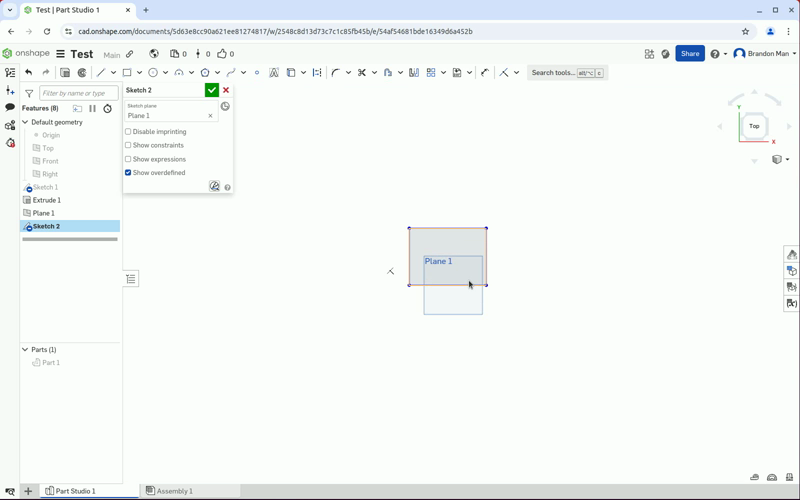
scroll(6)
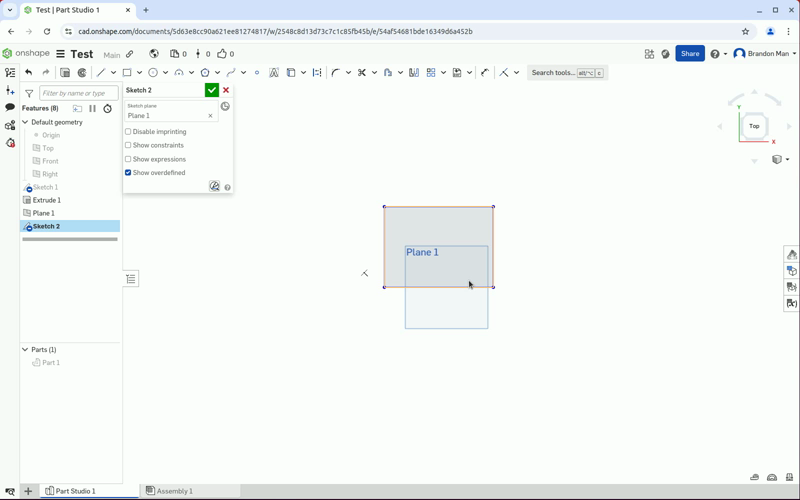
scroll(6)
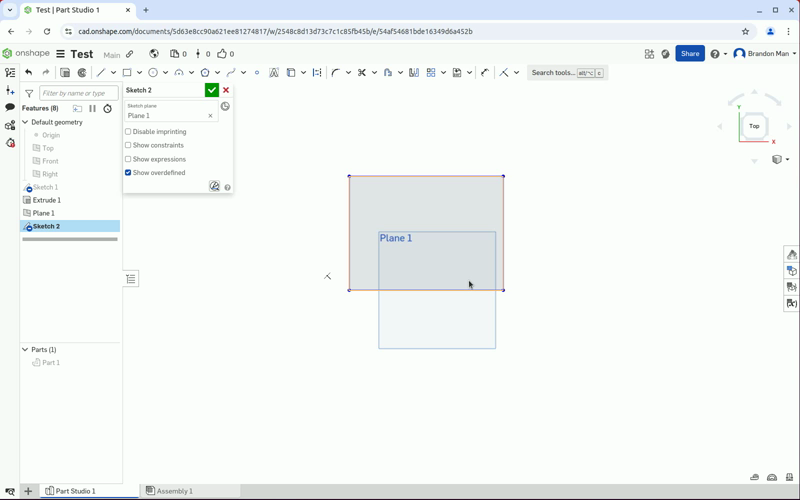
scroll(6)
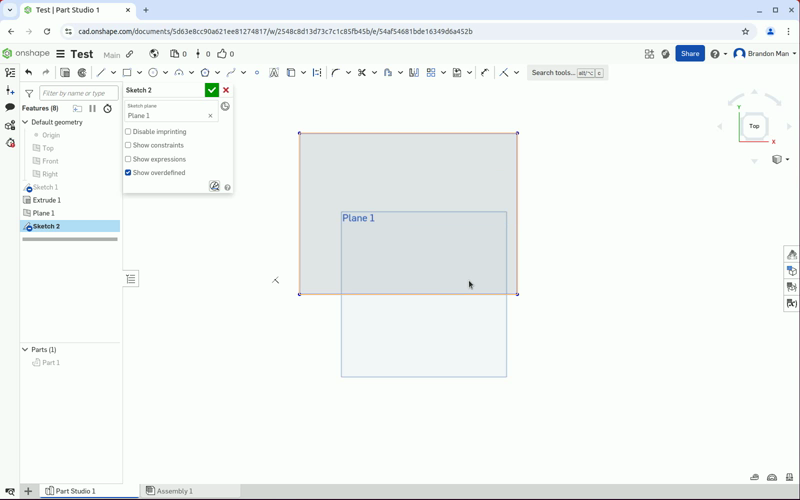
scroll(6)
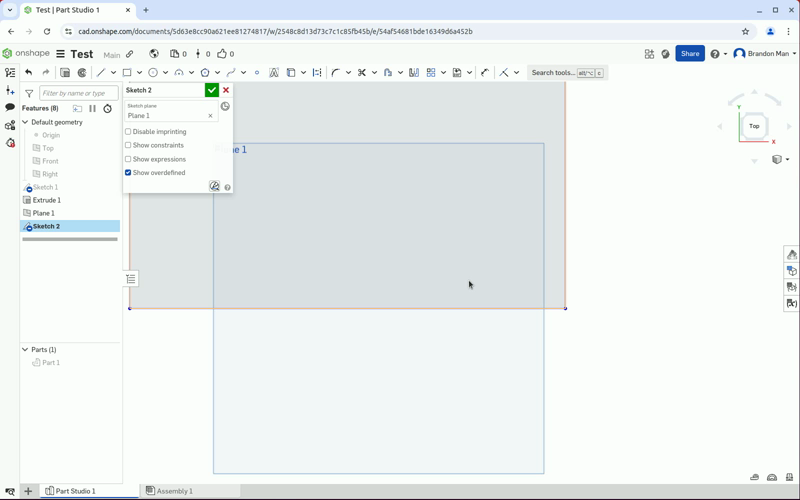
click(469, 280)
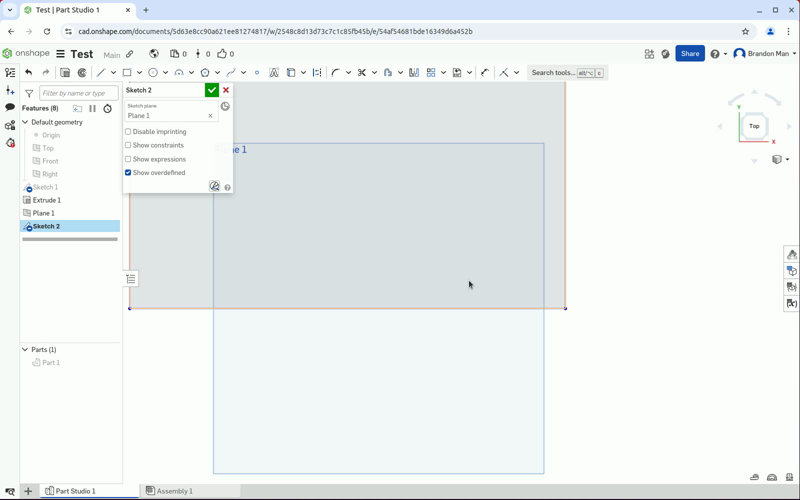
scroll(-6)
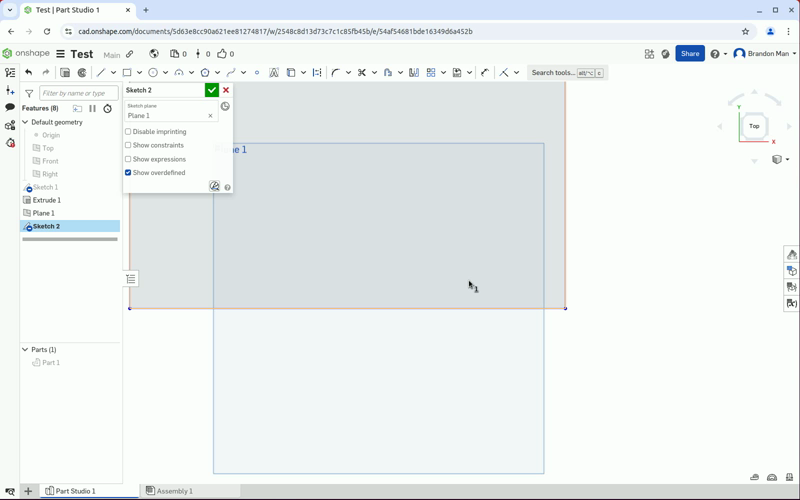
scroll(-6)
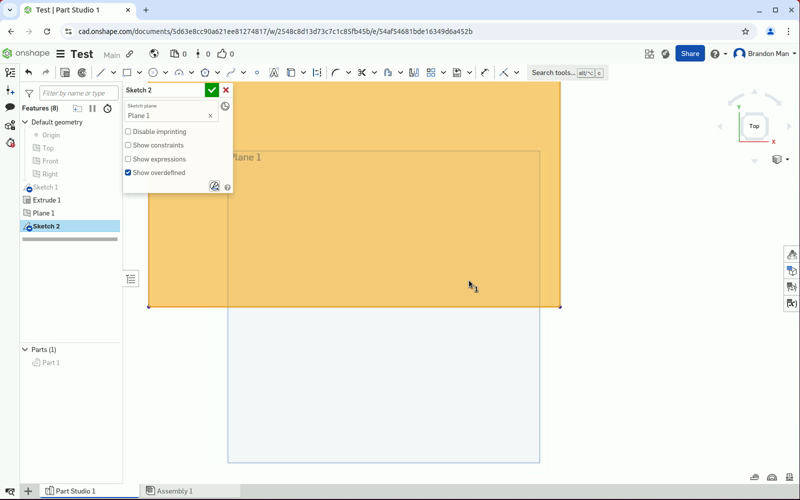
scroll(-6)
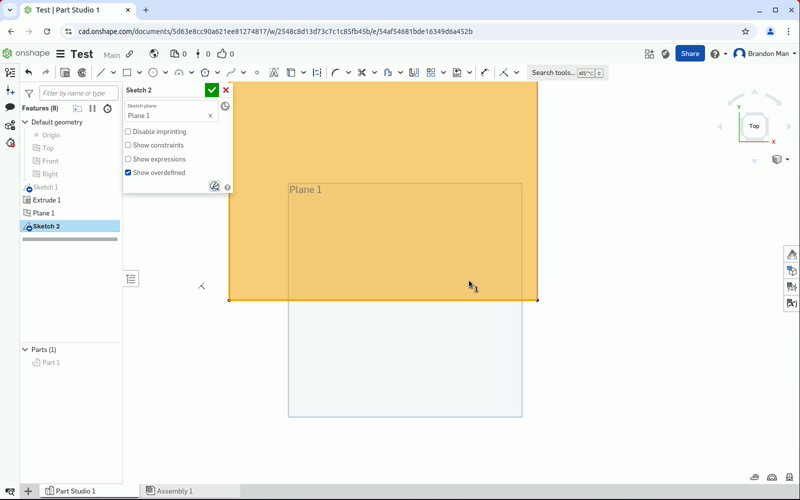
scroll(-6)
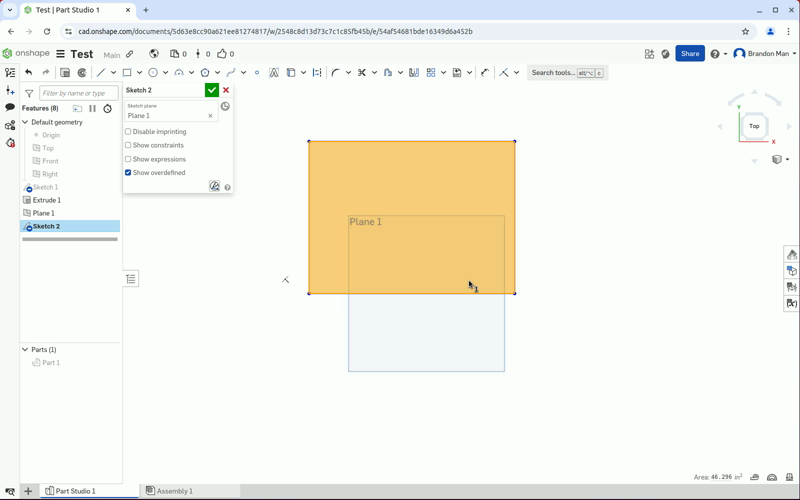
scroll(-6)
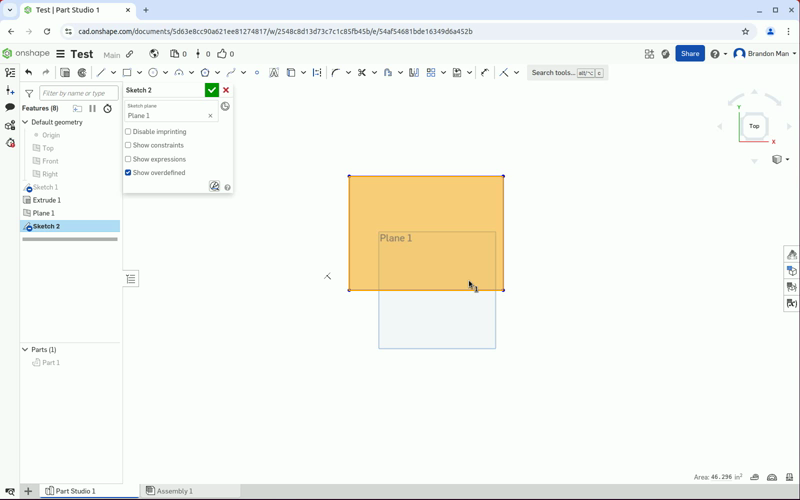
scroll(-6)
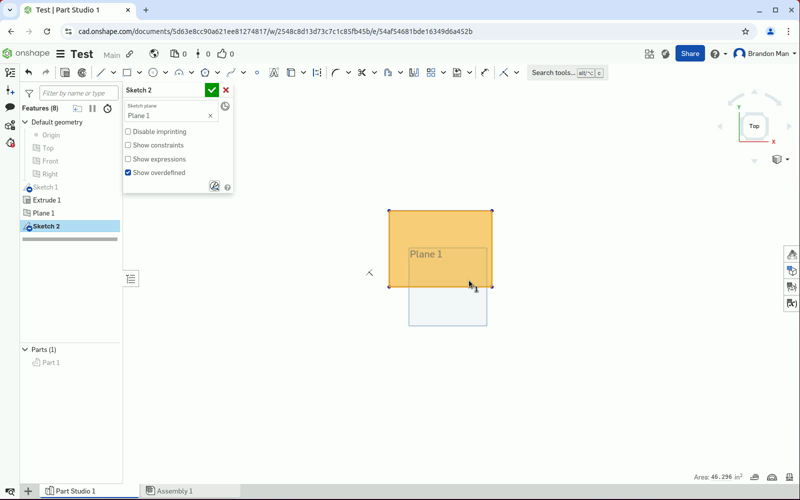
scroll(-6)
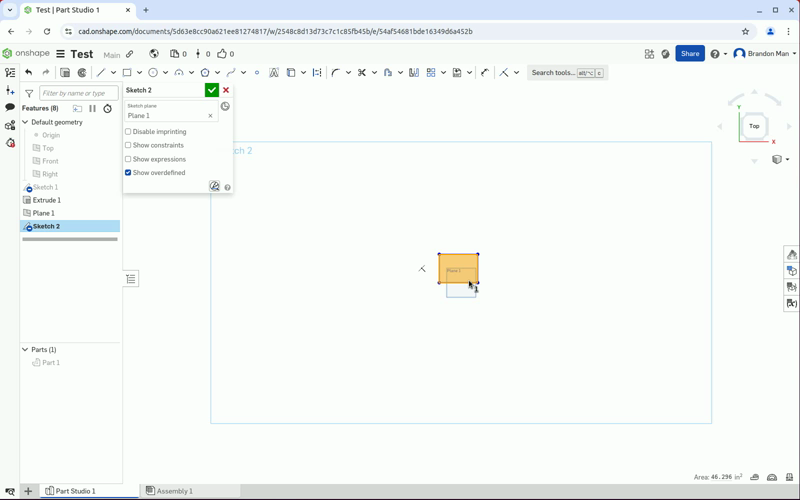
mouse_move(73, 352)
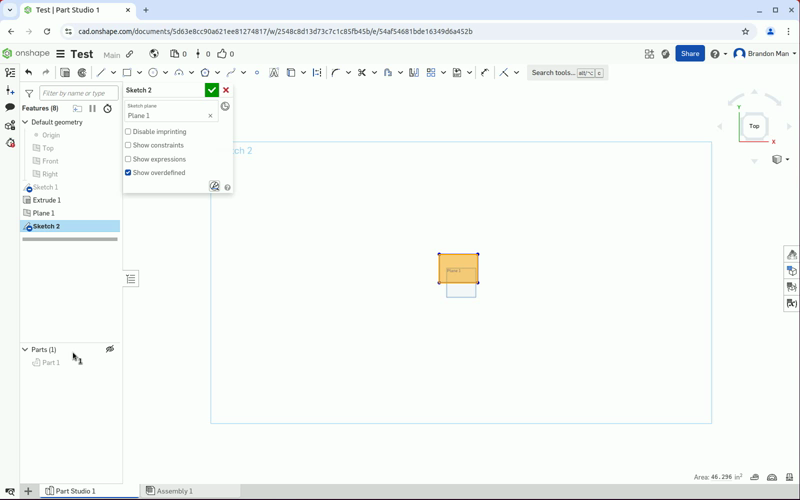
key(shift+y)
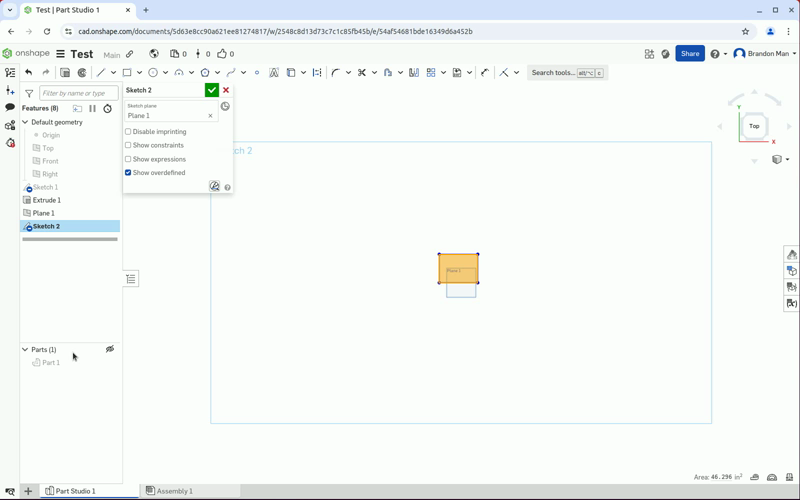
key(shift+e)
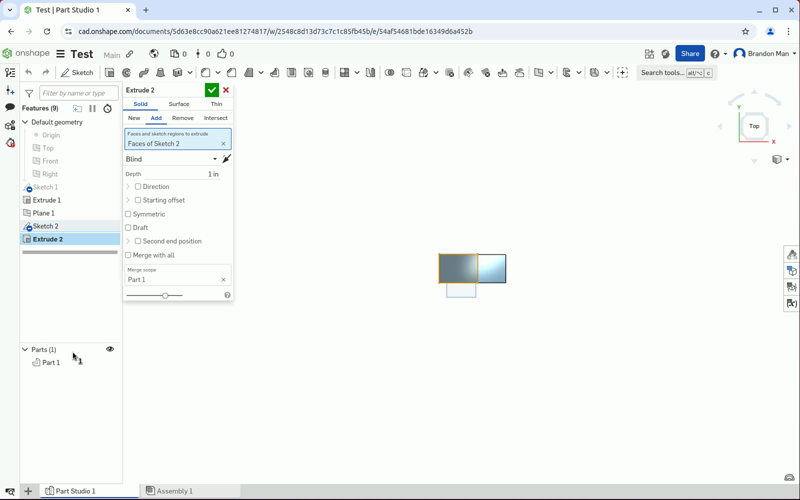
mouse_move(143, 106)
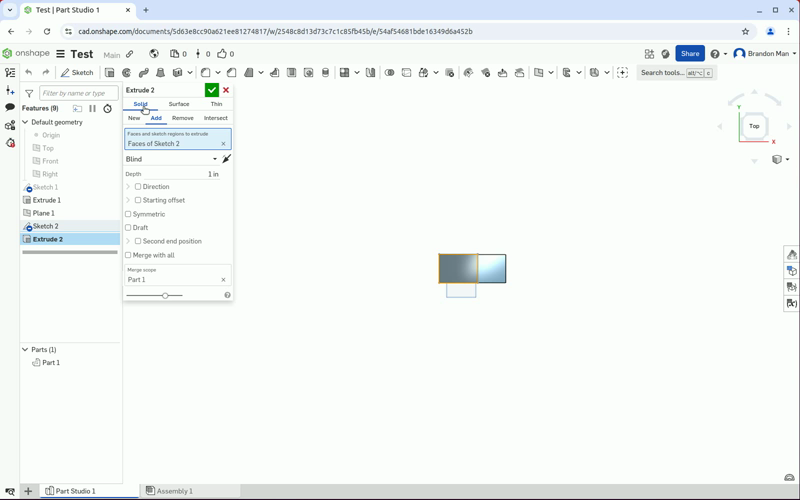
click(143, 106)
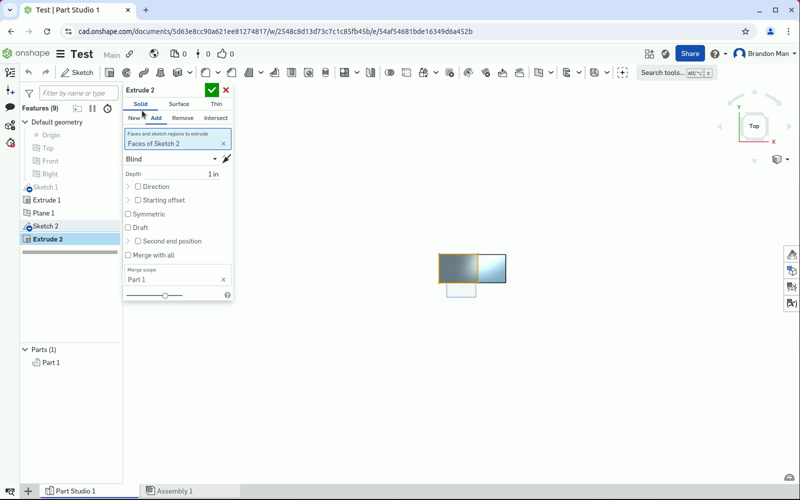
mouse_move(137, 120)
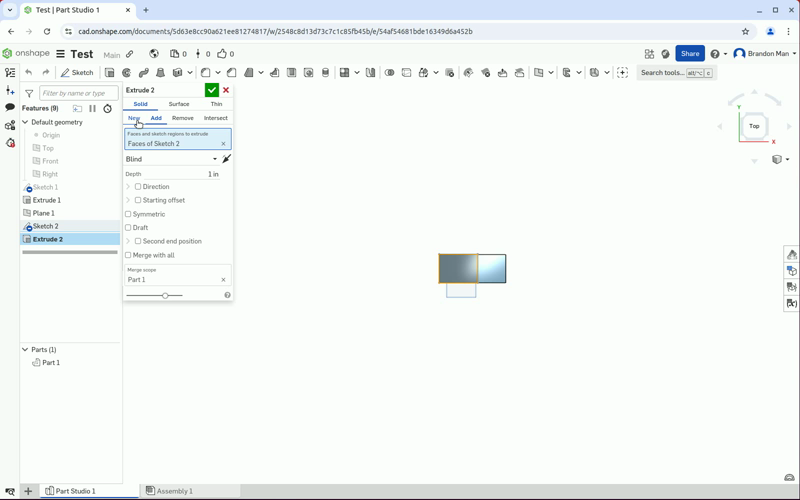
click(137, 120)
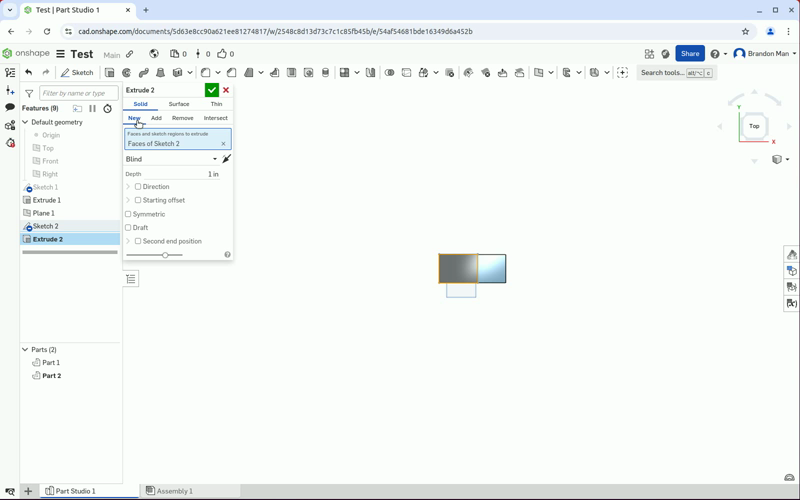
key(tab, 4)
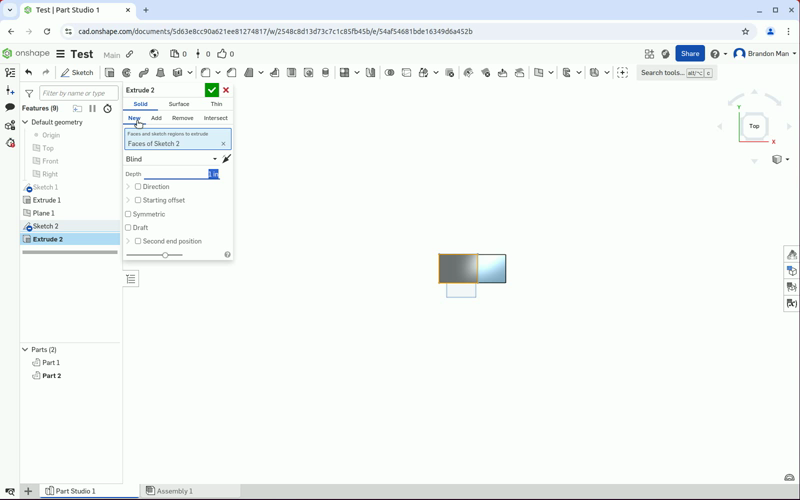
text(2.889)
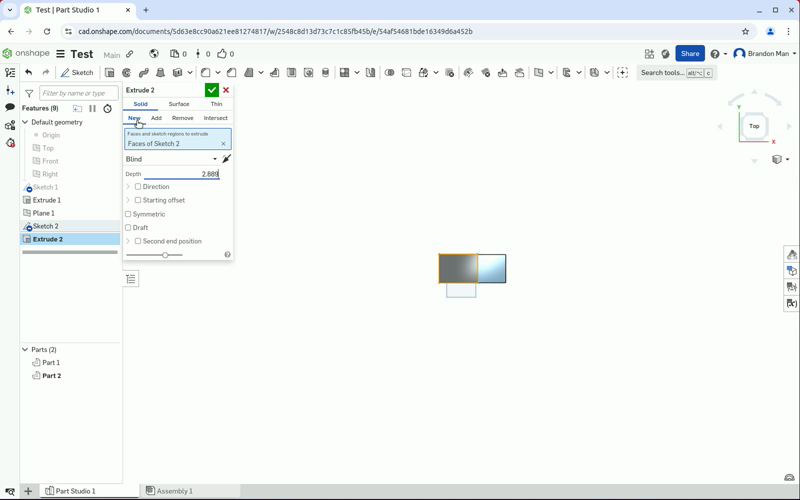
key(enter)
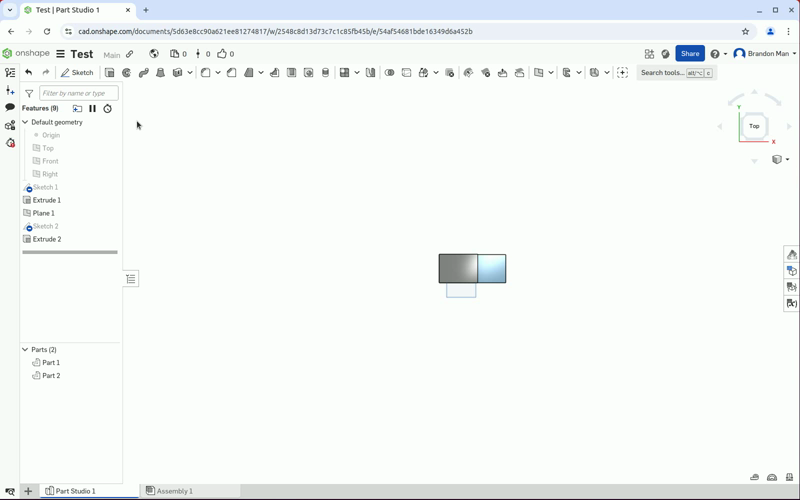
key(shift+h)
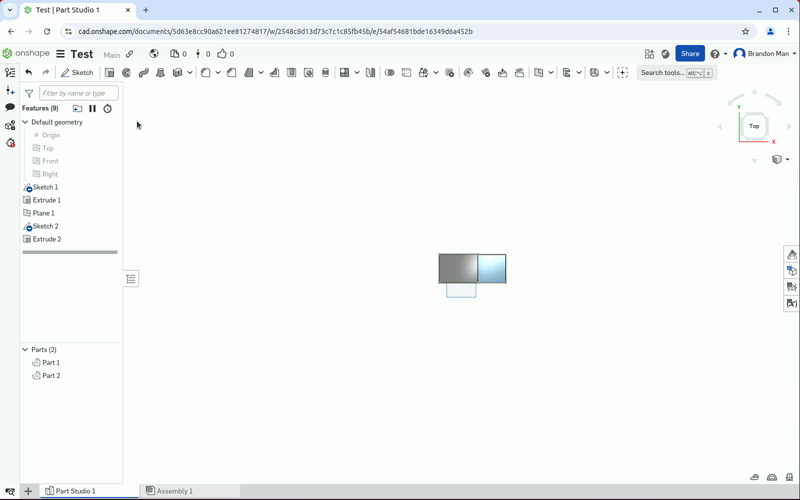
key(shift+h)
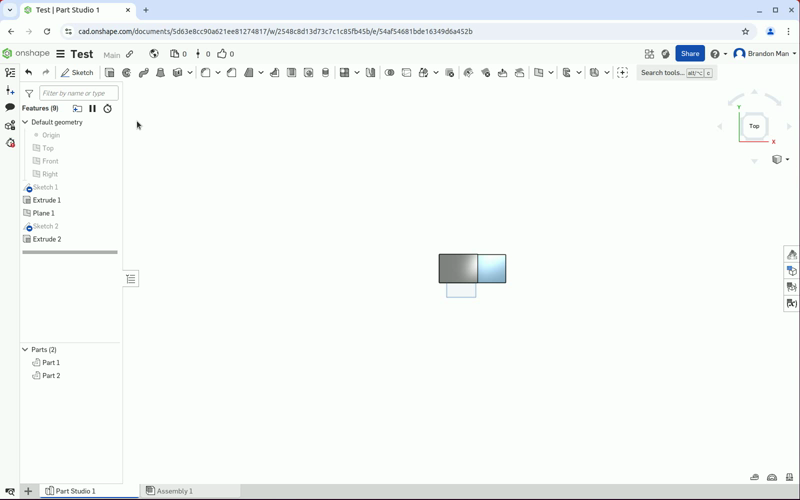
mouse_move(73, 189)
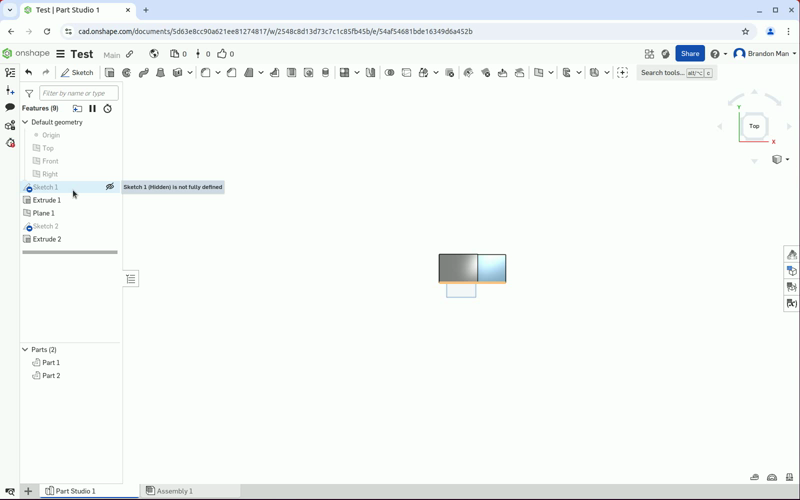
click(73, 189)
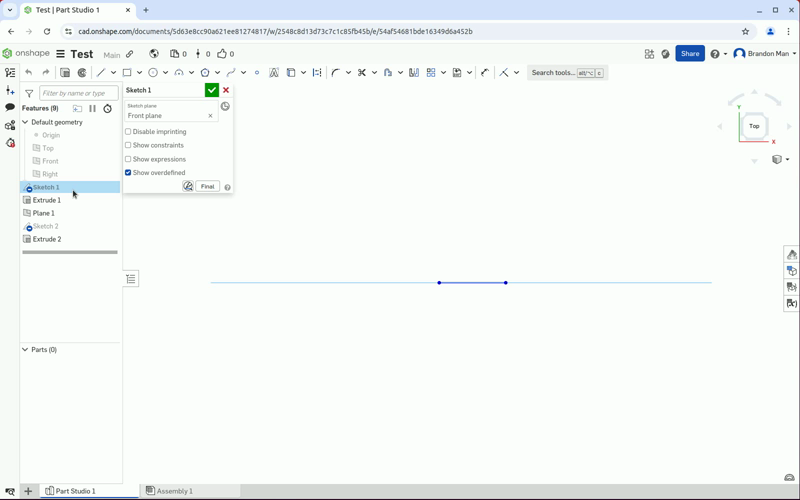
mouse_move(229, 92)
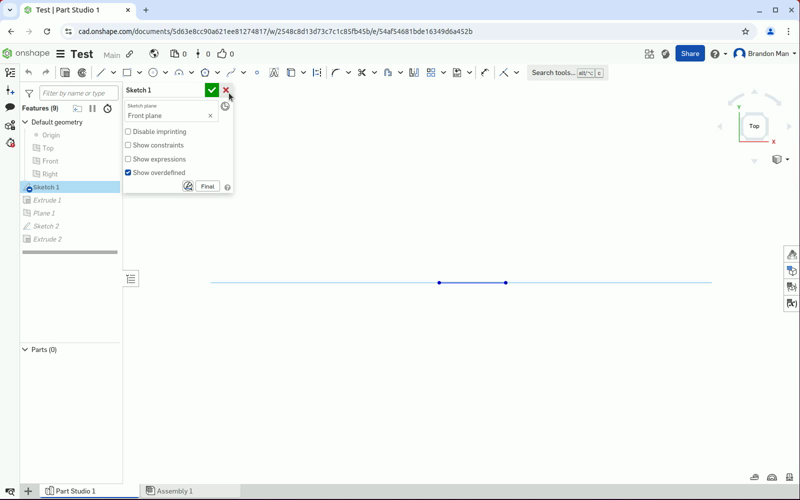
click(229, 92)
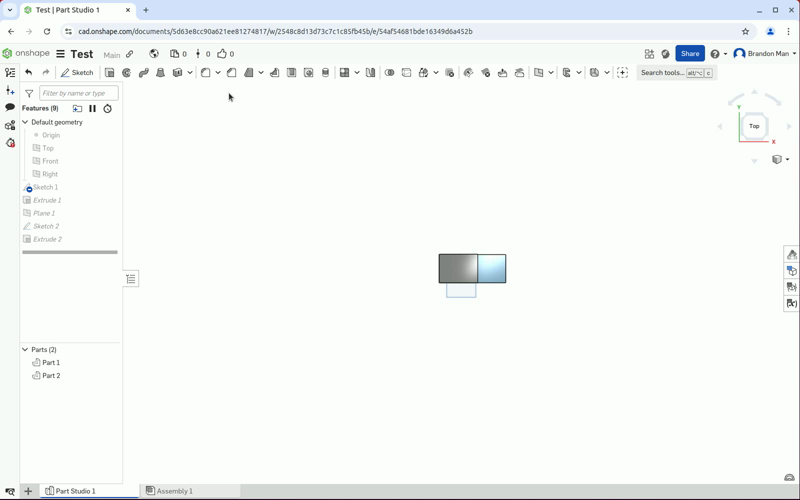
mouse_move(73, 352)
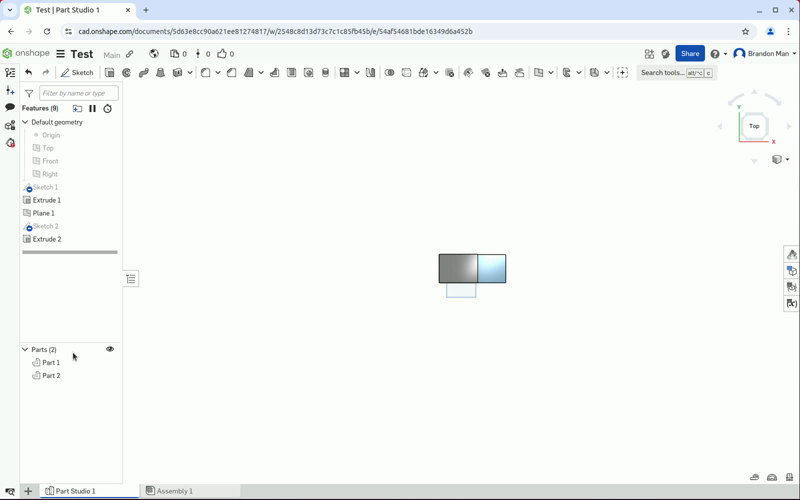
key(y)
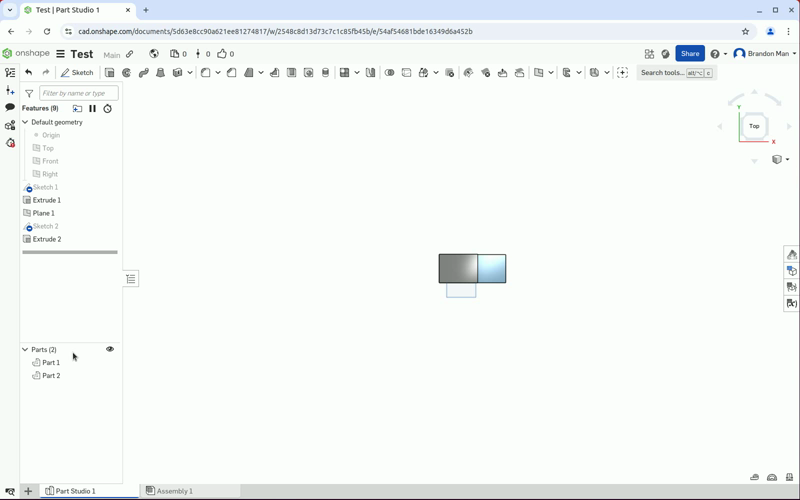
key(shift+p)
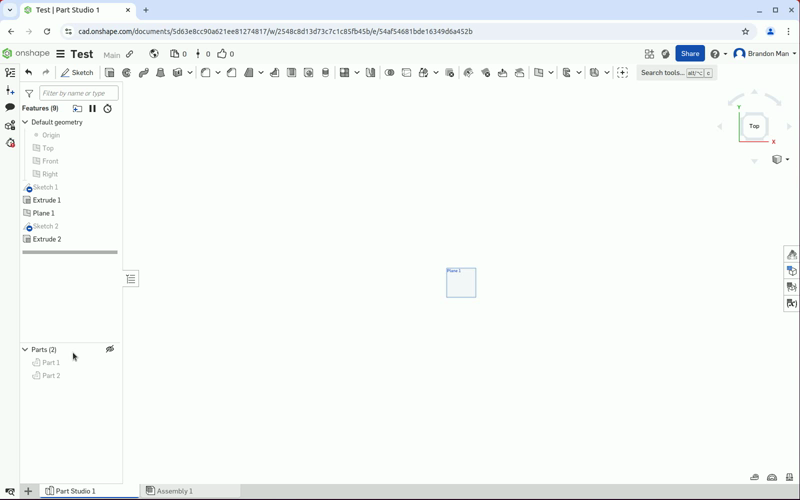
key(space)
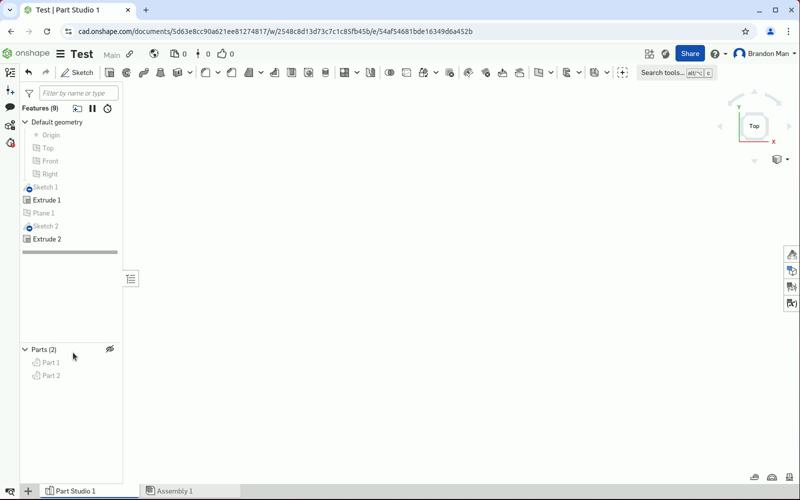
key_down(shift)
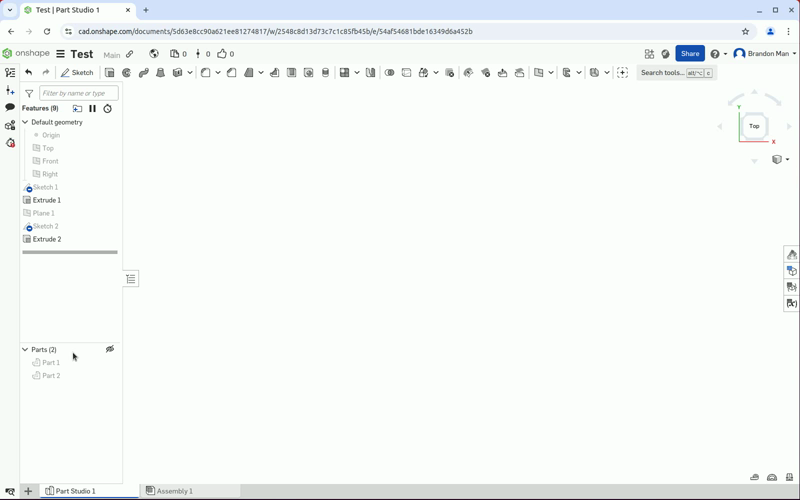
key(up)
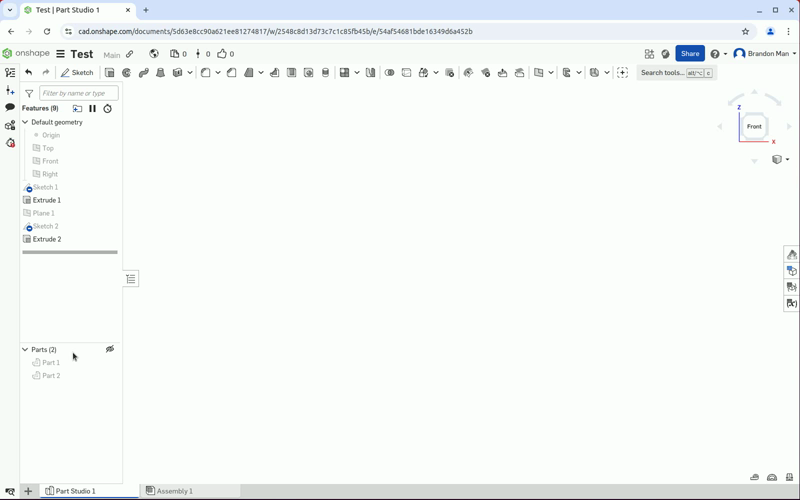
key_up(shift)
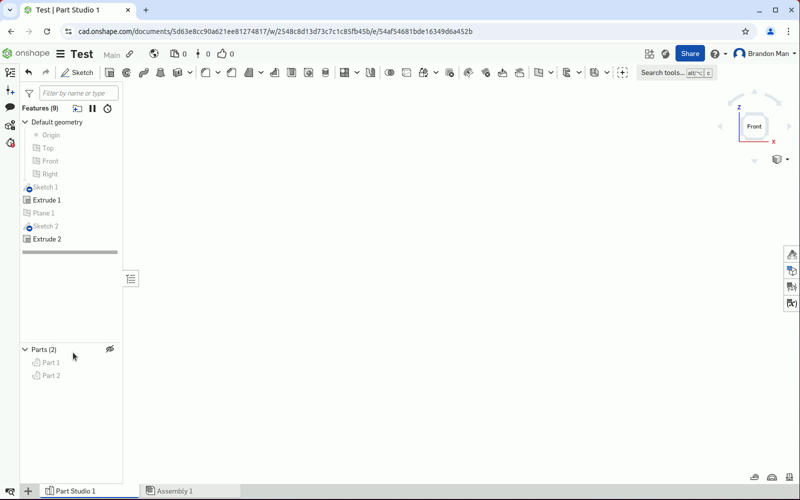
key(space)
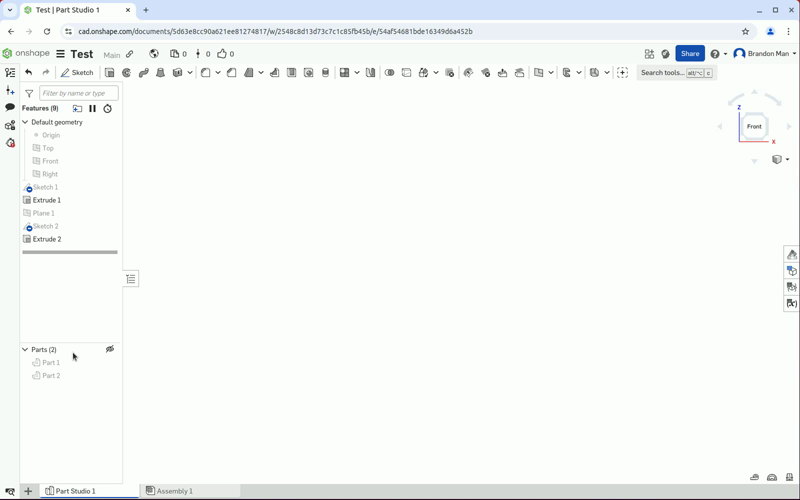
key_down(shift)
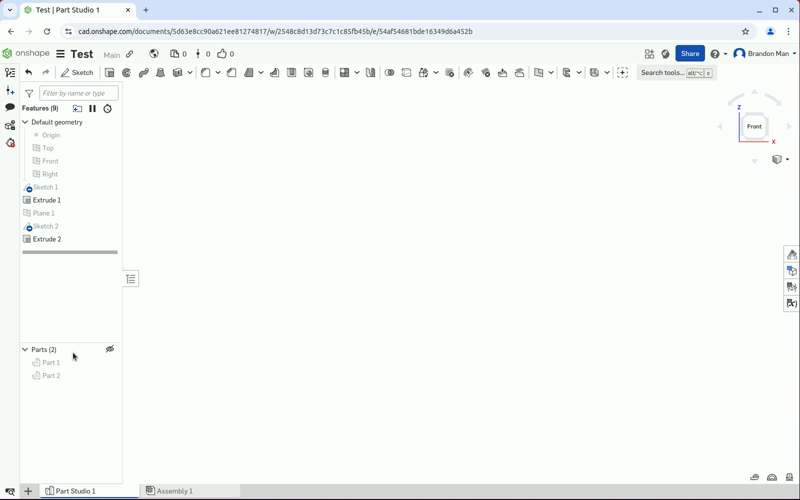
key(left)
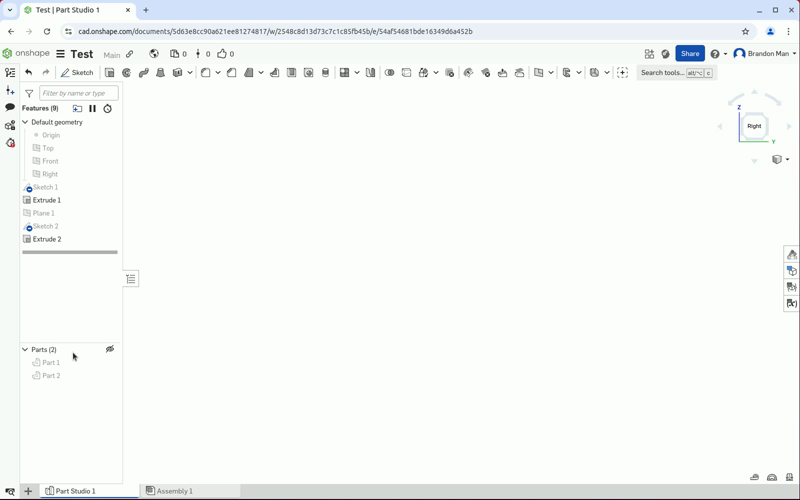
key_up(shift)
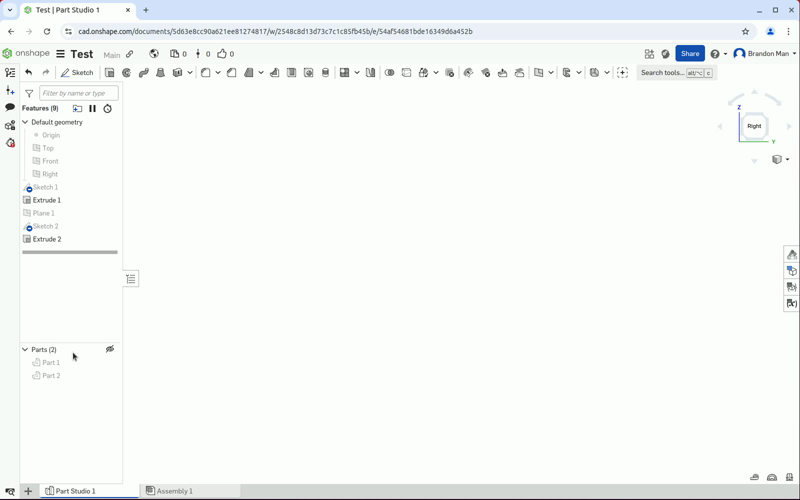
mouse_move(73, 352)
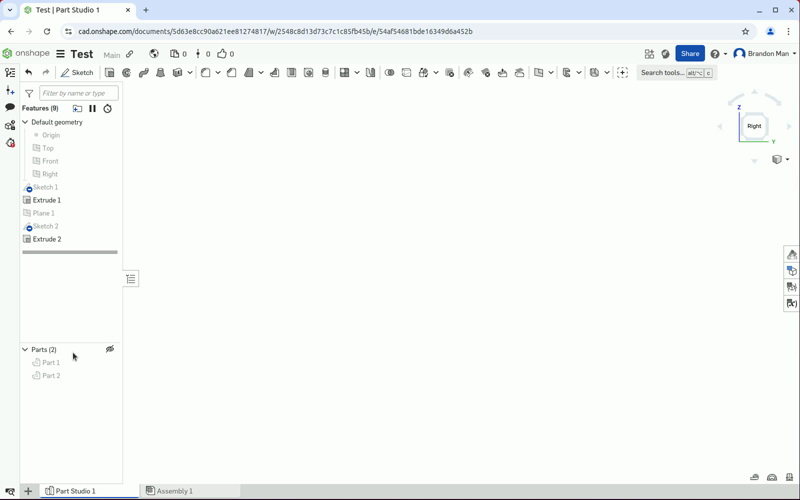
key(shift+y)
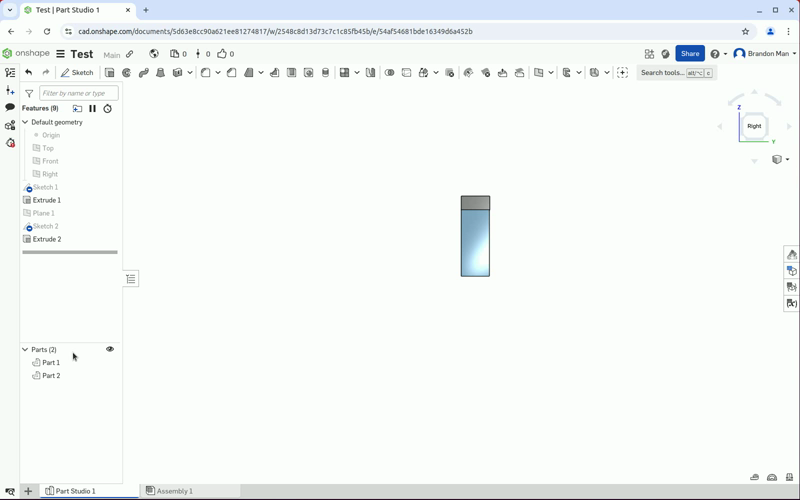
mouse_move(541, 75)
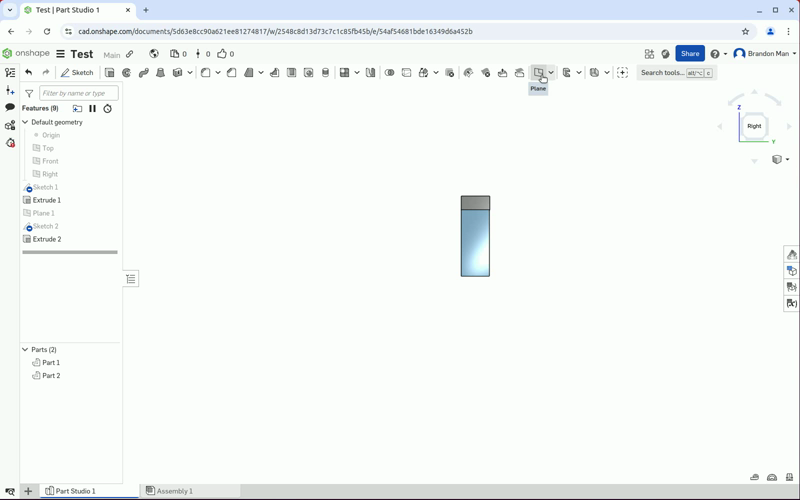
click(541, 75)
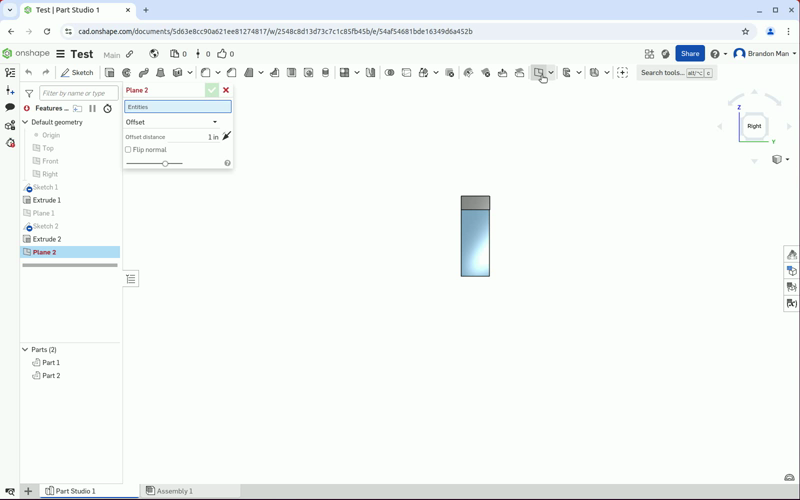
mouse_move(73, 176)
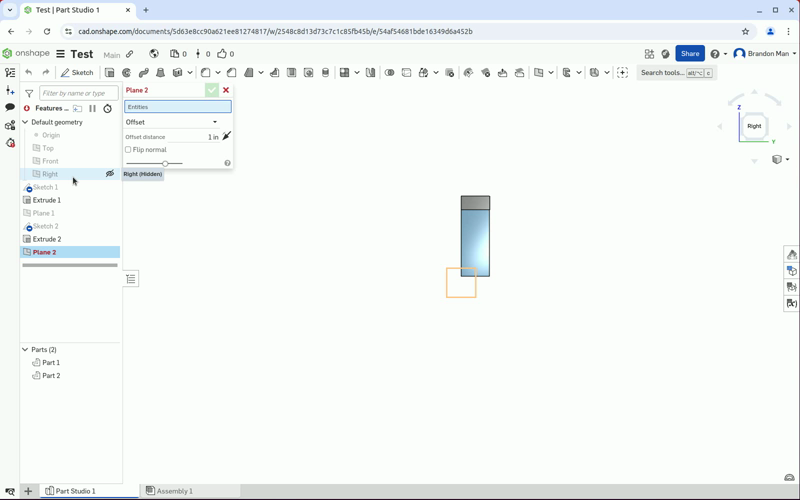
click(73, 176)
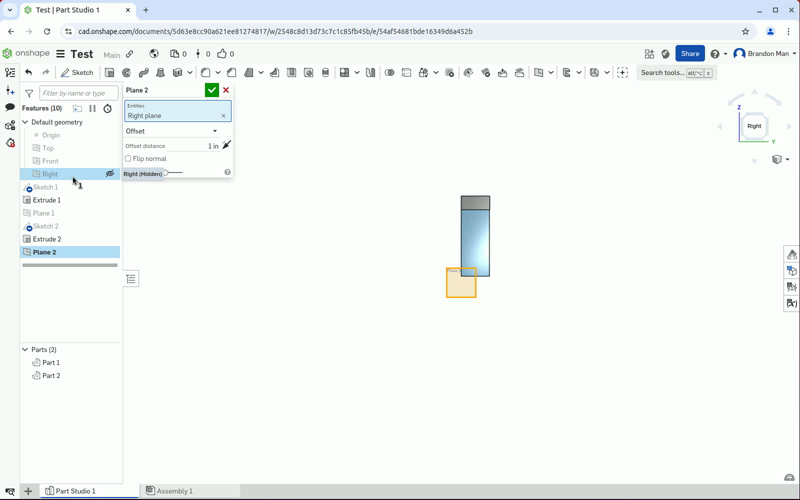
key(tab, 2)
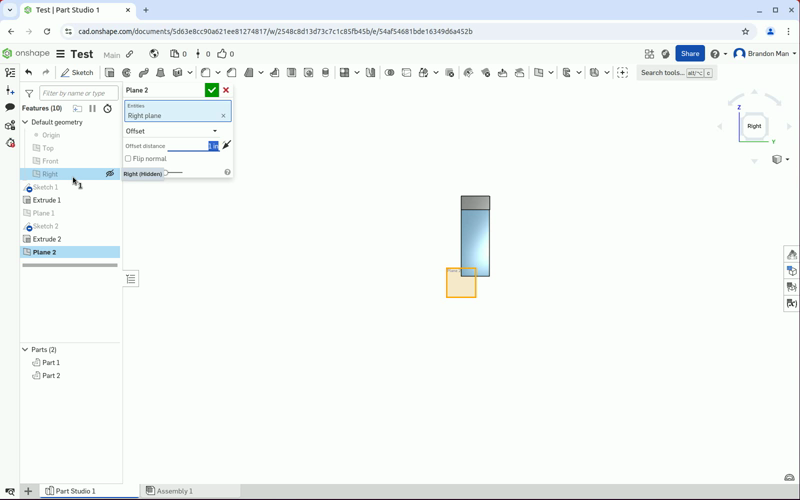
text(8.904)
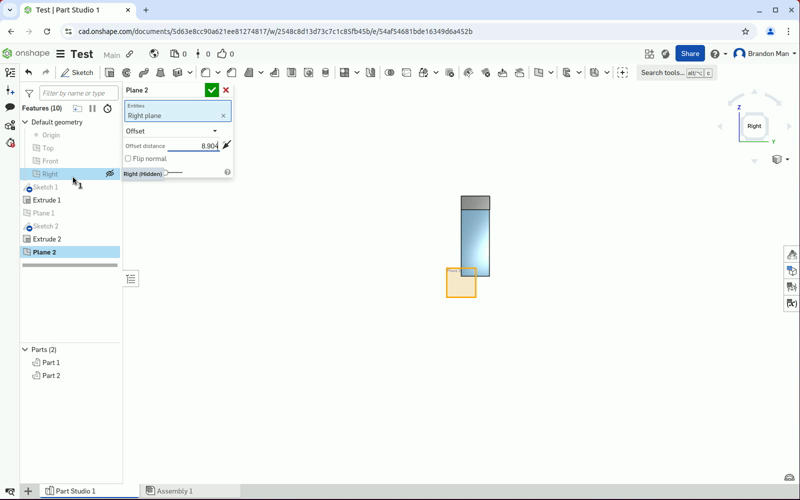
key(enter, 2)
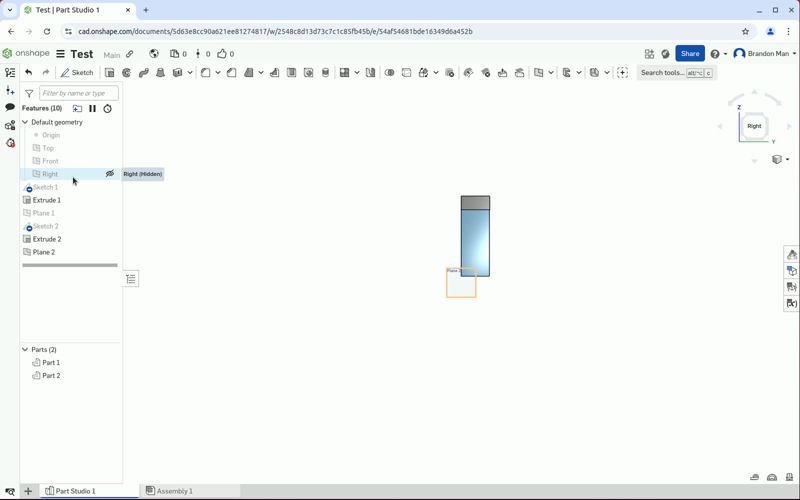
key(shift+s)
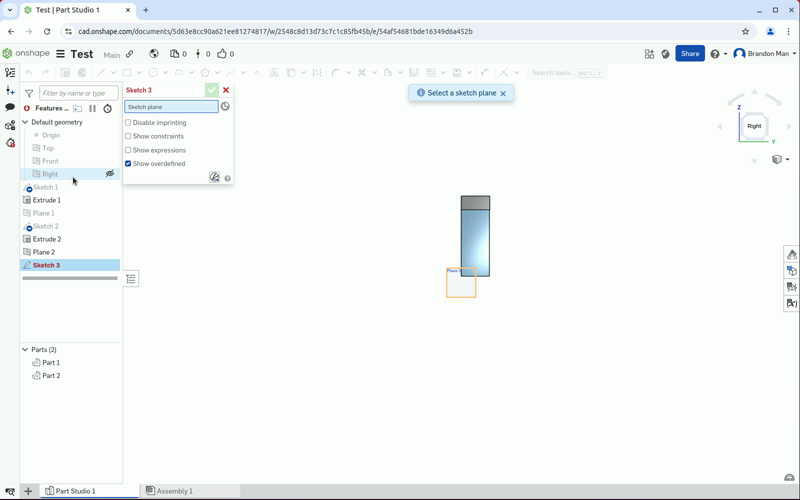
mouse_move(73, 254)
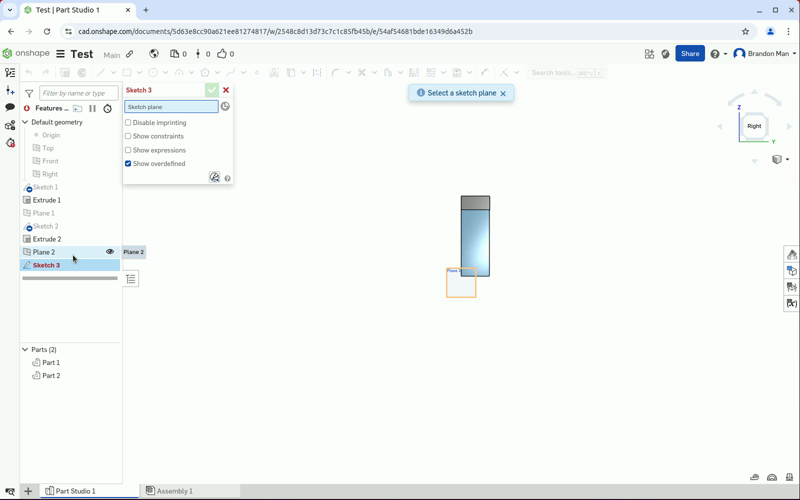
click(73, 254)
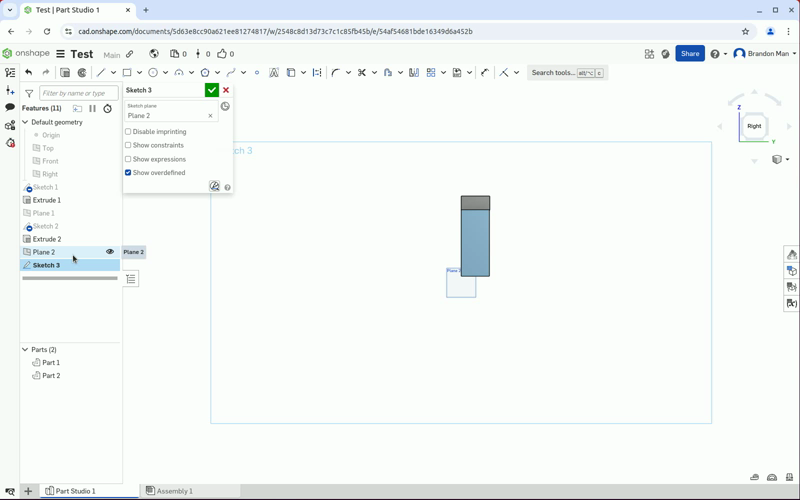
mouse_move(73, 352)
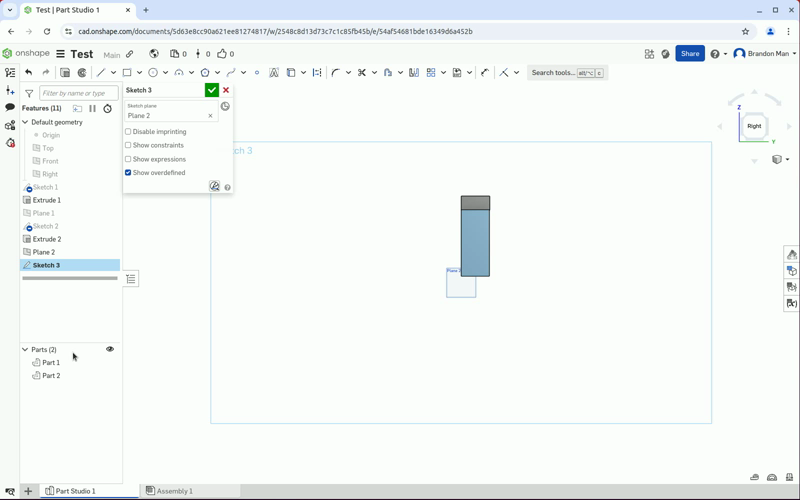
key(y)
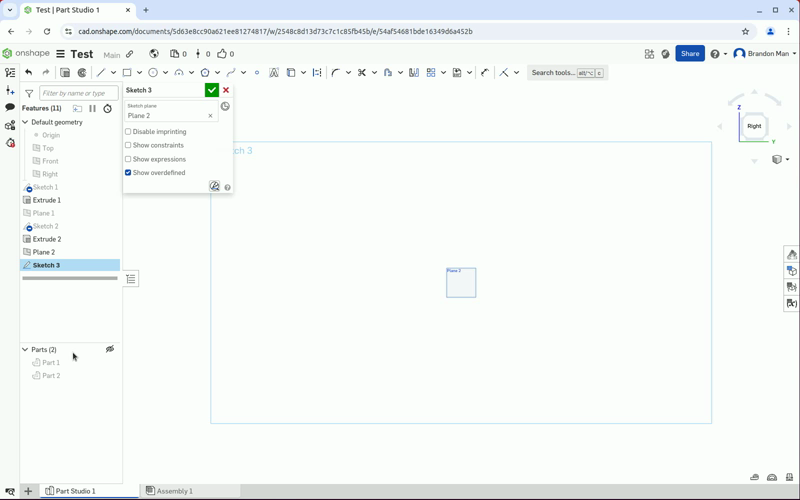
key(l)
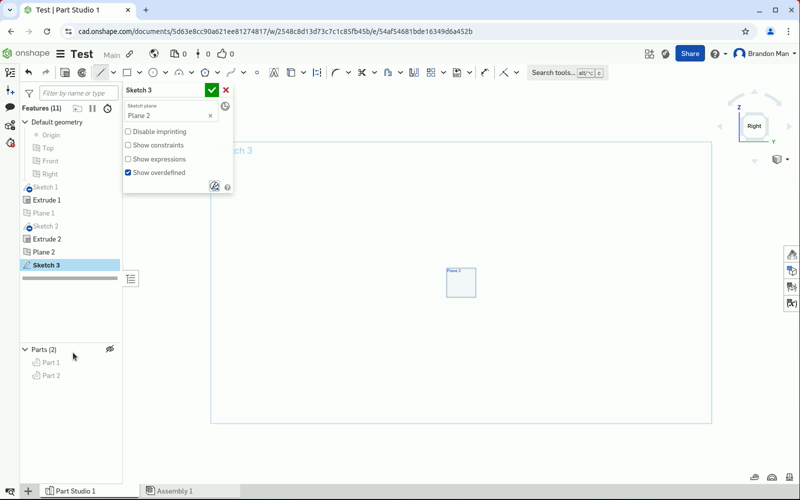
key_down(shift)
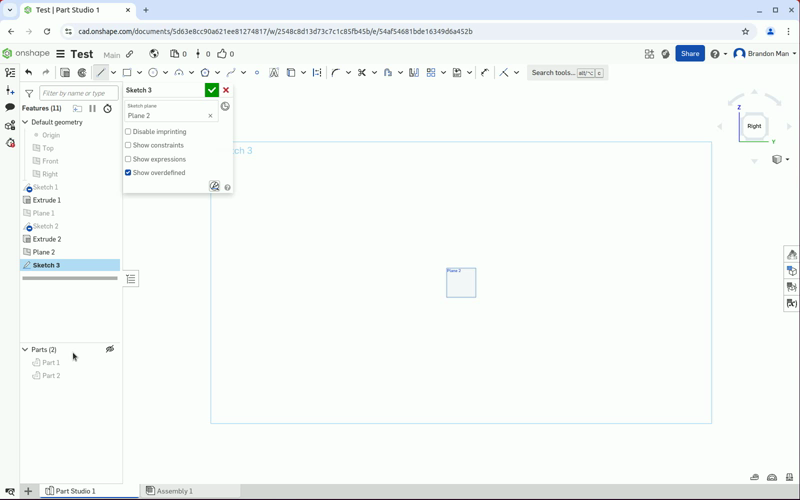
mouse_move(460, 228)
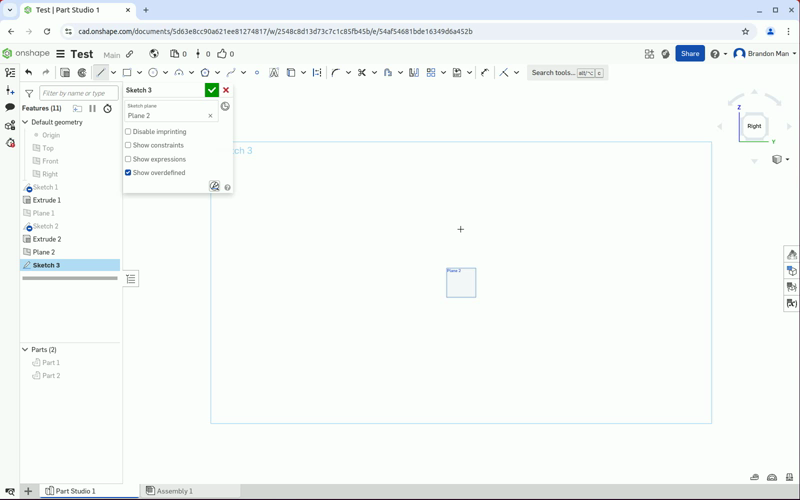
click(460, 228)
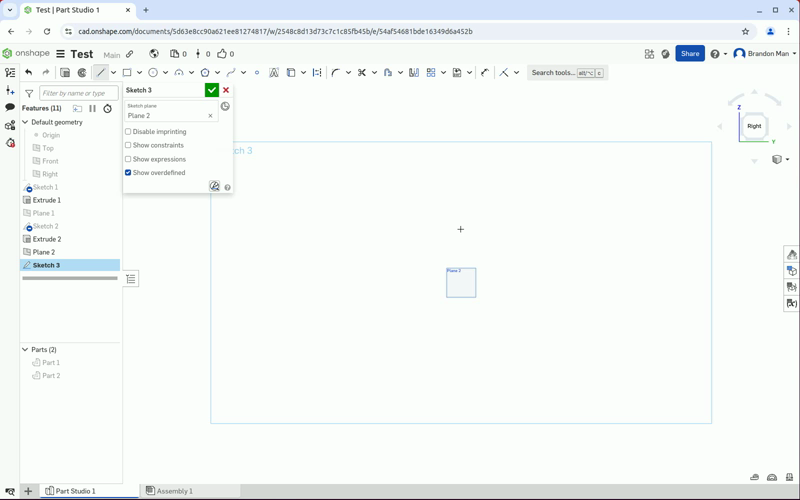
key_up(shift)
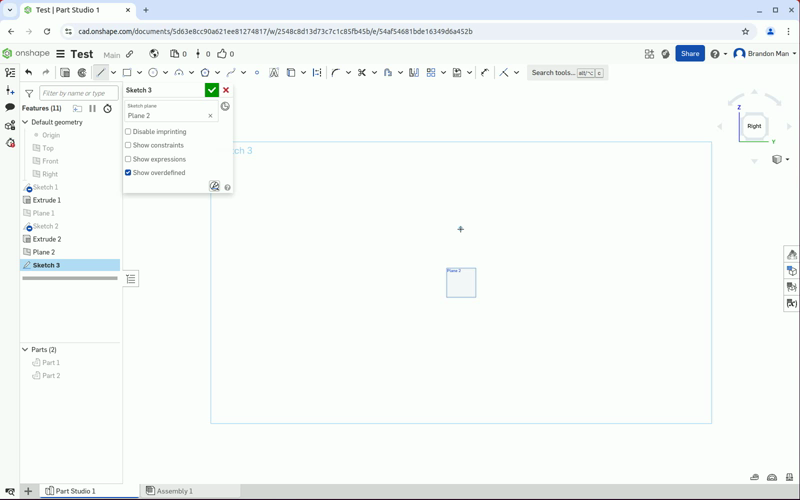
key_down(shift)
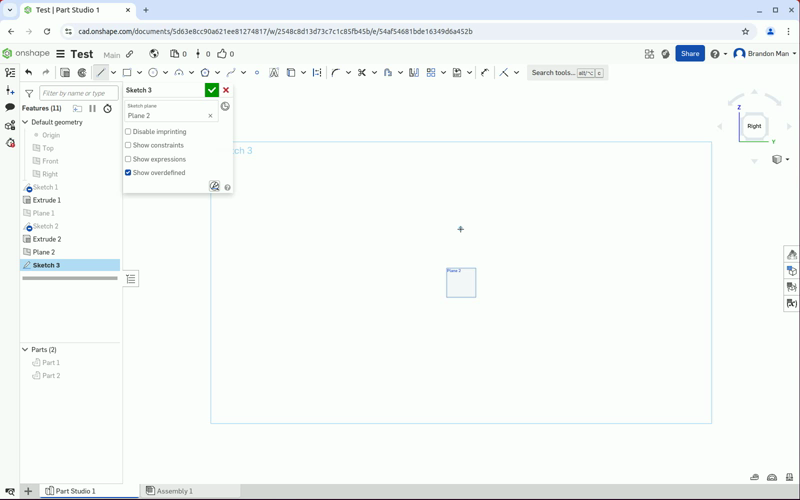
mouse_move(490, 228)
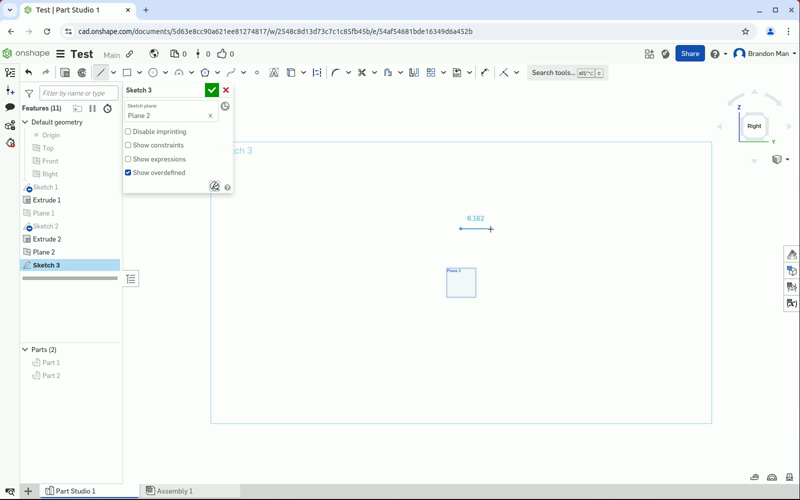
mouse_move(489, 228)
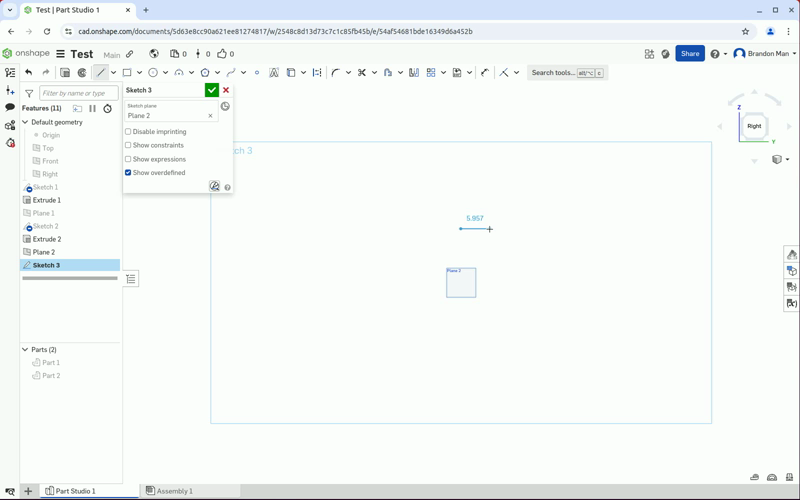
click(489, 228)
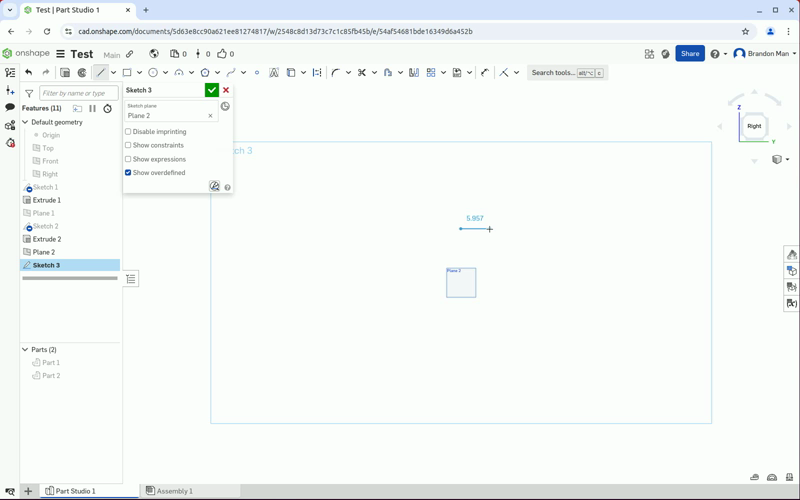
key_up(shift)
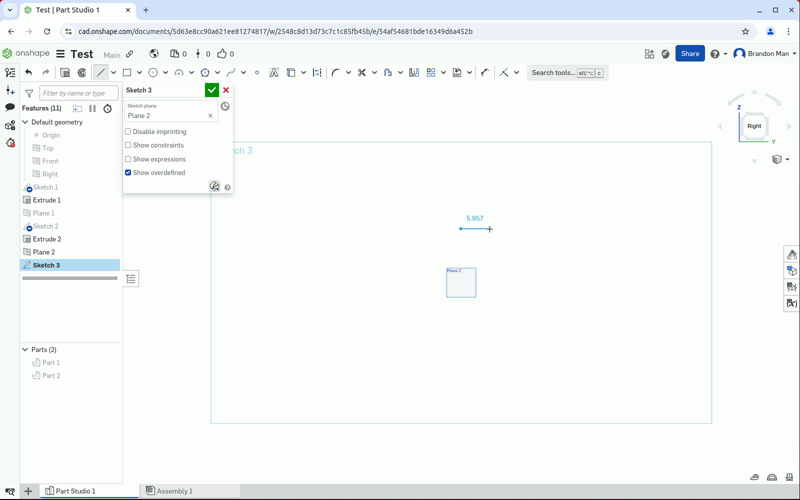
key_down(shift)
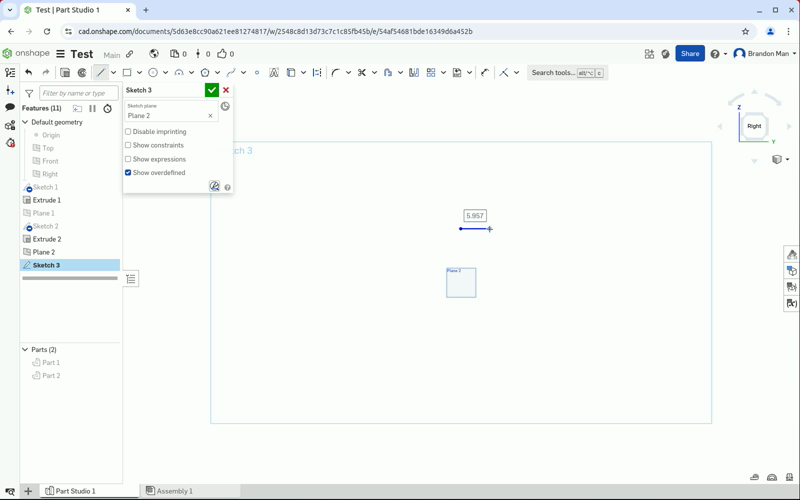
mouse_move(519, 228)
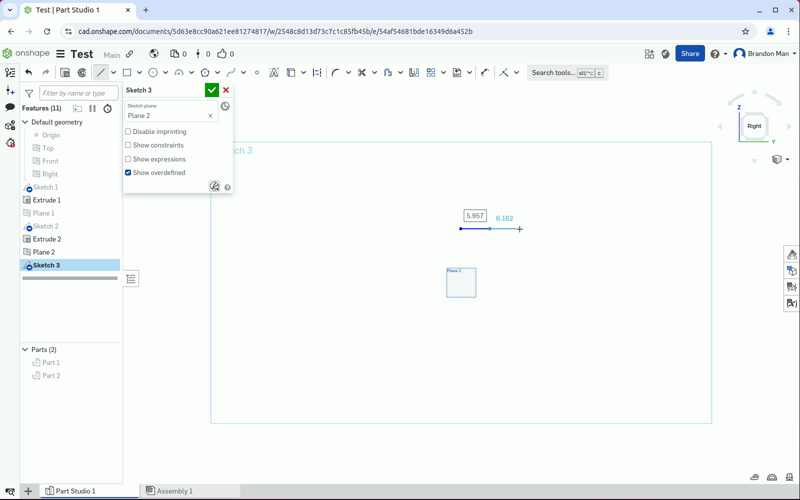
mouse_move(489, 219)
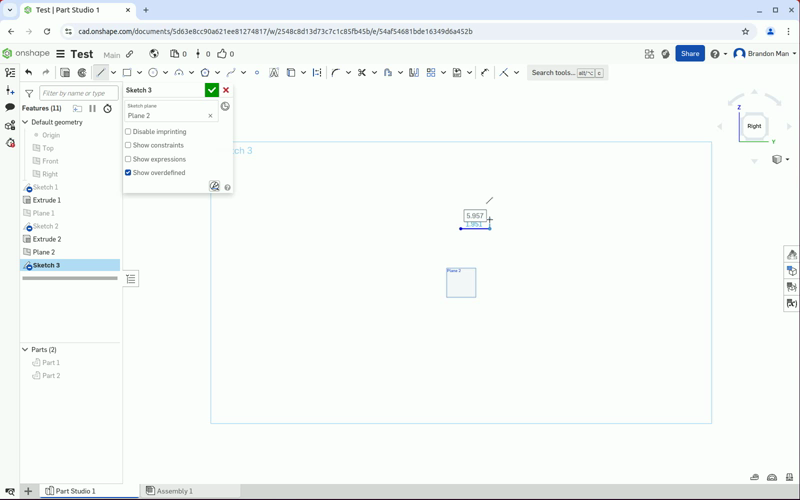
click(489, 219)
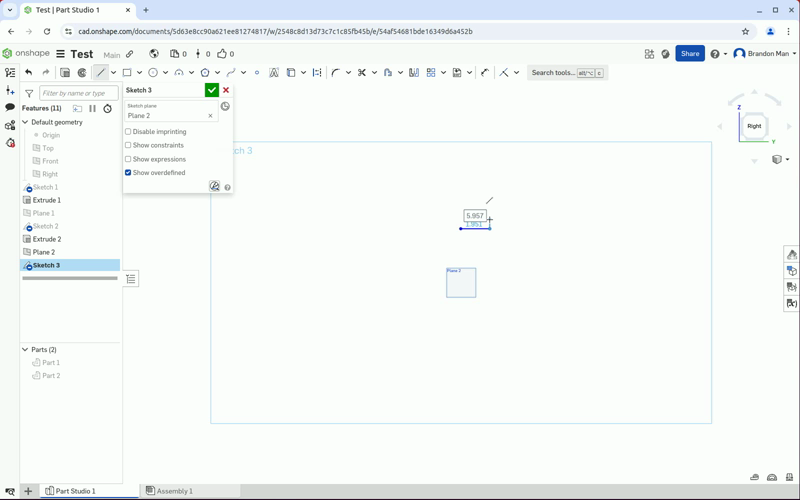
key_up(shift)
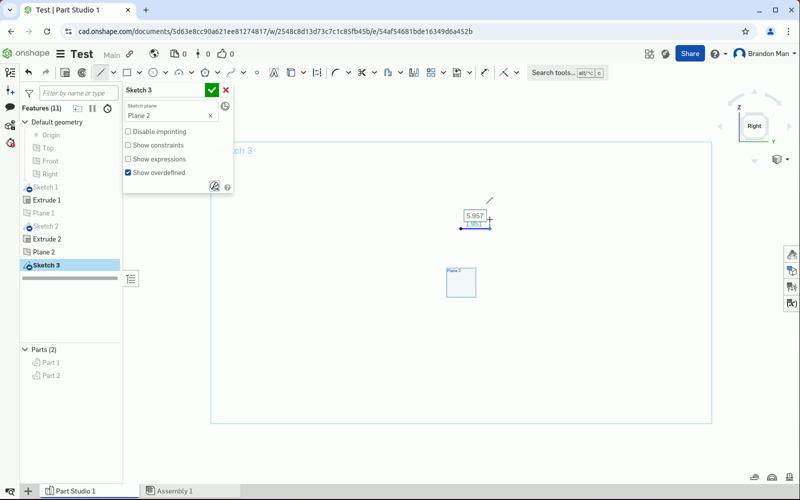
key_down(shift)
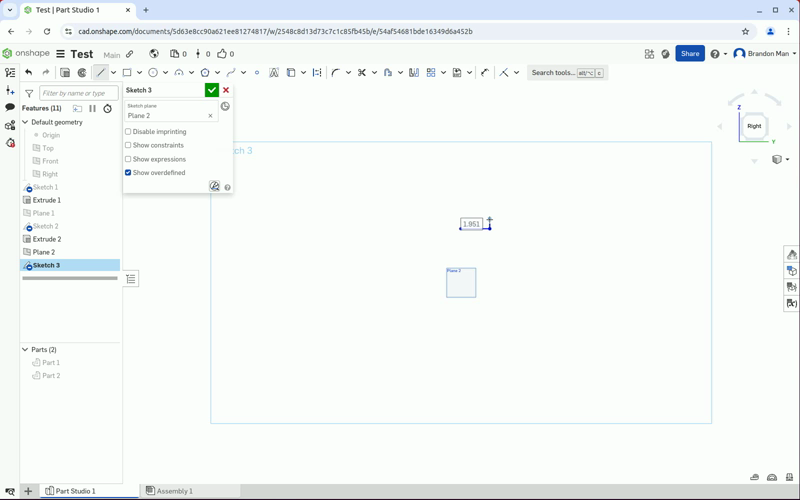
mouse_move(519, 219)
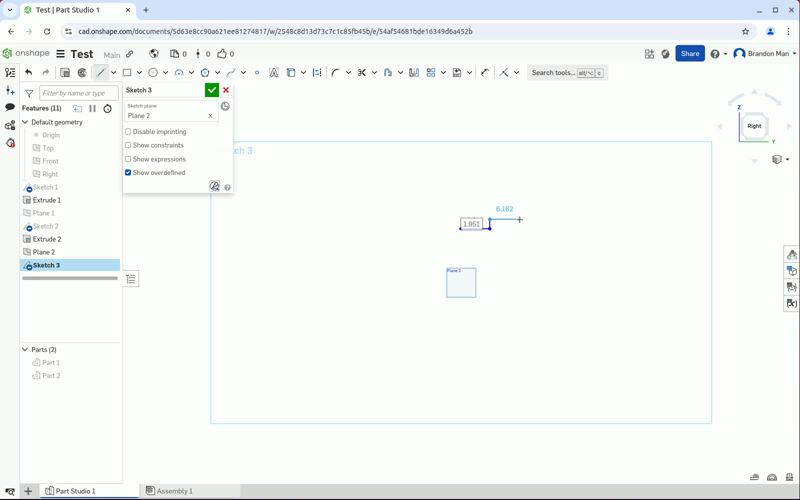
mouse_move(460, 219)
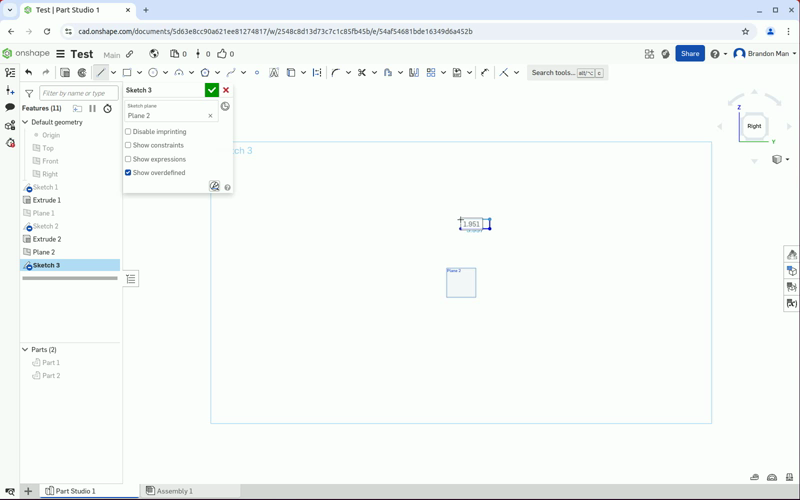
click(460, 219)
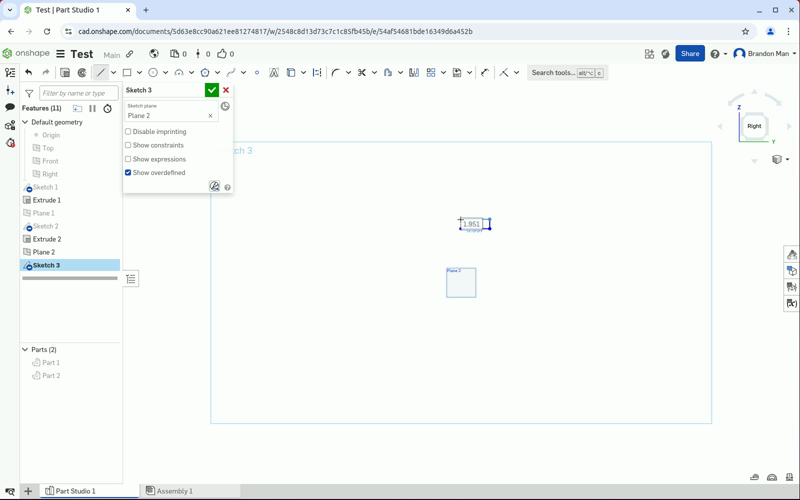
key_up(shift)
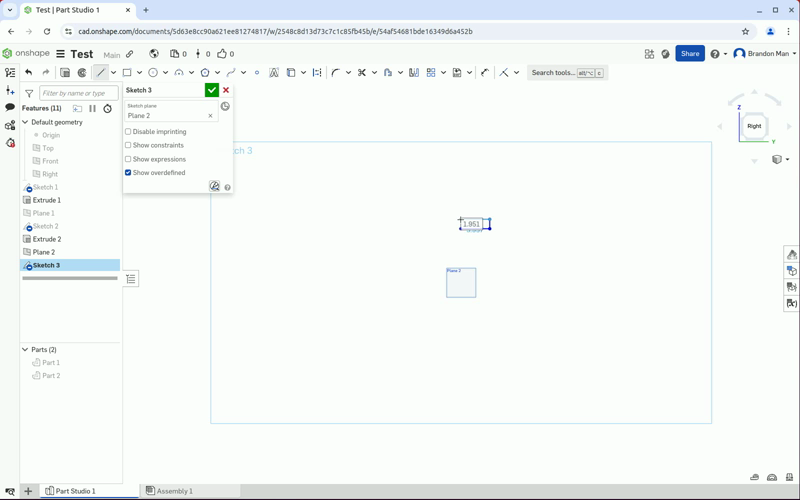
mouse_move(490, 219)
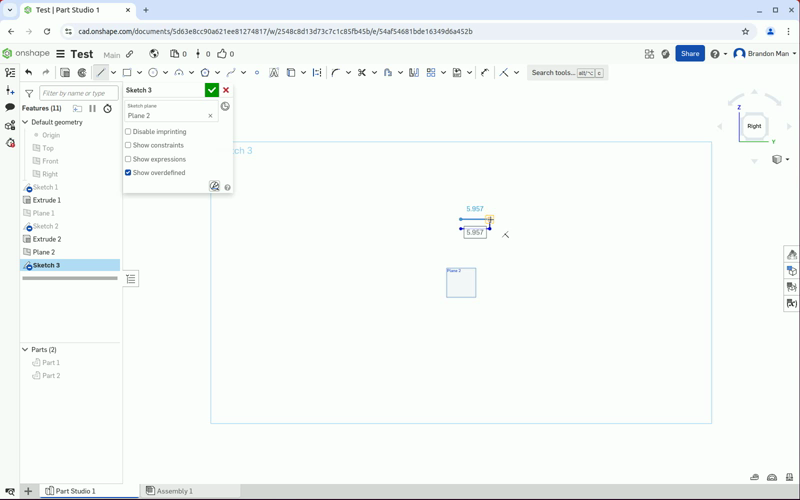
key_down(shift)
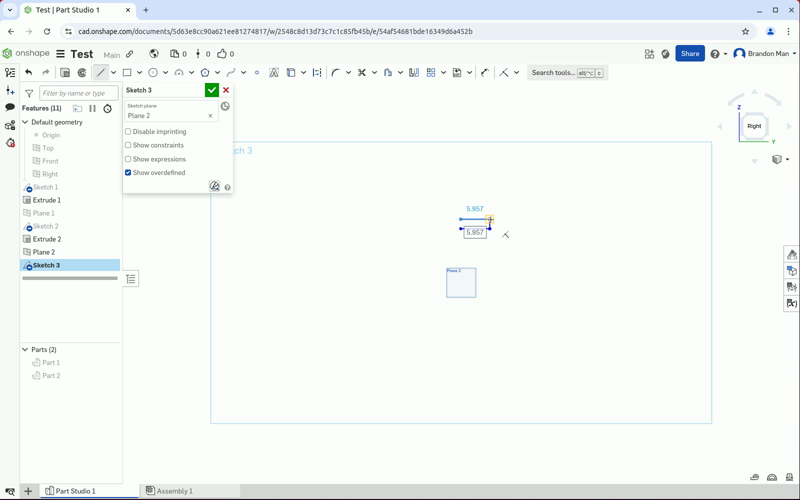
mouse_move(460, 228)
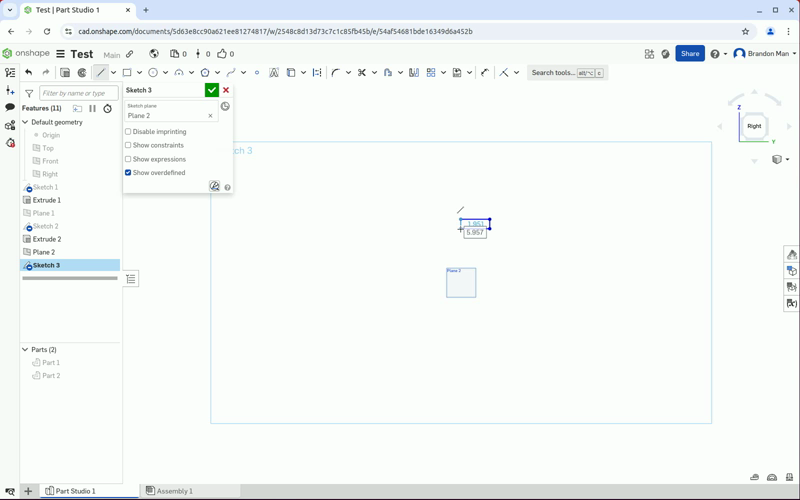
key_up(shift)
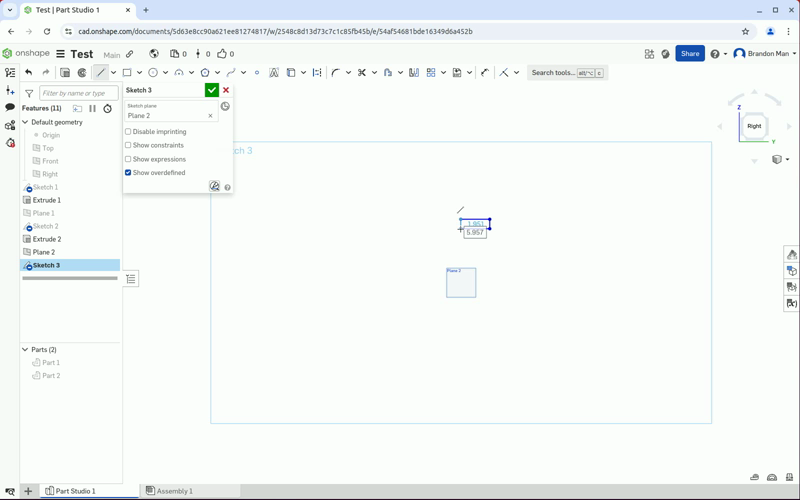
click(460, 228)
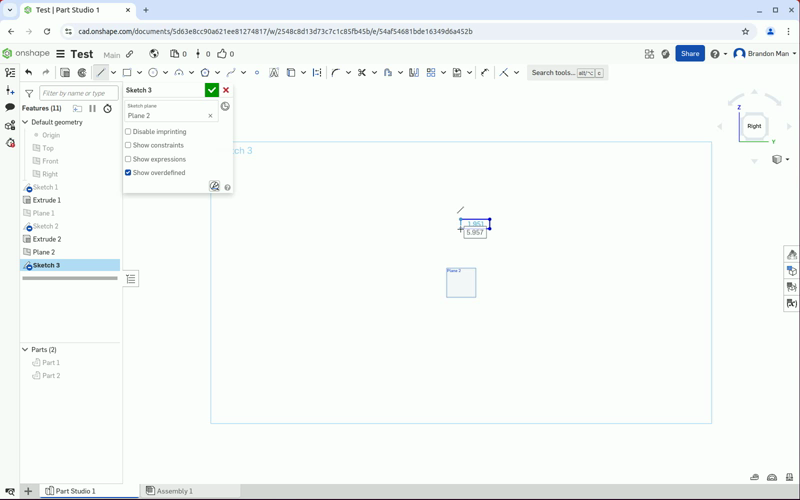
key(esc)
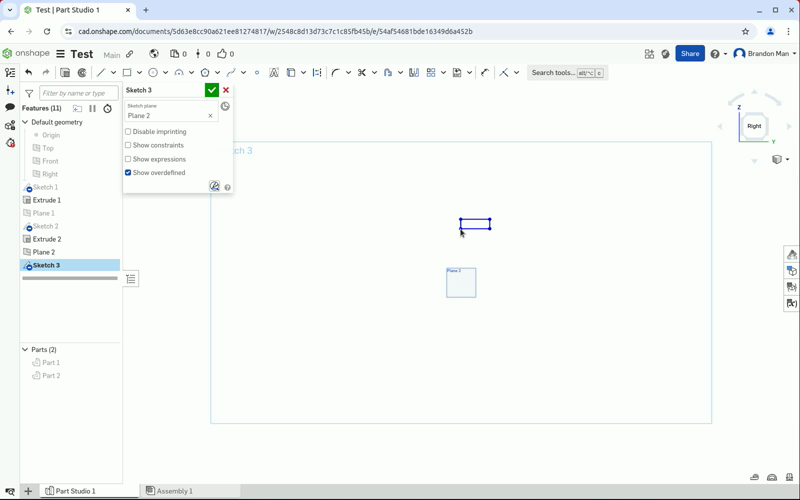
mouse_move(468, 221)
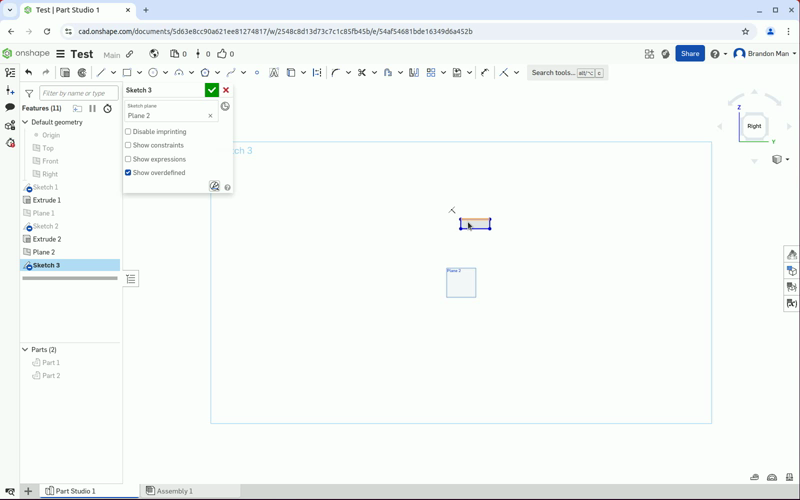
scroll(6)
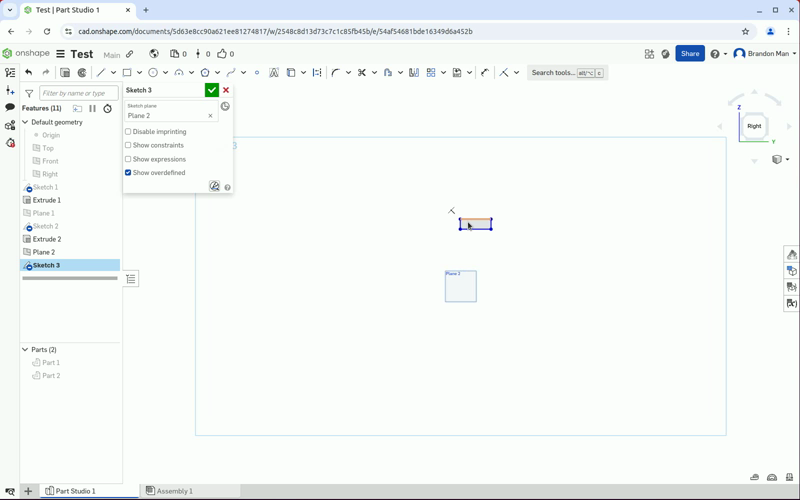
scroll(6)
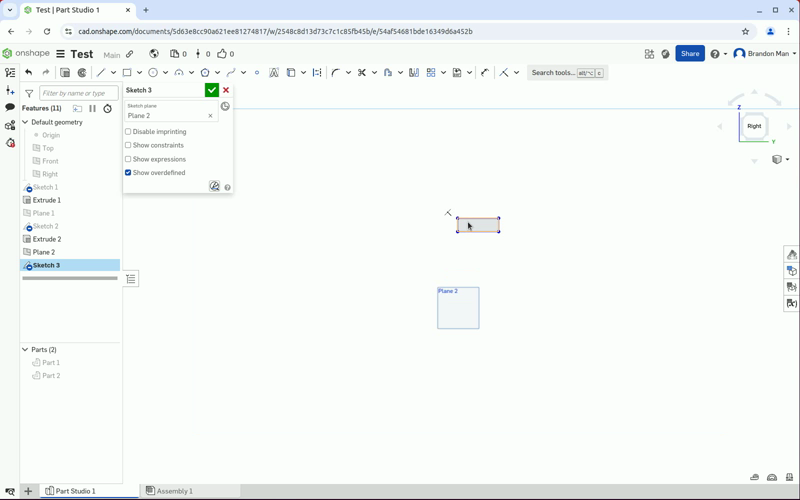
scroll(6)
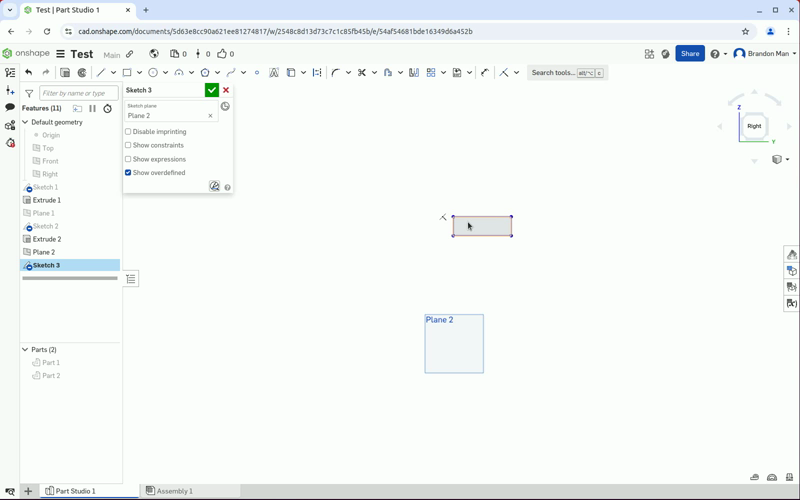
scroll(6)
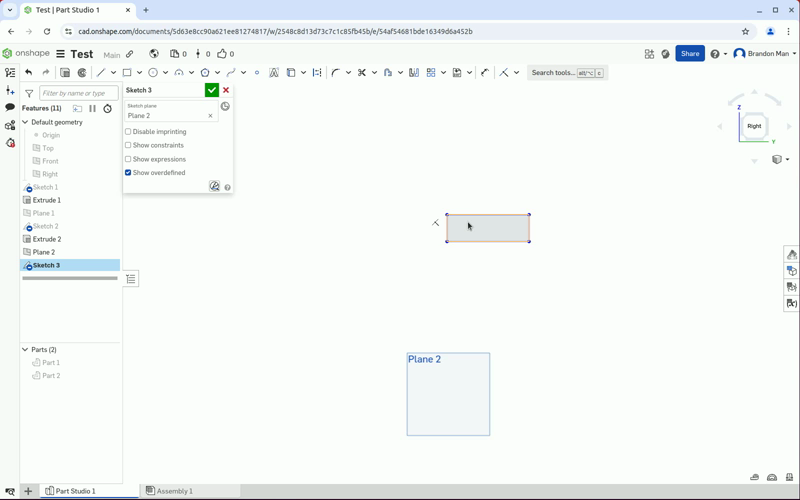
scroll(6)
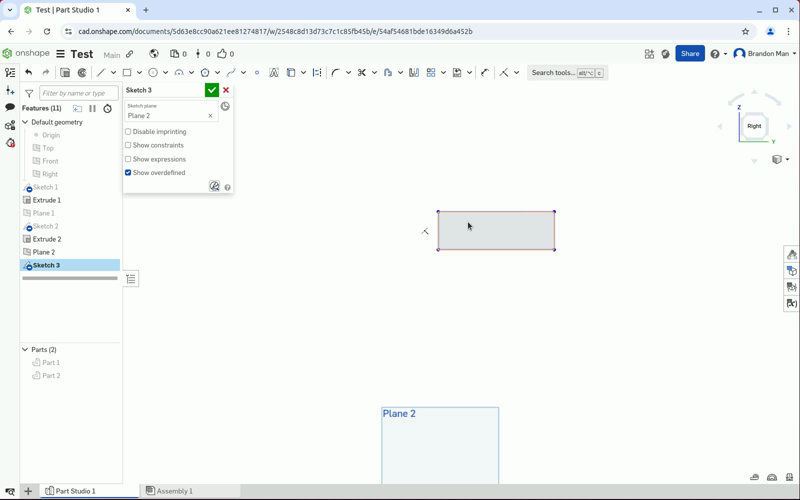
scroll(6)
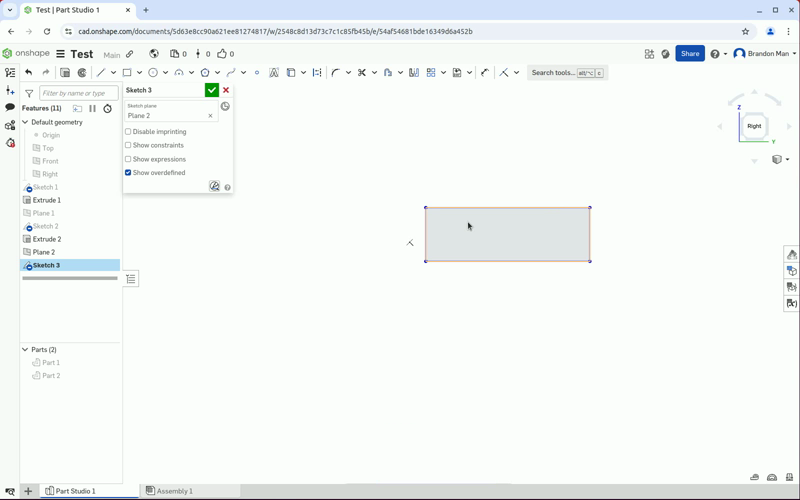
scroll(6)
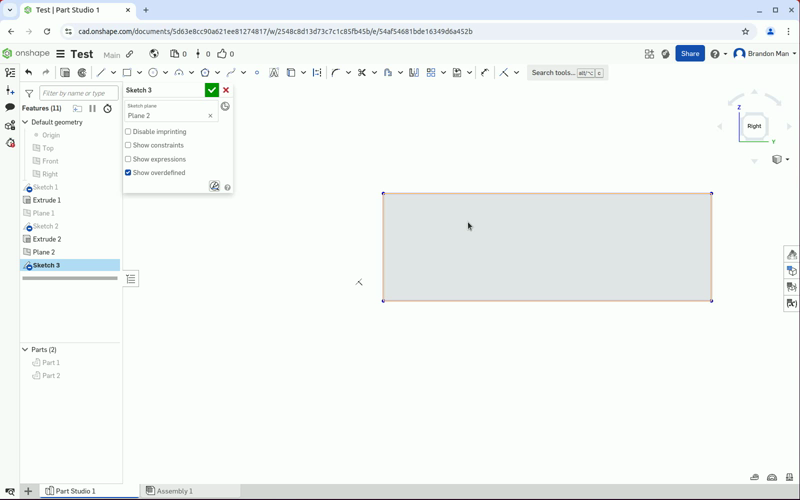
click(468, 221)
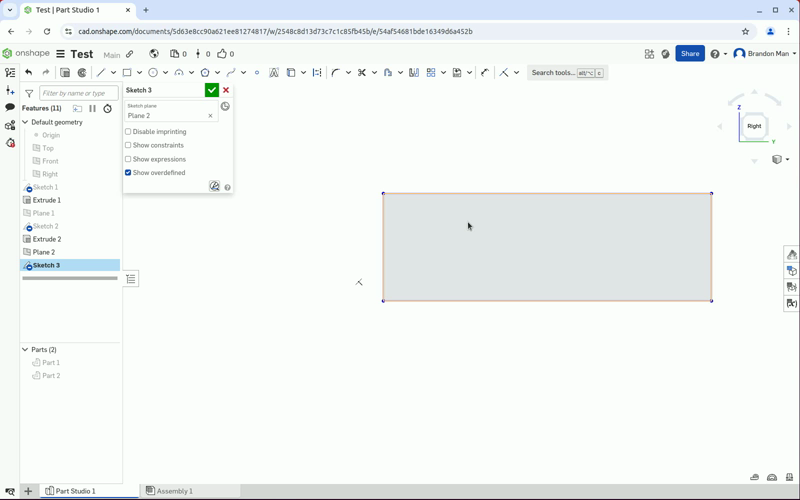
scroll(-6)
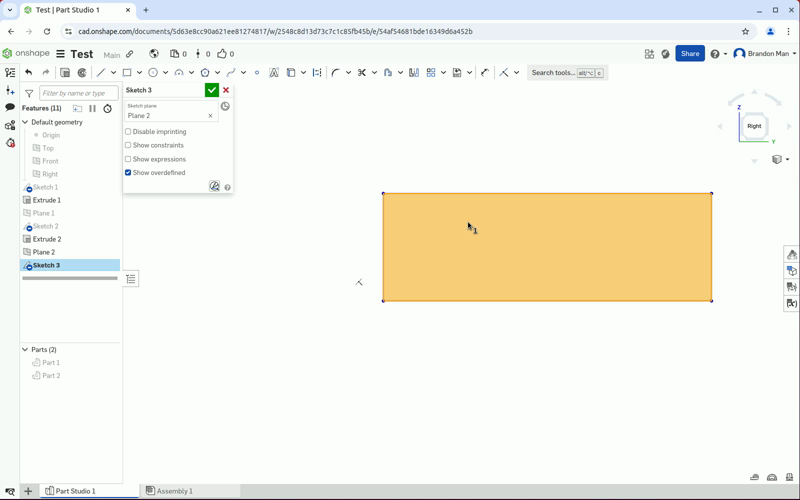
scroll(-6)
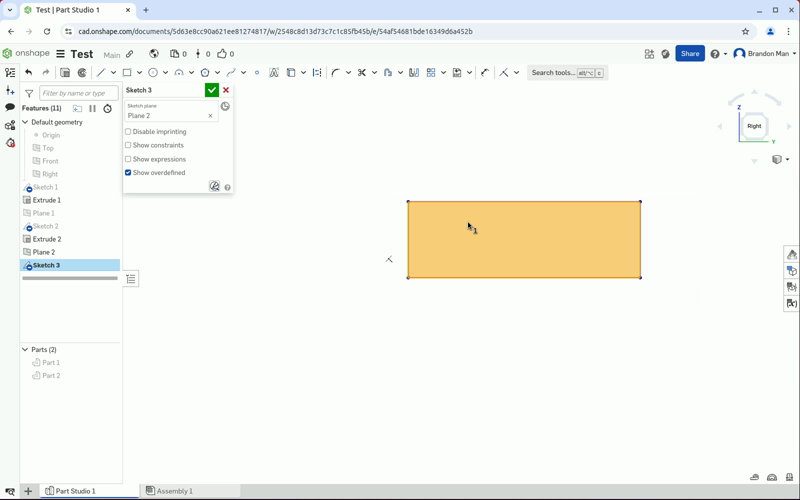
scroll(-6)
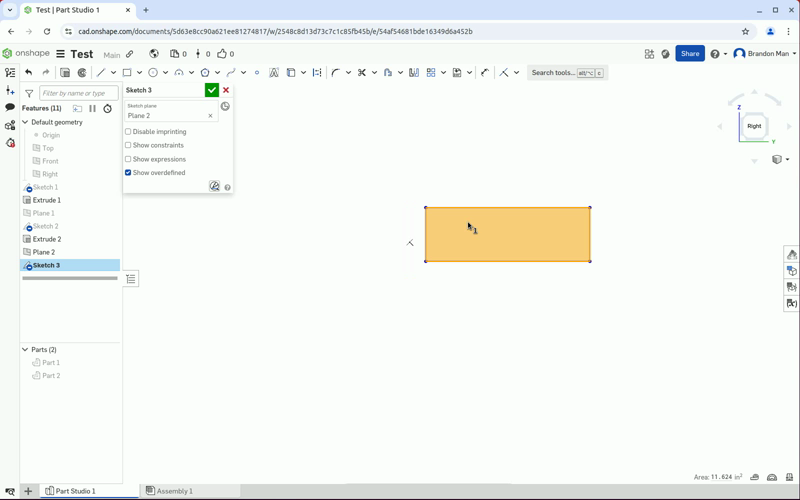
scroll(-6)
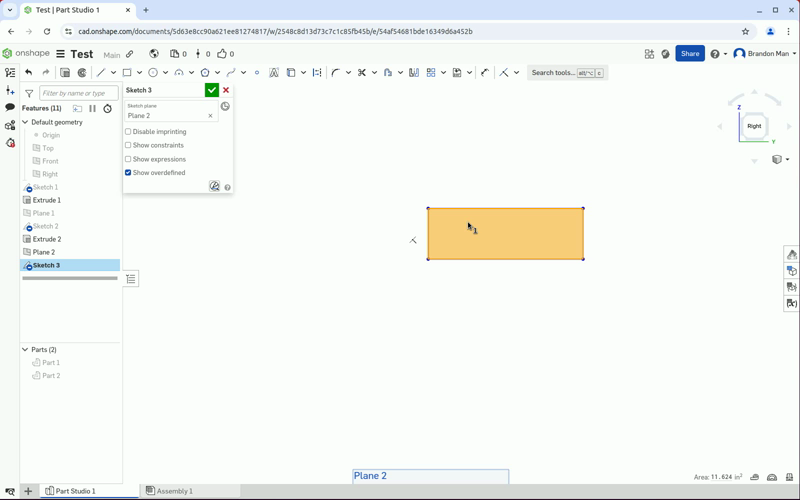
scroll(-6)
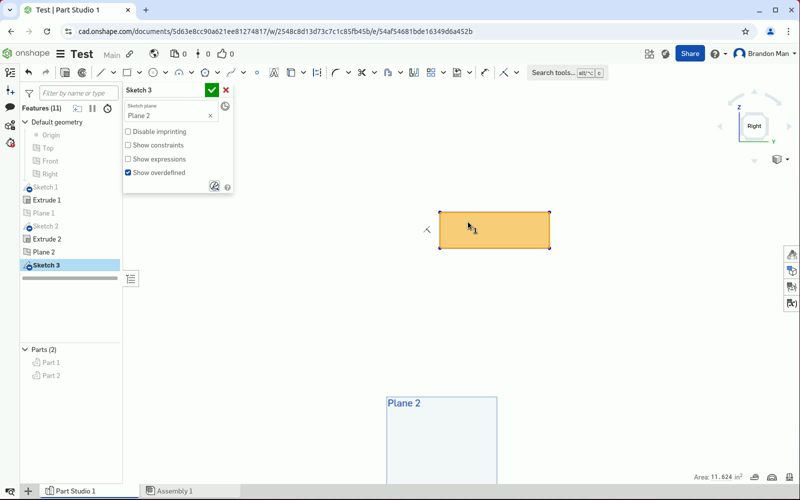
scroll(-6)
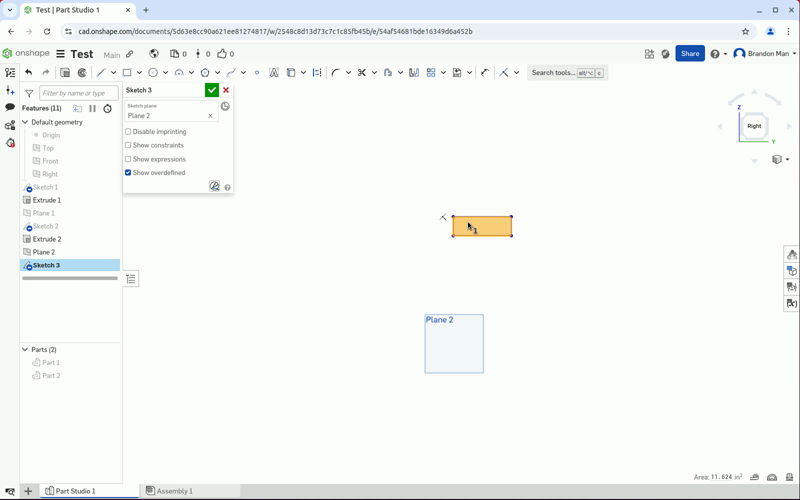
scroll(-6)
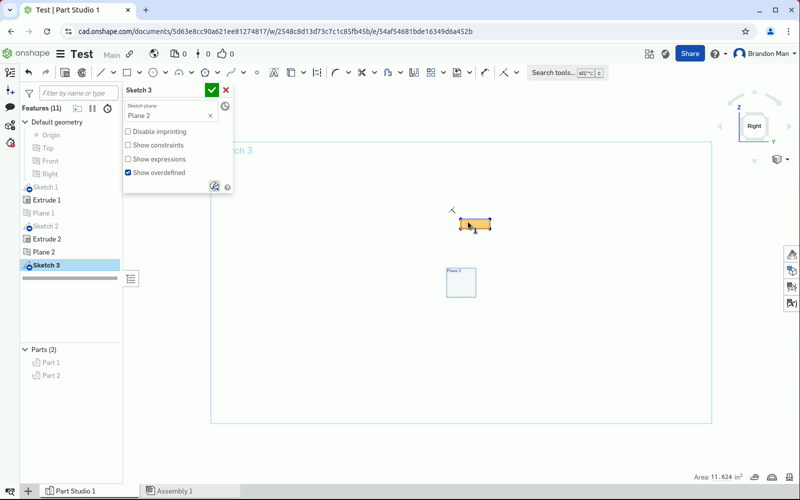
mouse_move(73, 352)
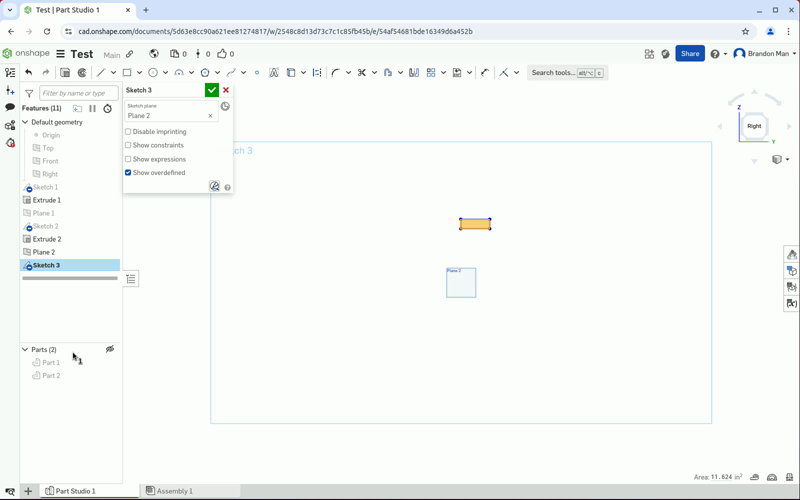
key(shift+y)
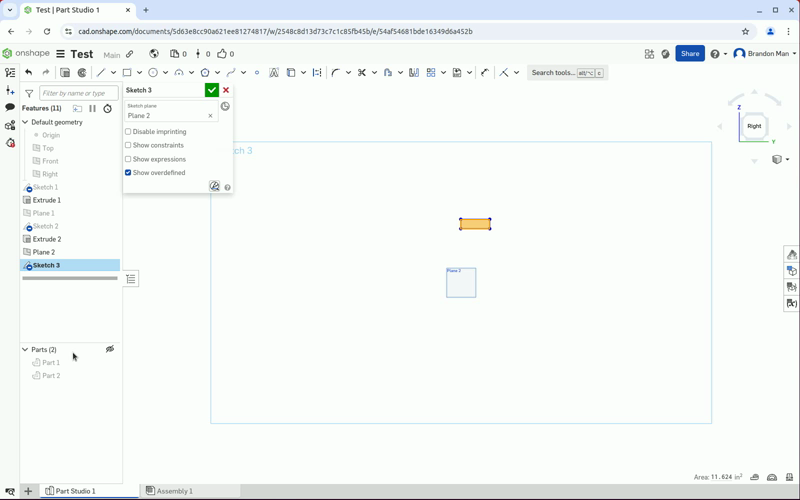
key(shift+e)
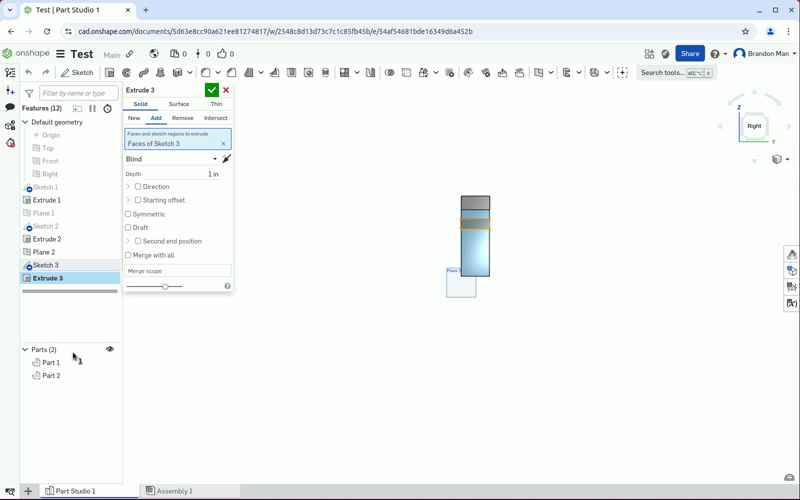
mouse_move(143, 106)
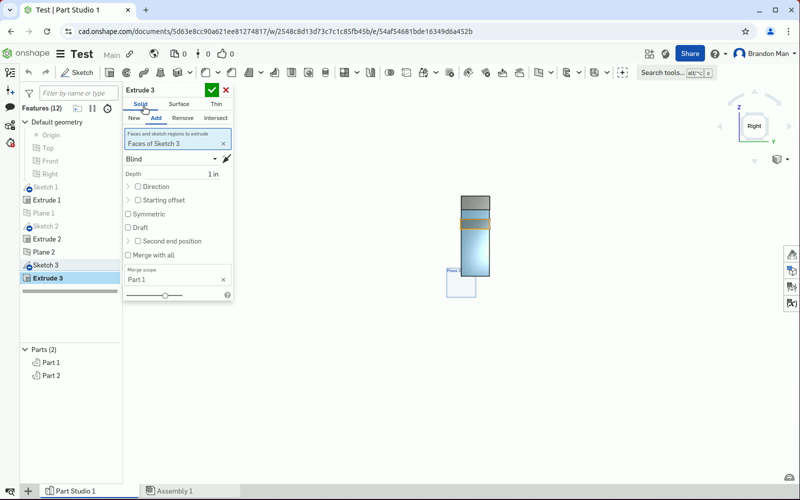
click(143, 106)
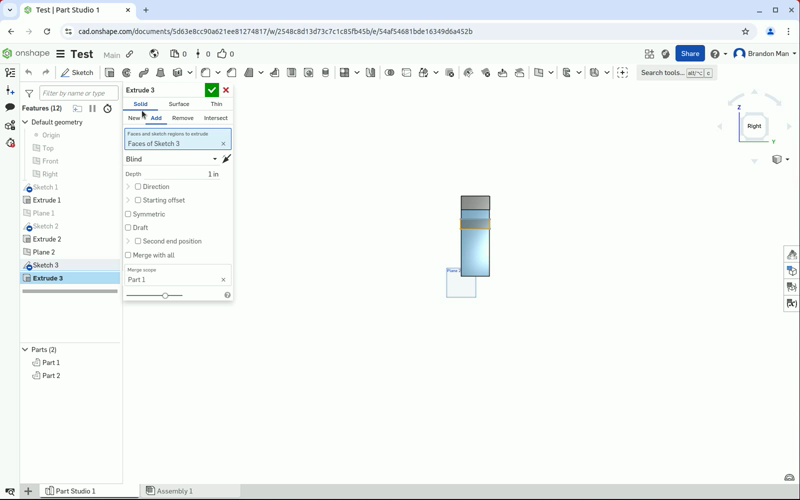
mouse_move(137, 120)
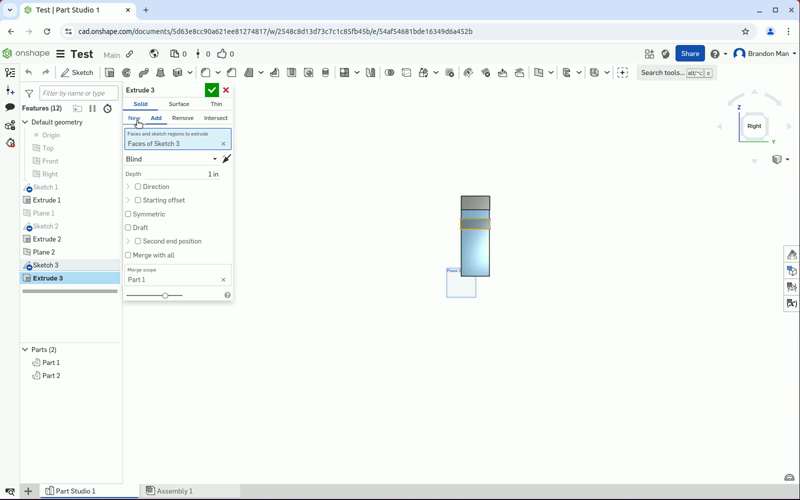
click(137, 120)
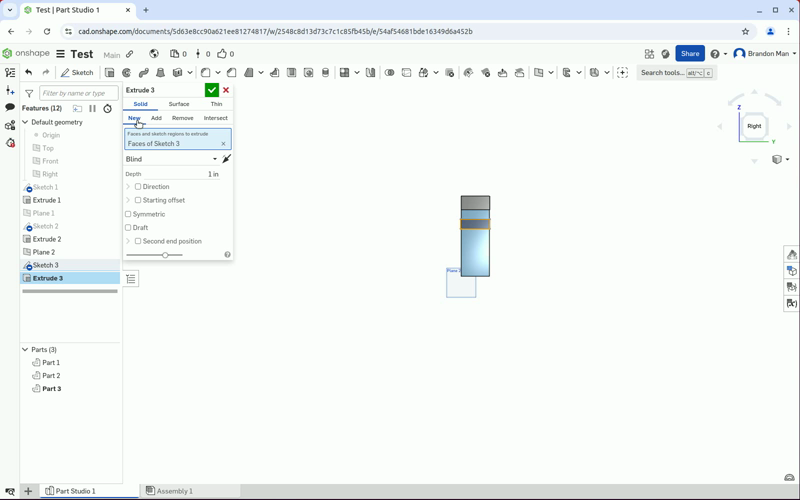
key(tab, 4)
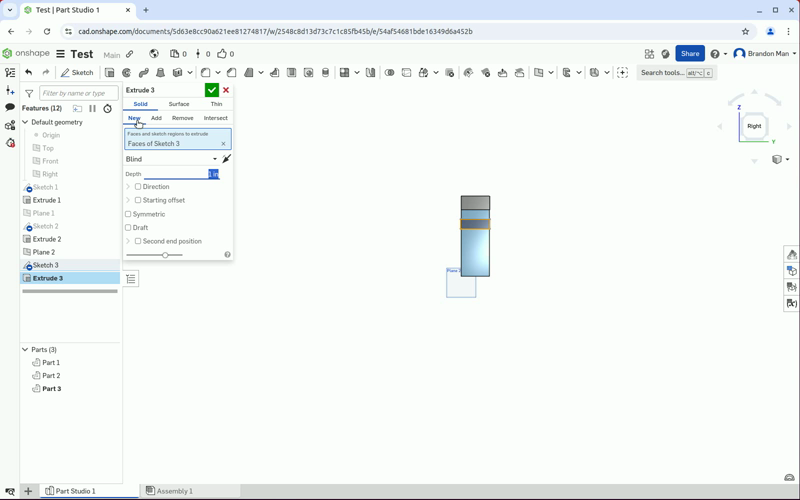
text(1.926)
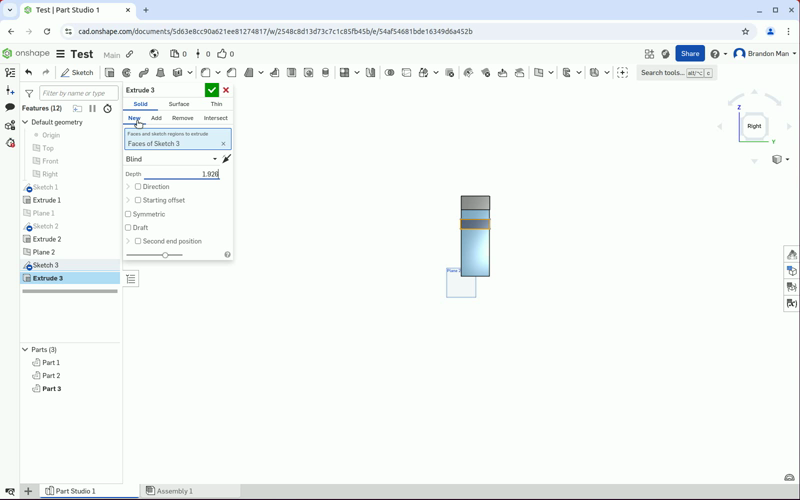
key(enter)
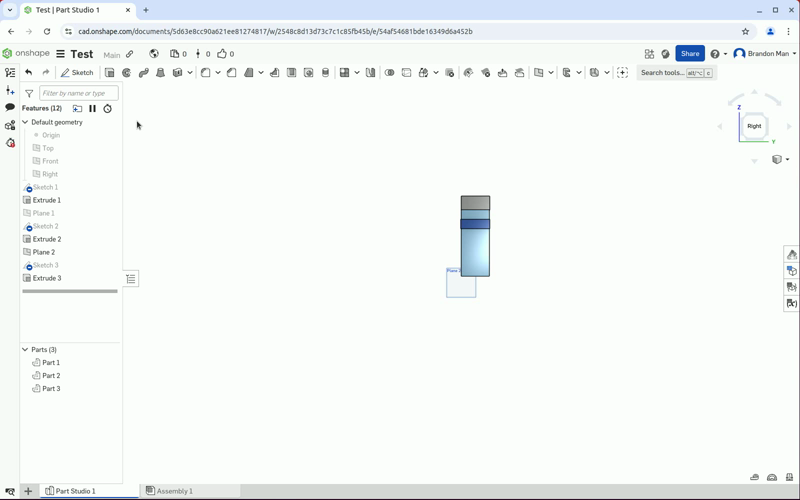
key(shift+h)
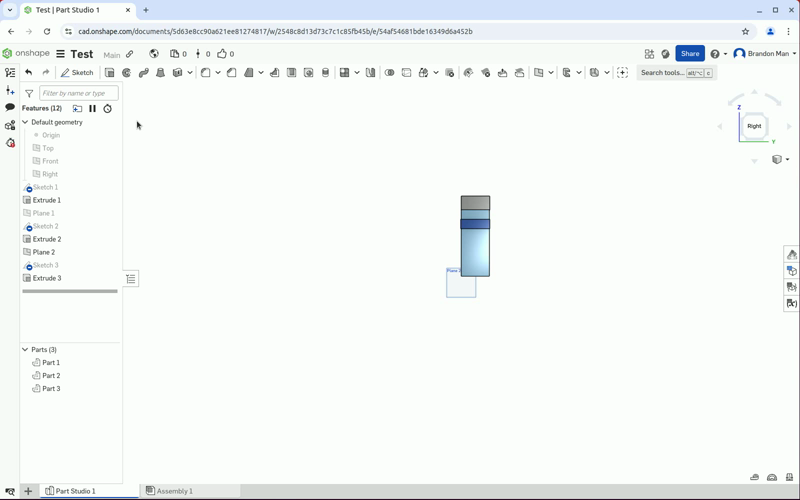
key(shift+h)
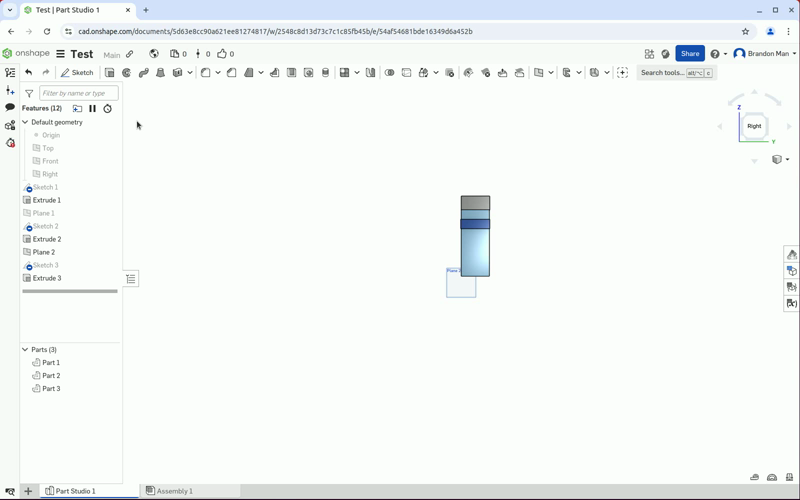
mouse_move(73, 189)
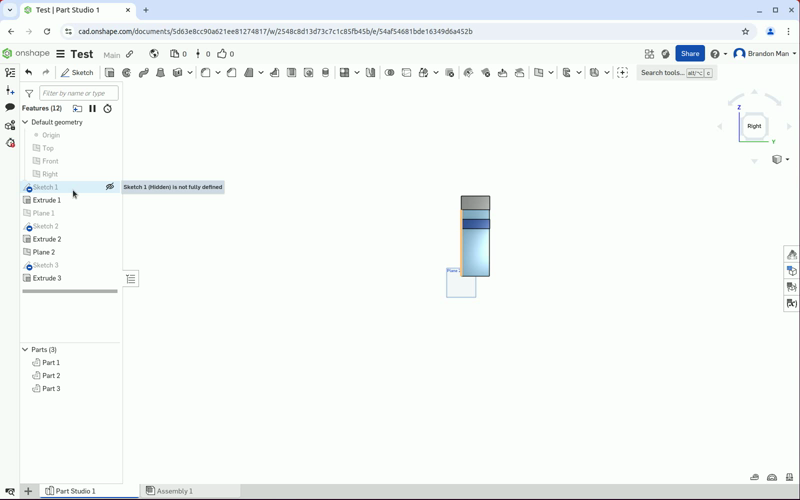
click(73, 189)
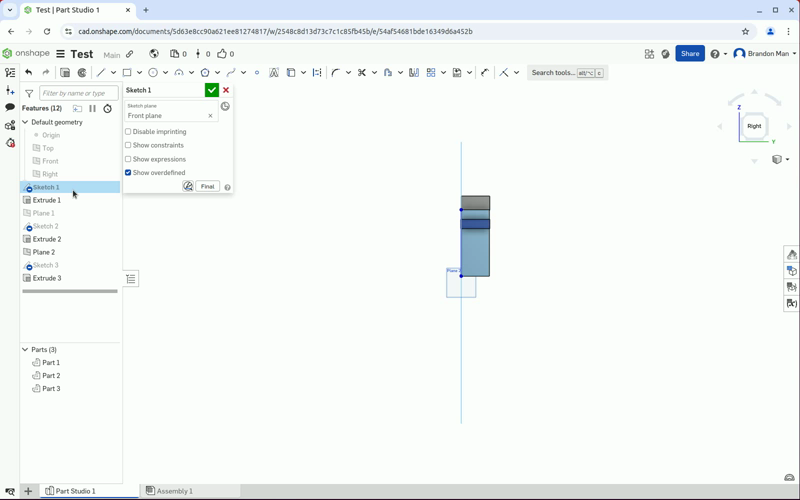
mouse_move(229, 92)
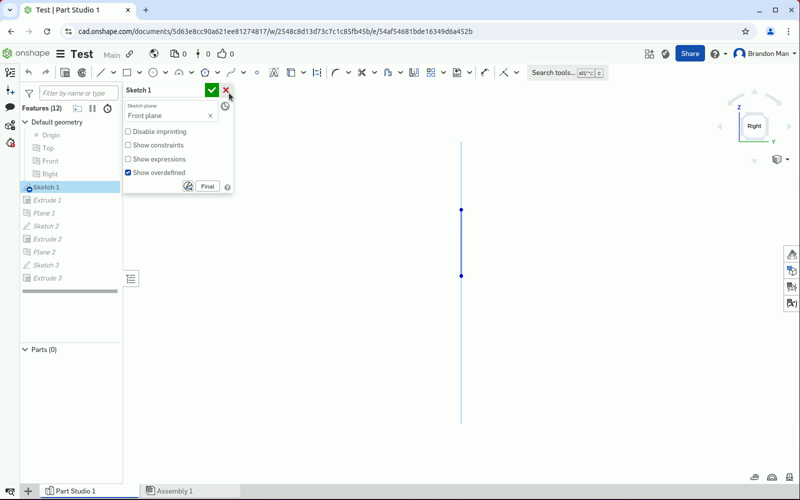
click(229, 92)
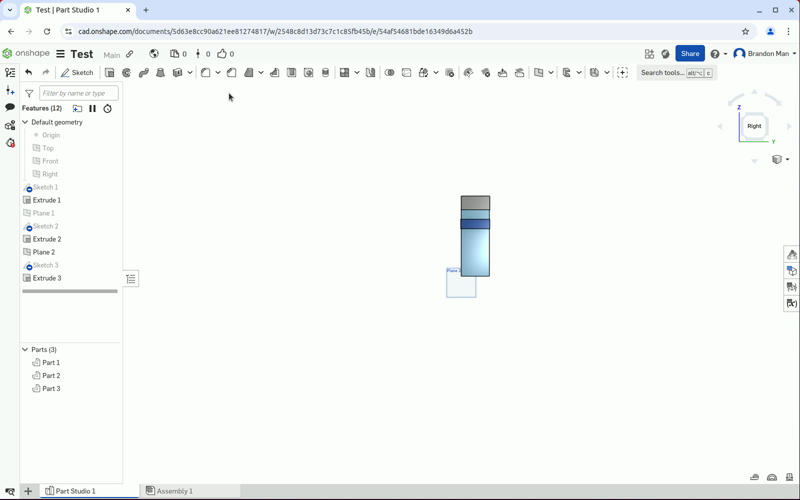
mouse_move(541, 75)
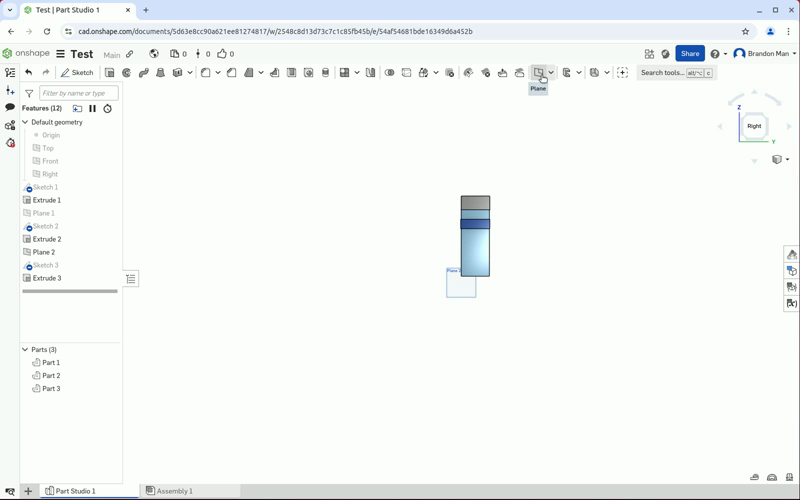
click(541, 75)
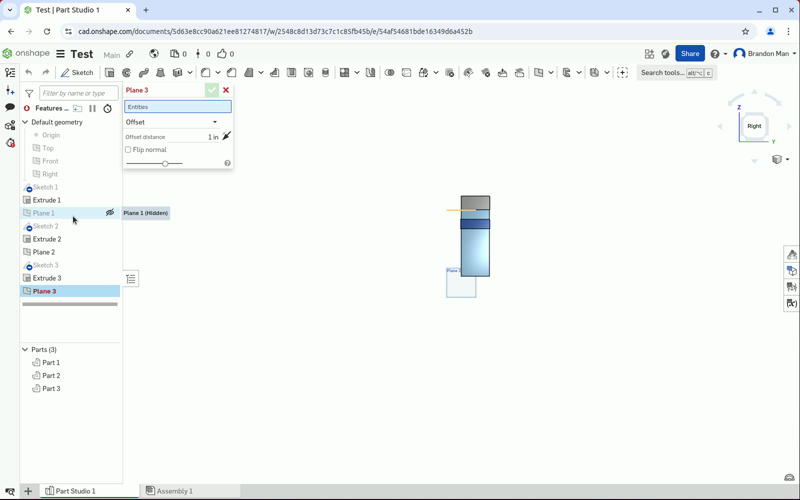
scroll(3)
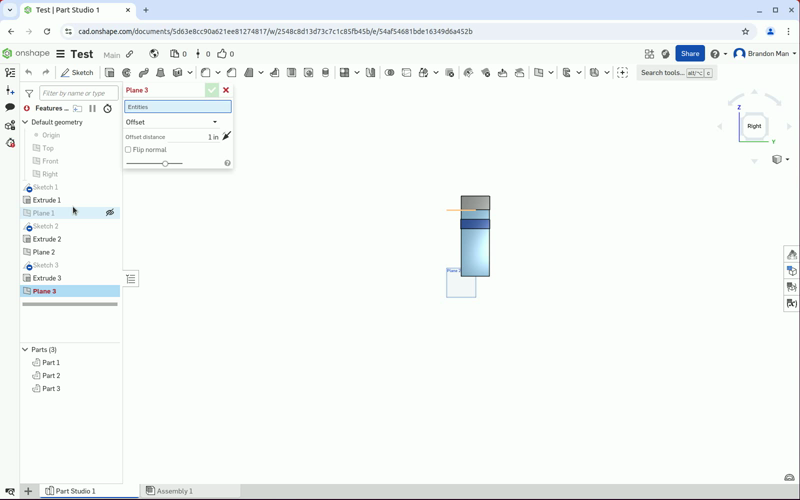
mouse_move(73, 176)
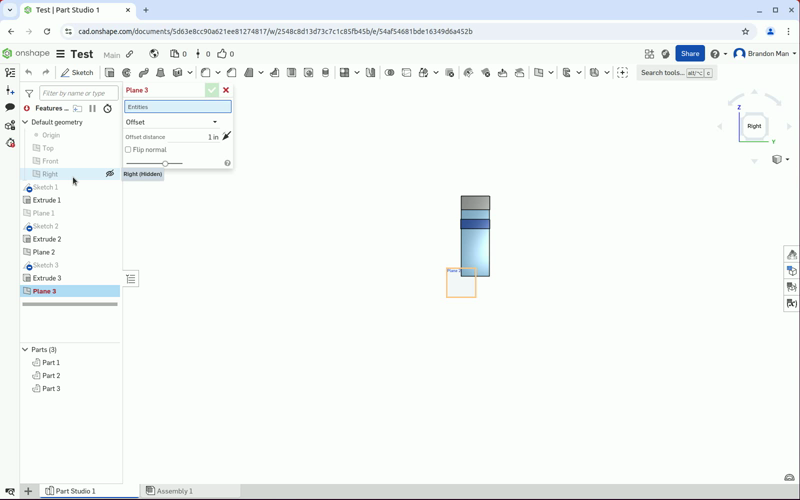
click(73, 176)
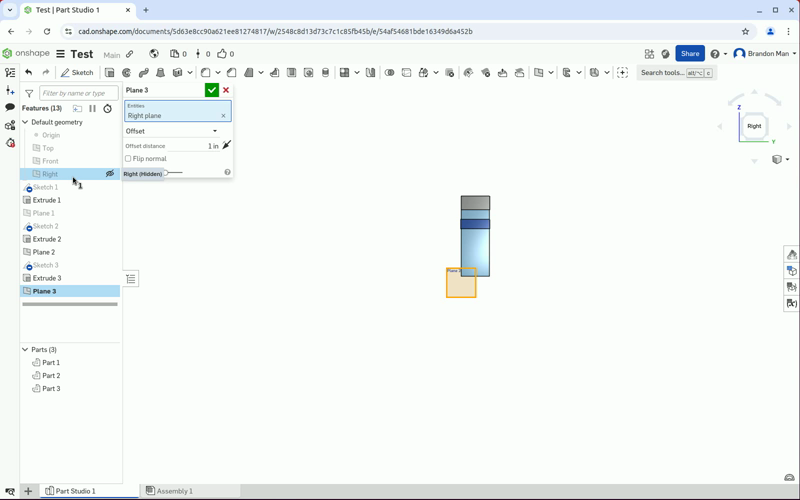
key(tab, 2)
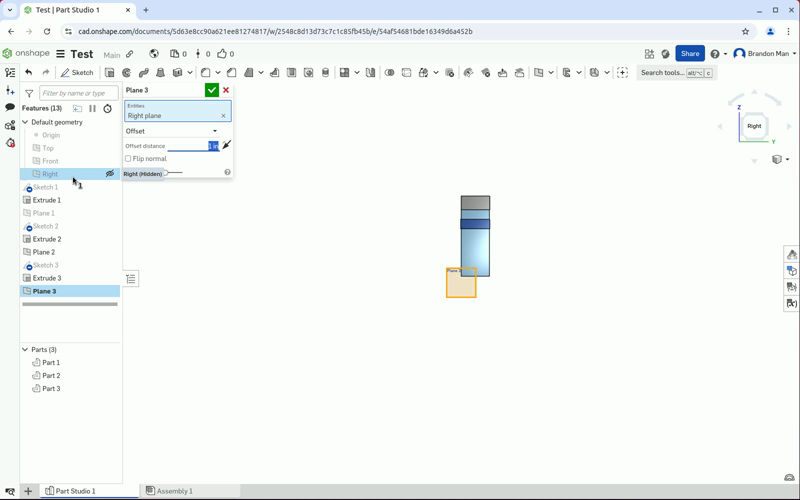
text(4.344)
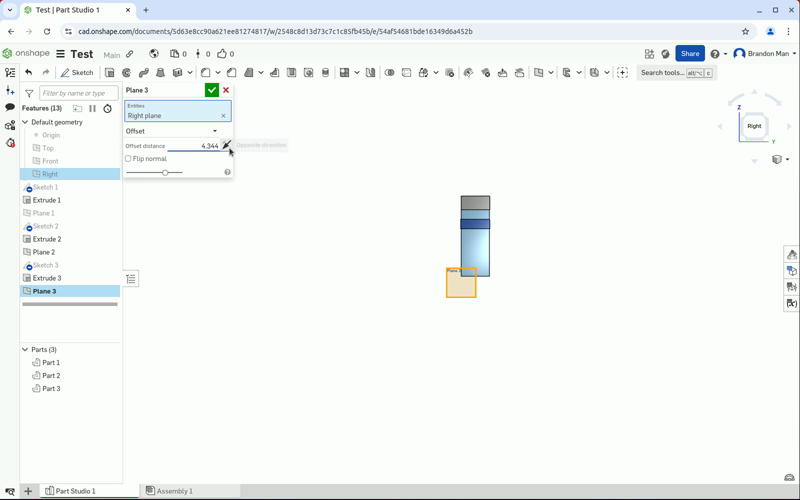
mouse_move(229, 147)
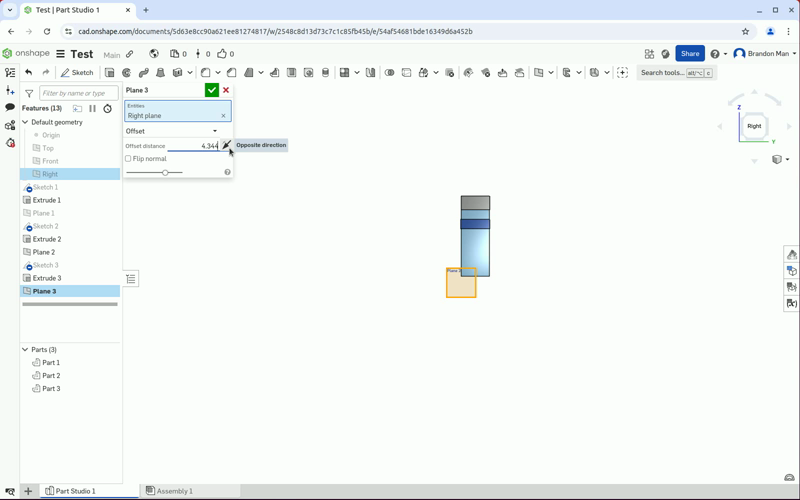
click(229, 147)
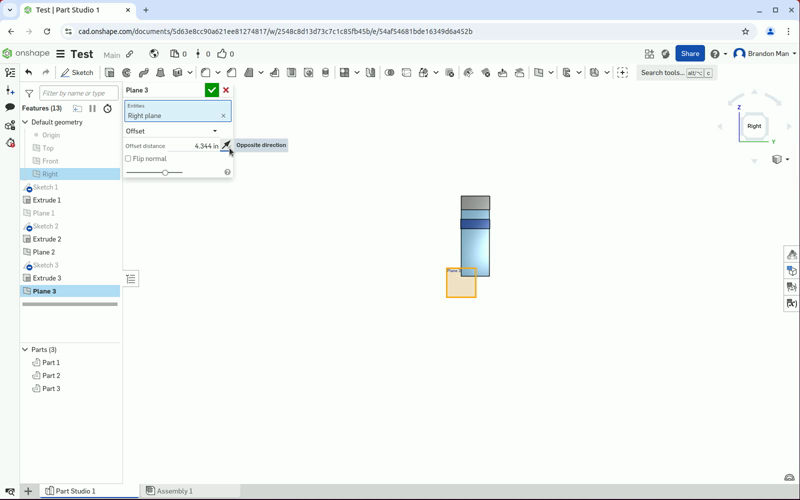
key(enter, 2)
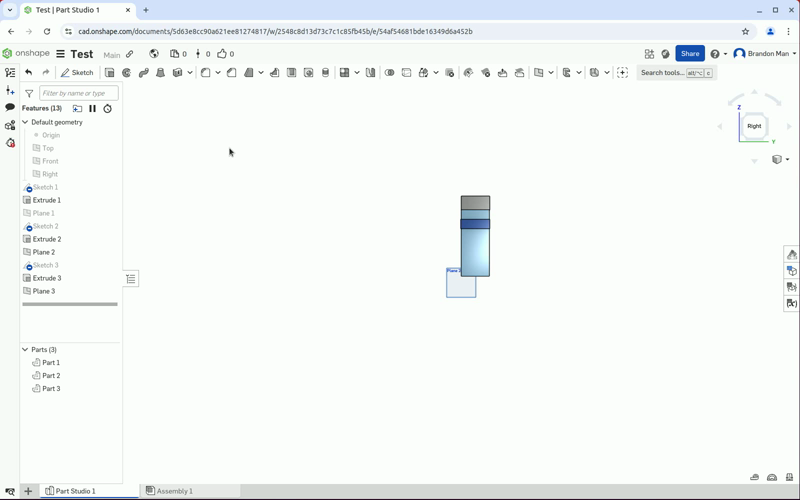
key(shift+s)
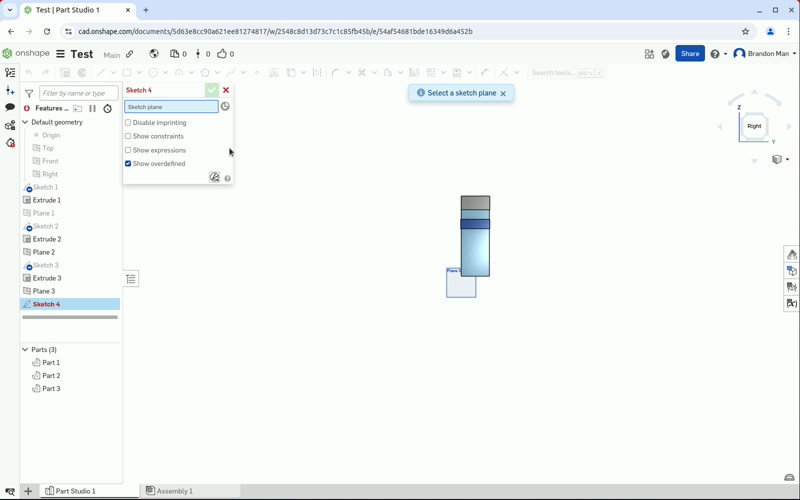
mouse_move(73, 293)
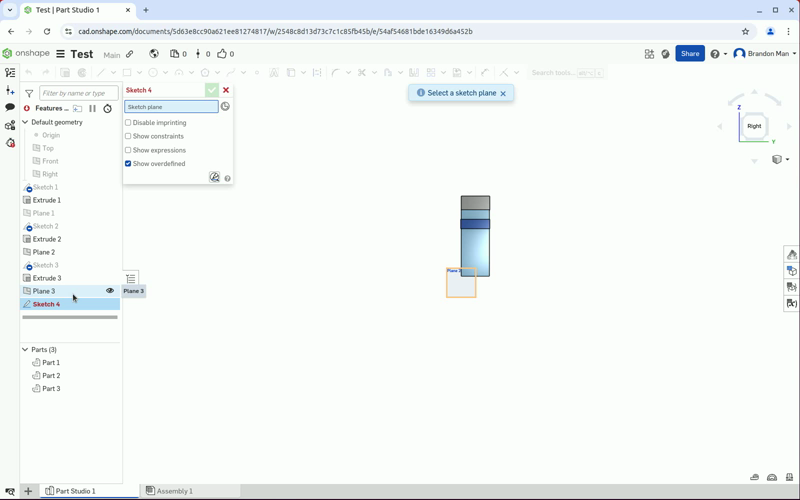
click(73, 293)
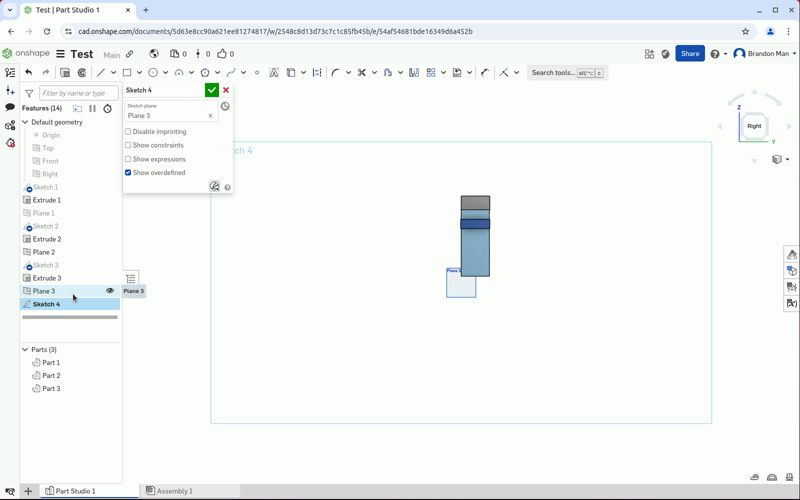
mouse_move(73, 352)
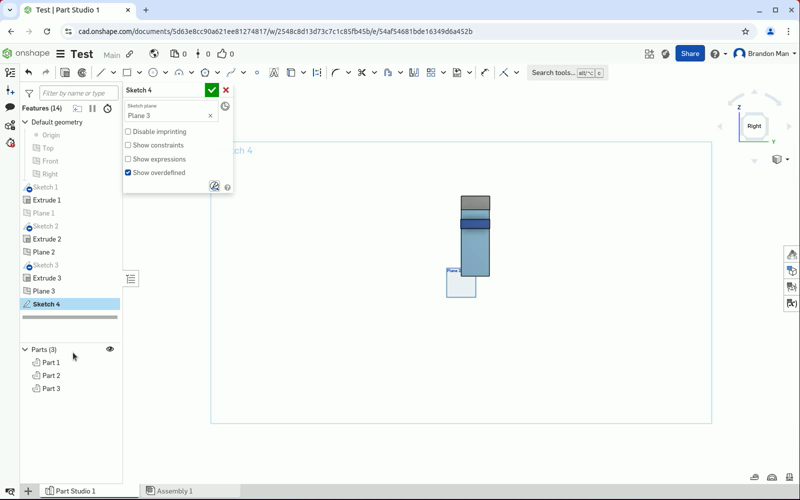
key(y)
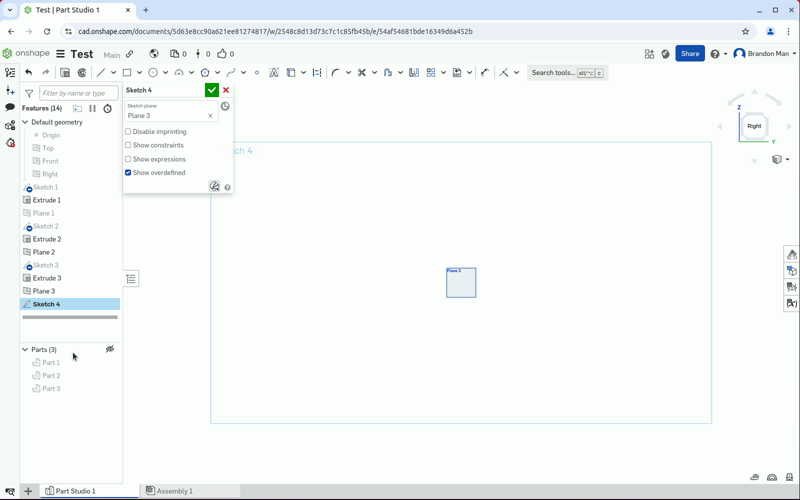
key(l)
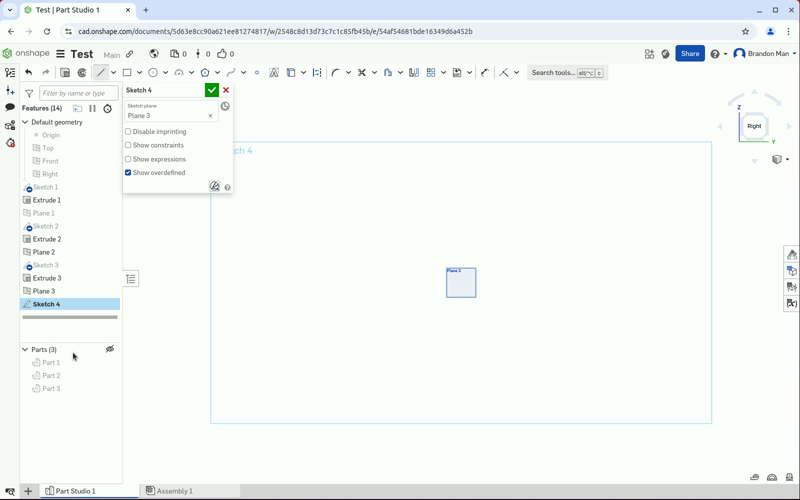
key_down(shift)
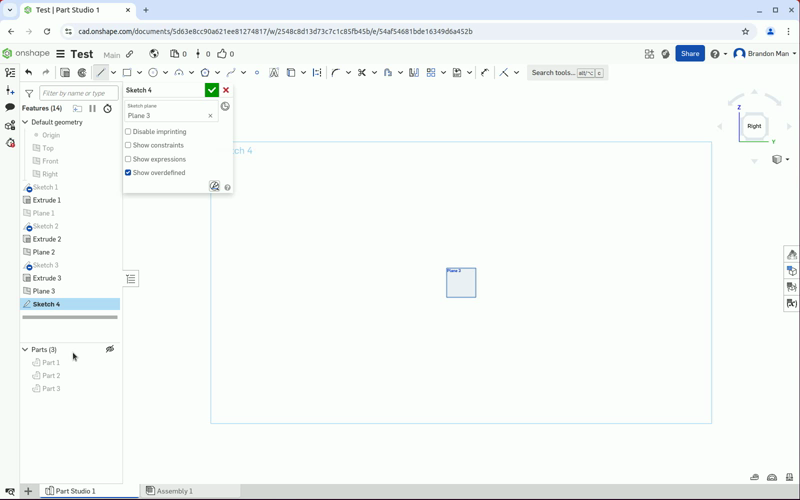
mouse_move(460, 233)
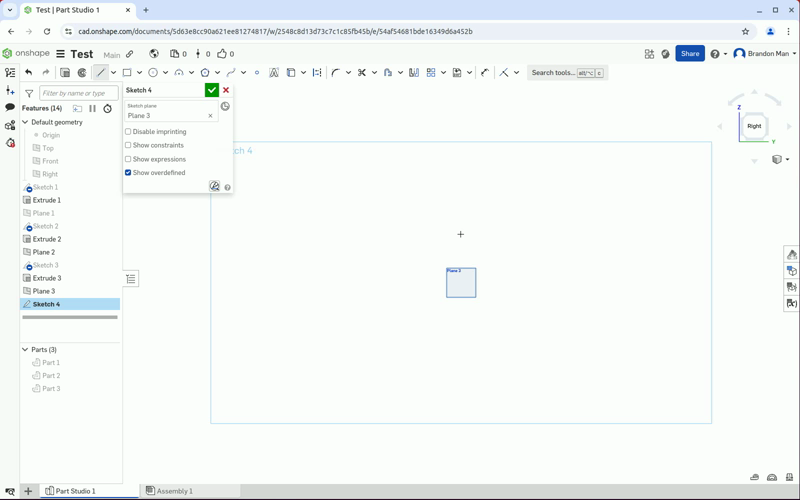
click(460, 233)
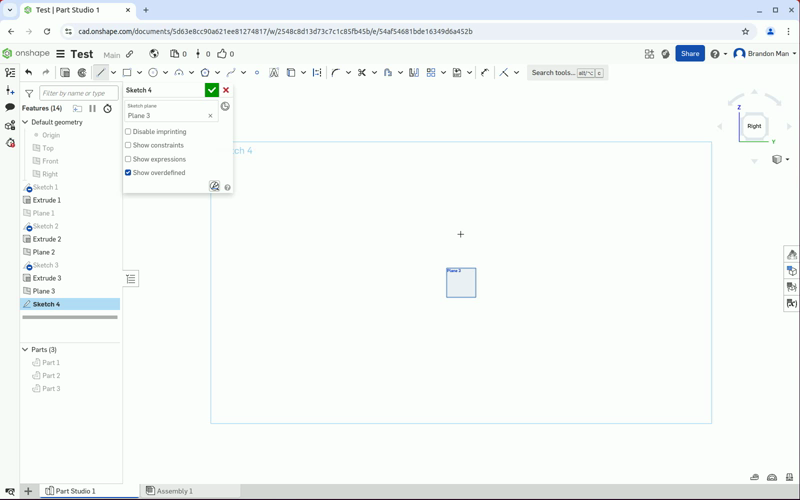
key_up(shift)
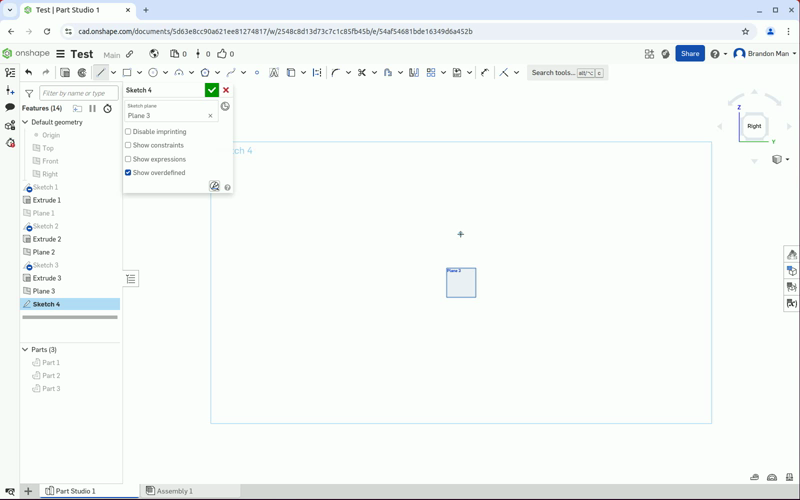
key_down(shift)
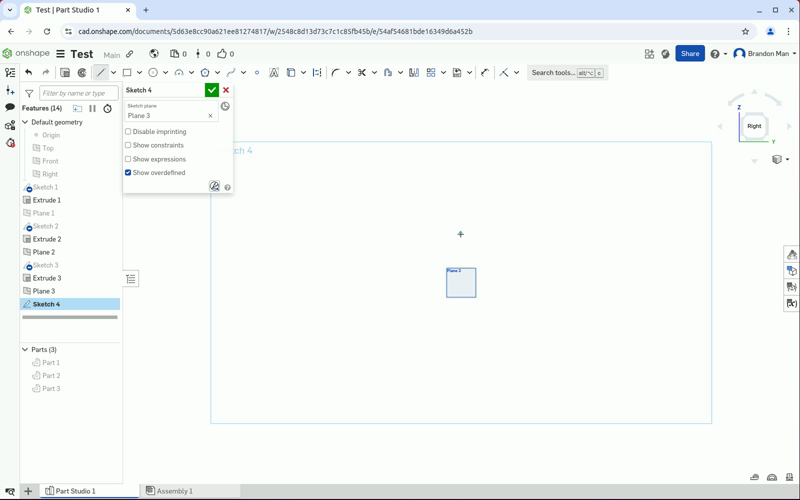
mouse_move(490, 233)
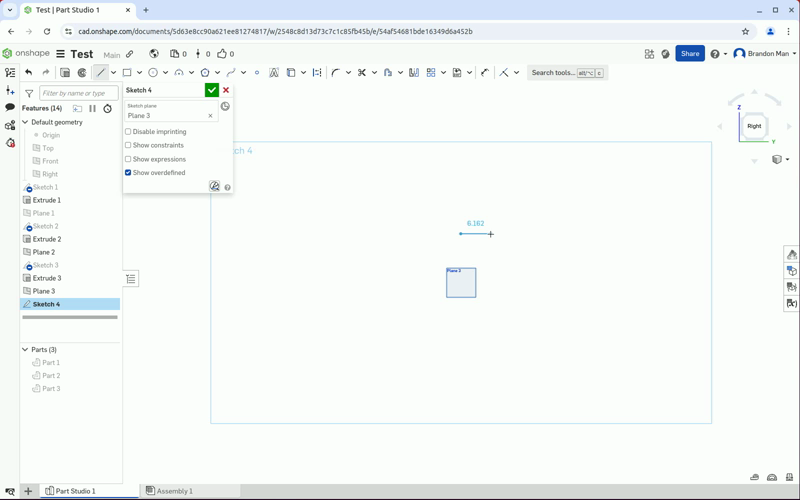
mouse_move(489, 233)
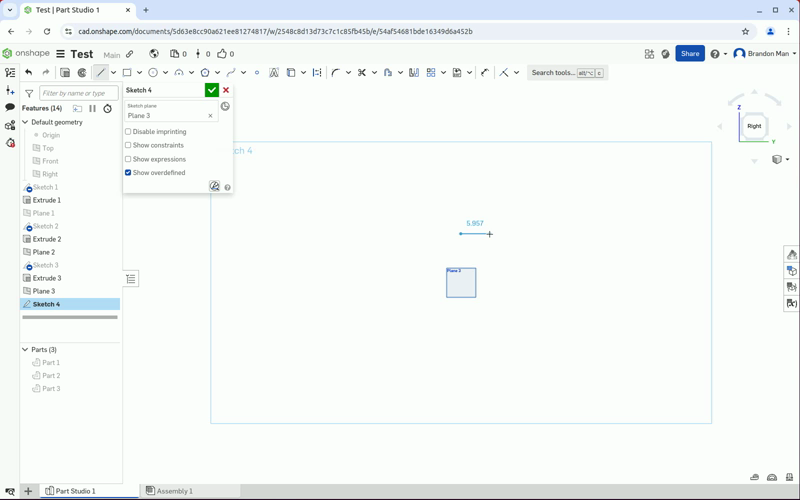
click(489, 233)
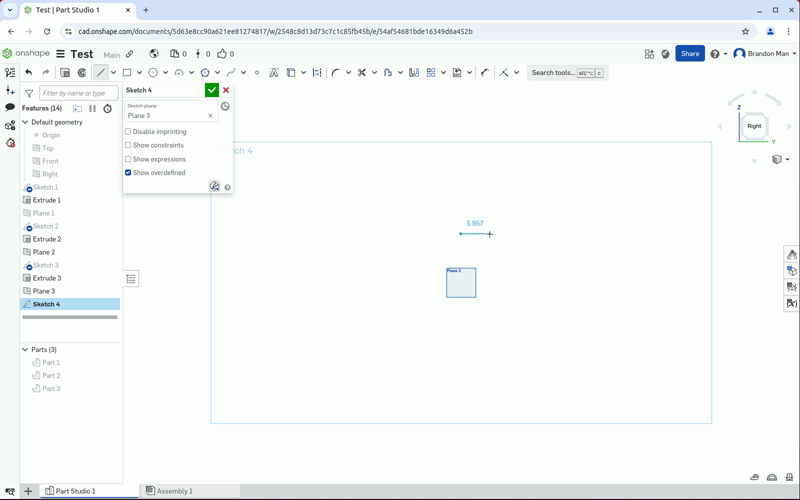
key_up(shift)
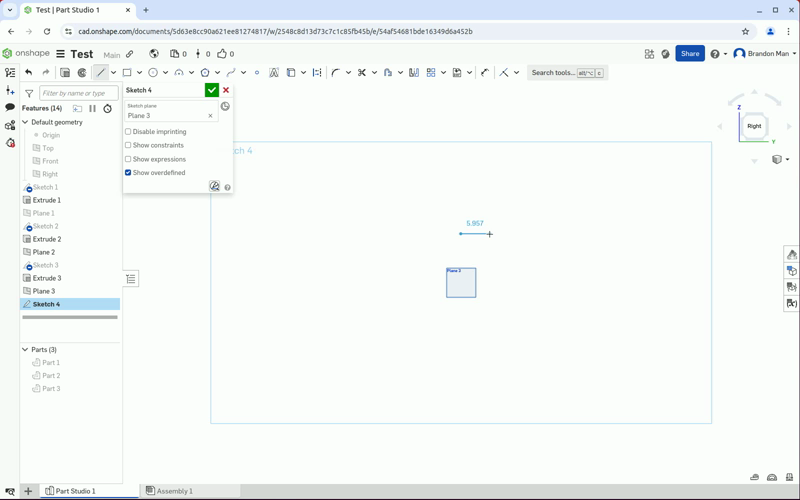
key_down(shift)
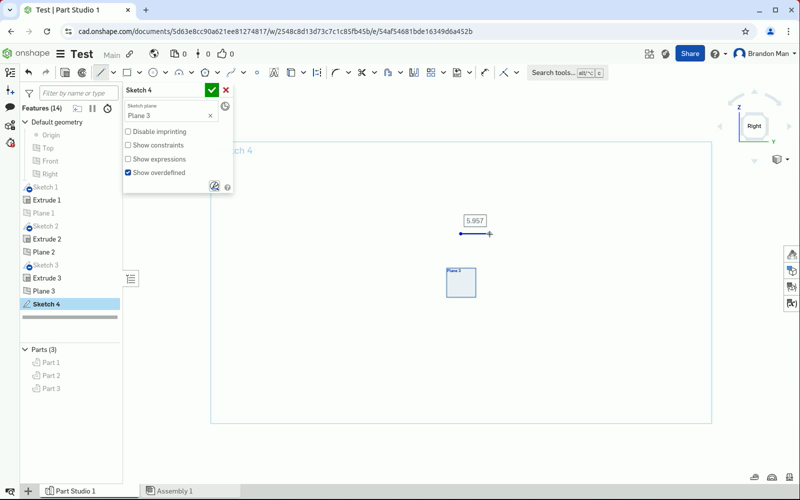
mouse_move(519, 233)
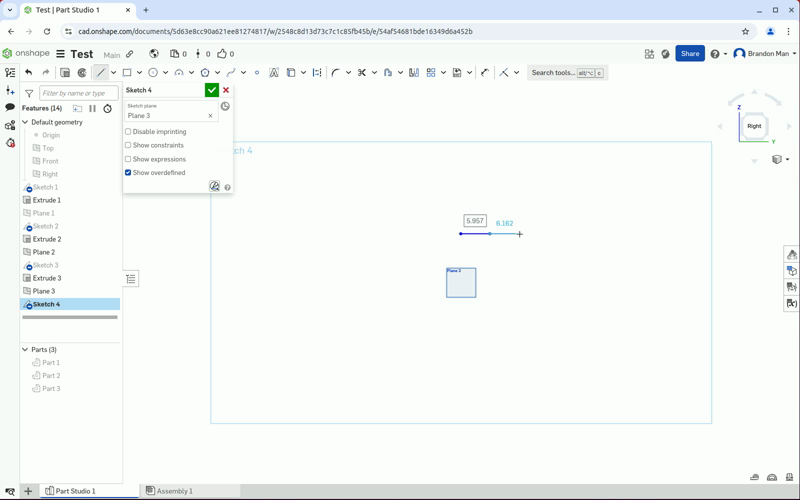
mouse_move(489, 223)
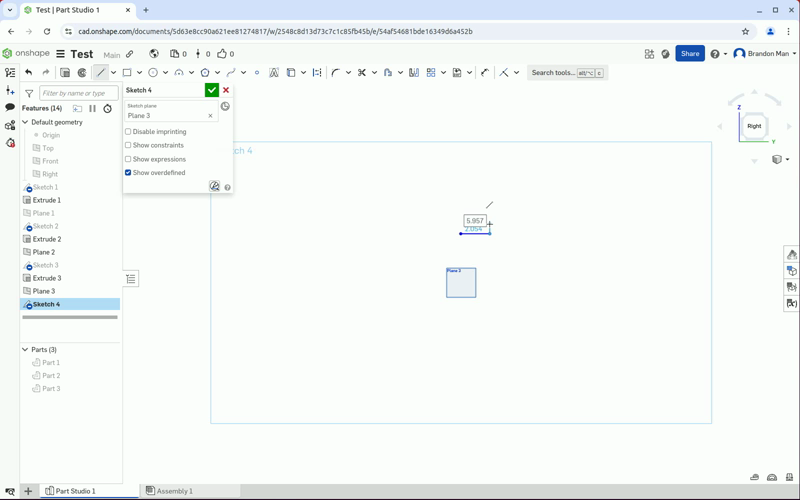
click(489, 223)
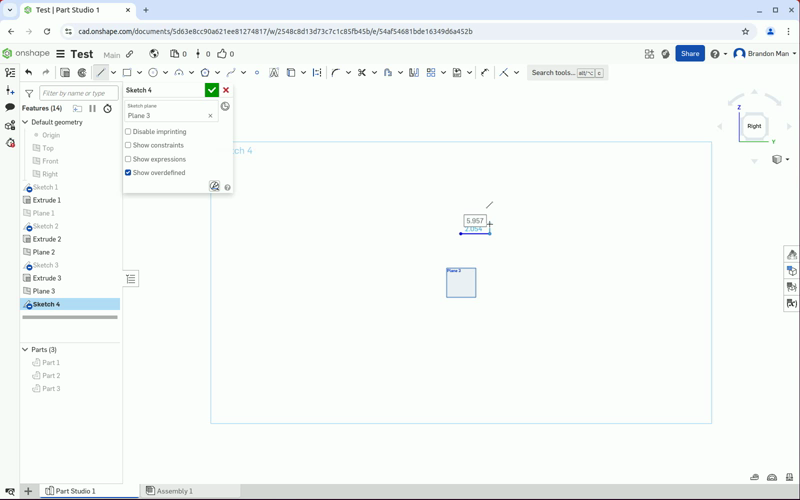
key_up(shift)
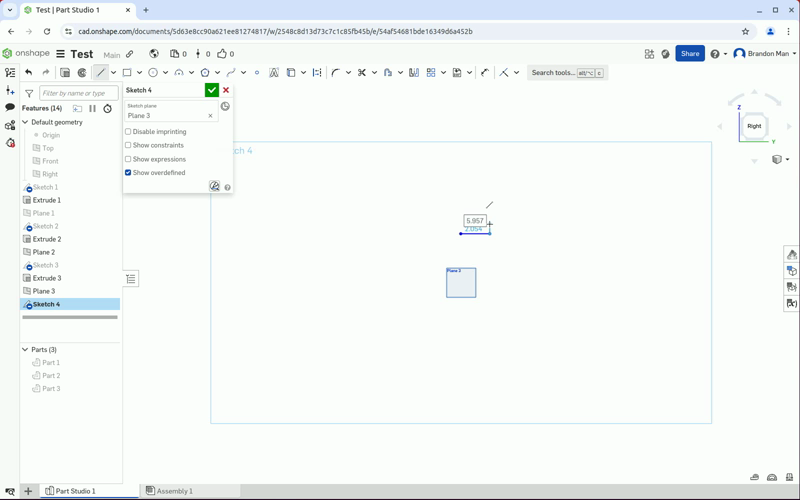
key_down(shift)
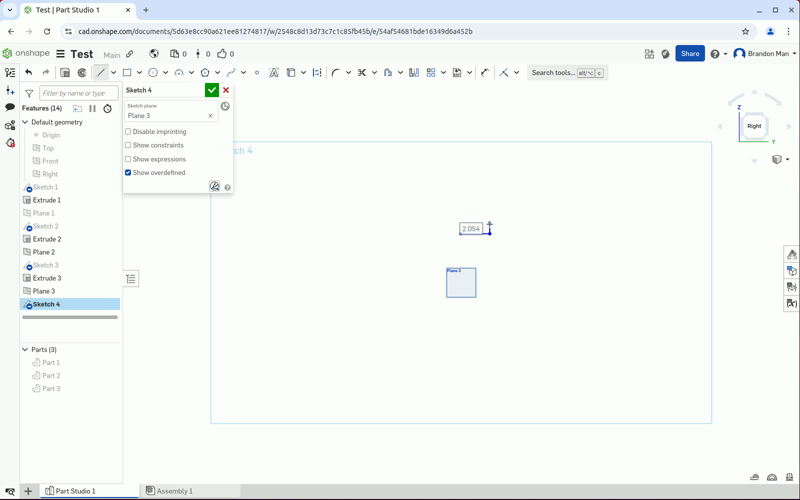
mouse_move(519, 223)
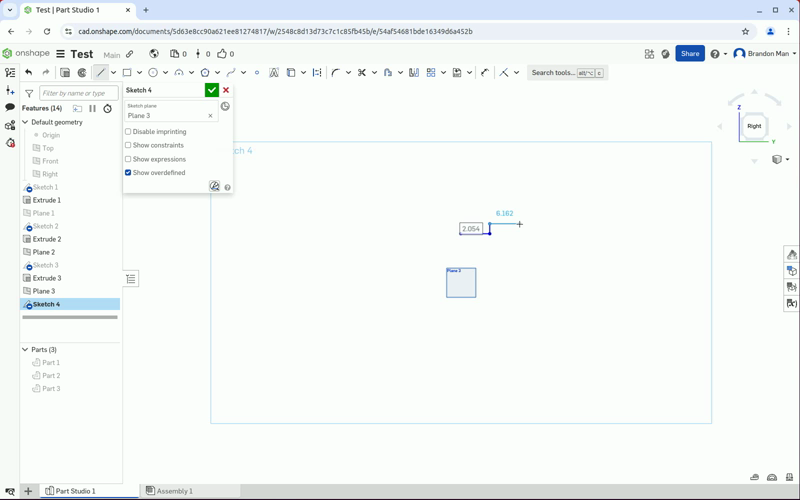
mouse_move(460, 223)
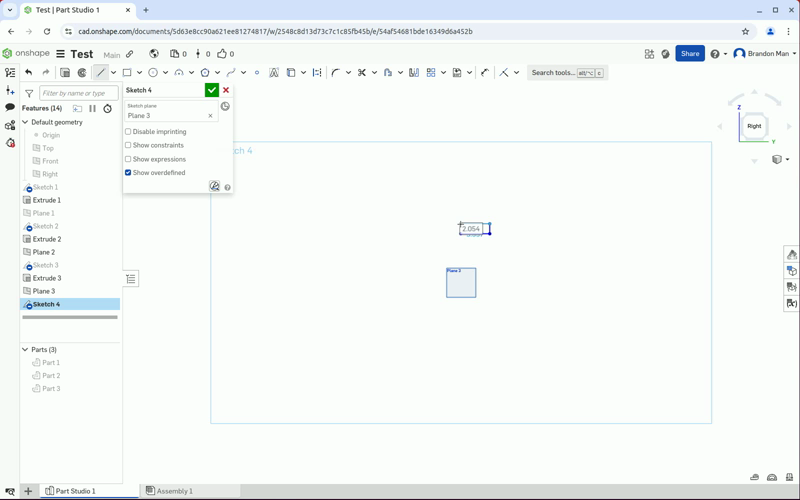
click(460, 223)
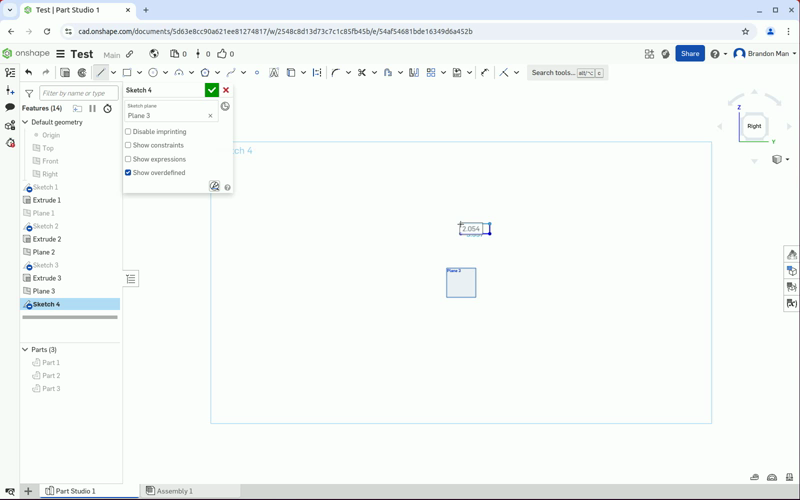
key_up(shift)
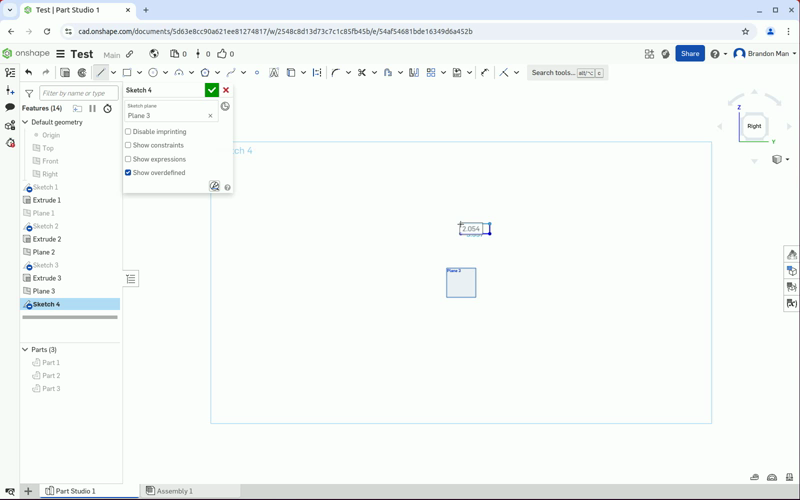
mouse_move(490, 223)
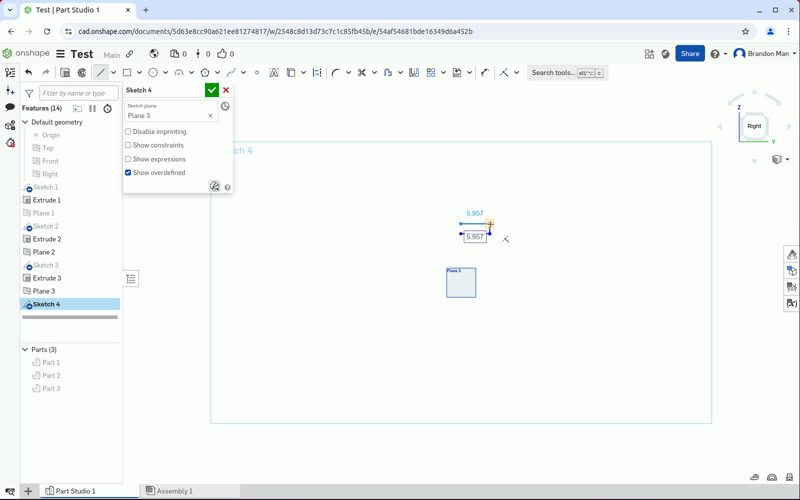
key_down(shift)
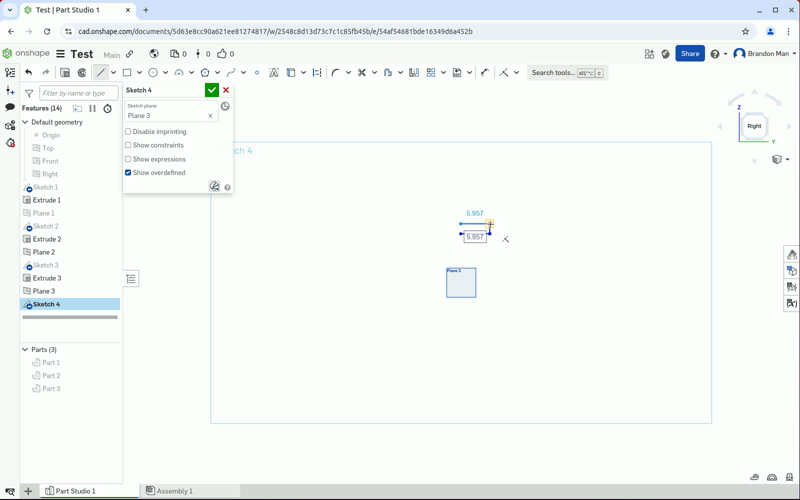
mouse_move(460, 233)
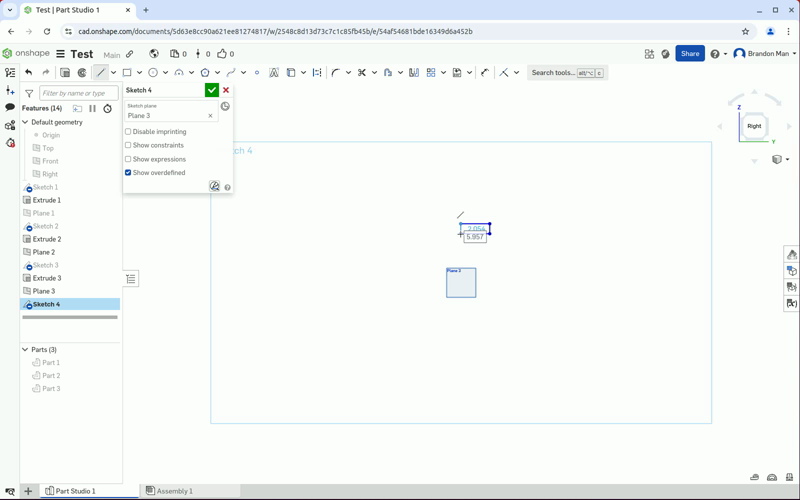
key_up(shift)
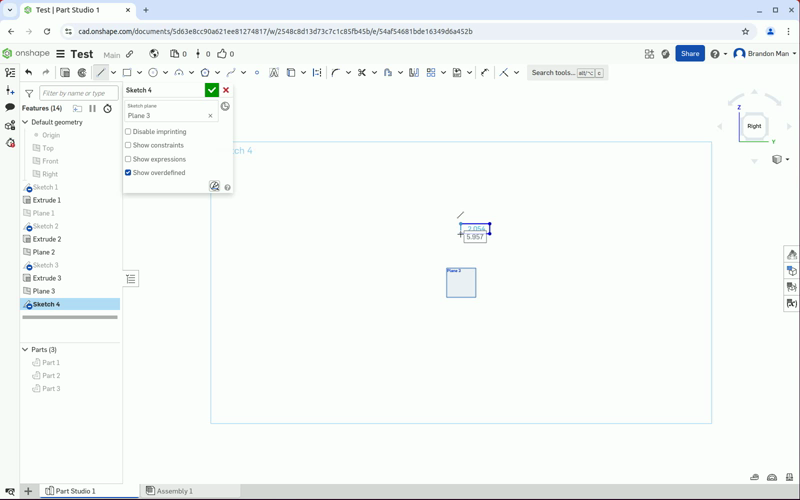
click(460, 233)
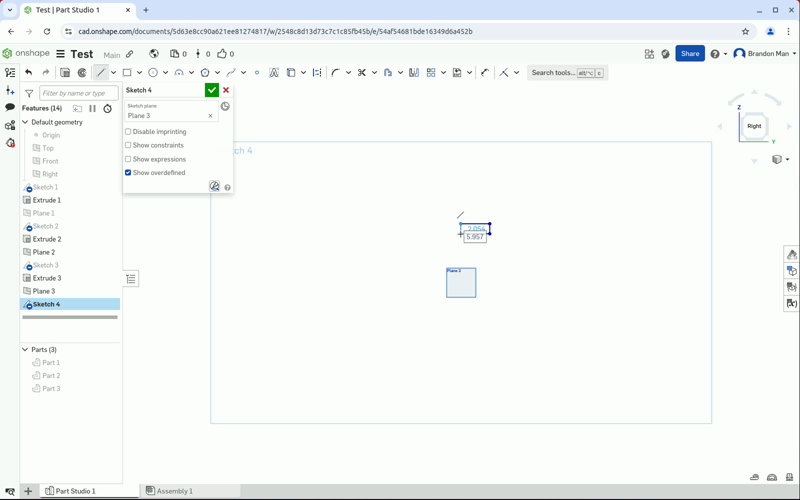
key(esc)
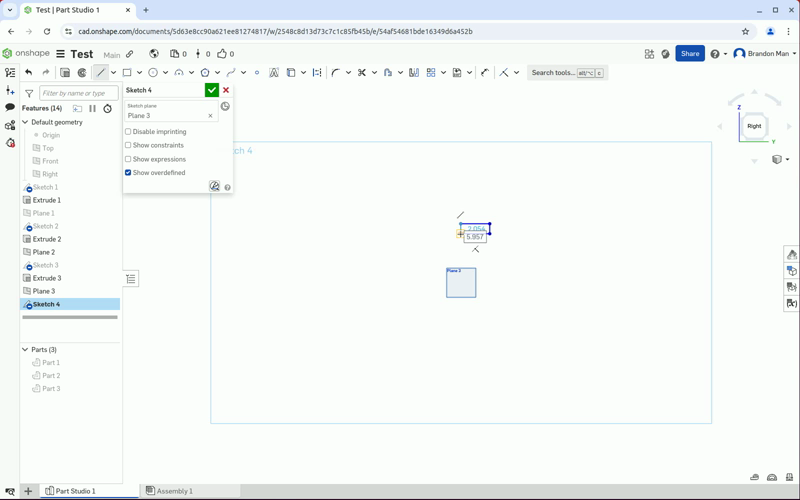
mouse_move(485, 233)
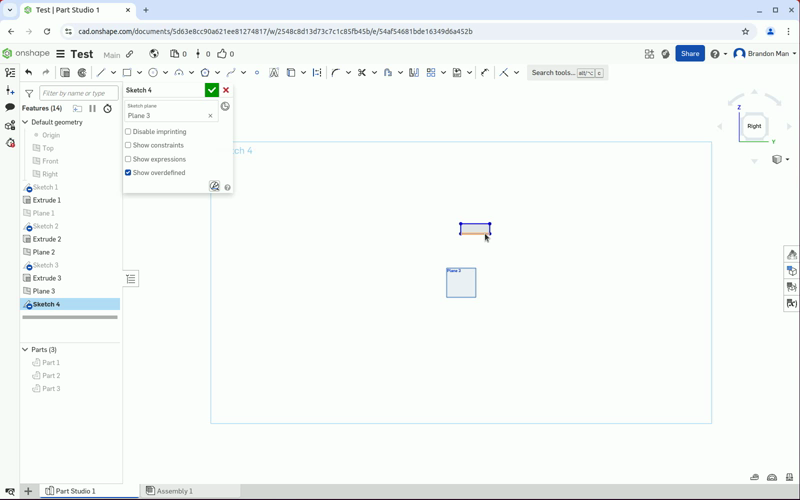
scroll(6)
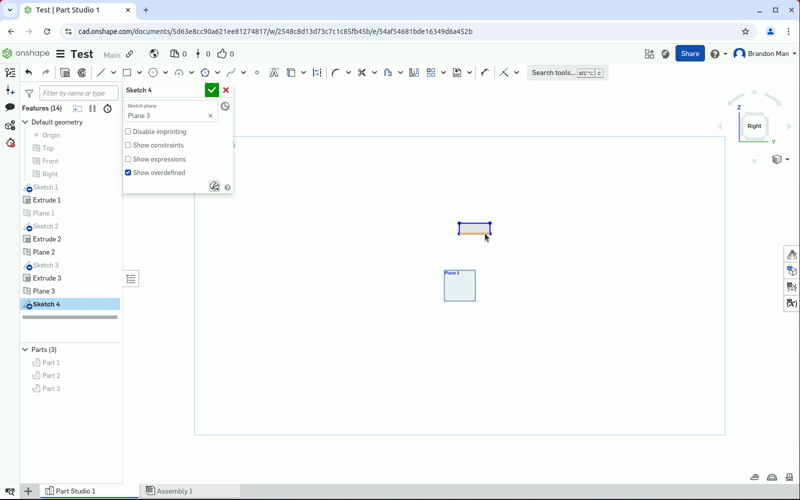
scroll(6)
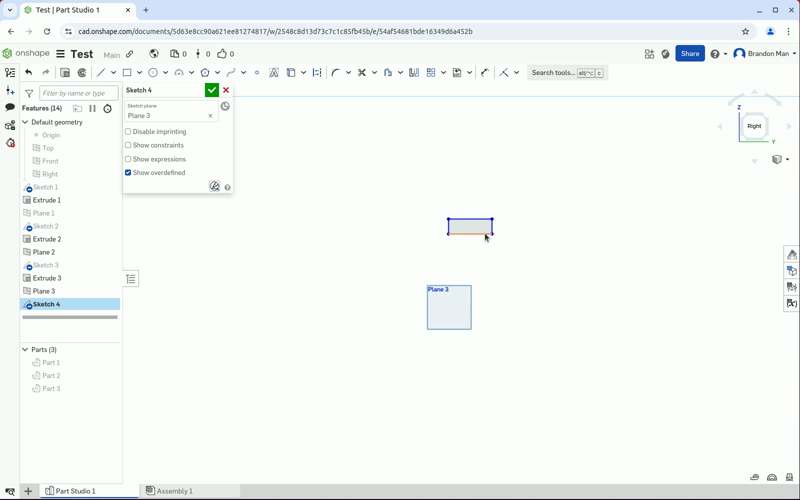
scroll(6)
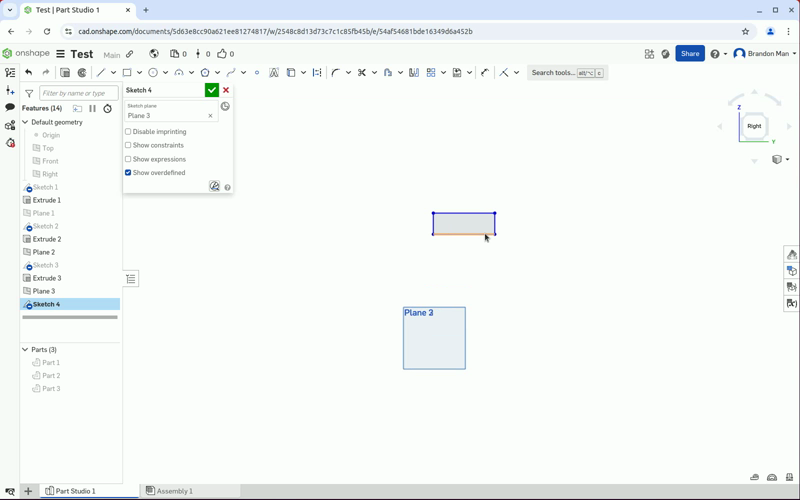
scroll(6)
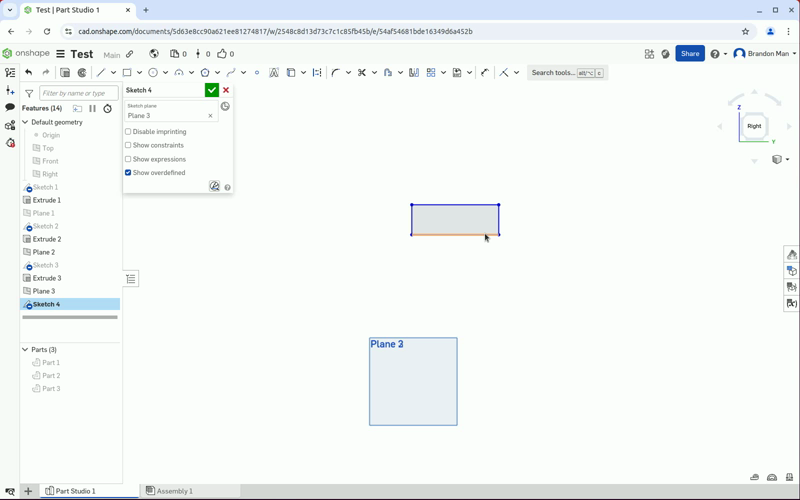
scroll(6)
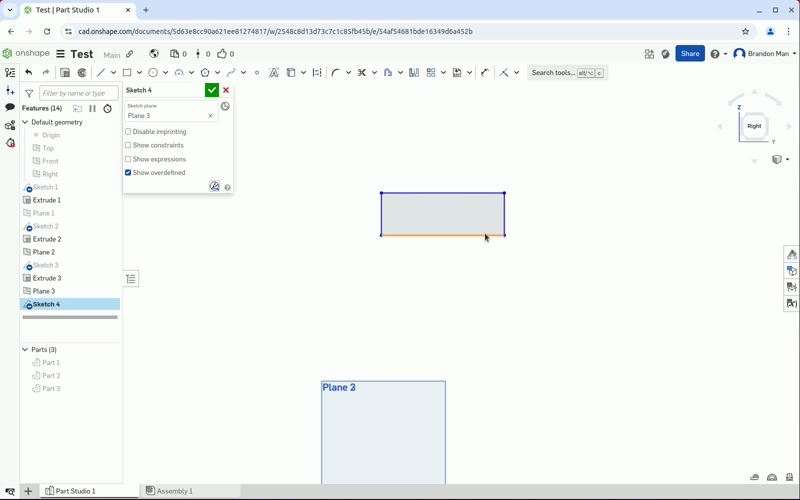
scroll(6)
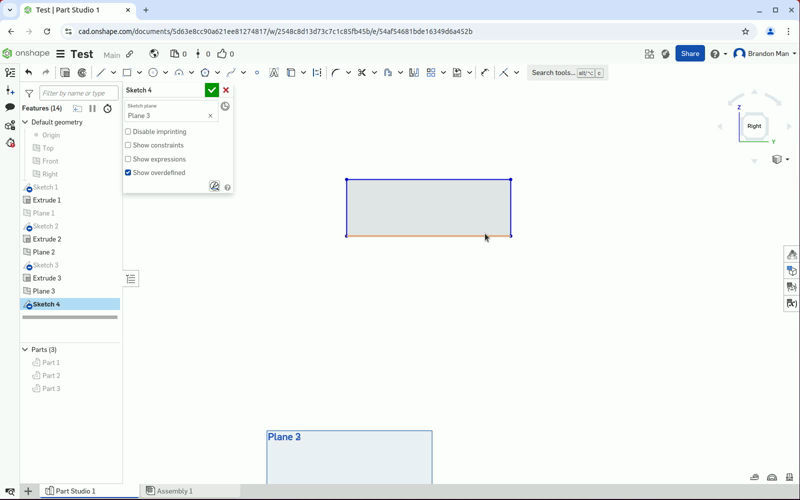
scroll(6)
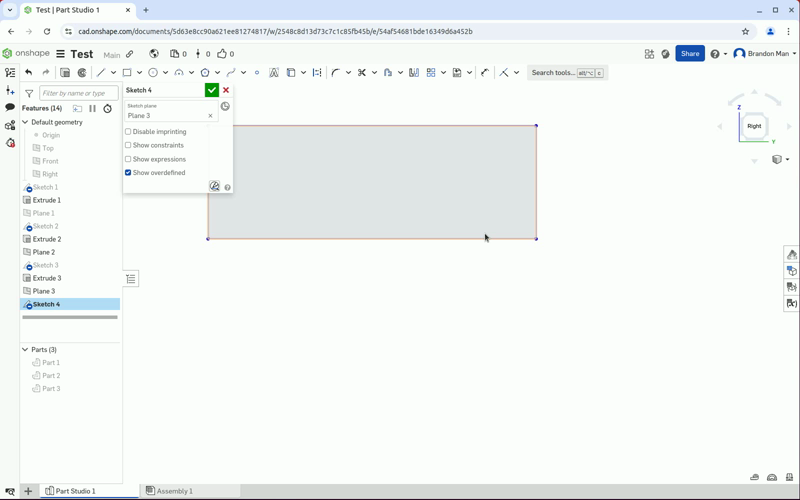
click(485, 233)
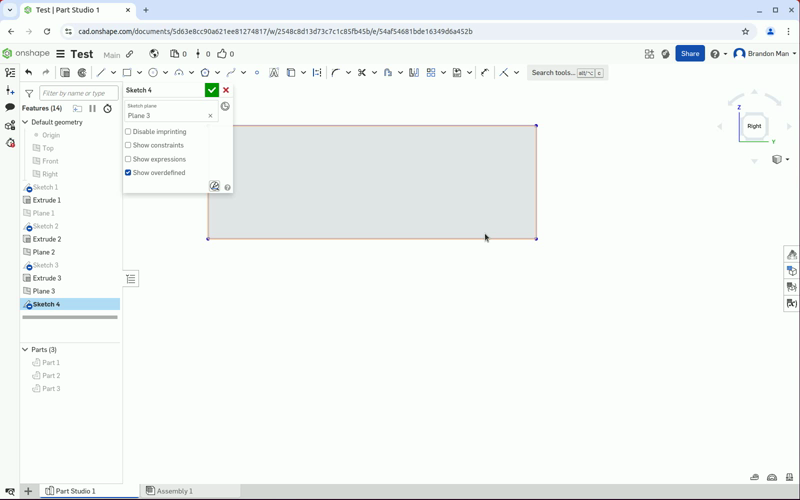
scroll(-6)
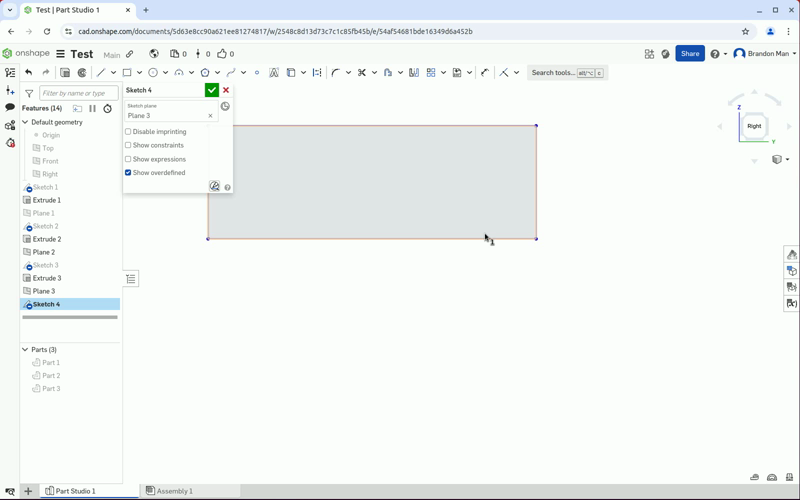
scroll(-6)
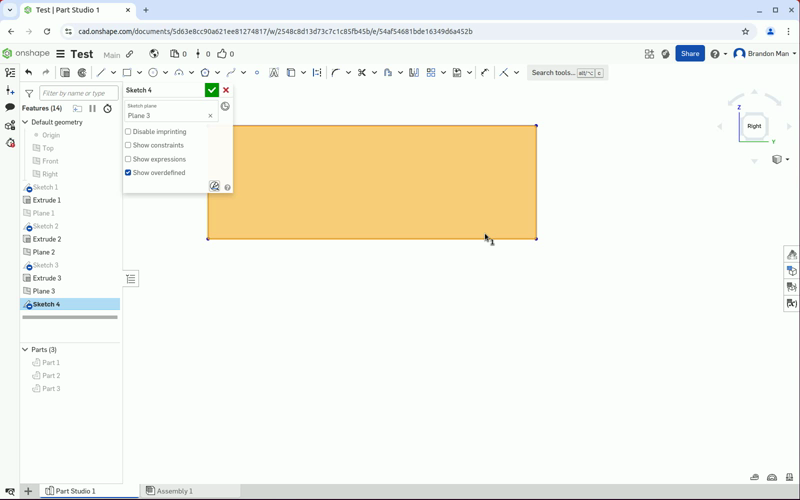
scroll(-6)
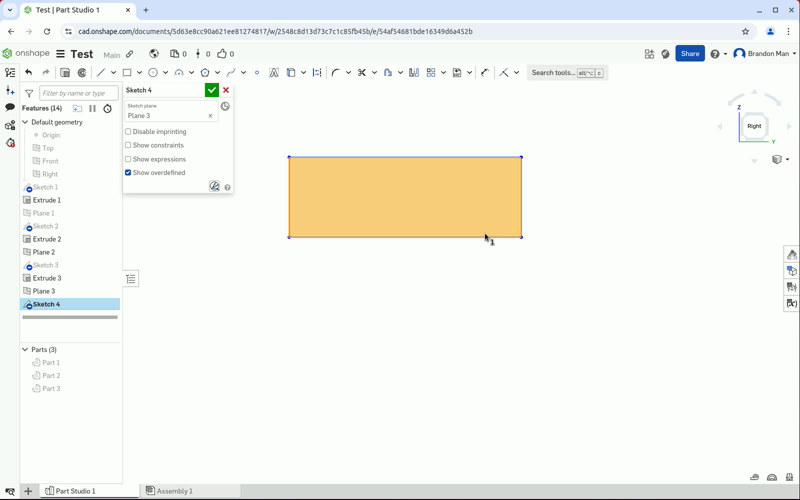
scroll(-6)
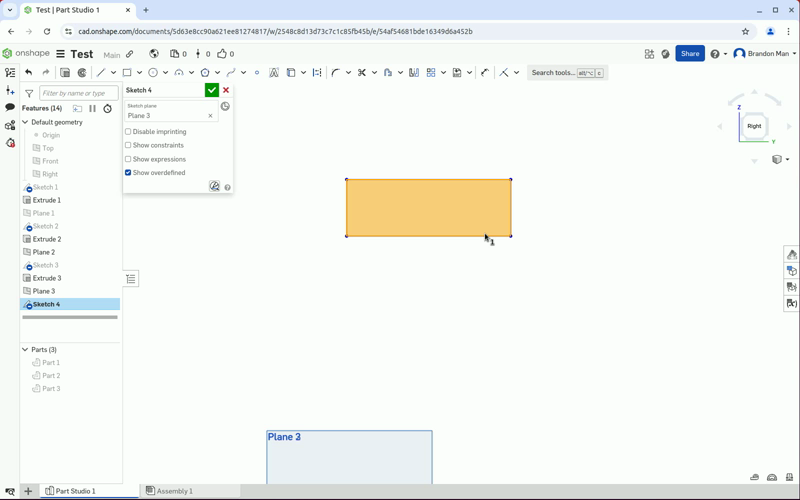
scroll(-6)
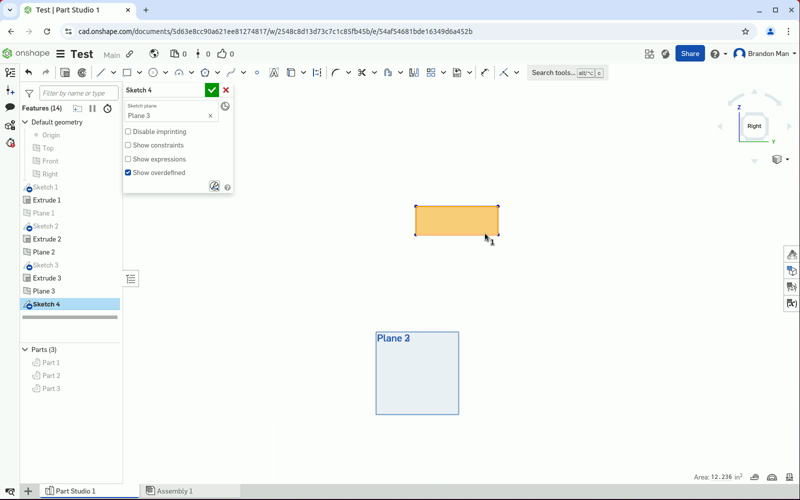
scroll(-6)
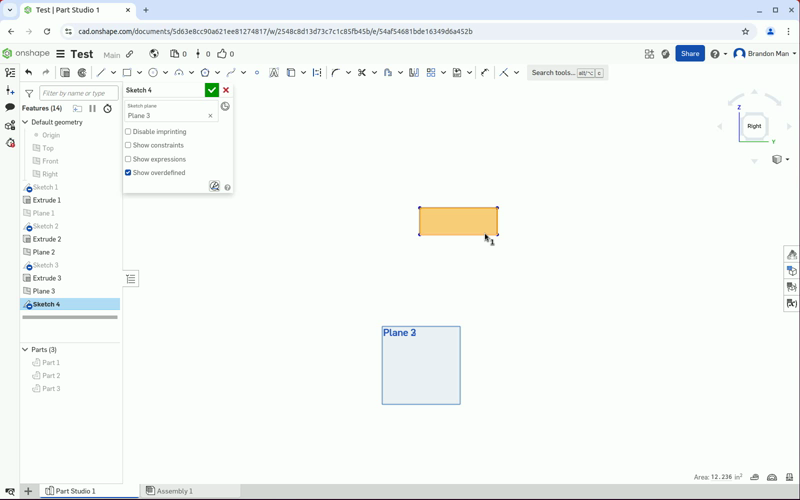
scroll(-6)
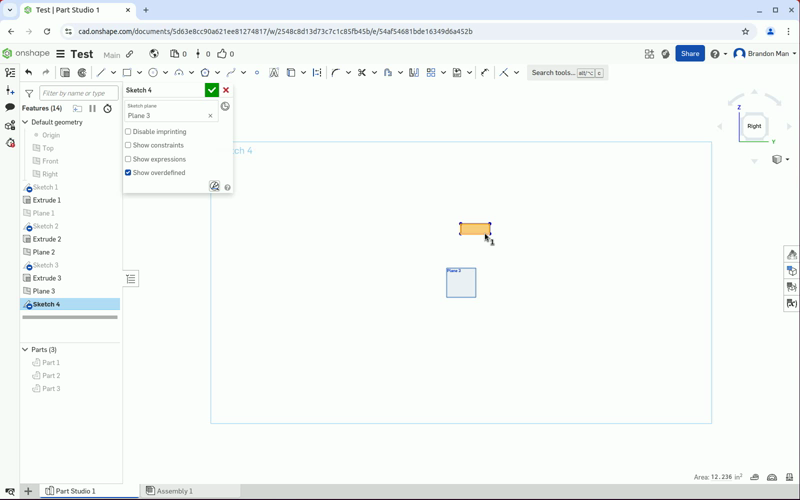
mouse_move(73, 352)
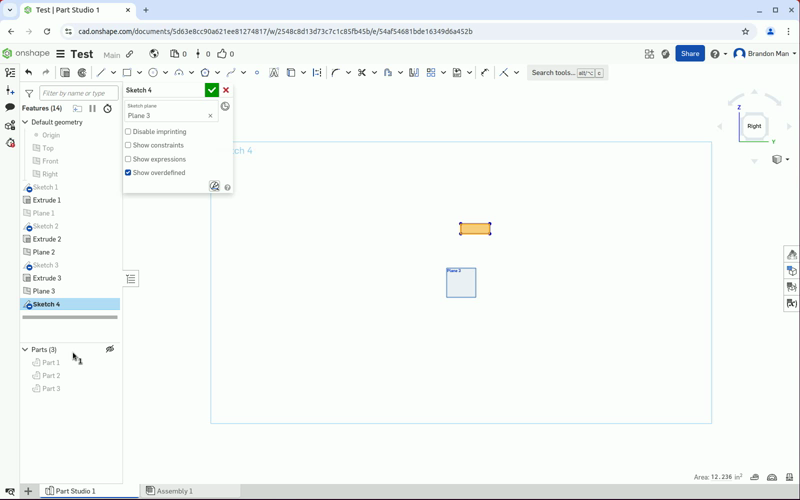
key(shift+y)
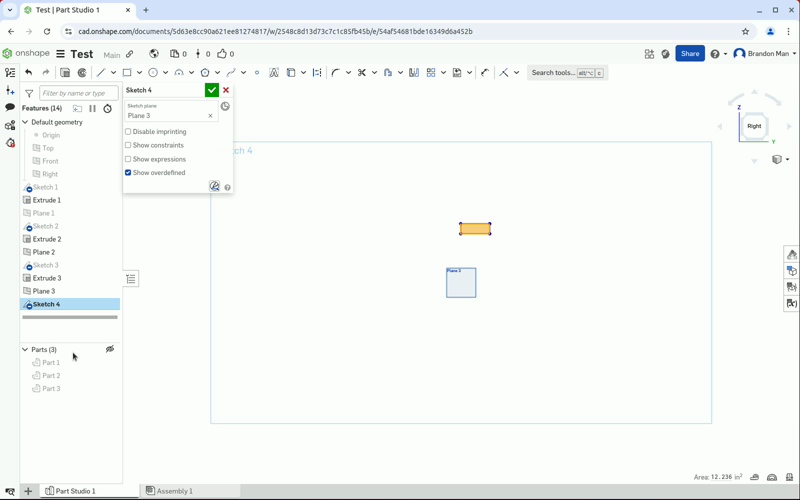
key(shift+e)
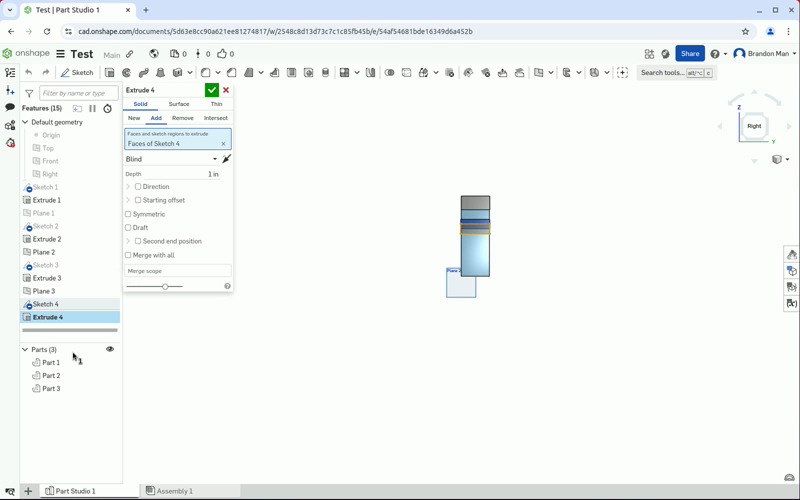
mouse_move(143, 106)
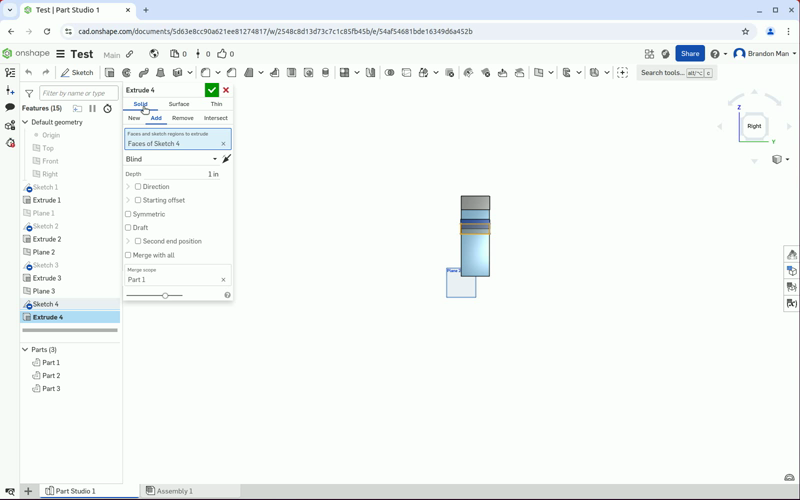
click(143, 106)
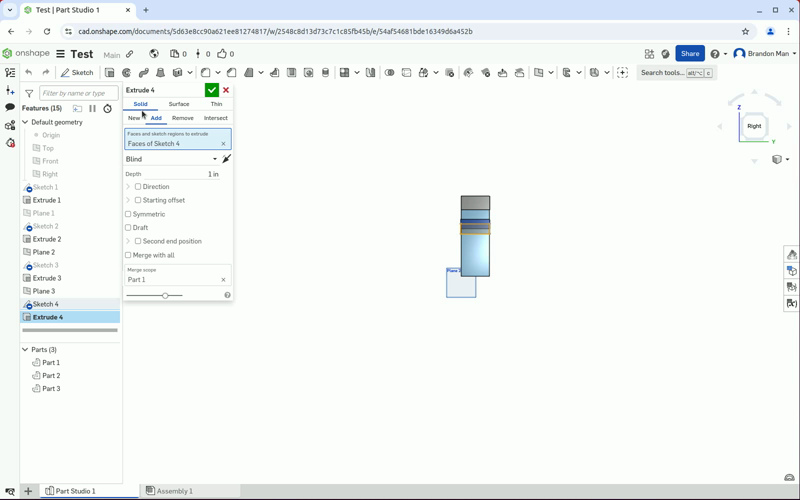
mouse_move(137, 120)
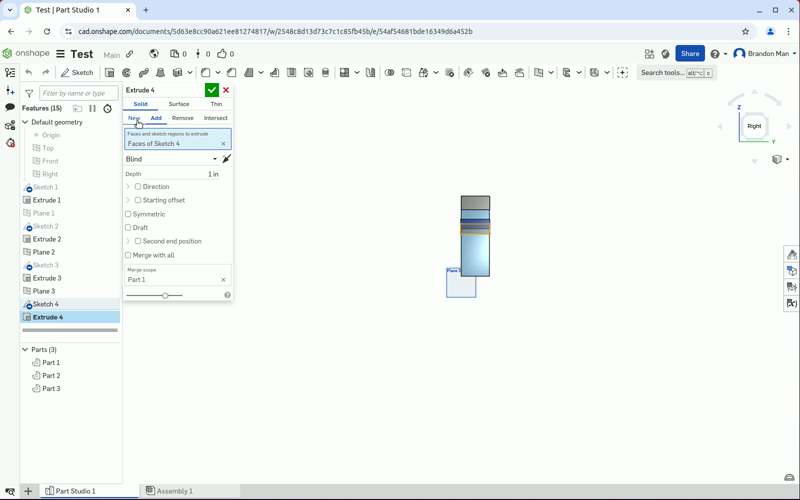
click(137, 120)
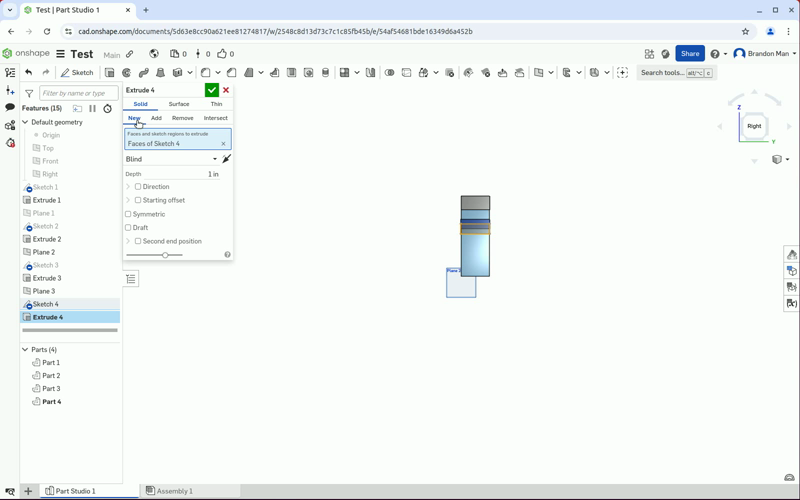
key(tab, 4)
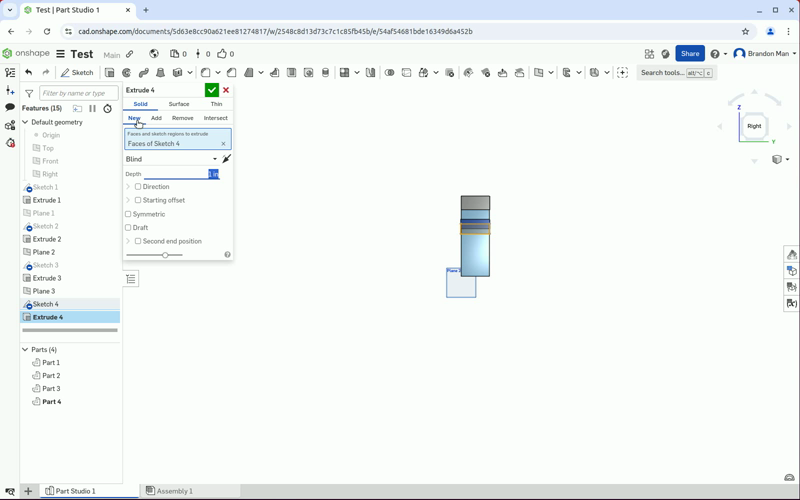
text(1.926)
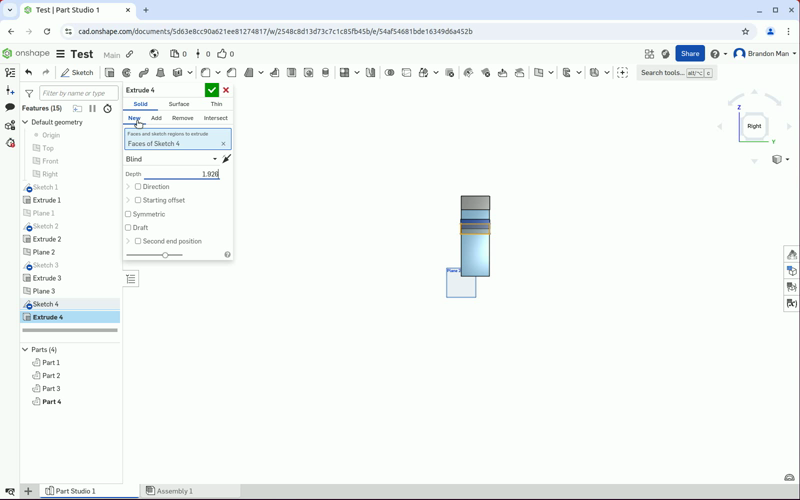
key(enter)
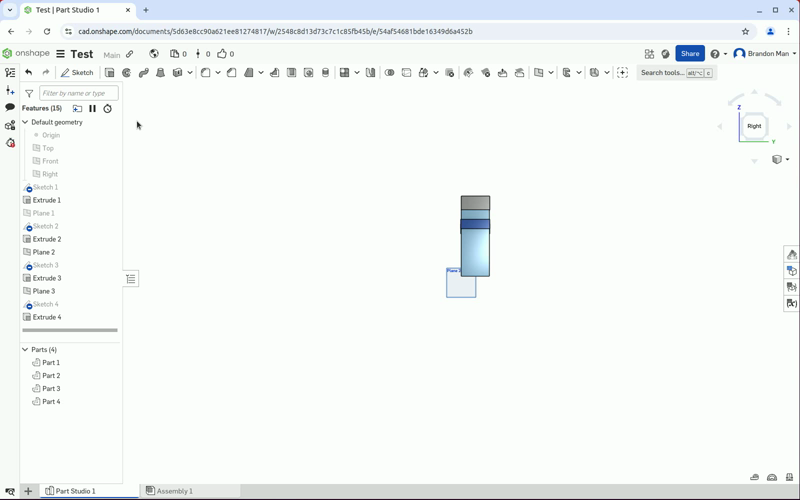
key(shift+h)
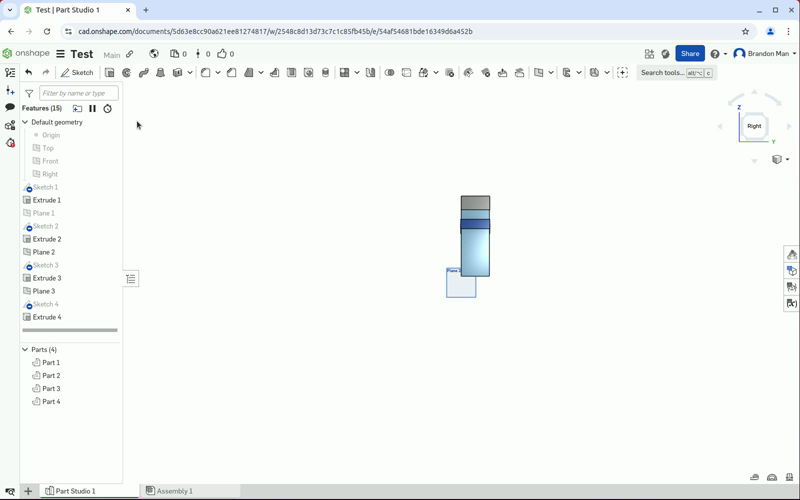
key(shift+h)
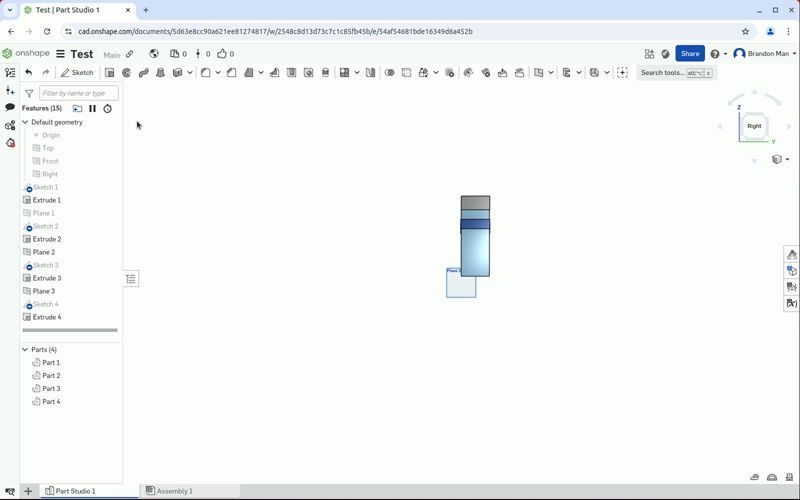
mouse_move(73, 189)
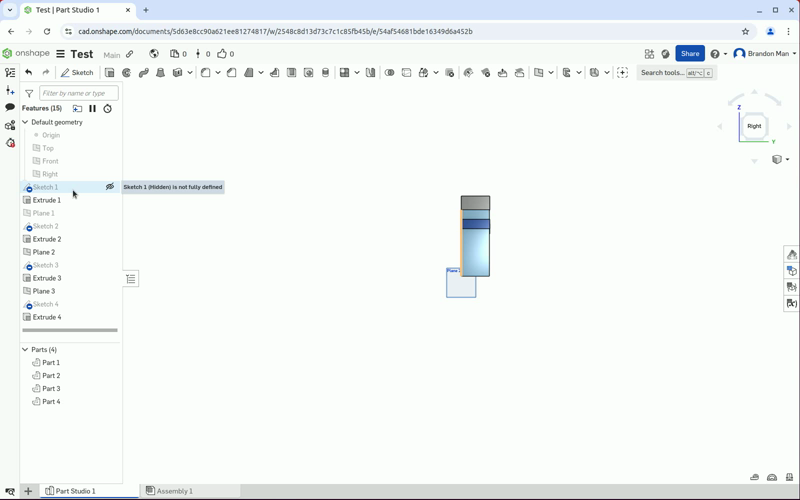
click(73, 189)
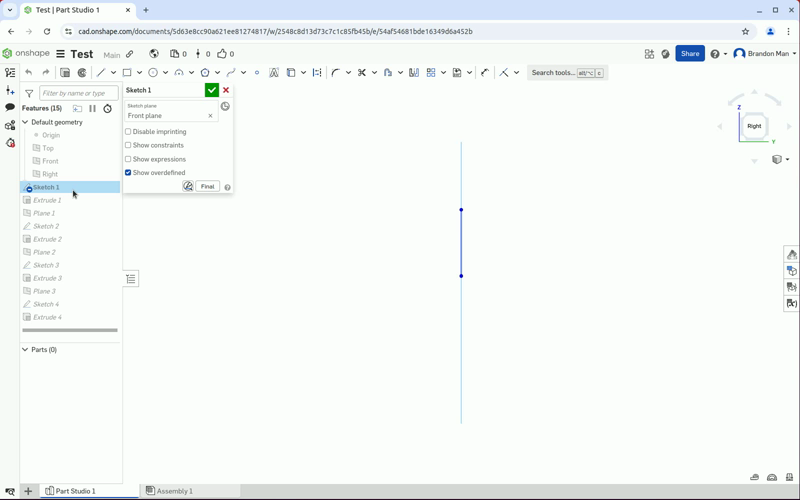
mouse_move(229, 92)
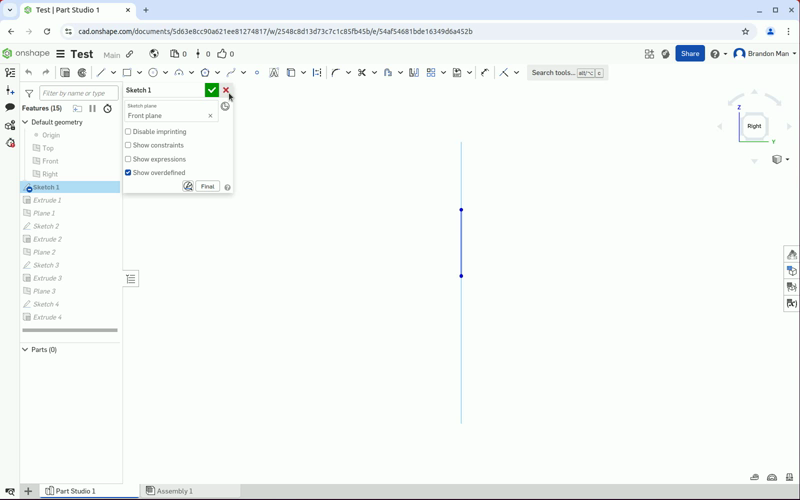
click(229, 92)
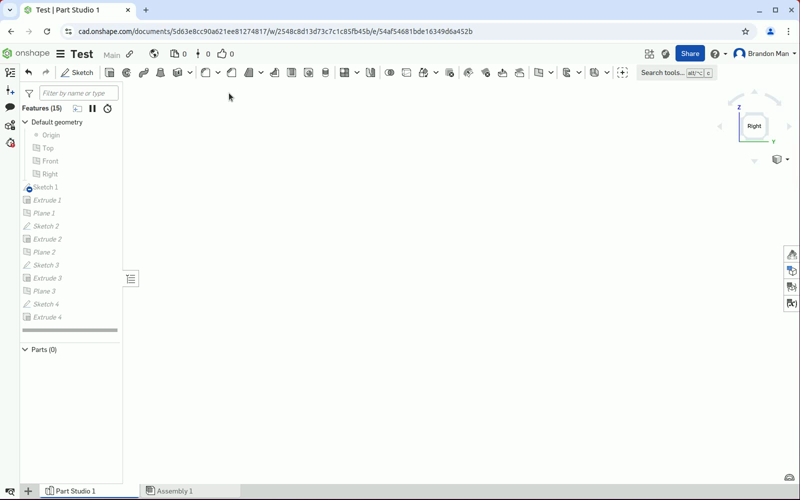
mouse_move(73, 352)
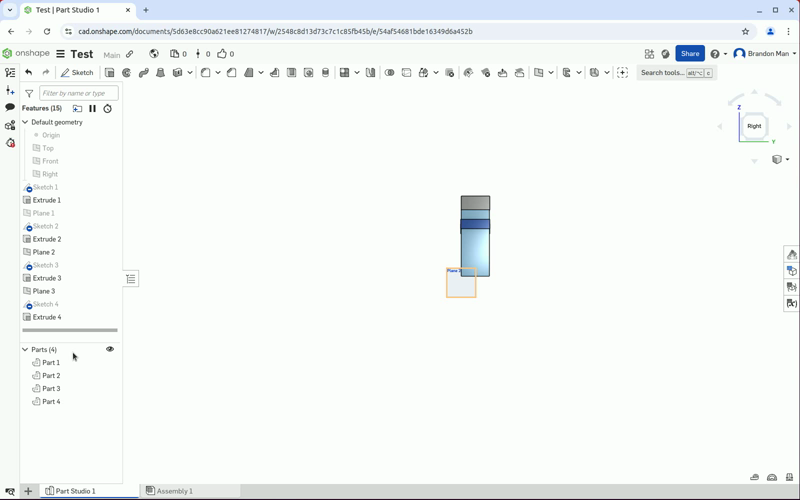
key(y)
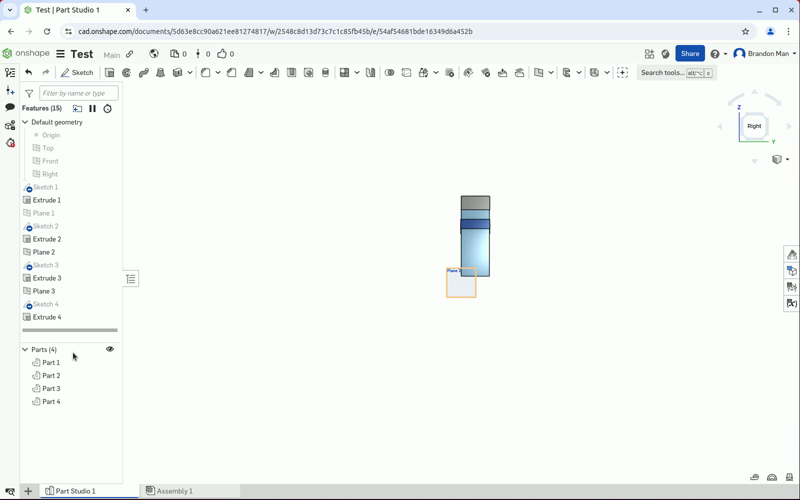
key(shift+p)
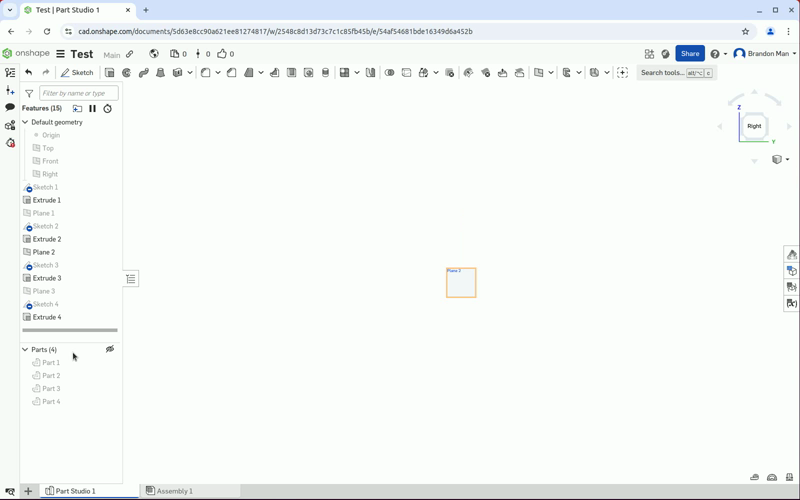
key(space)
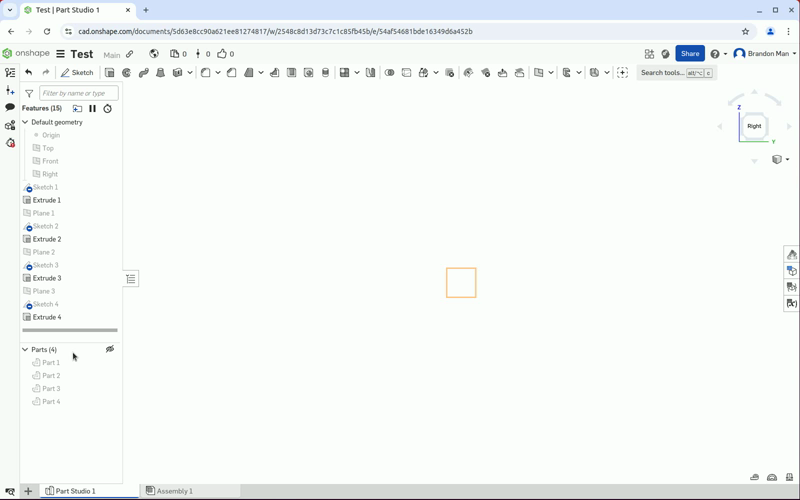
key_down(shift)
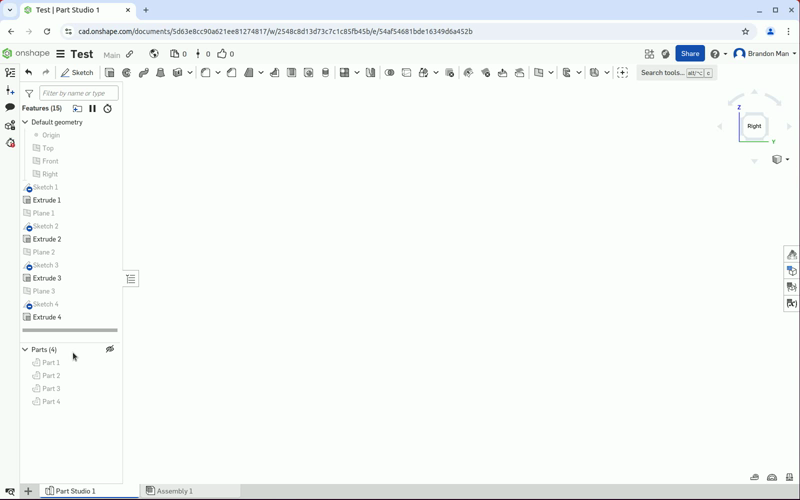
key(right)
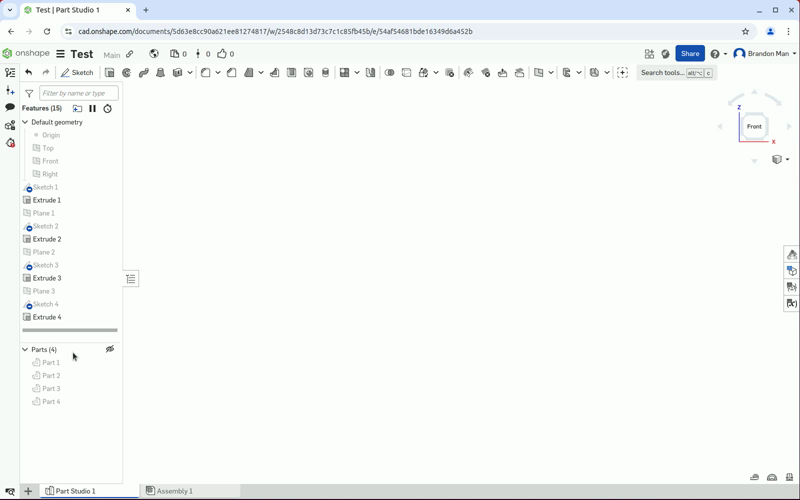
key_up(shift)
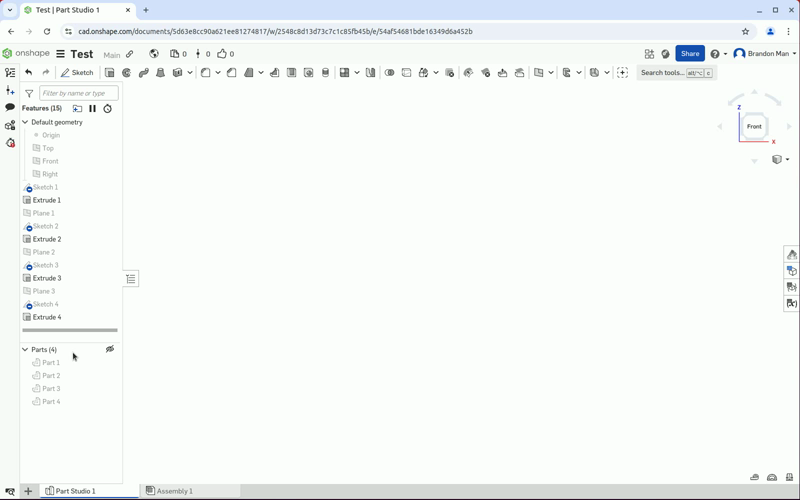
key(space)
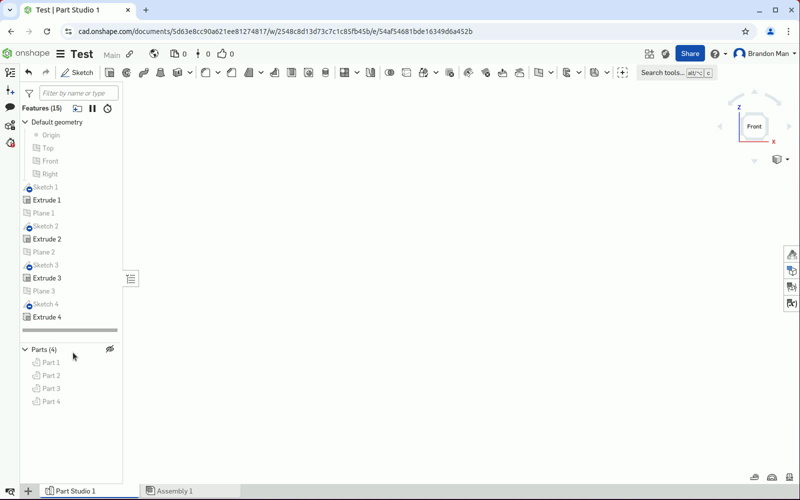
key_down(shift)
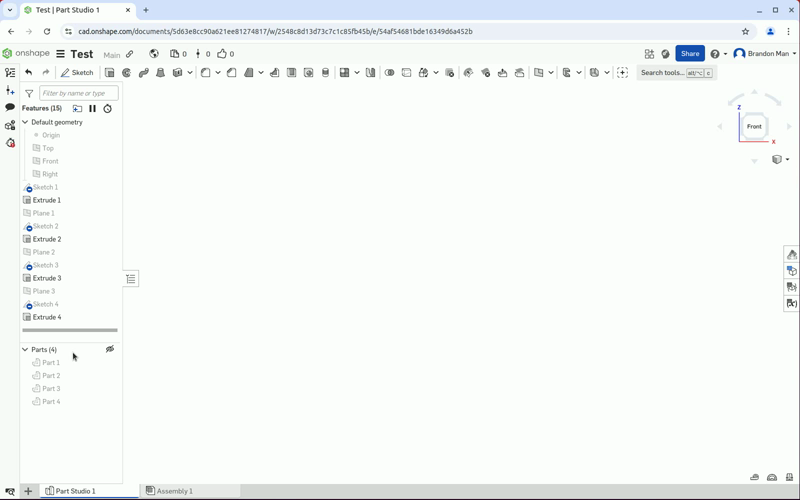
key(down)
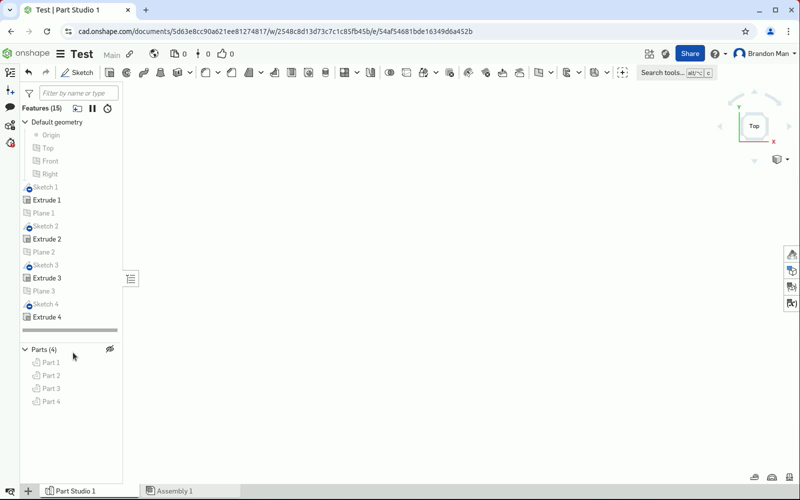
key_up(shift)
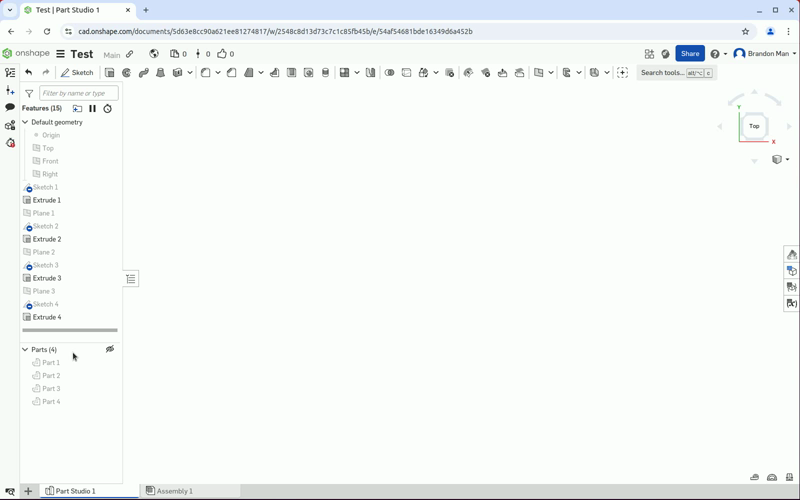
mouse_move(73, 352)
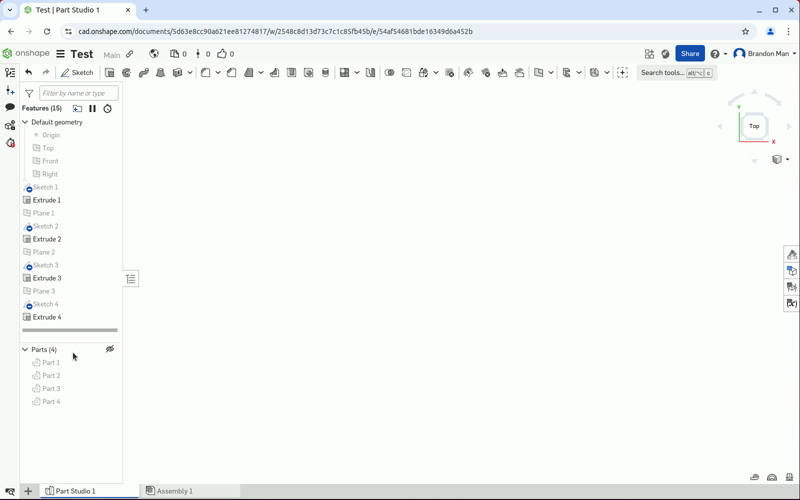
key(shift+y)
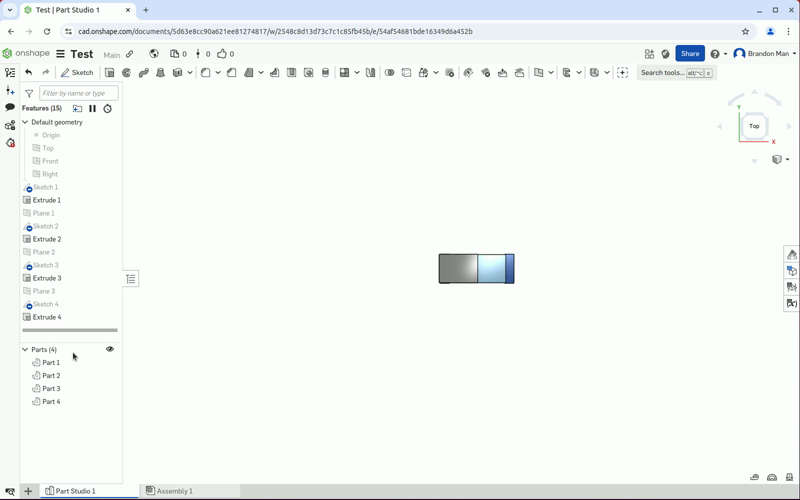
mouse_move(541, 75)
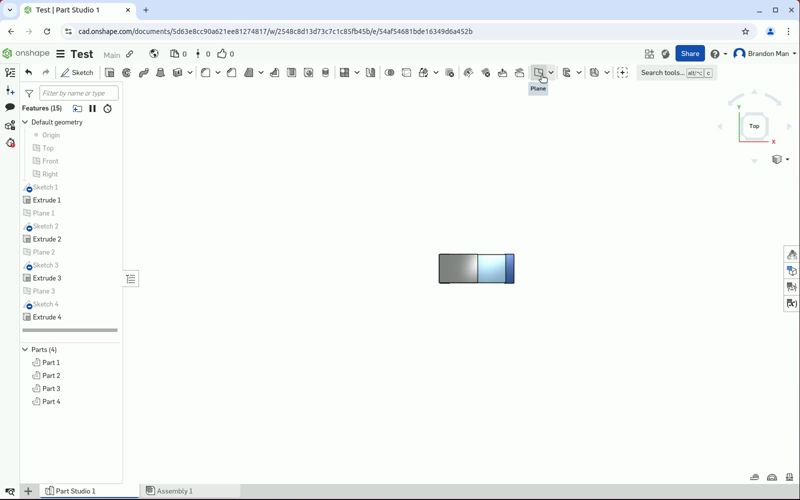
click(541, 75)
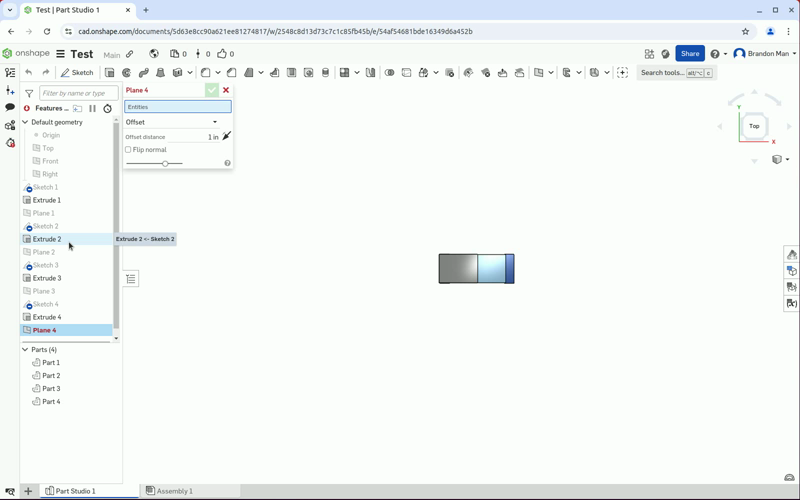
scroll(3)
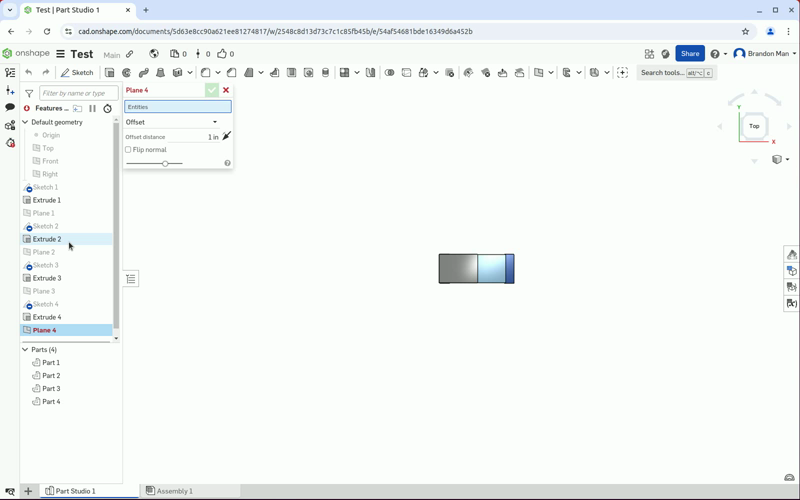
mouse_move(69, 150)
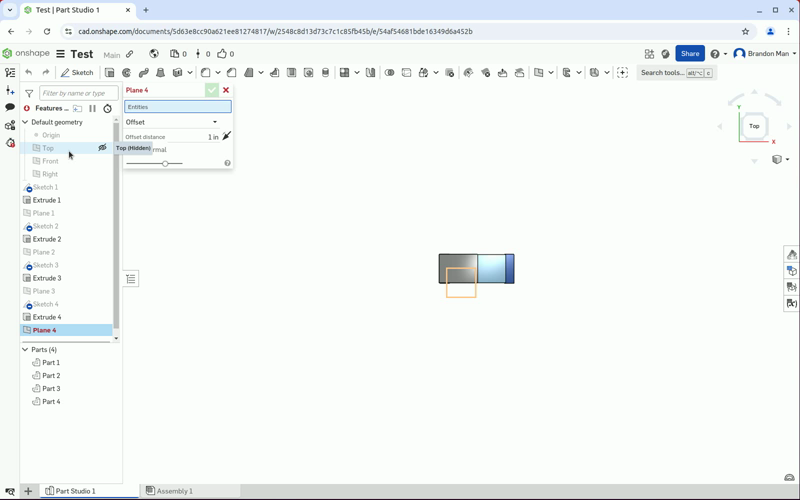
click(69, 150)
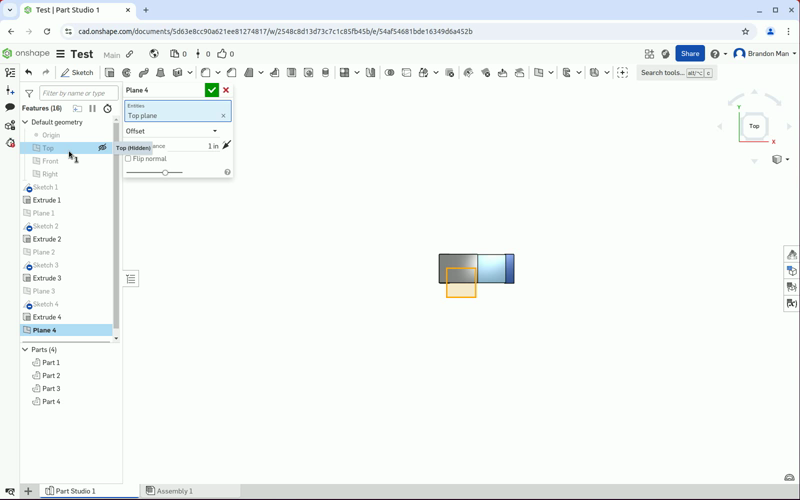
key(tab, 2)
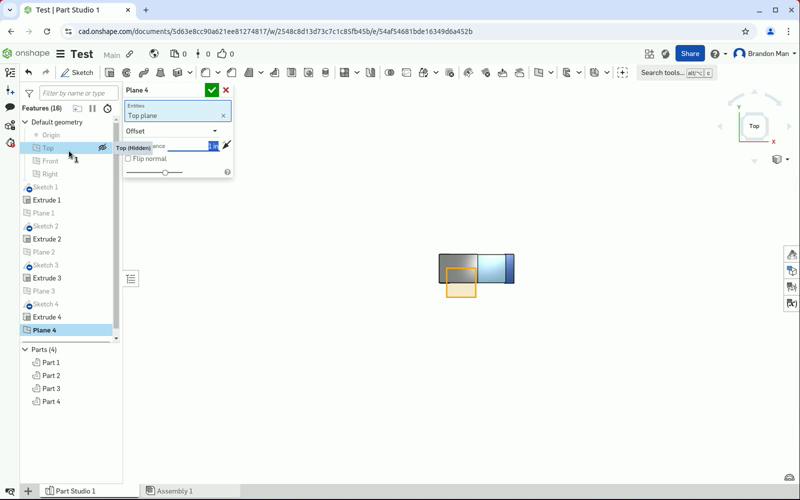
text(17.809)
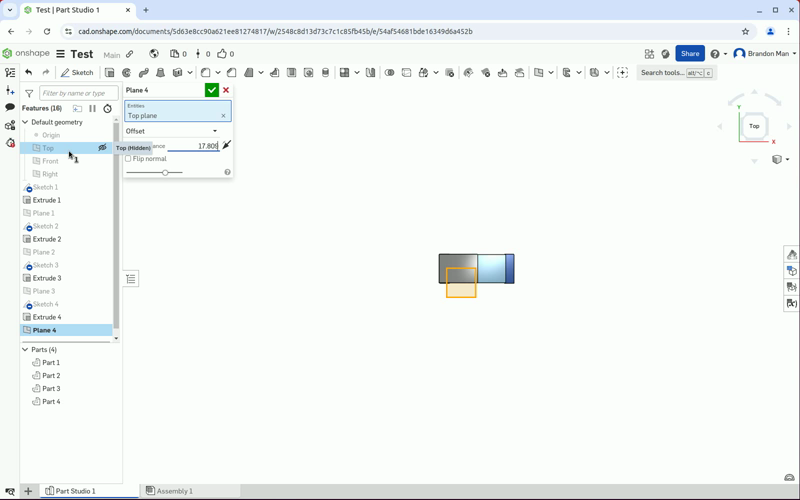
key(enter, 2)
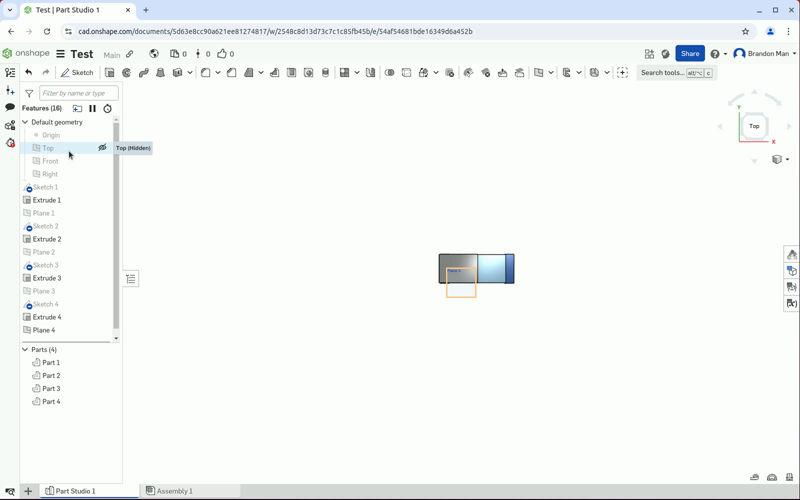
key(shift+s)
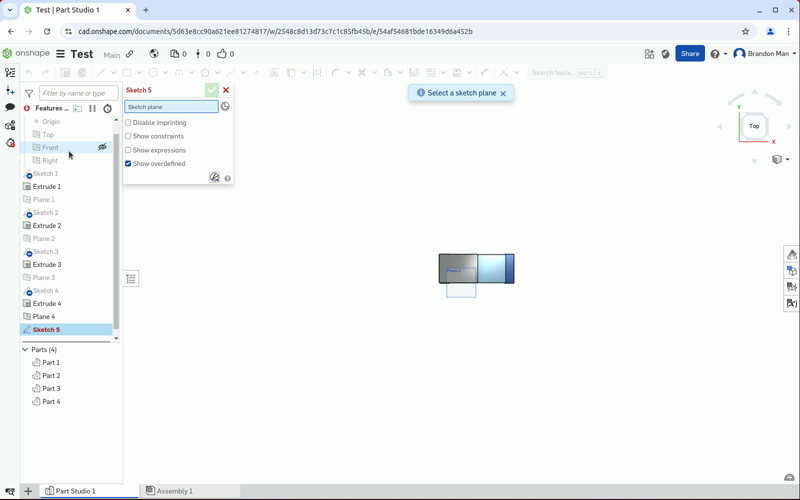
mouse_move(69, 319)
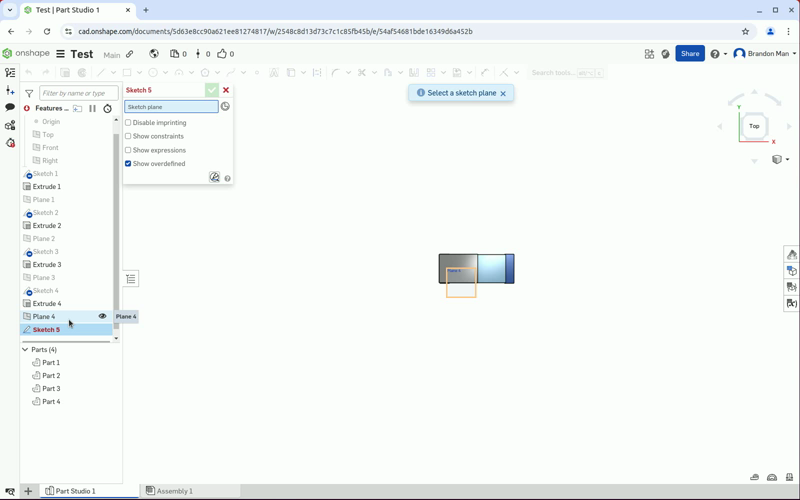
click(69, 319)
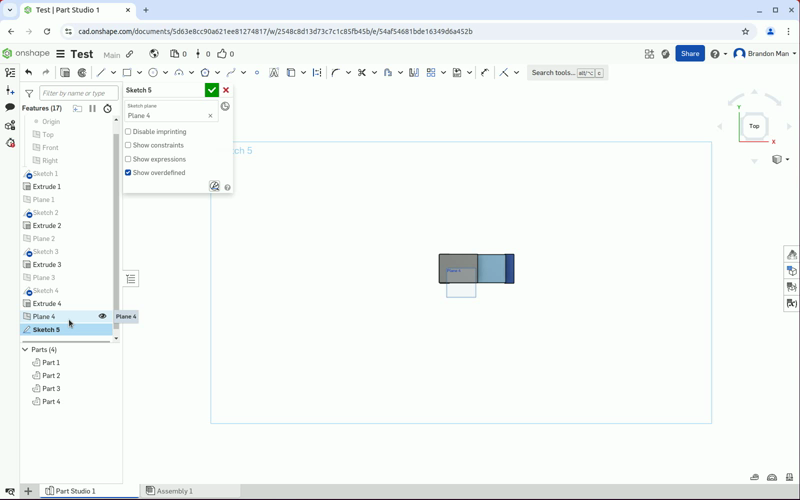
mouse_move(73, 352)
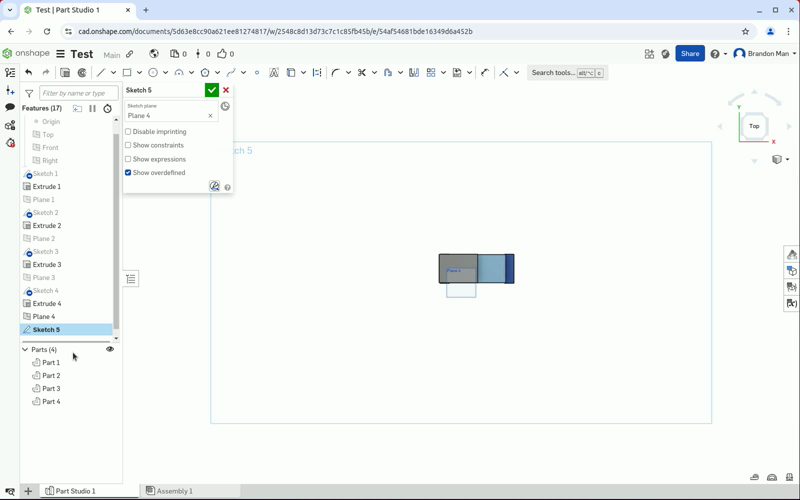
key(y)
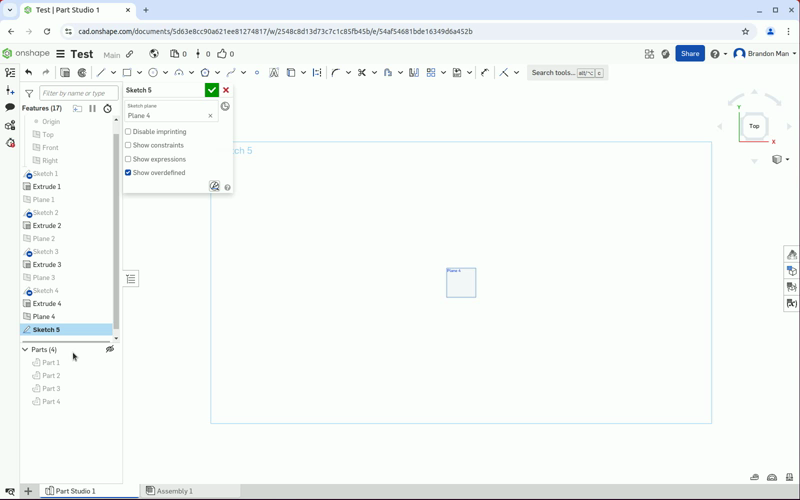
key(c)
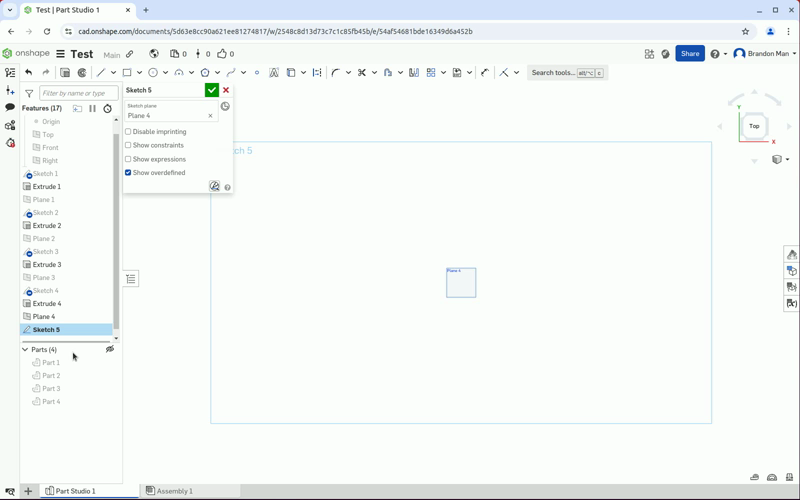
key_down(shift)
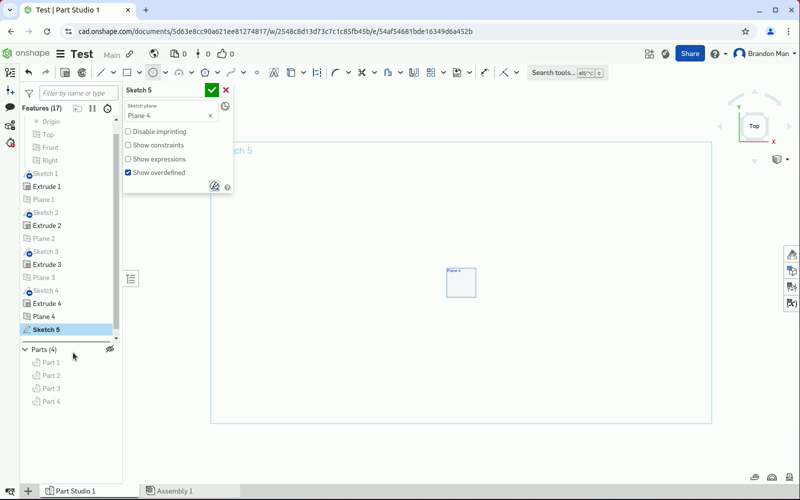
mouse_move(454, 268)
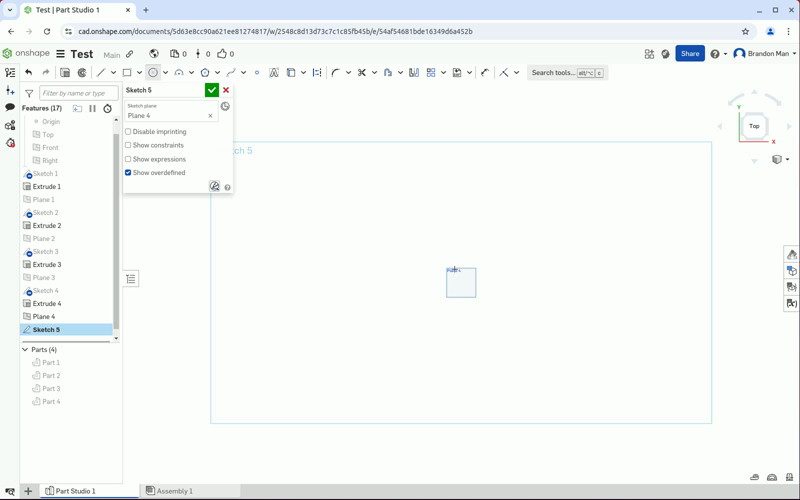
click(454, 268)
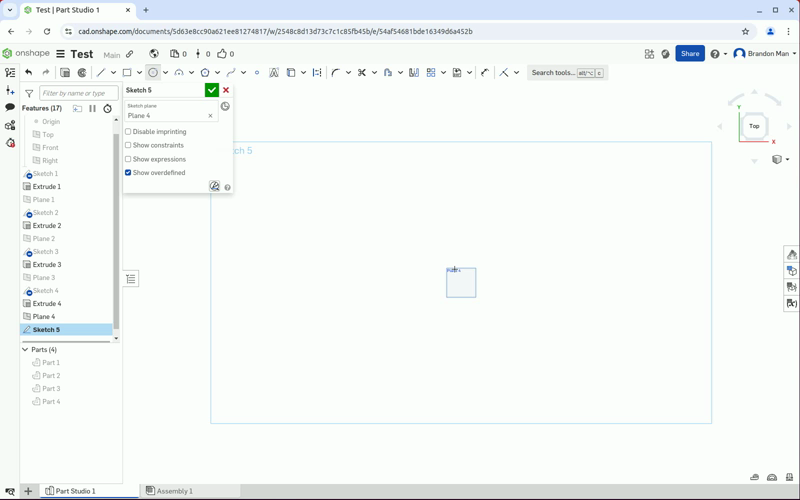
key_up(shift)
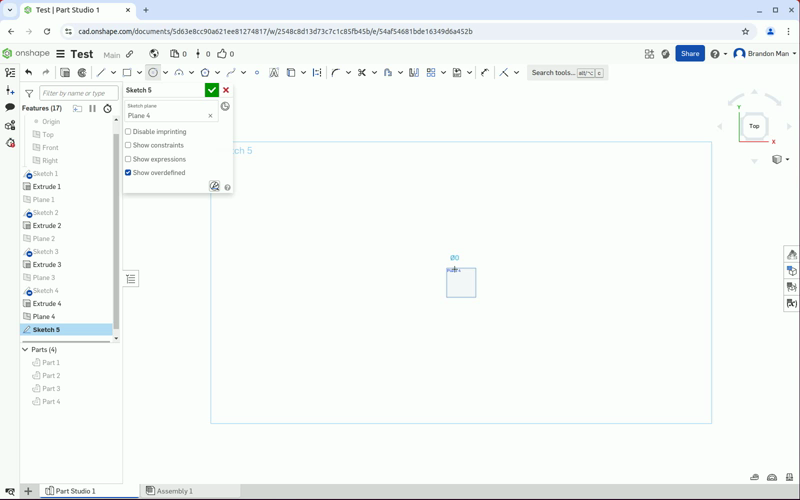
mouse_move(462, 268)
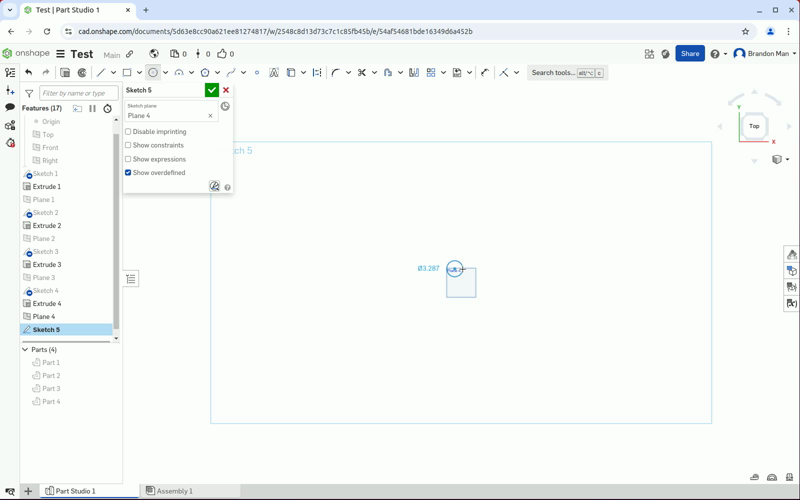
click(462, 268)
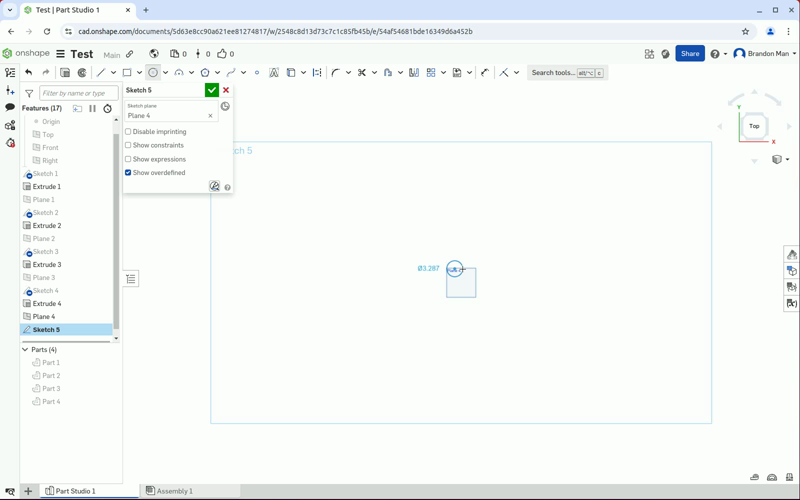
key(esc)
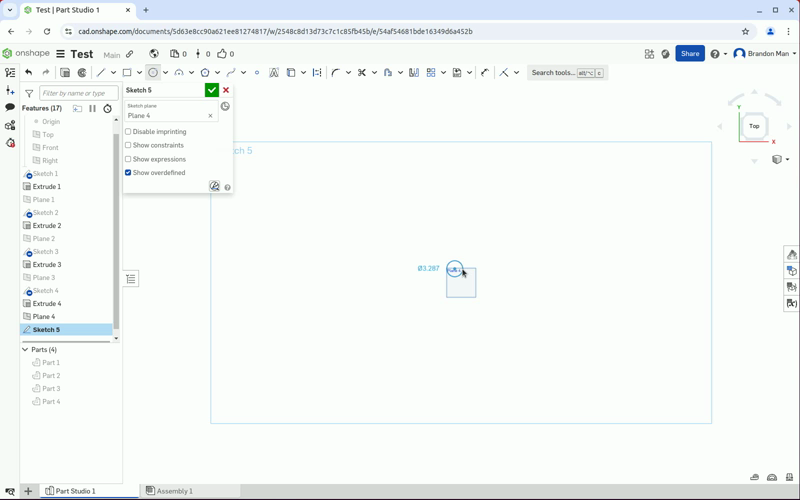
mouse_move(455, 269)
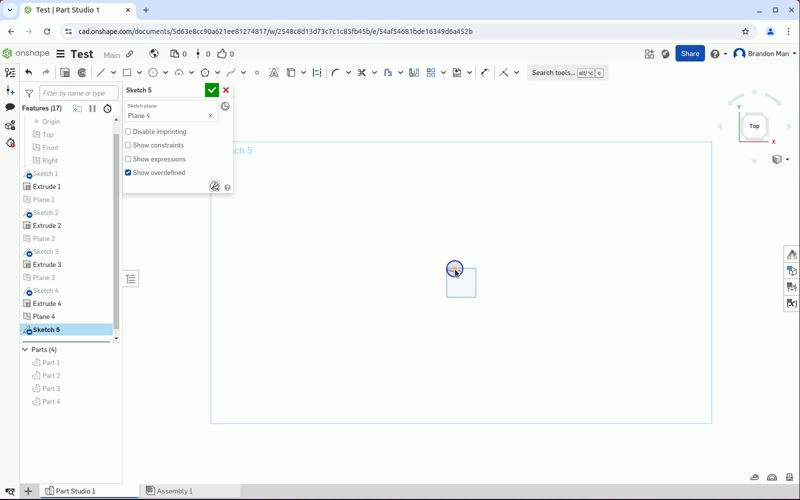
scroll(6)
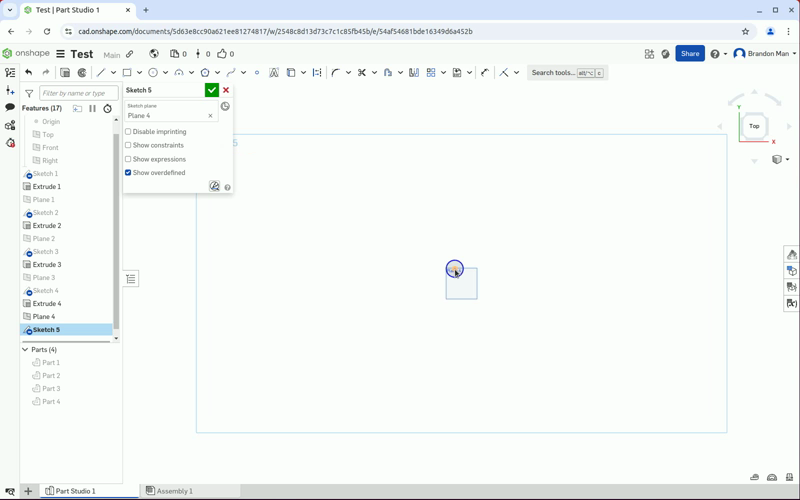
scroll(6)
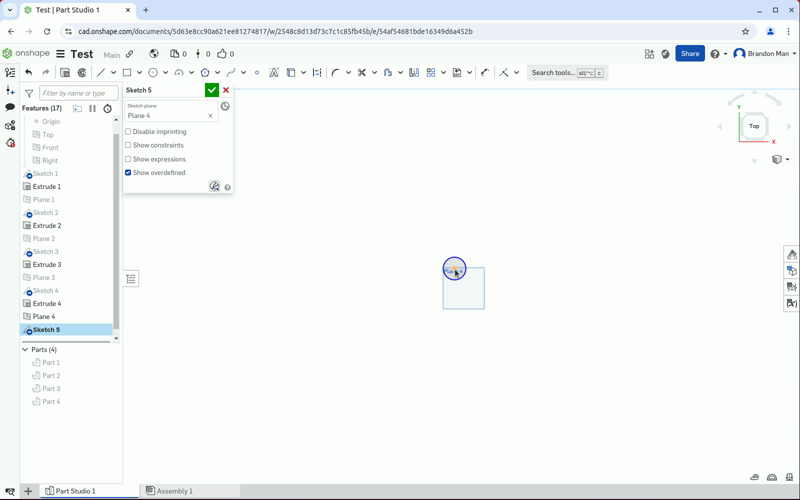
scroll(6)
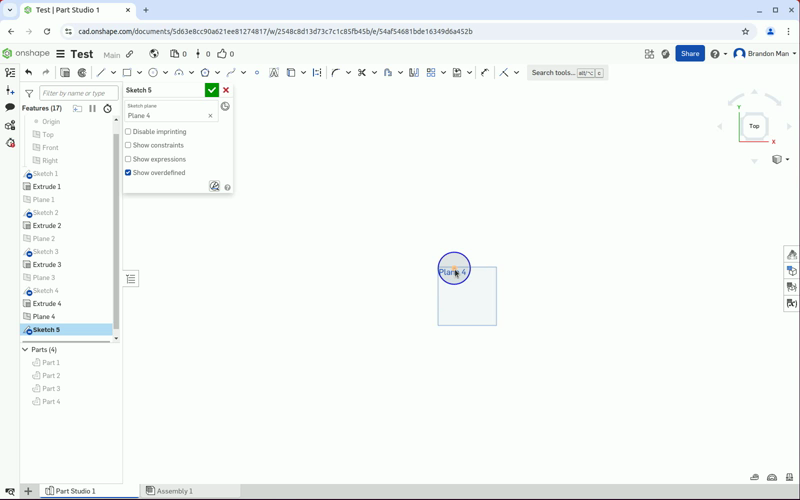
scroll(6)
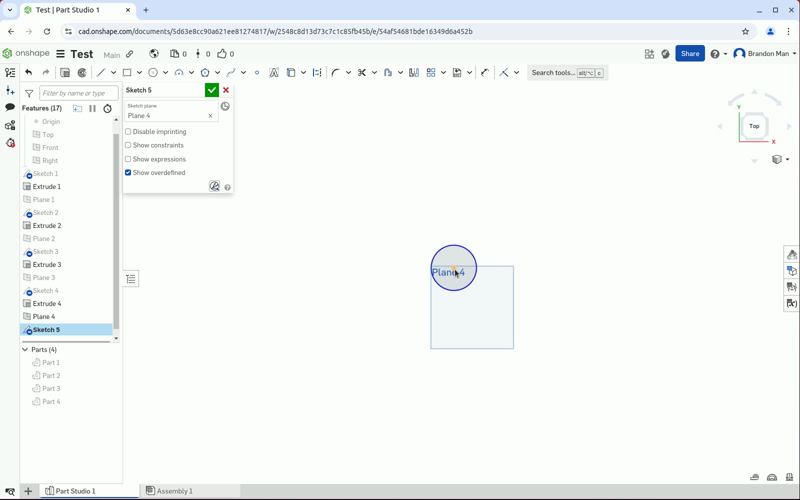
scroll(6)
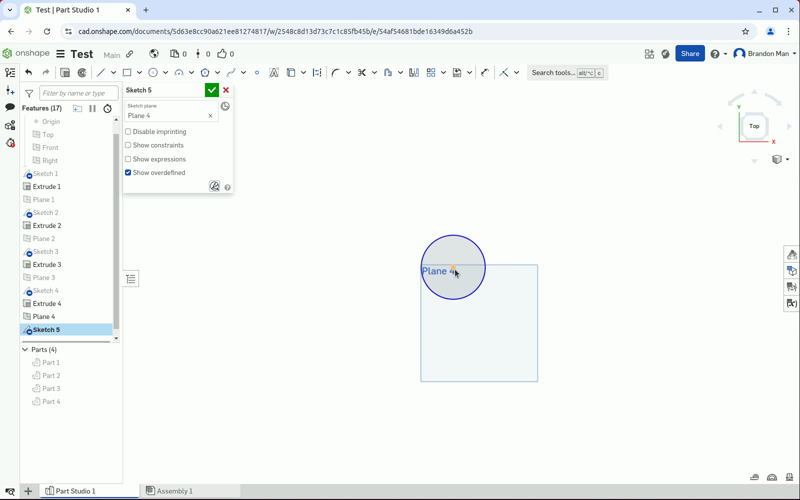
scroll(6)
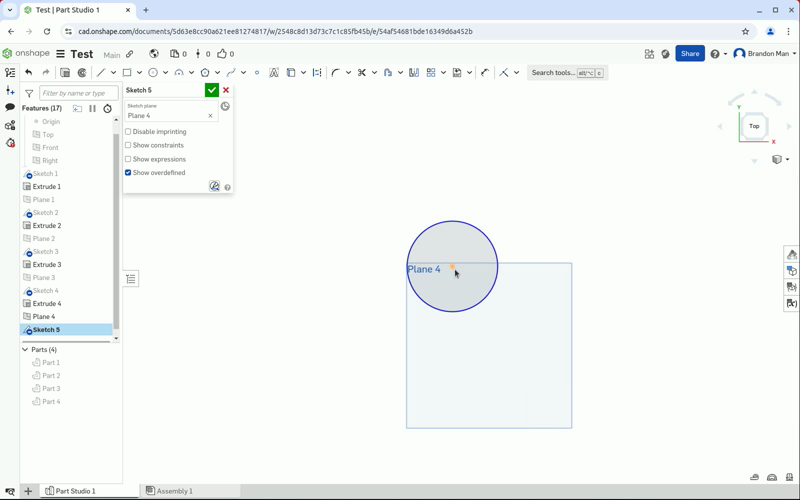
scroll(6)
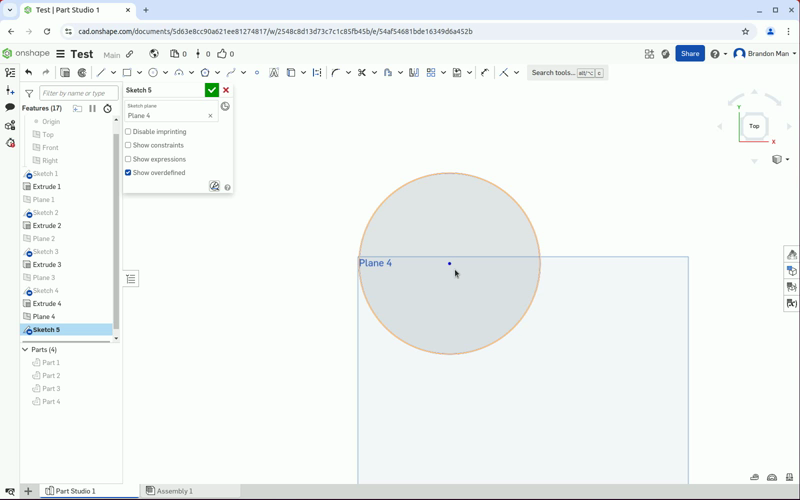
click(455, 269)
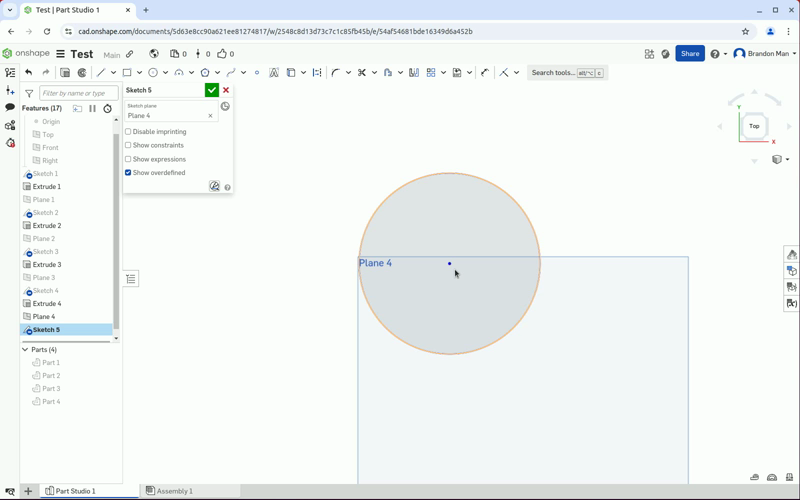
scroll(-6)
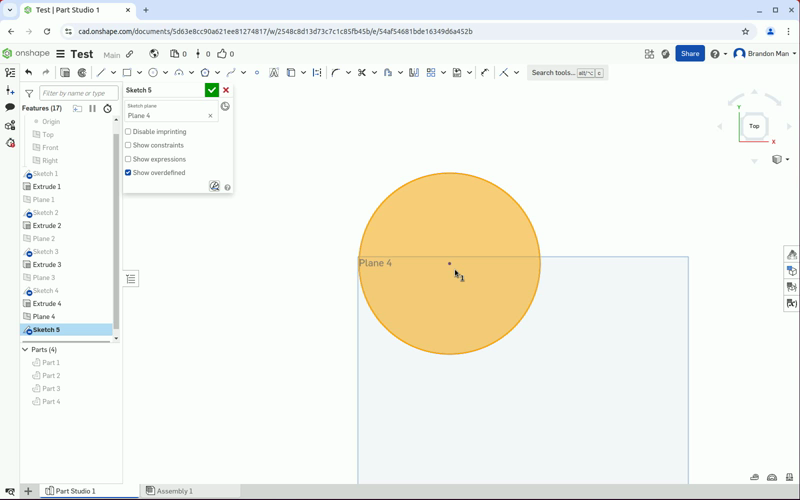
scroll(-6)
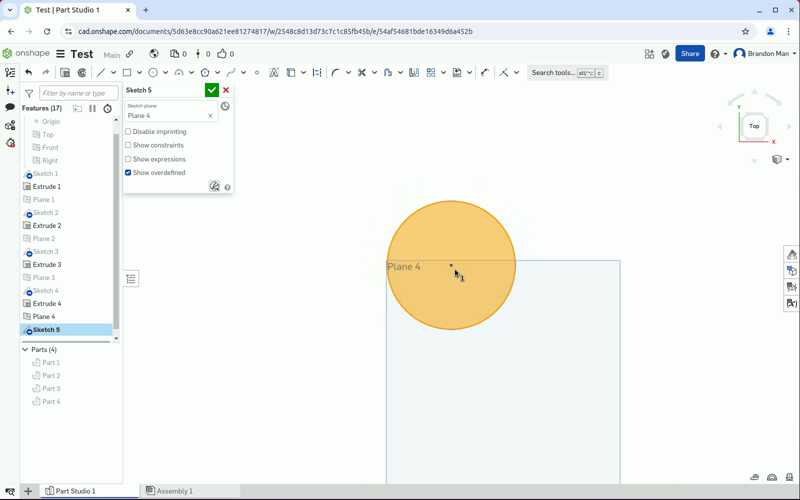
scroll(-6)
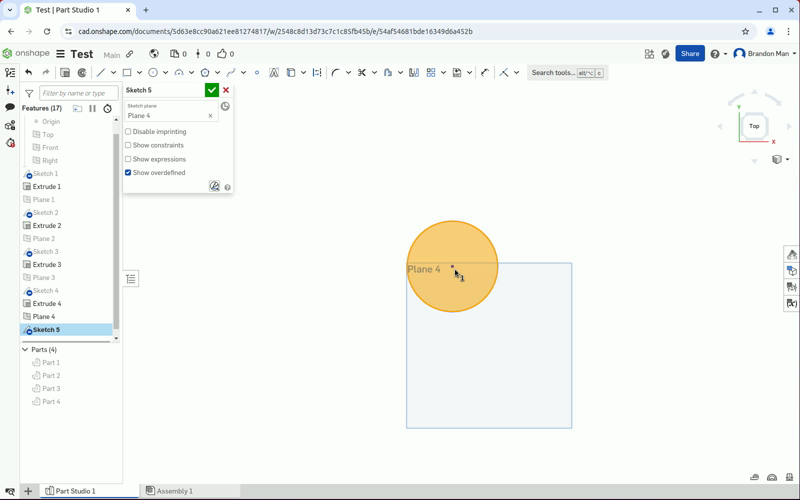
scroll(-6)
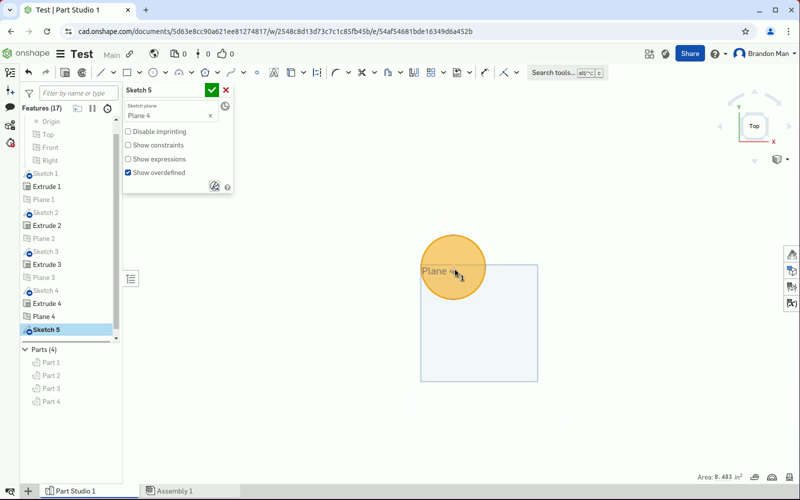
scroll(-6)
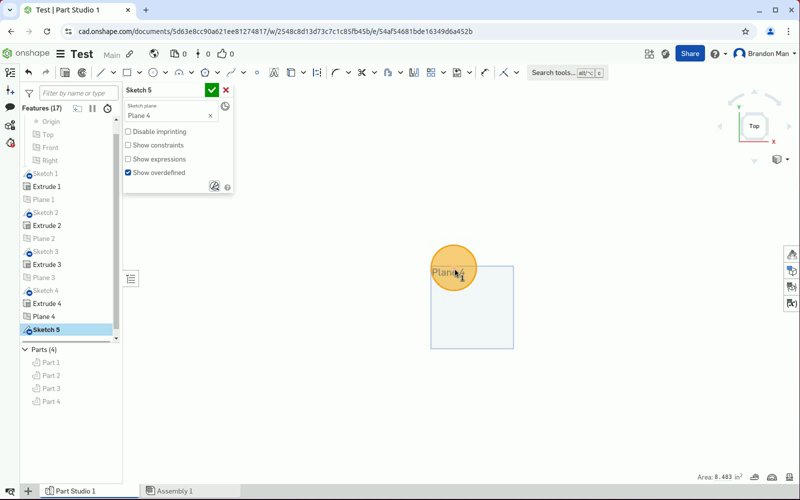
scroll(-6)
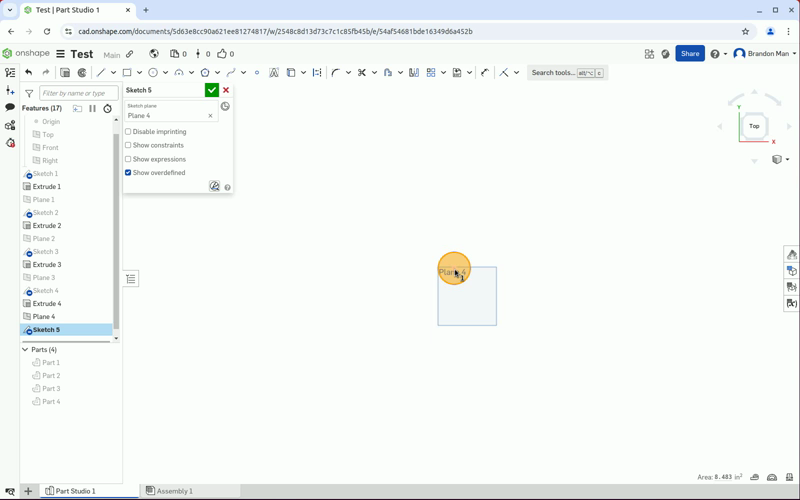
scroll(-6)
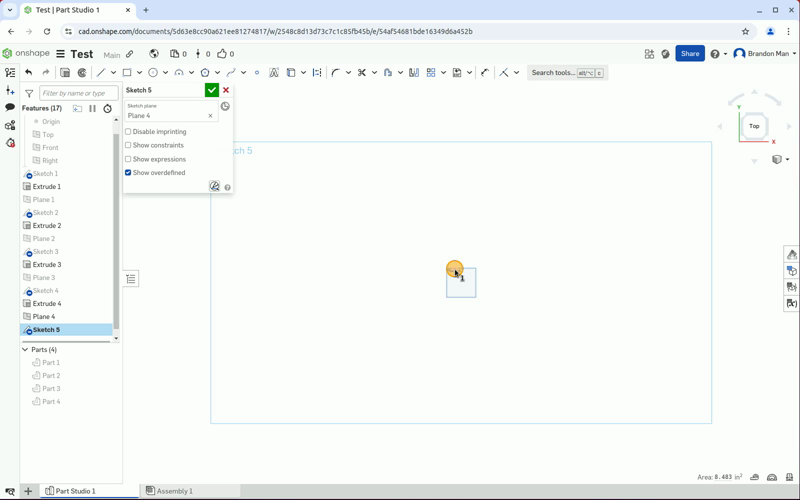
mouse_move(73, 352)
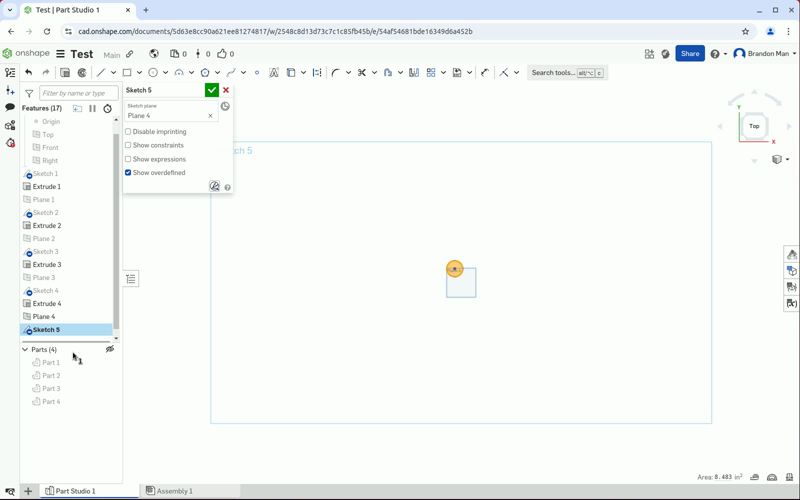
key(shift+y)
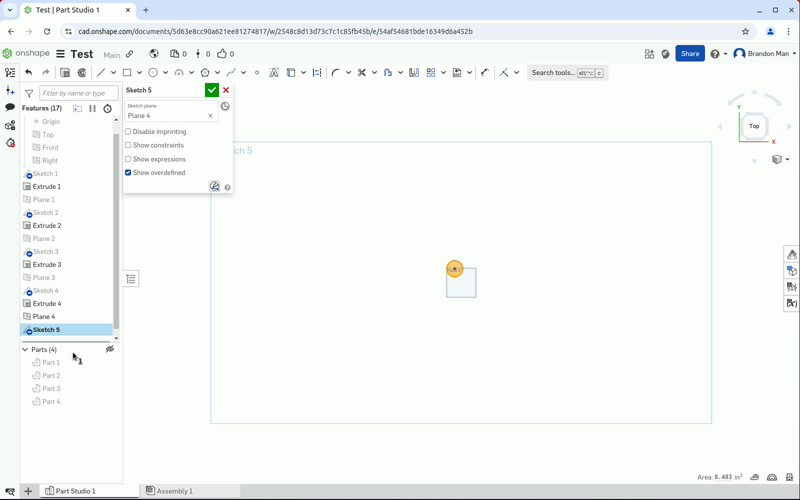
key(shift+e)
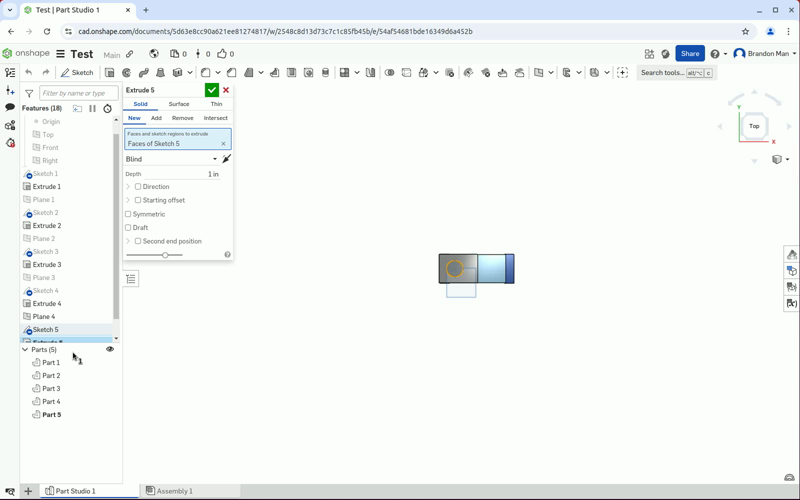
mouse_move(143, 106)
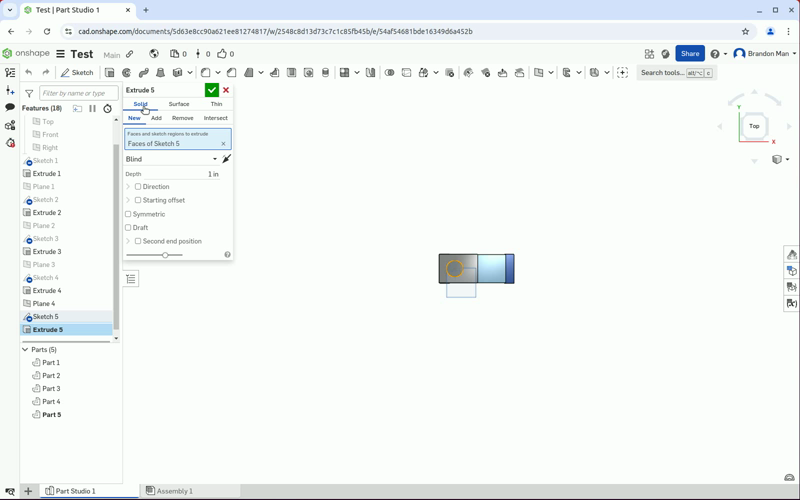
click(143, 106)
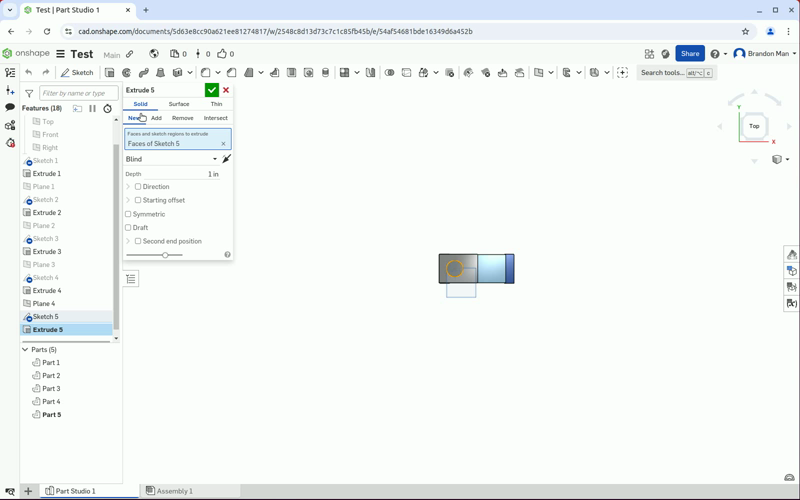
mouse_move(137, 120)
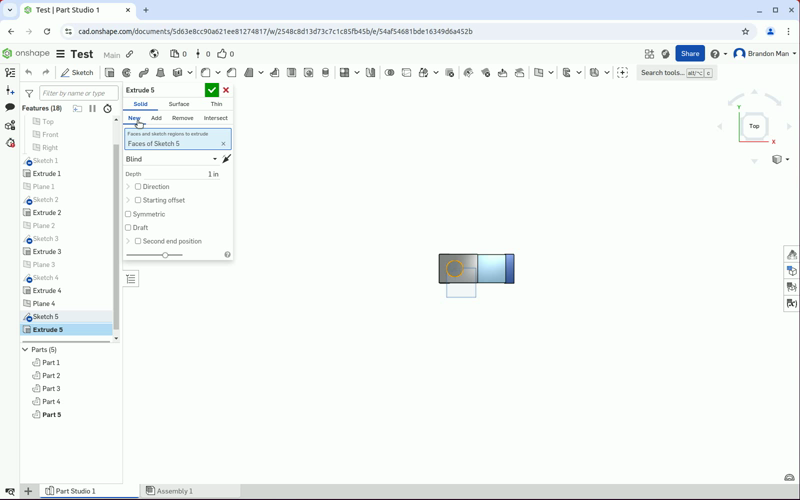
click(137, 120)
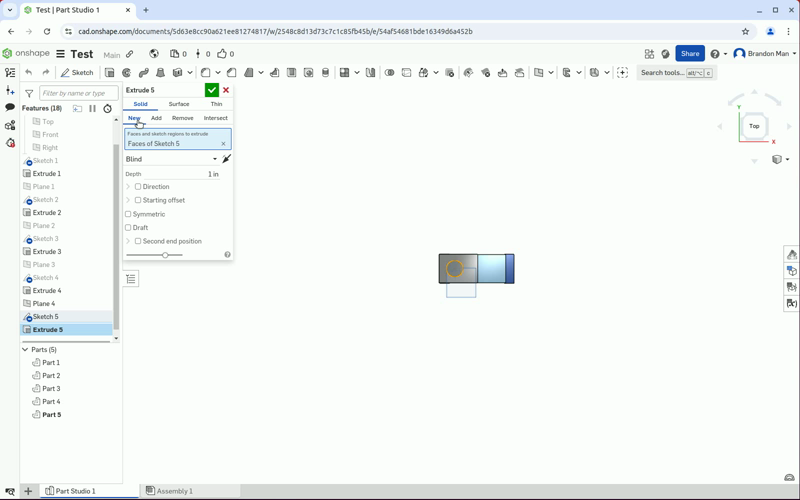
key(tab, 4)
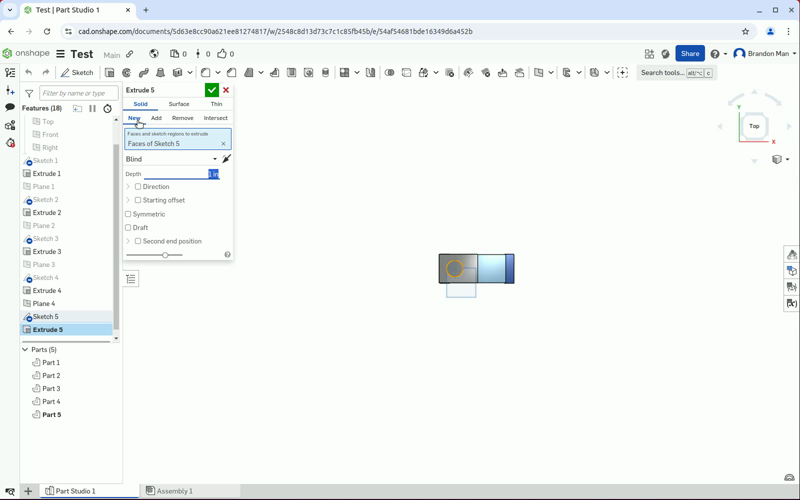
text(1.444)
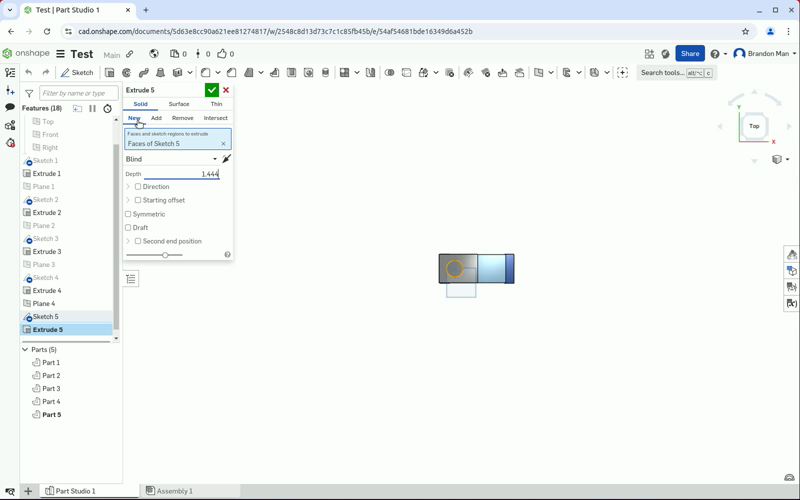
key(enter)
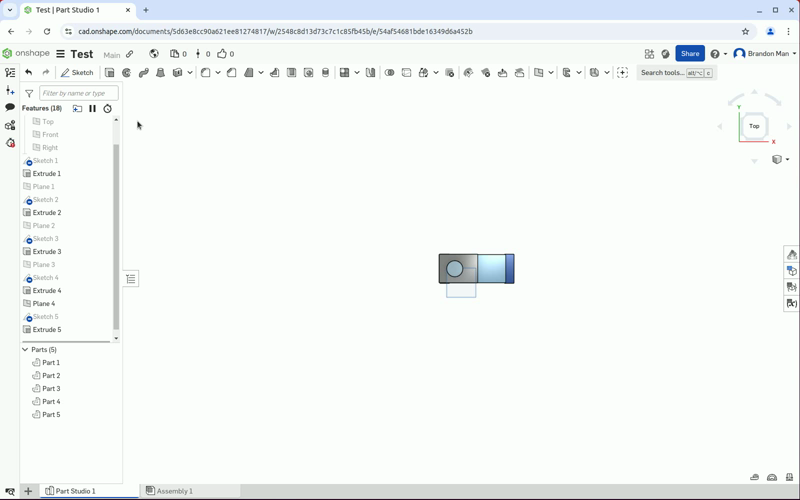
key(shift+h)
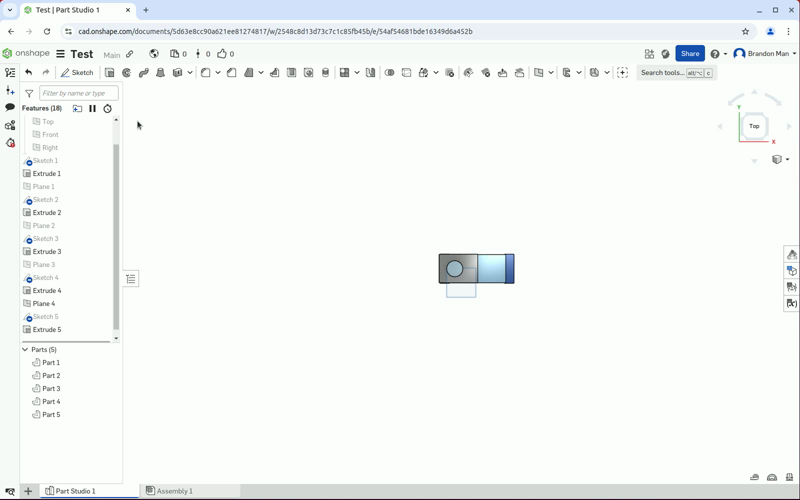
key(shift+h)
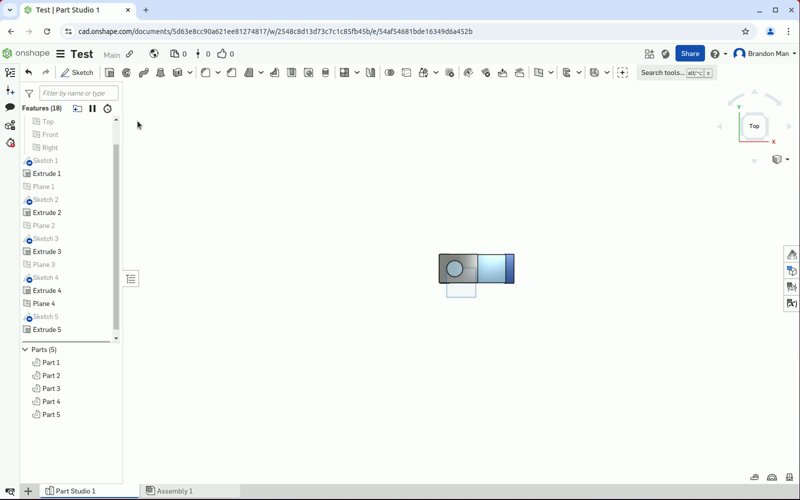
mouse_move(69, 163)
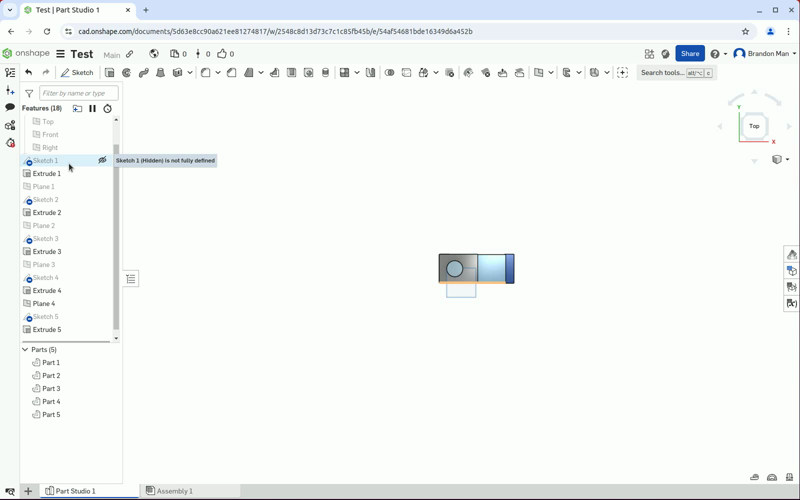
click(69, 163)
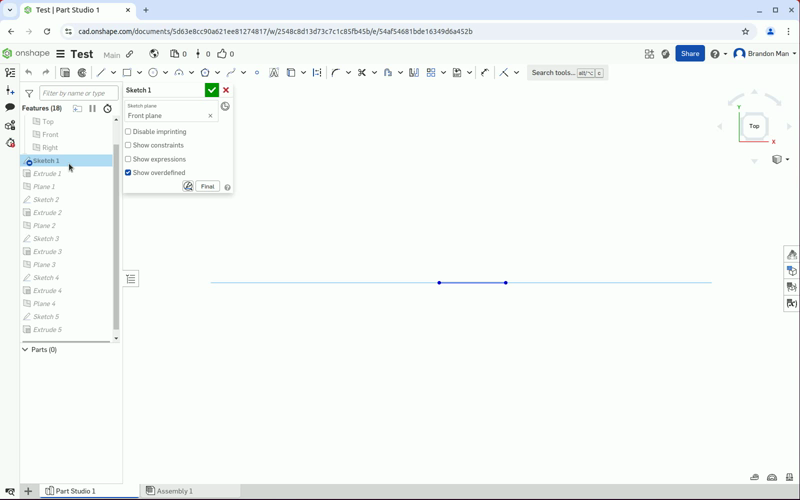
mouse_move(229, 92)
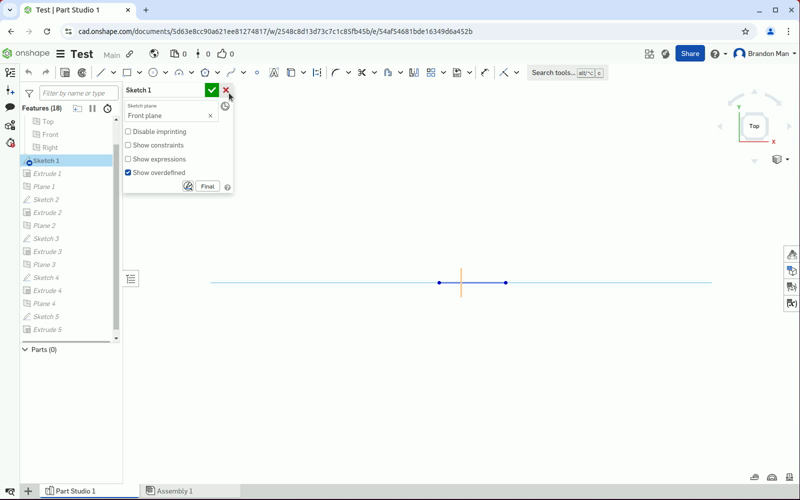
click(229, 92)
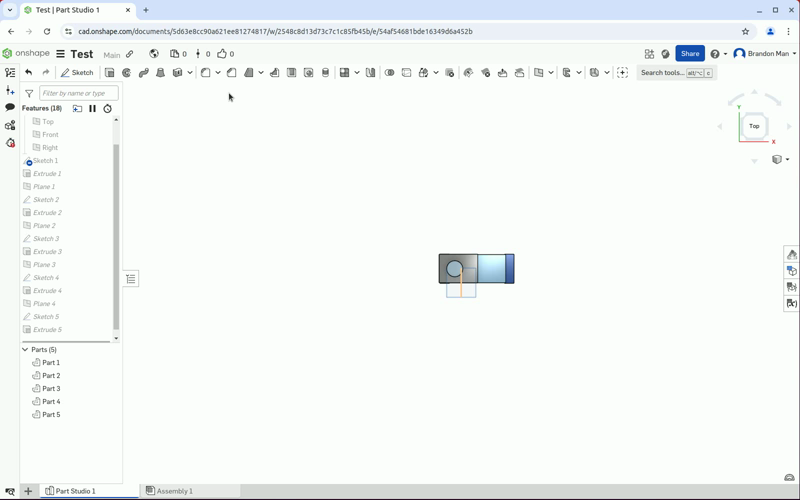
mouse_move(541, 75)
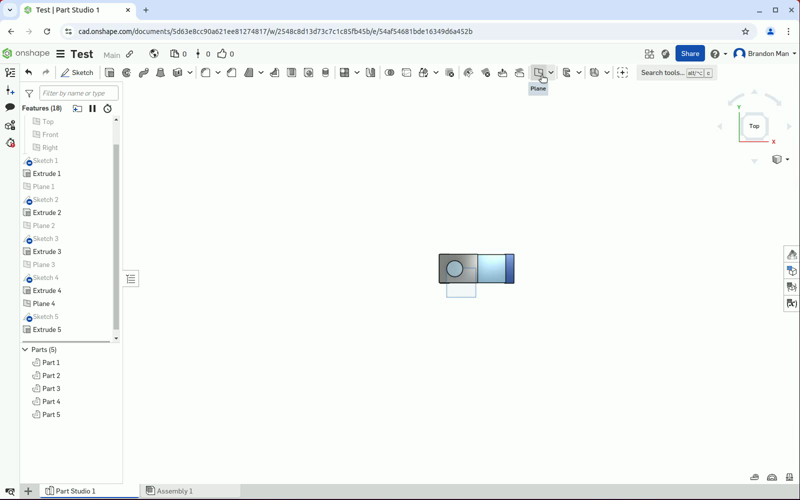
click(541, 75)
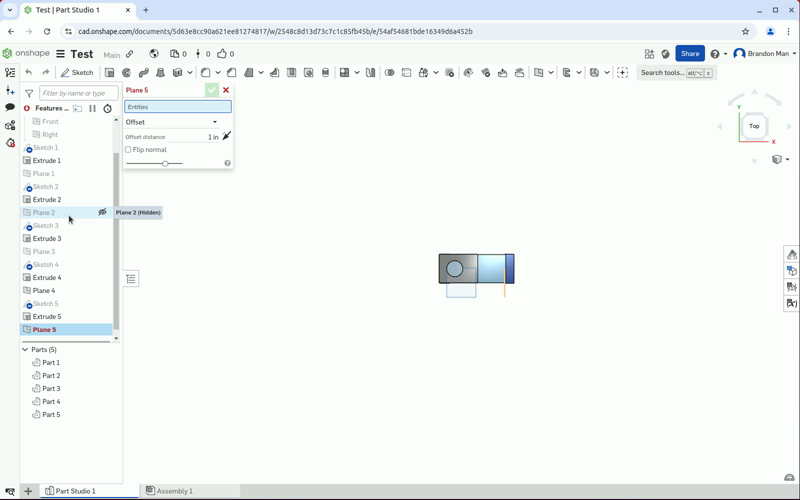
scroll(3)
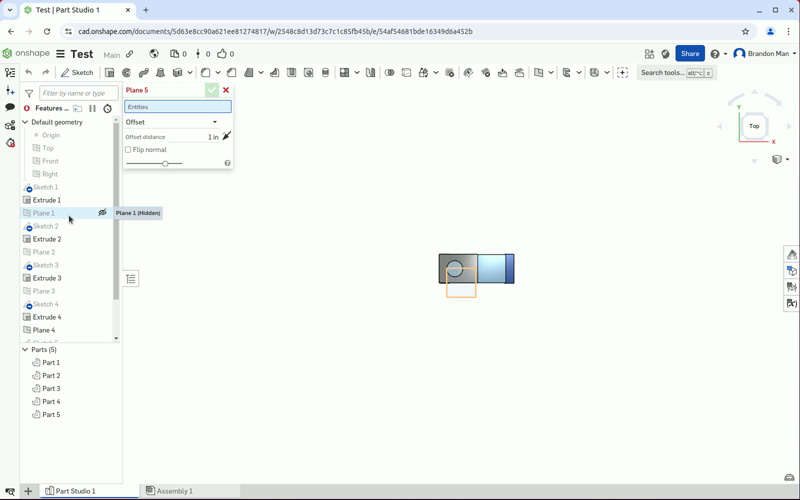
mouse_move(69, 150)
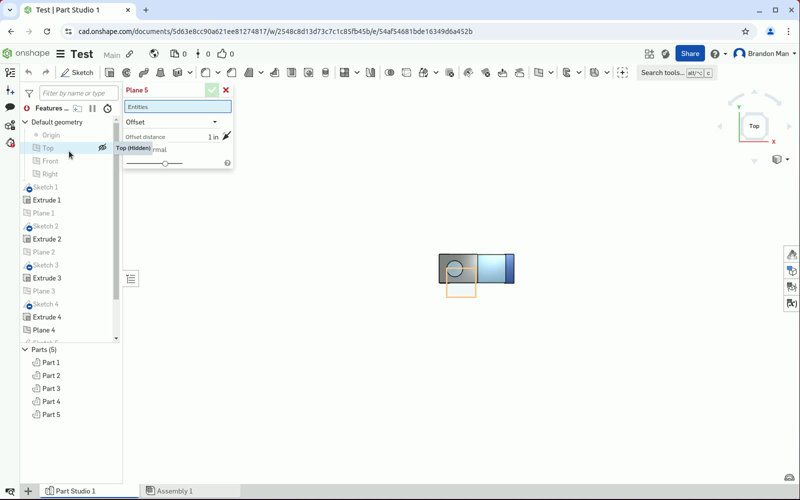
click(69, 150)
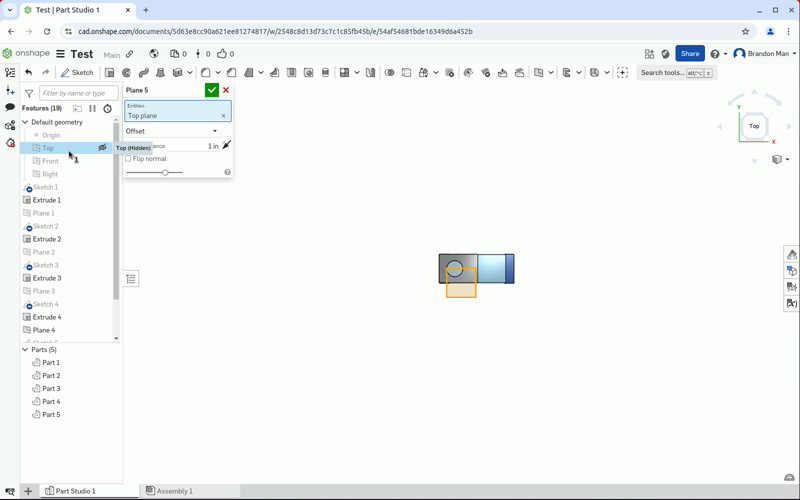
key(tab, 2)
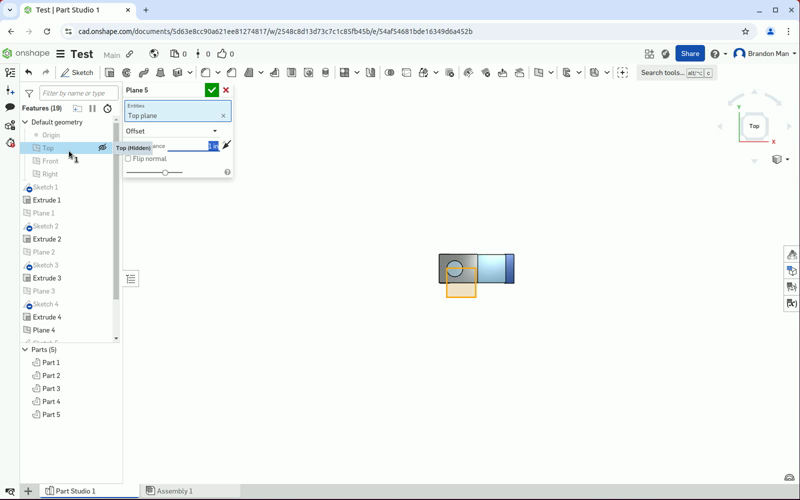
text(19.257)
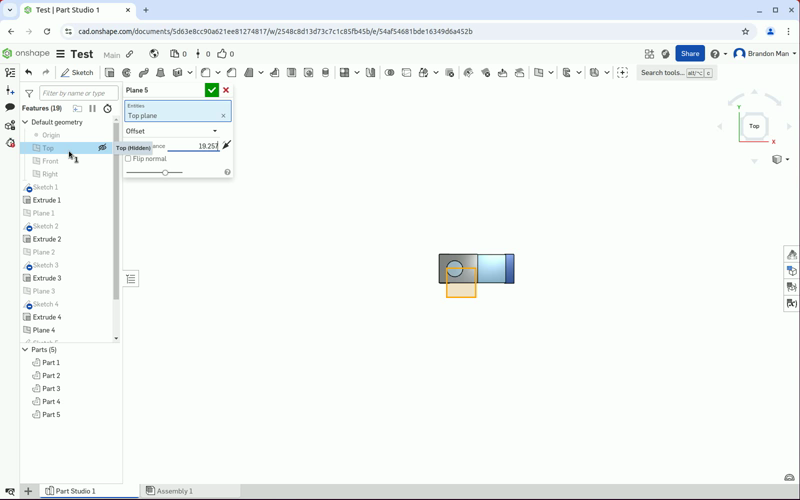
key(enter, 2)
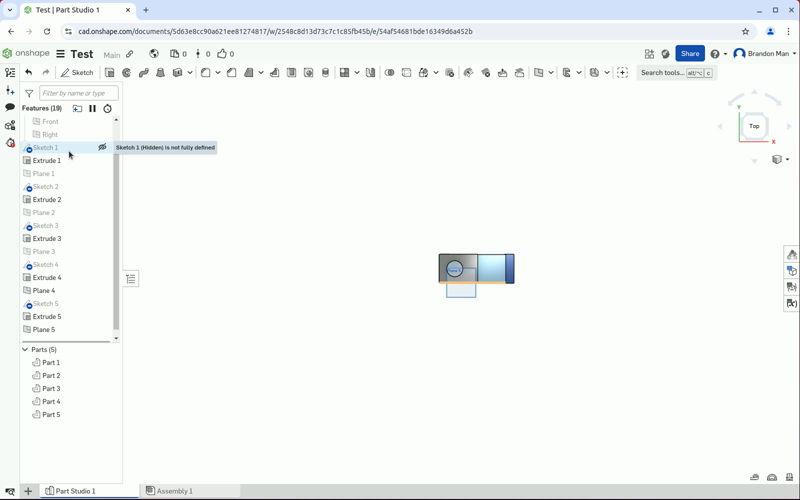
key(shift+s)
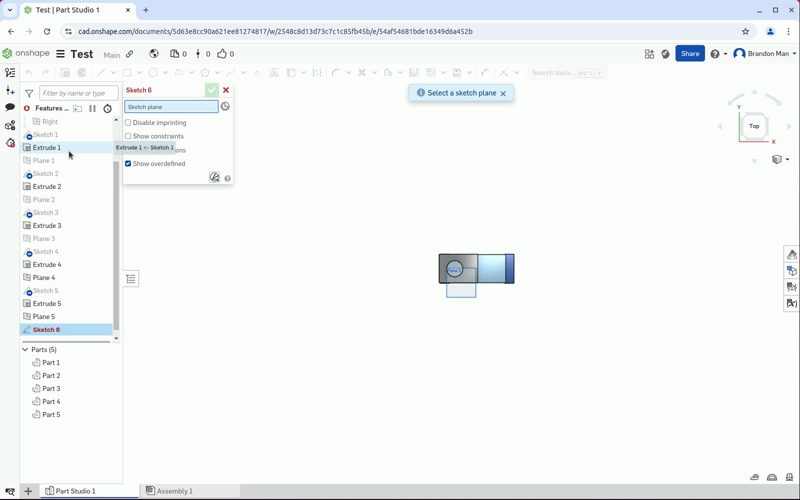
mouse_move(69, 319)
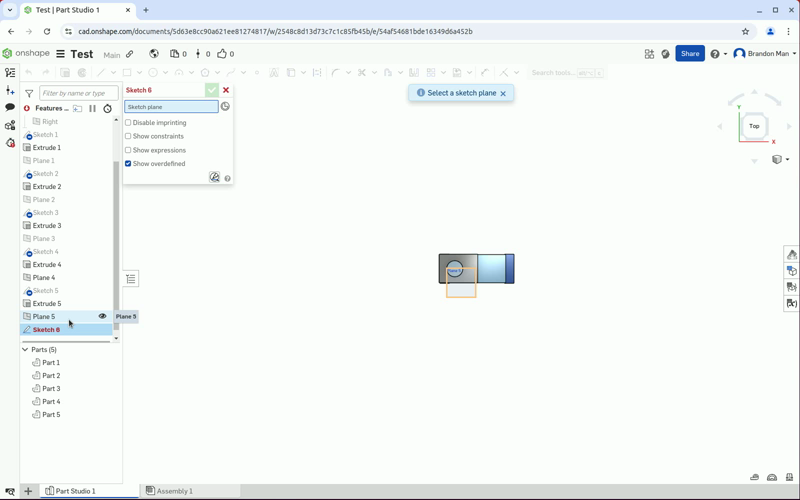
click(69, 319)
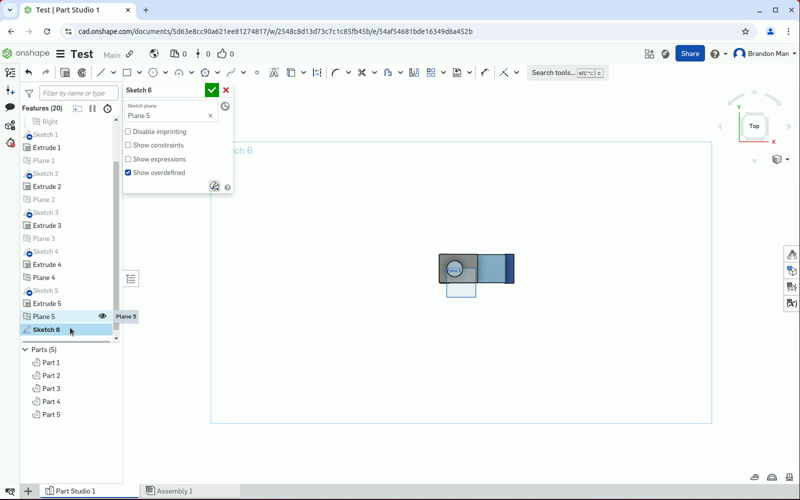
mouse_move(73, 352)
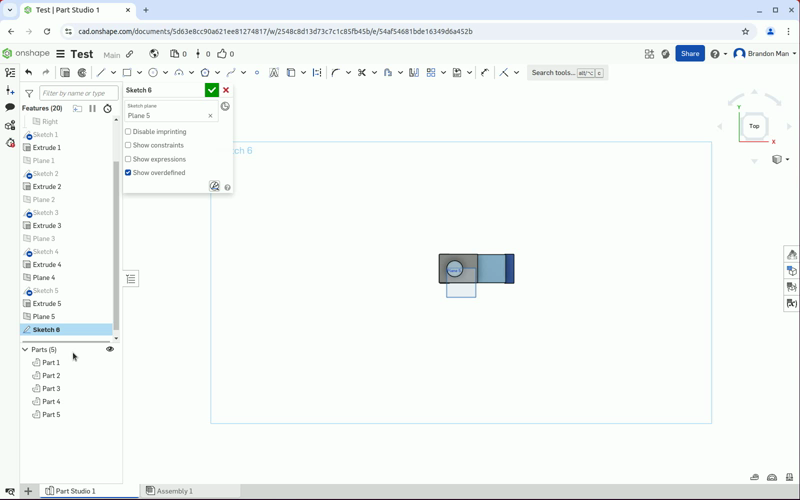
key(y)
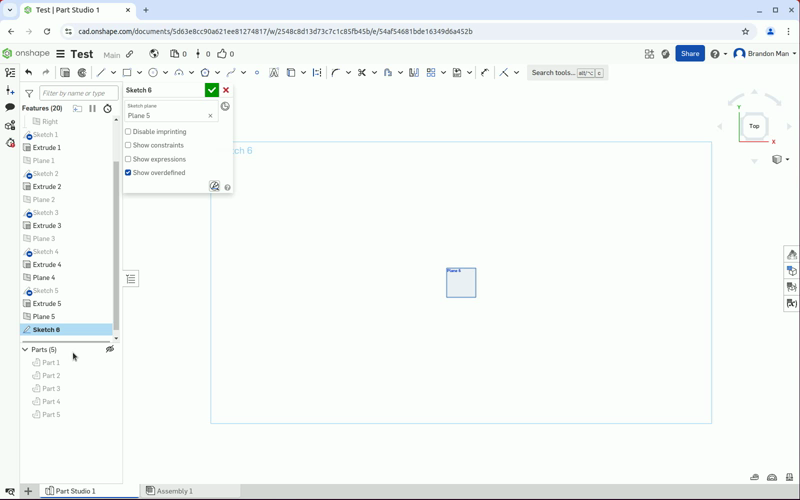
key(c)
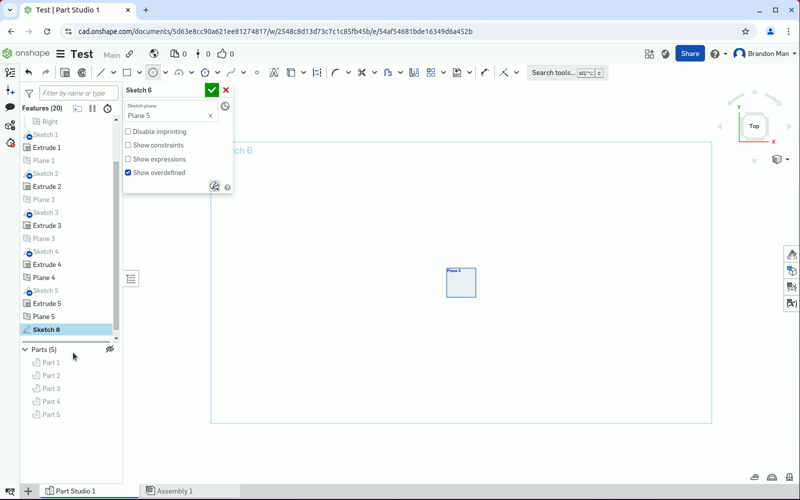
key_down(shift)
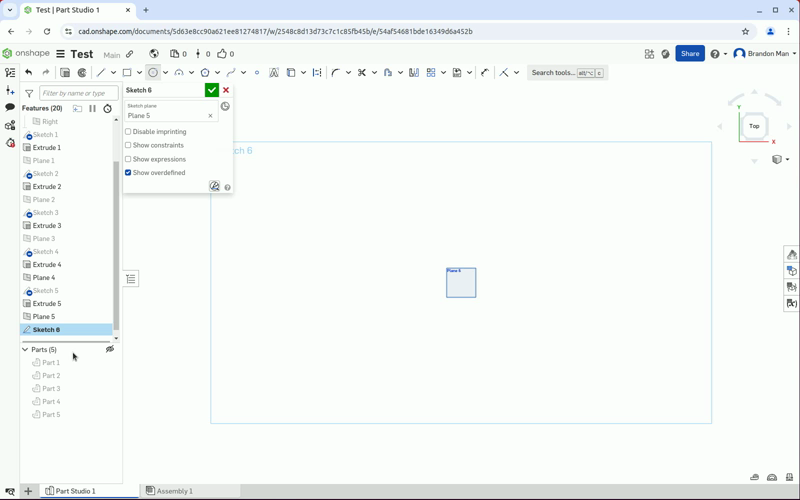
mouse_move(455, 268)
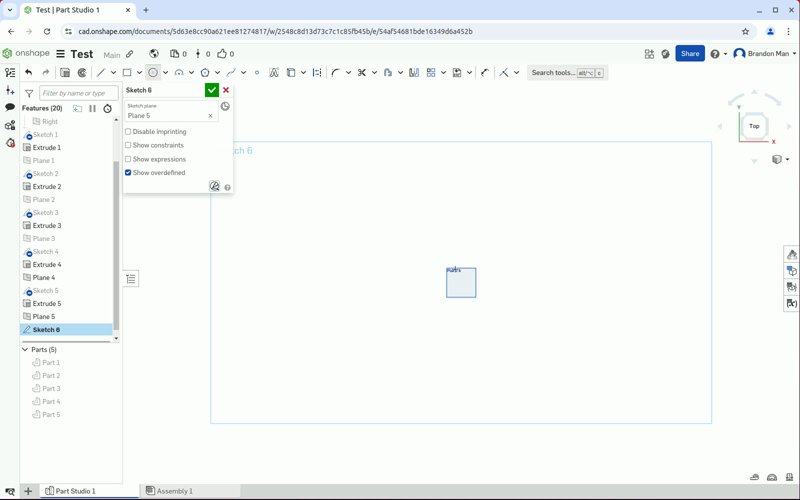
click(455, 268)
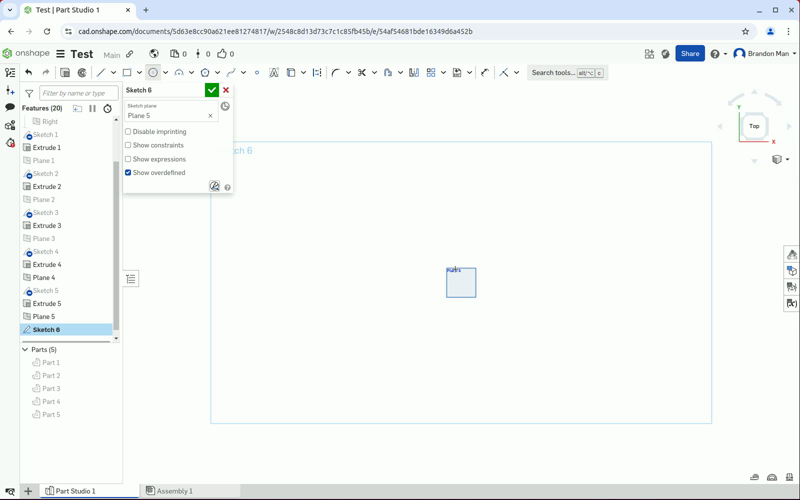
key_up(shift)
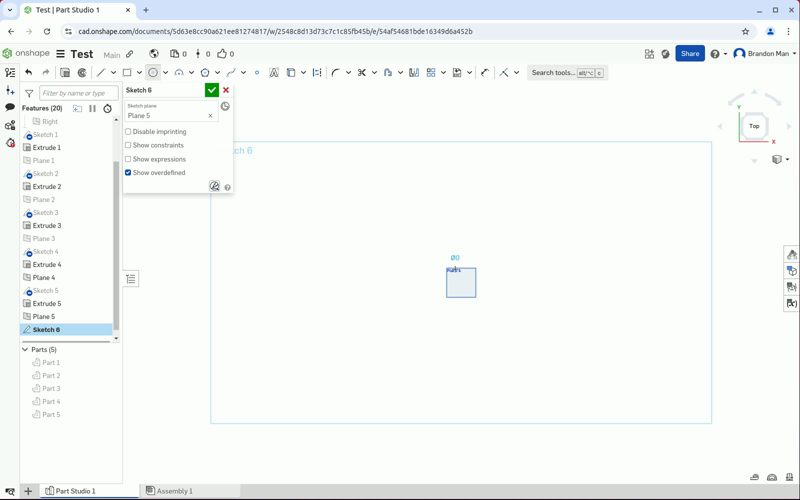
mouse_move(488, 268)
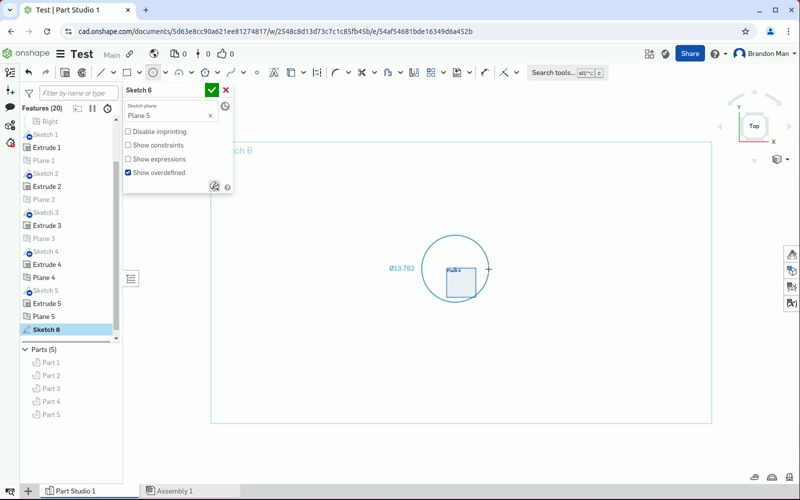
click(488, 268)
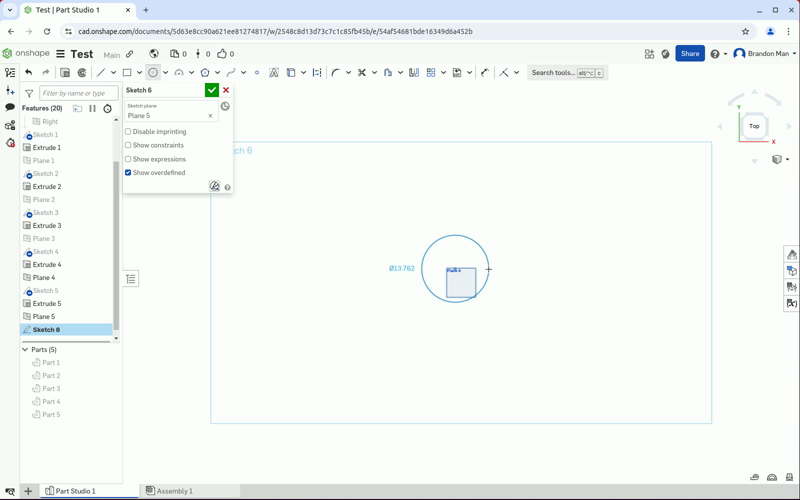
key(esc)
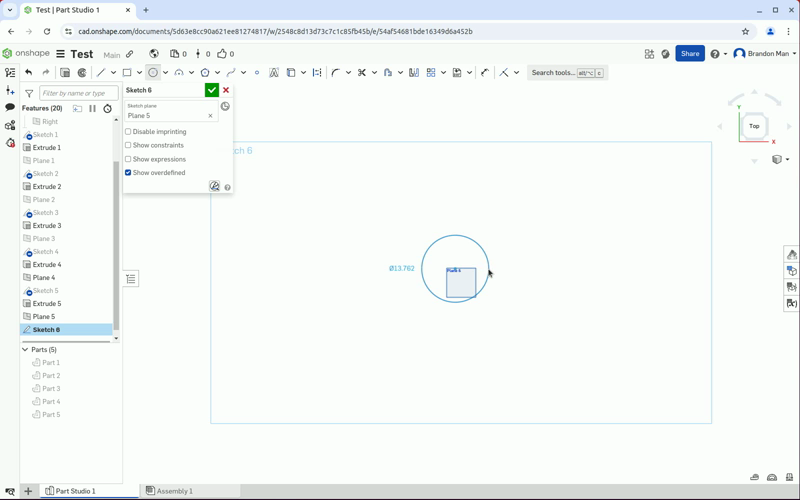
key(c)
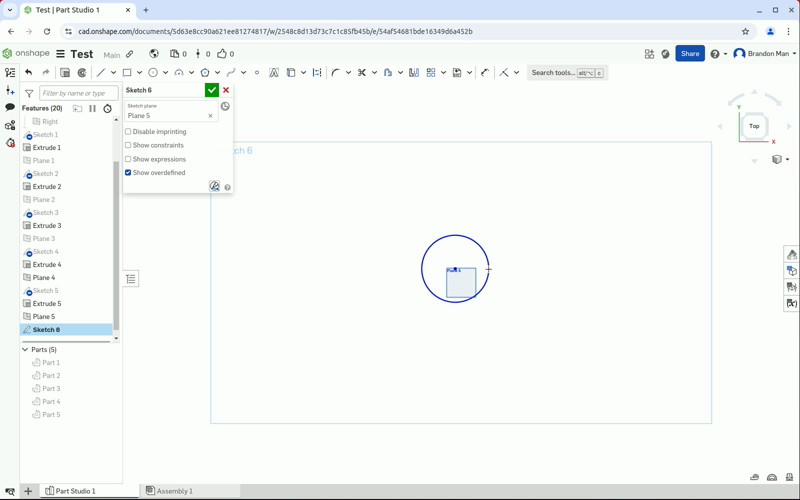
key_down(shift)
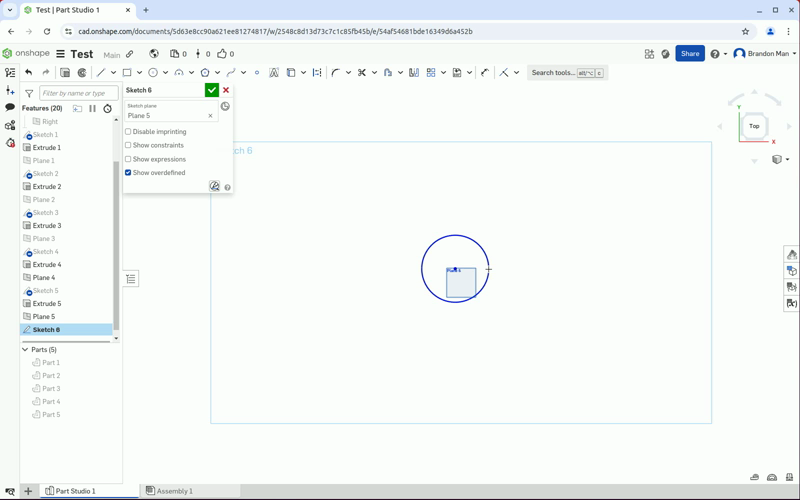
mouse_move(455, 268)
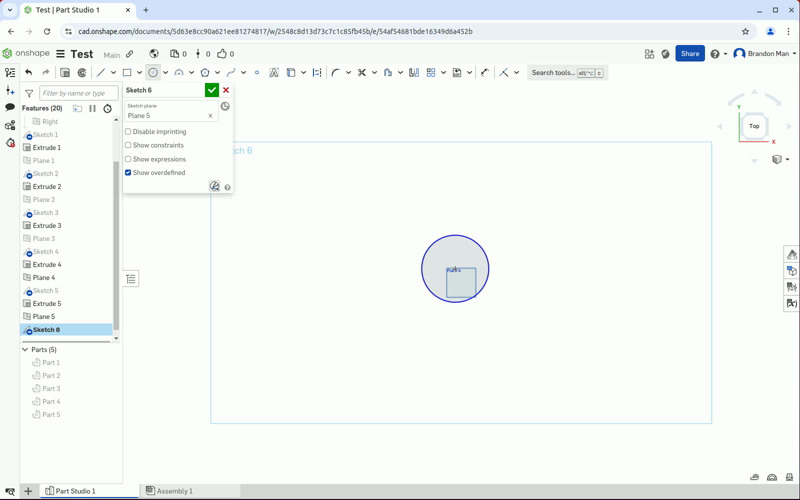
click(455, 268)
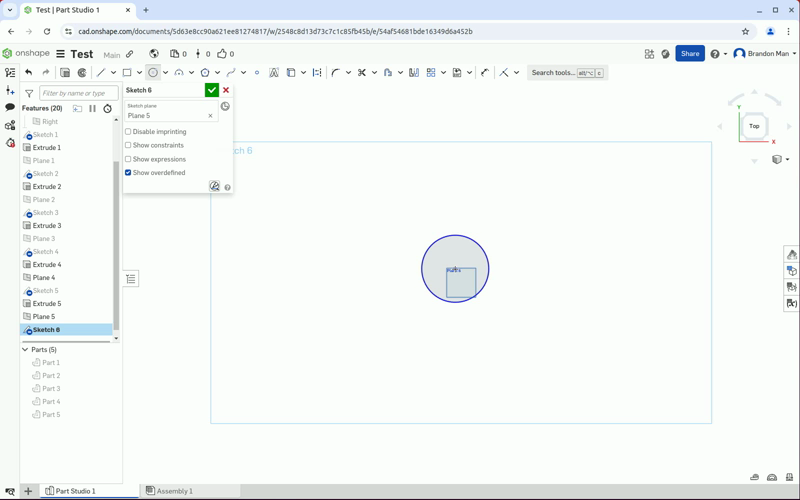
key_up(shift)
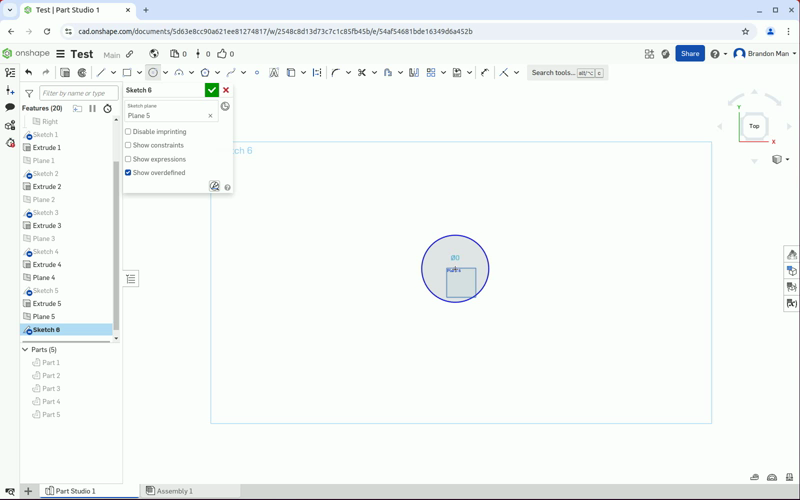
mouse_move(463, 268)
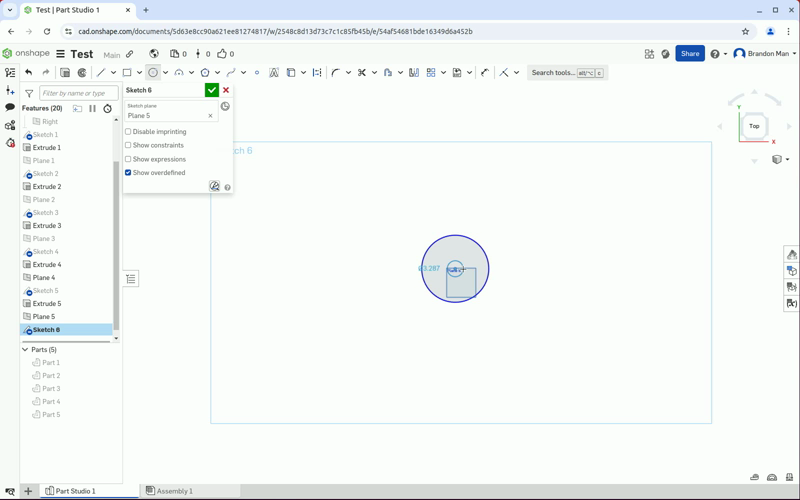
click(463, 268)
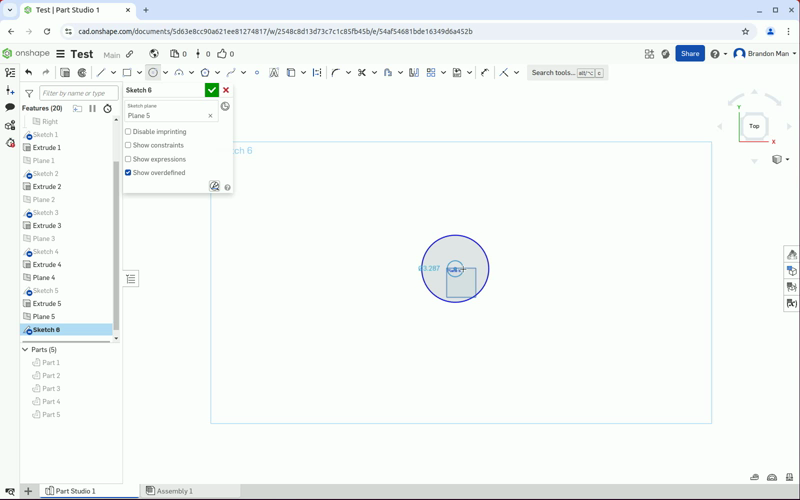
key(esc)
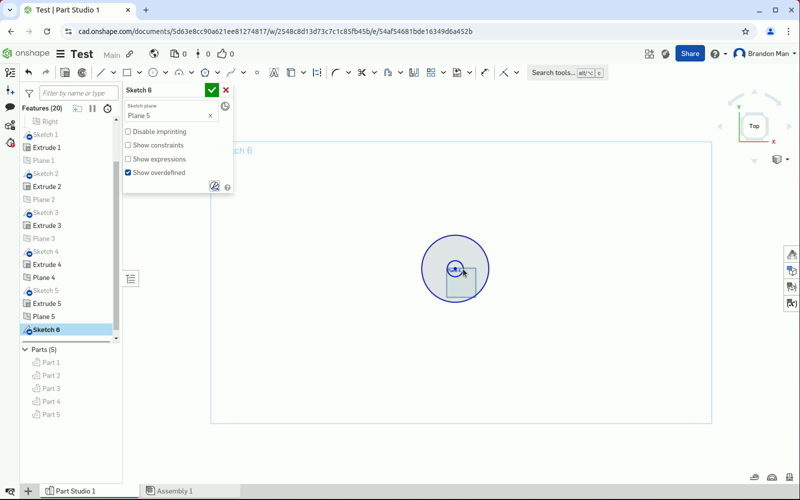
mouse_move(446, 250)
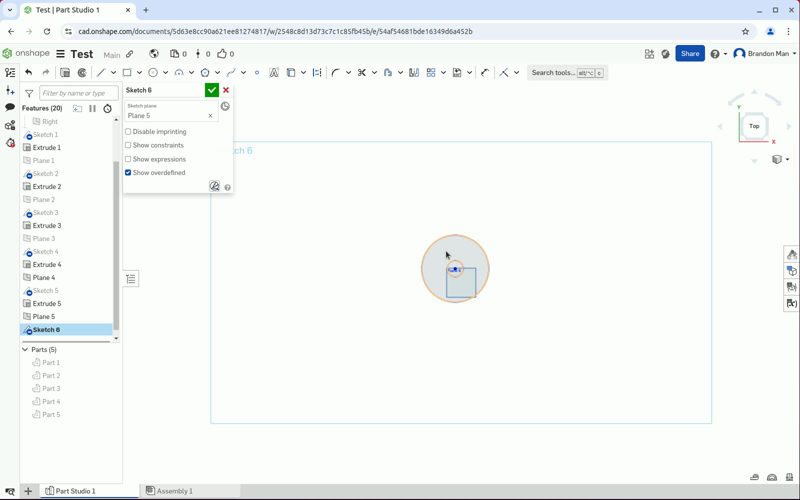
click(446, 250)
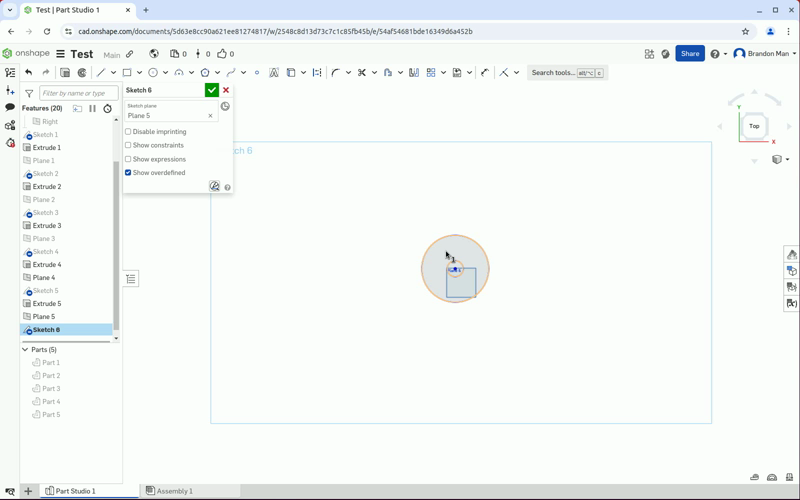
mouse_move(73, 352)
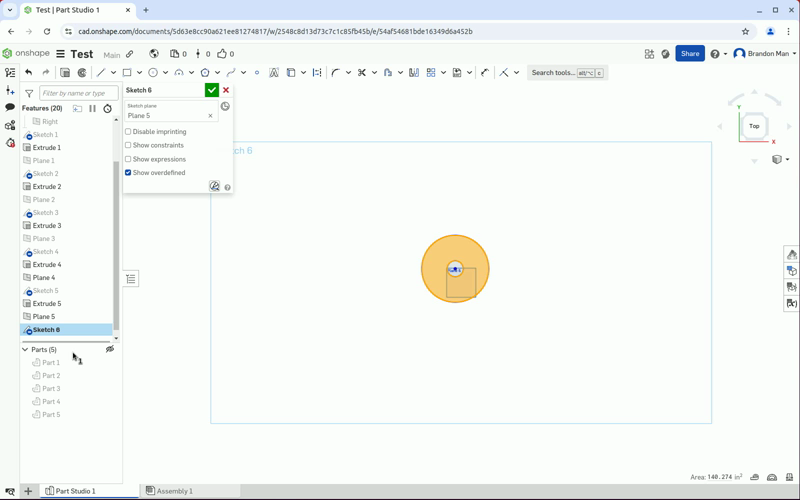
key(shift+y)
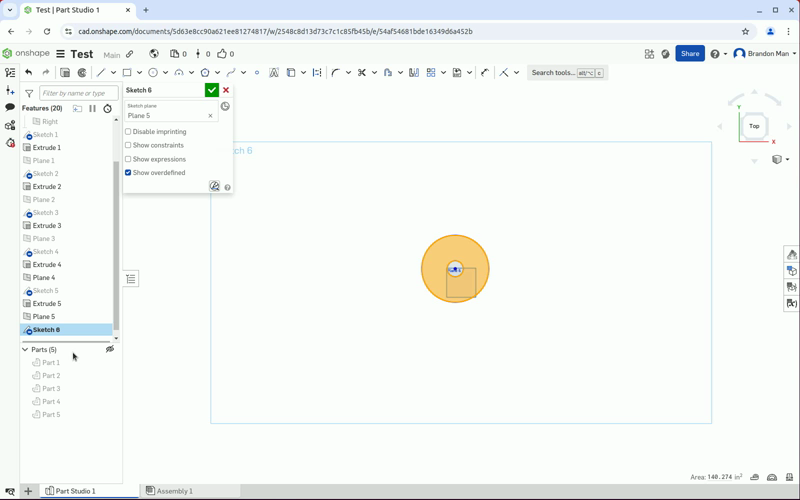
key(shift+e)
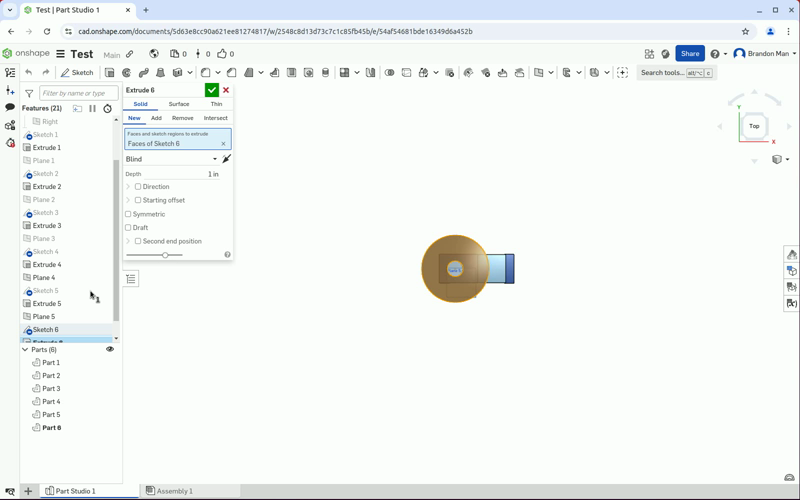
mouse_move(143, 106)
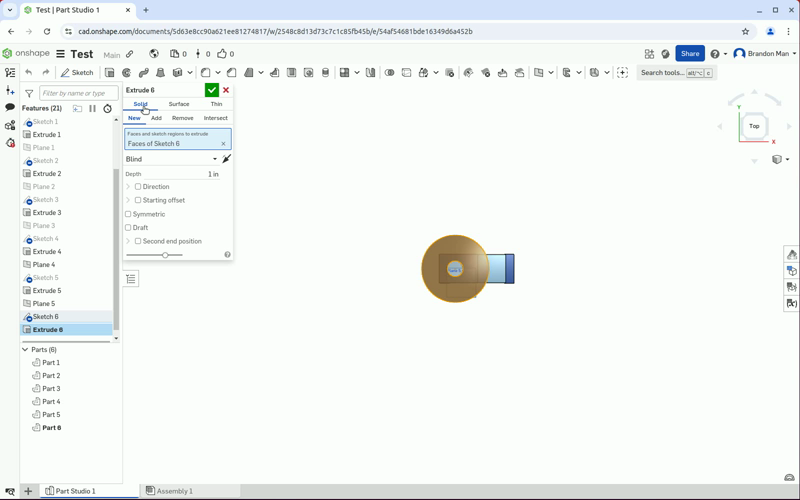
click(143, 106)
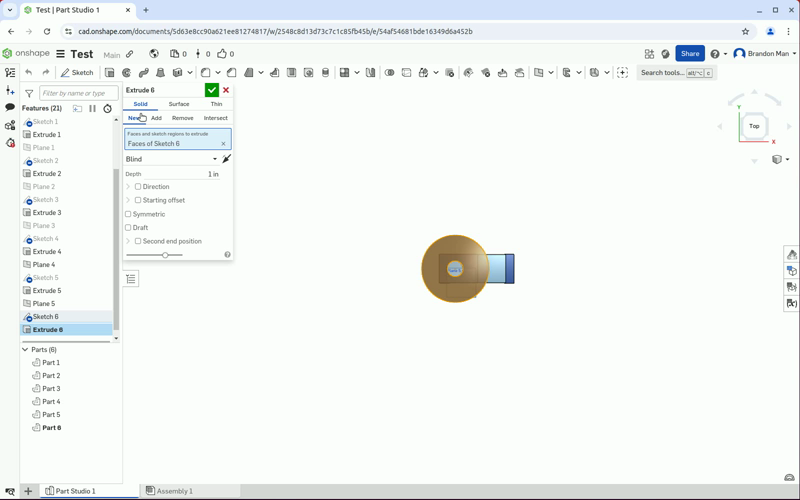
mouse_move(137, 120)
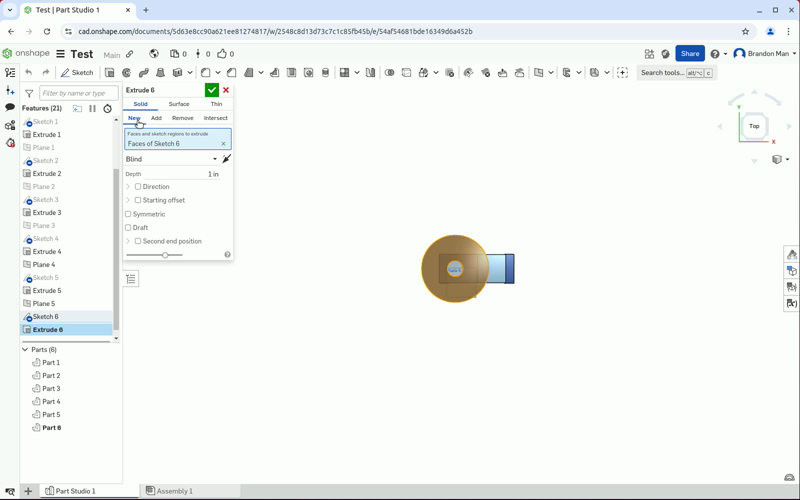
click(137, 120)
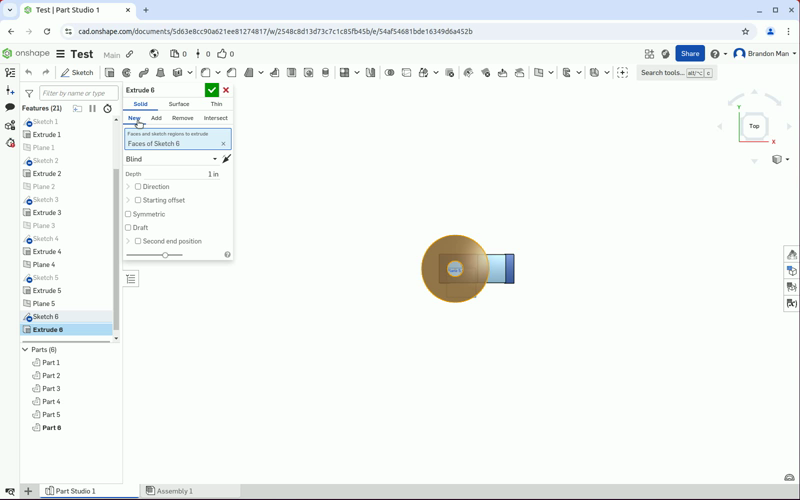
key(tab, 4)
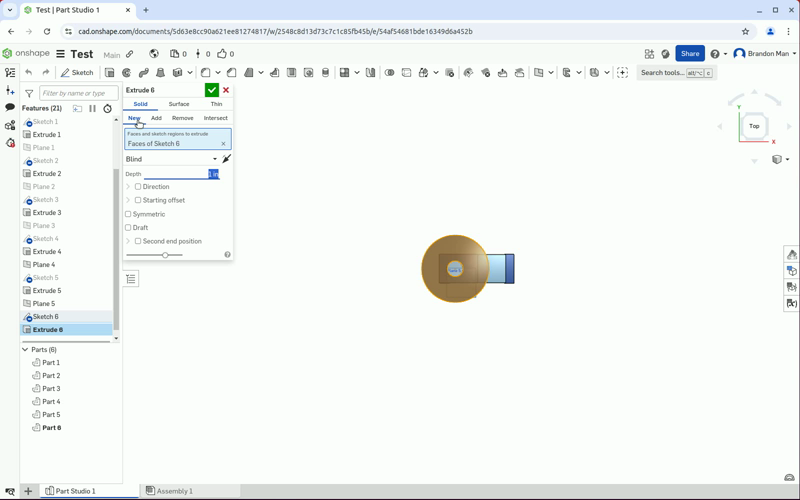
text(0.722)
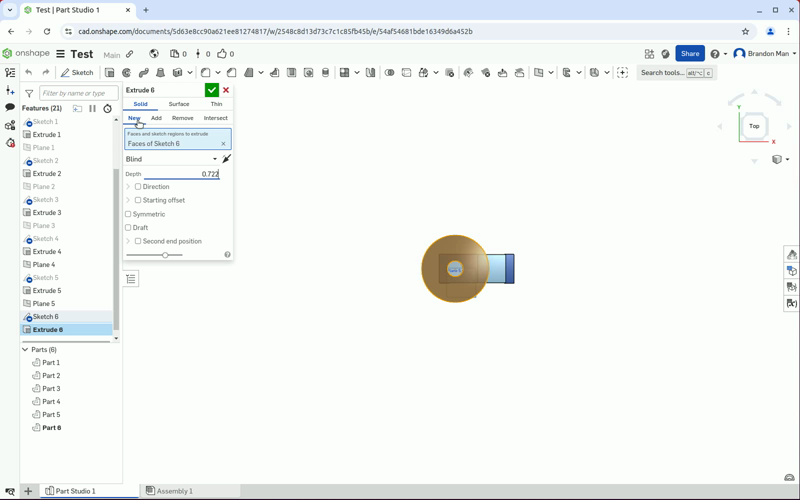
key(enter)
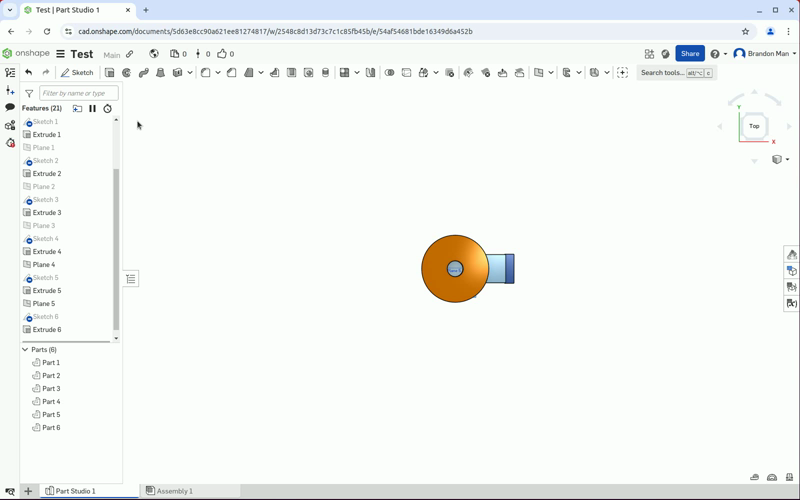
key(shift+h)
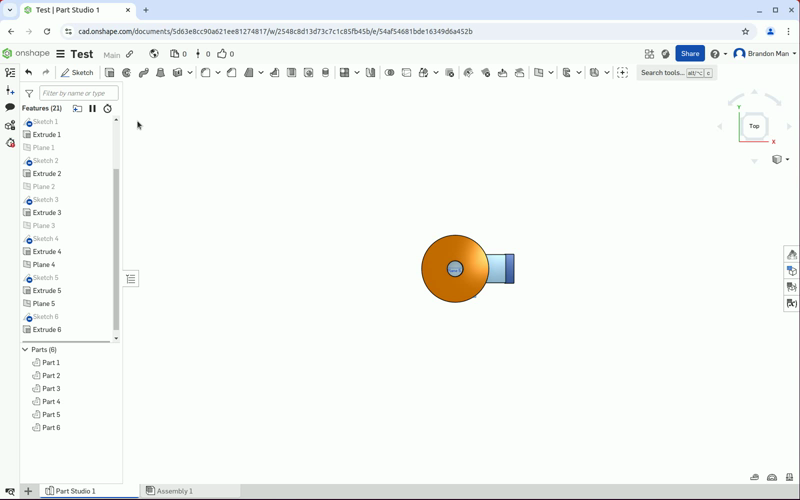
key(shift+h)
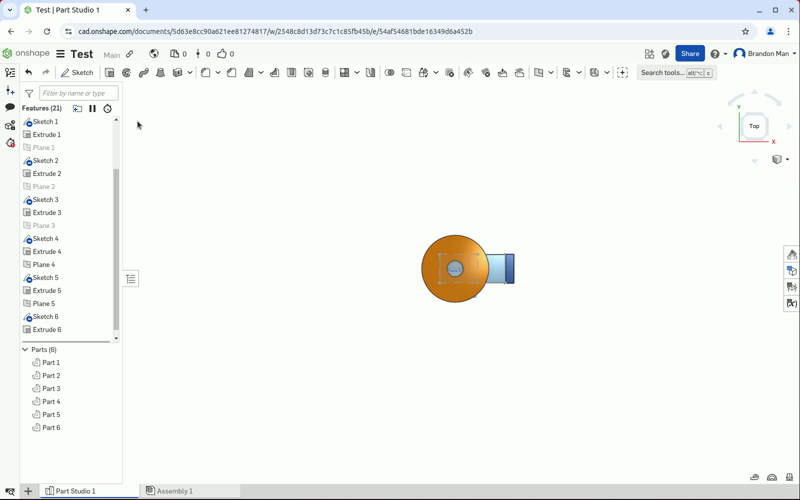
key(shift+7)
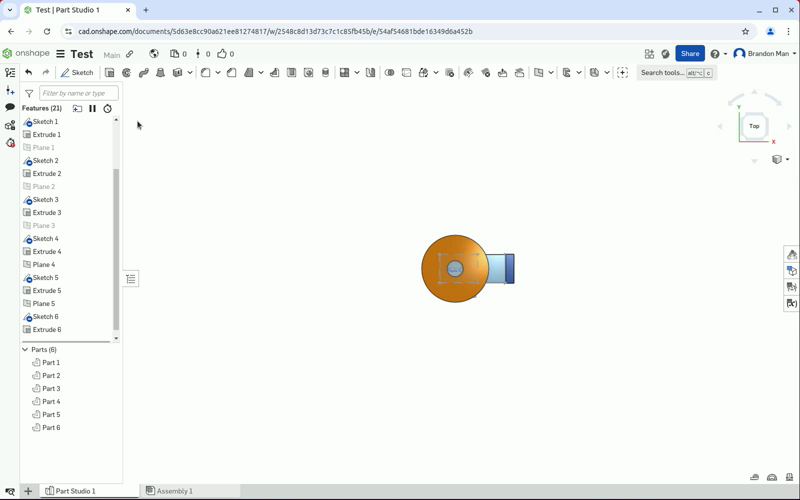
key(up, 3)
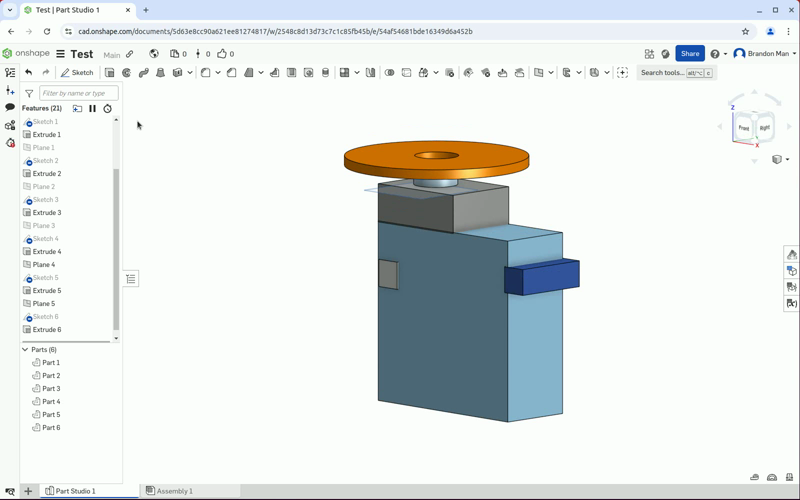
key(left, 3)
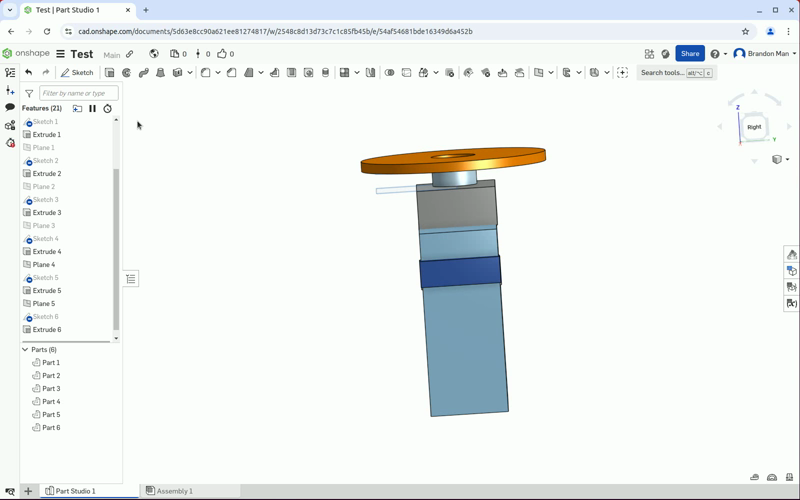
key(right, 3)
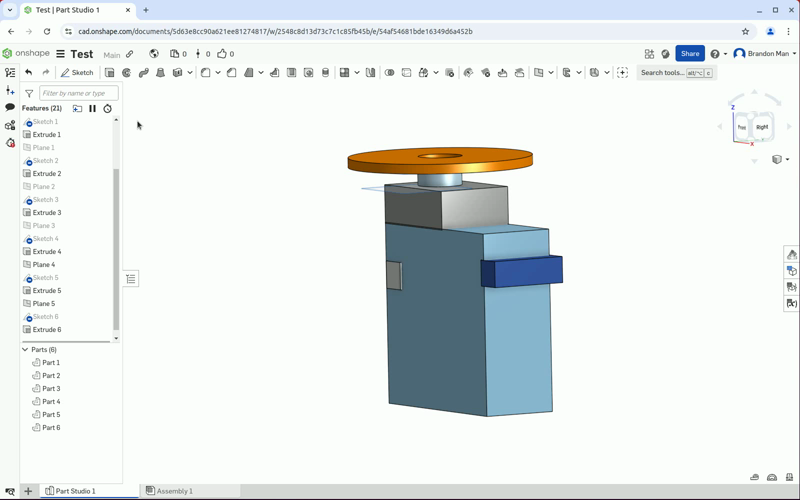
key(down, 3)
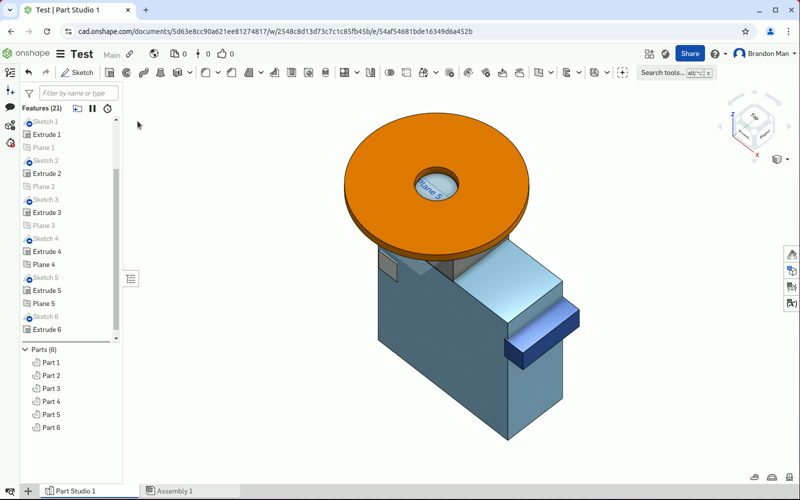
mouse_move(69, 124)
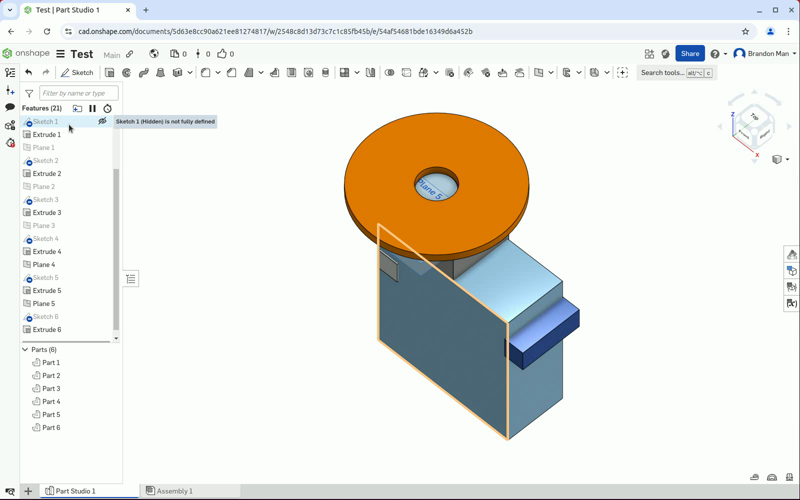
click(69, 124)